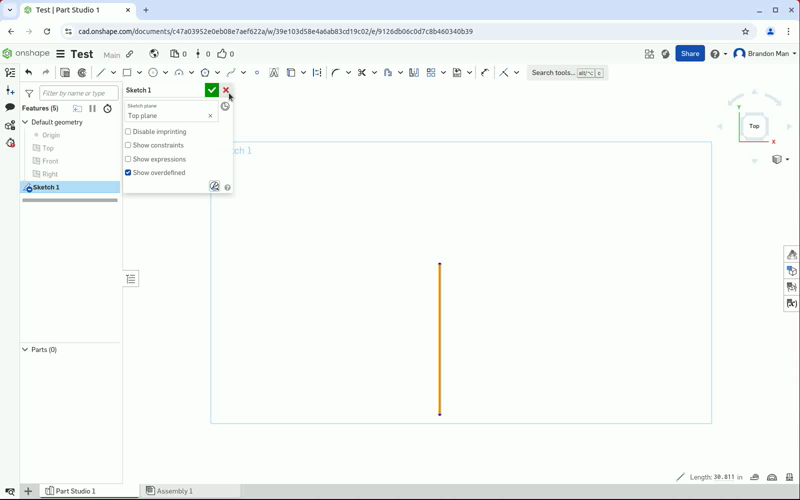
key(shift+h)
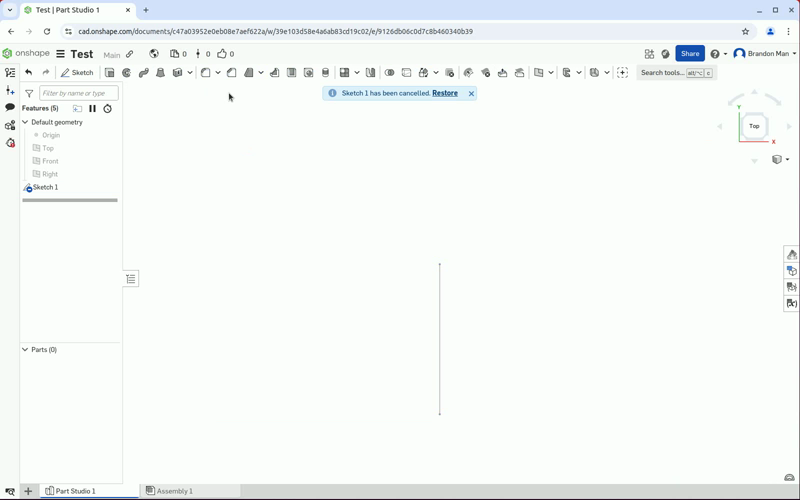
key(shift+s)
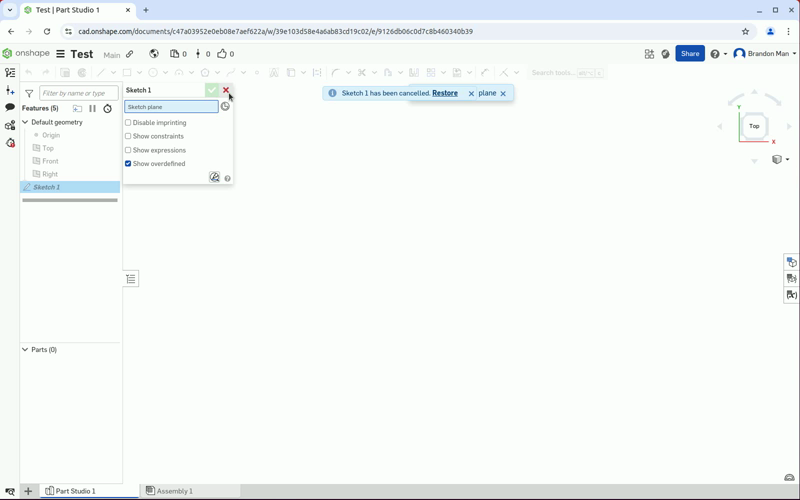
mouse_move(73, 150)
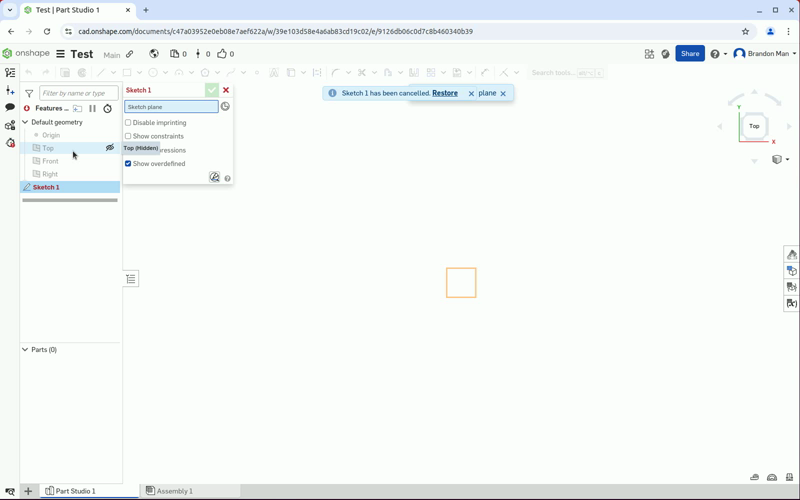
click(73, 150)
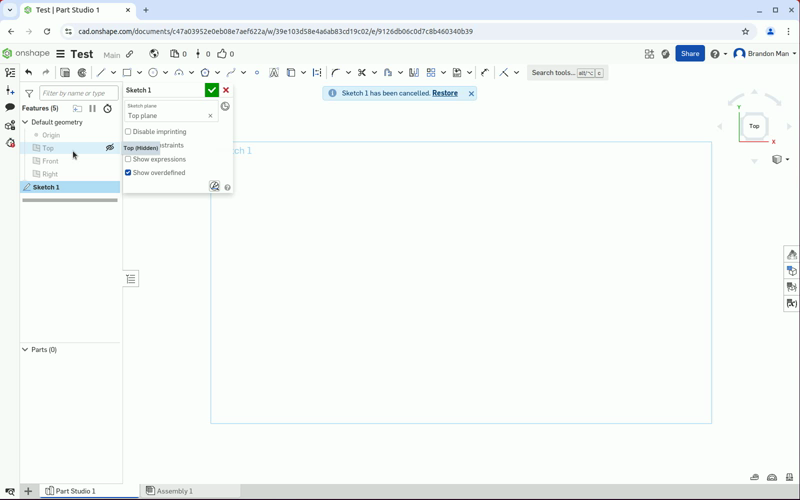
mouse_move(73, 352)
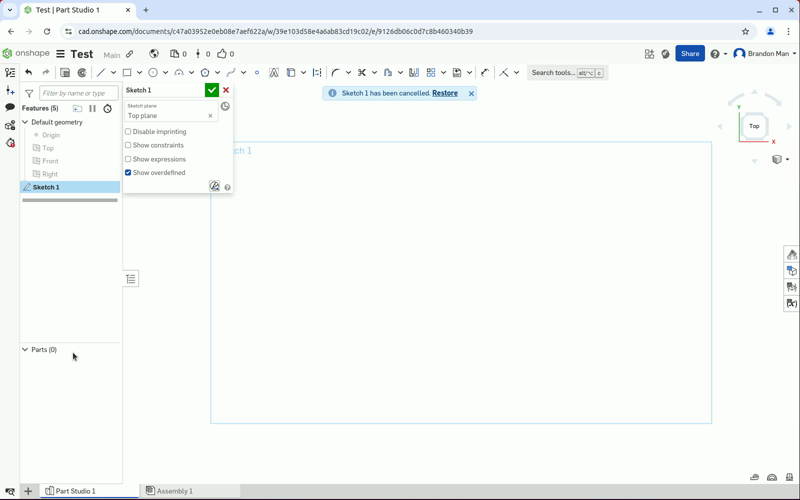
key(y)
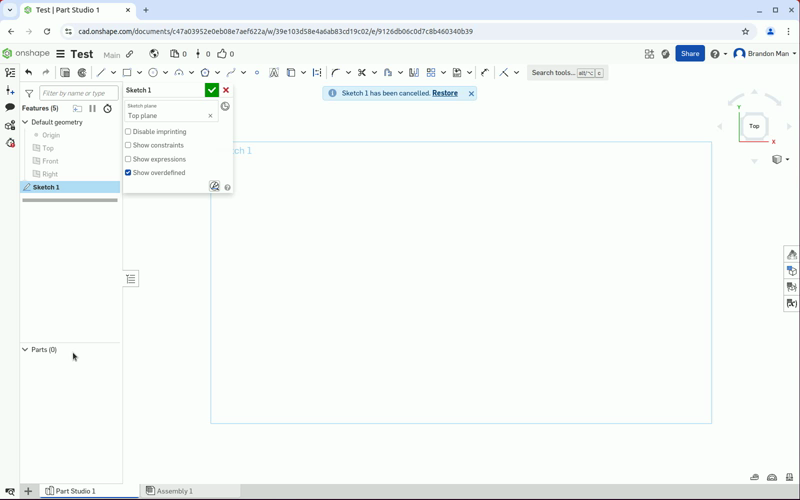
key(c)
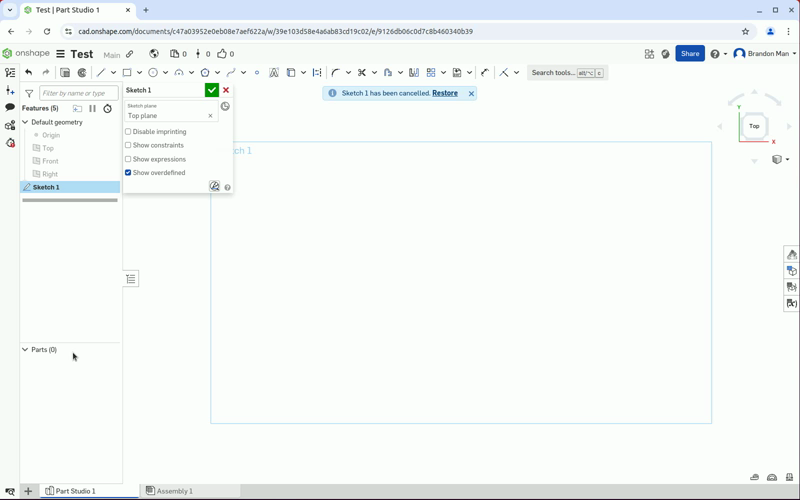
key_down(shift)
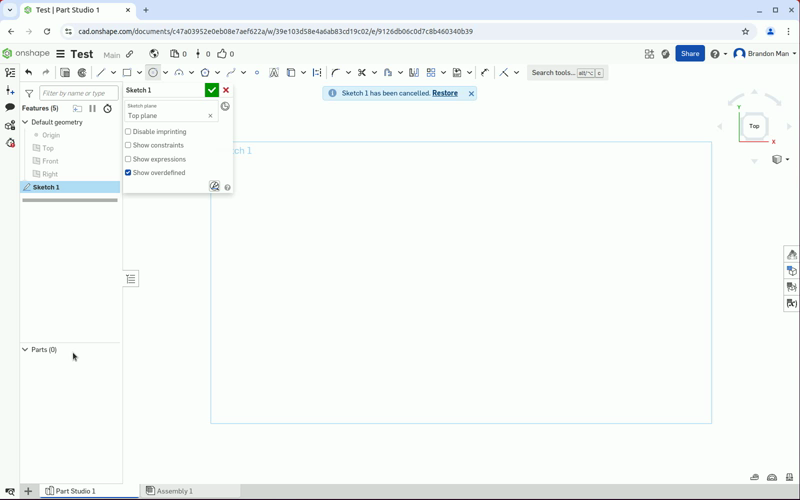
mouse_move(447, 282)
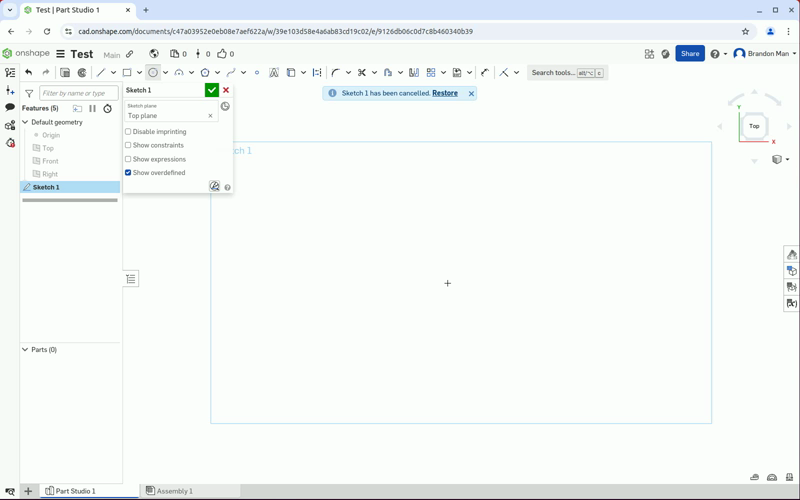
click(447, 282)
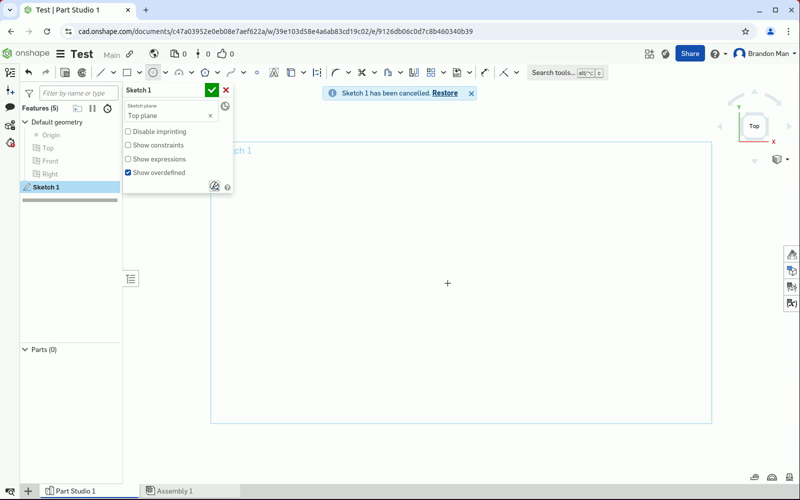
key_up(shift)
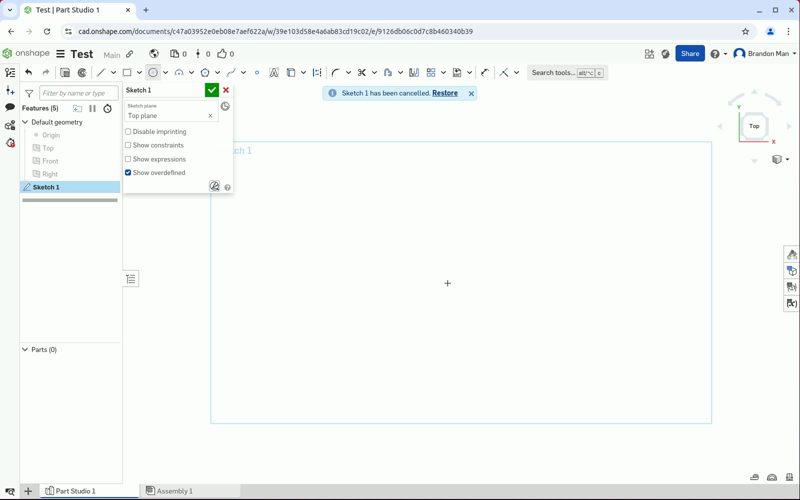
mouse_move(457, 282)
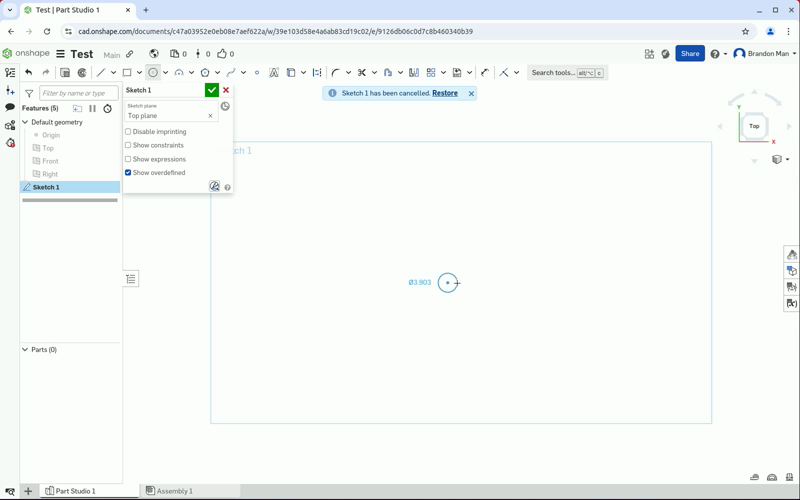
click(457, 282)
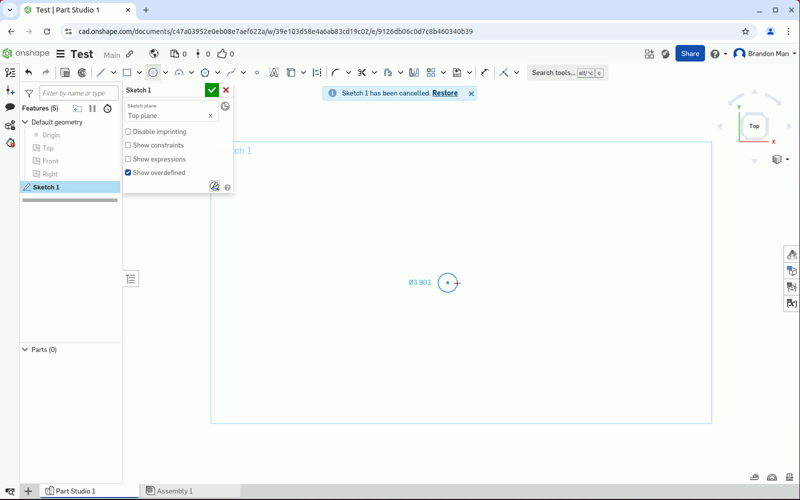
key(esc)
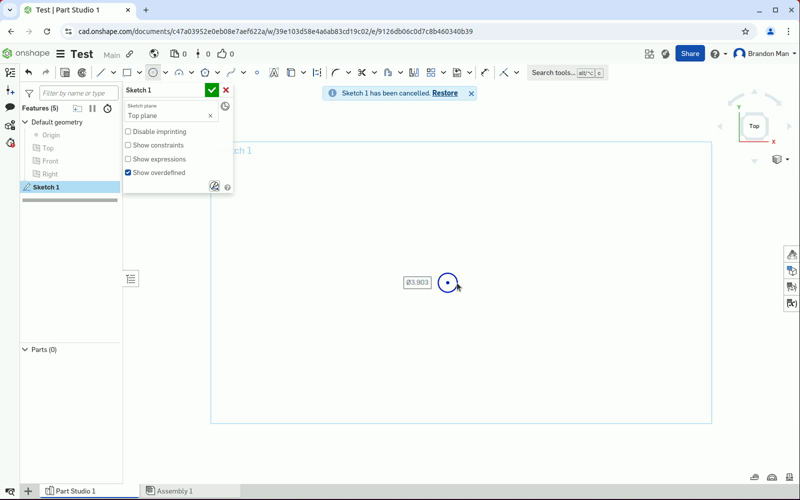
mouse_move(444, 278)
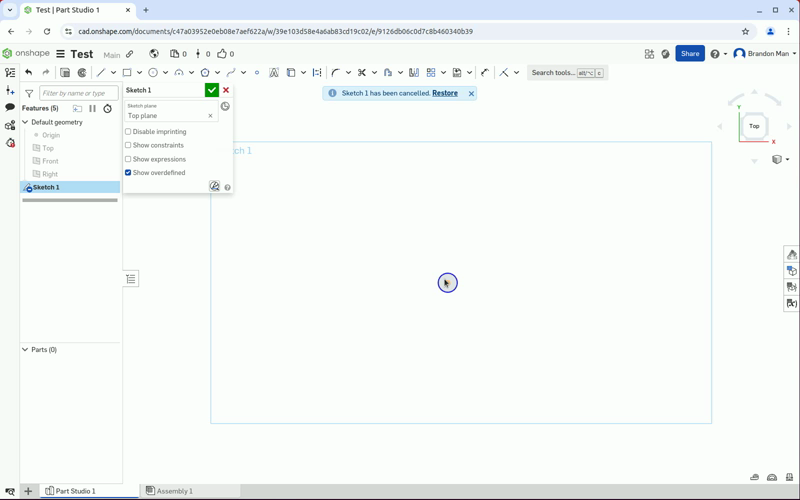
scroll(6)
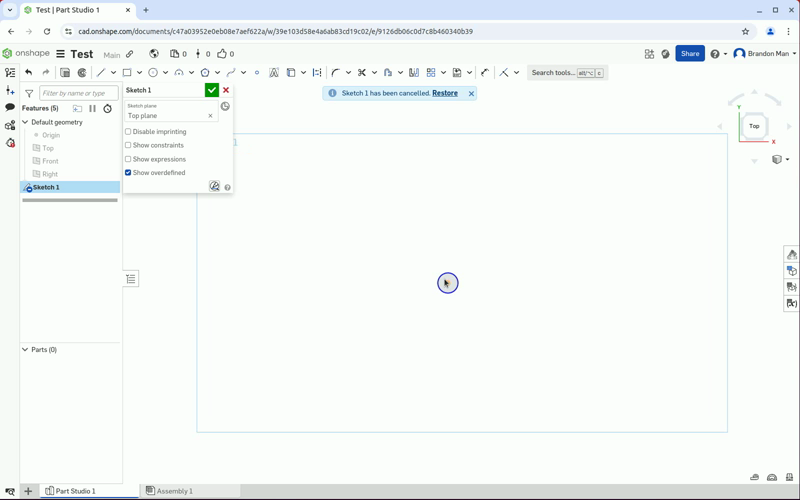
scroll(6)
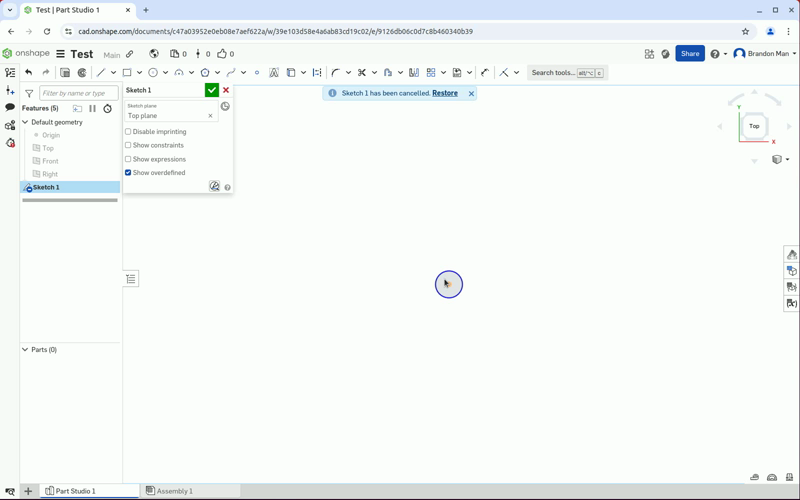
scroll(6)
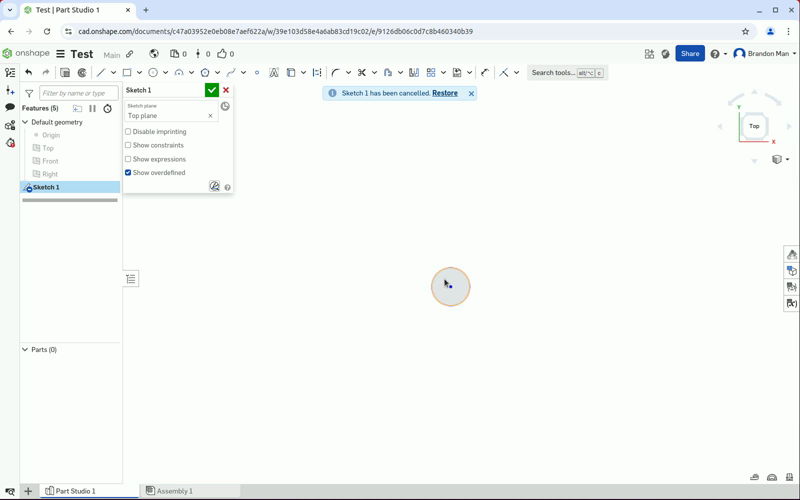
scroll(6)
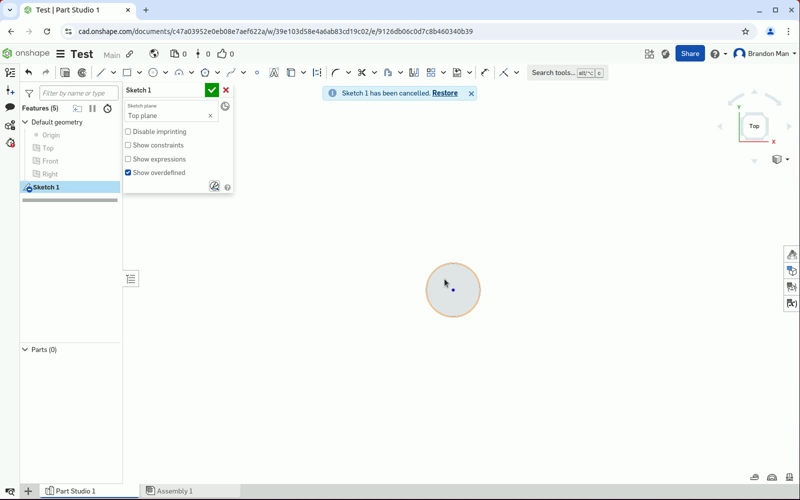
scroll(6)
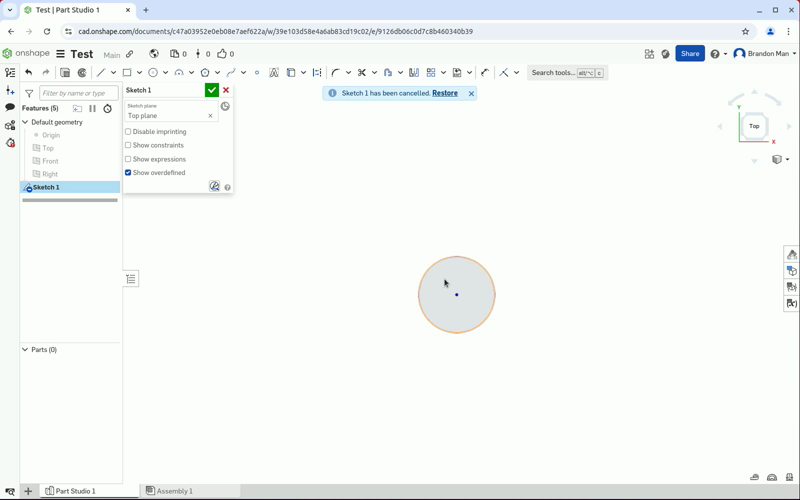
scroll(6)
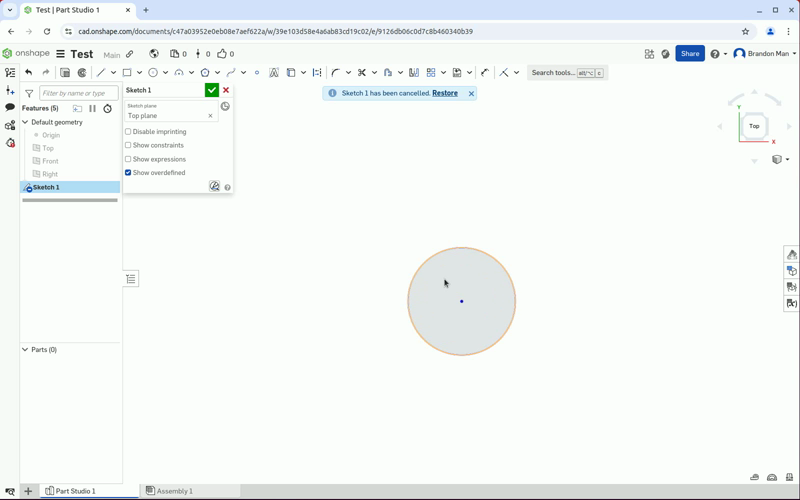
scroll(6)
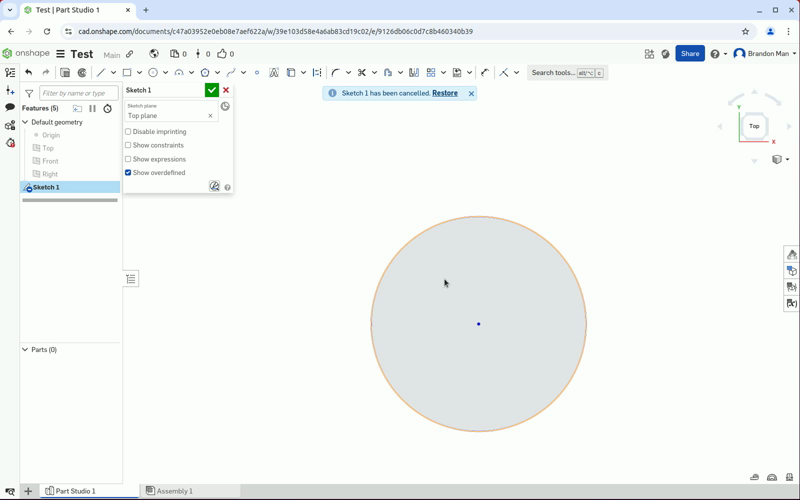
click(444, 278)
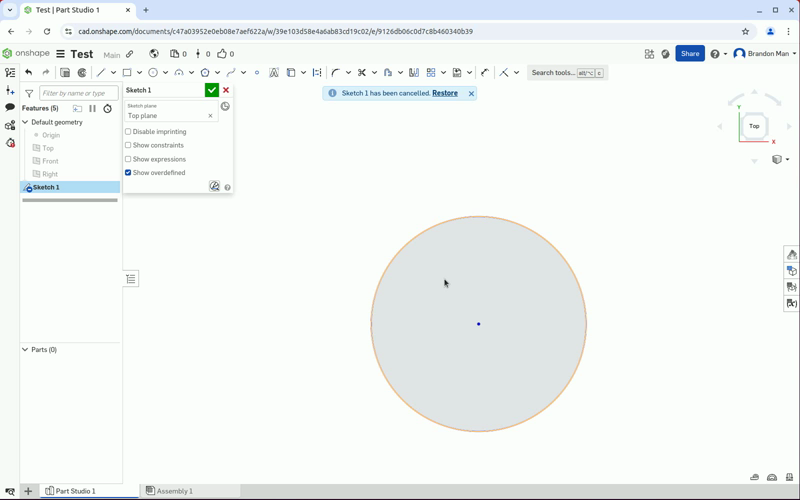
scroll(-6)
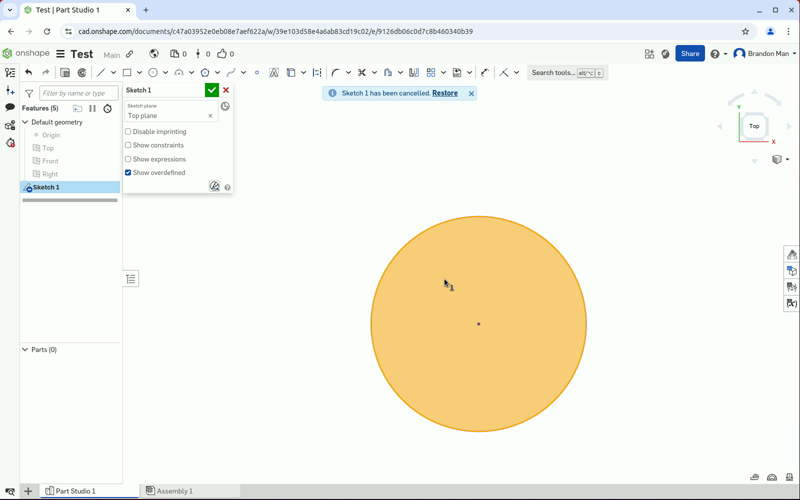
scroll(-6)
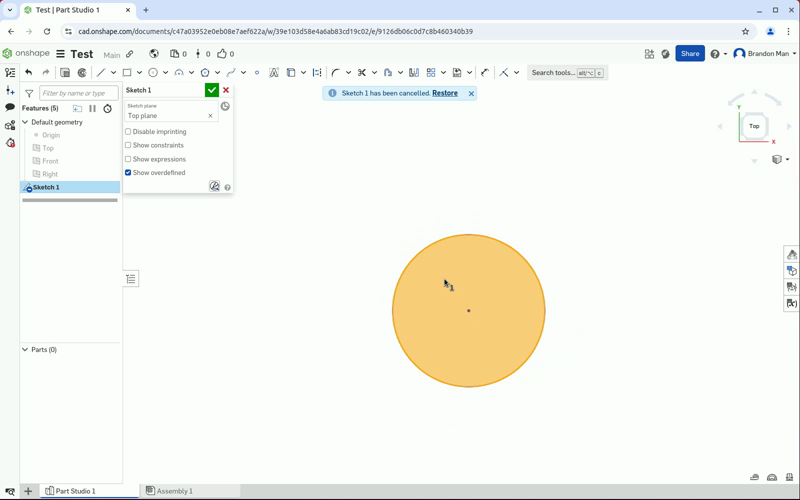
scroll(-6)
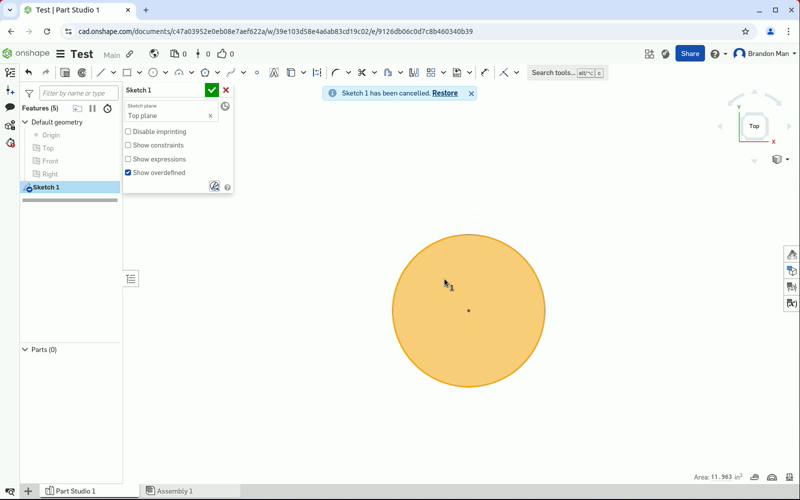
scroll(-6)
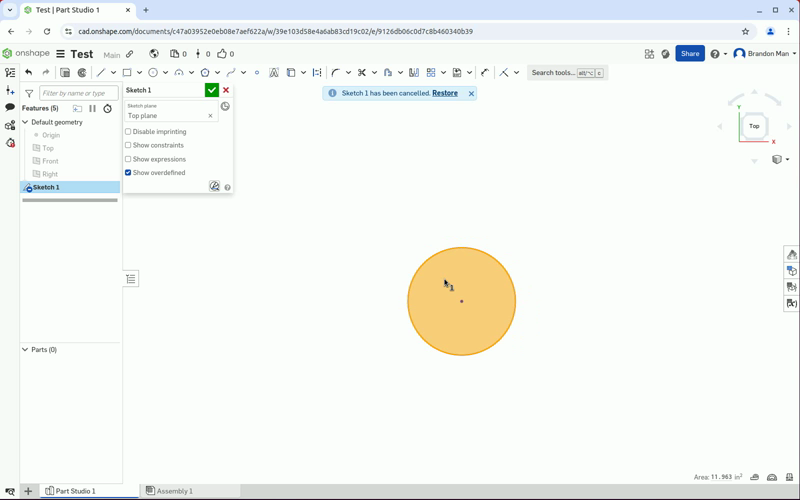
scroll(-6)
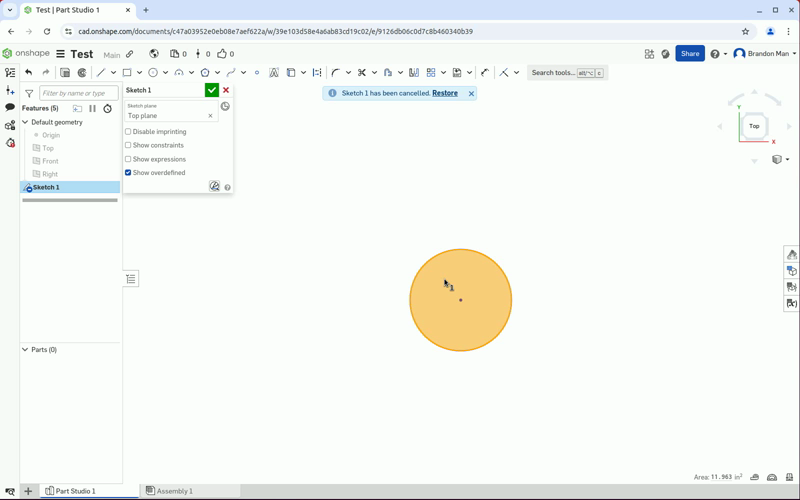
scroll(-6)
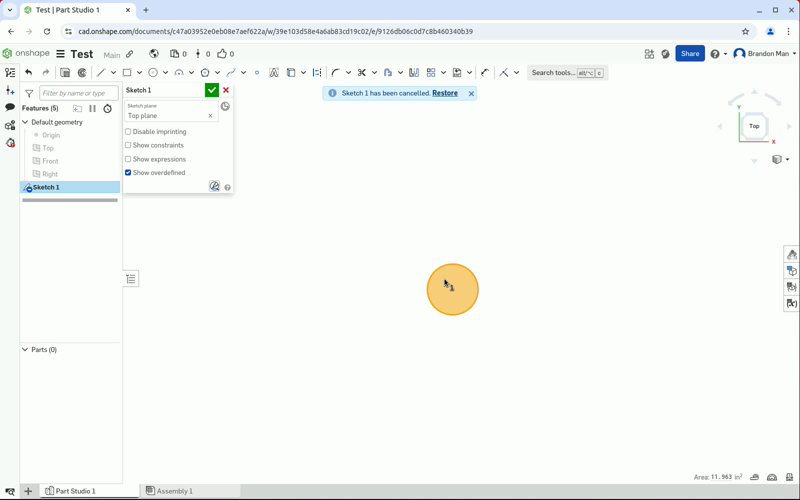
scroll(-6)
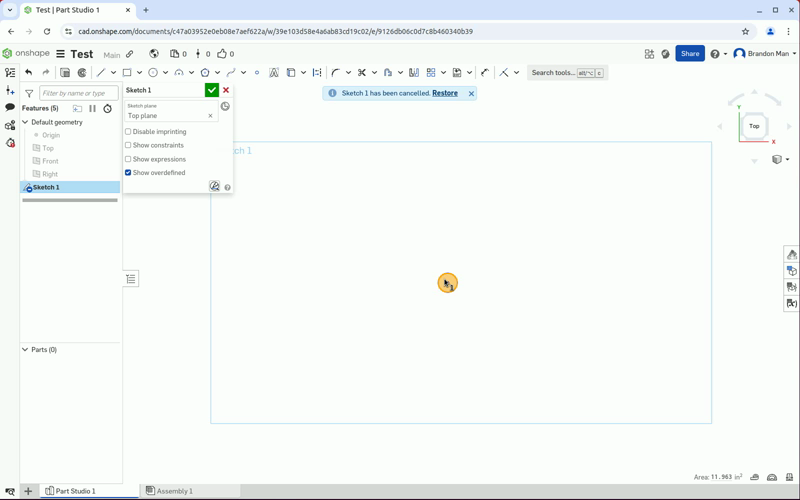
mouse_move(73, 352)
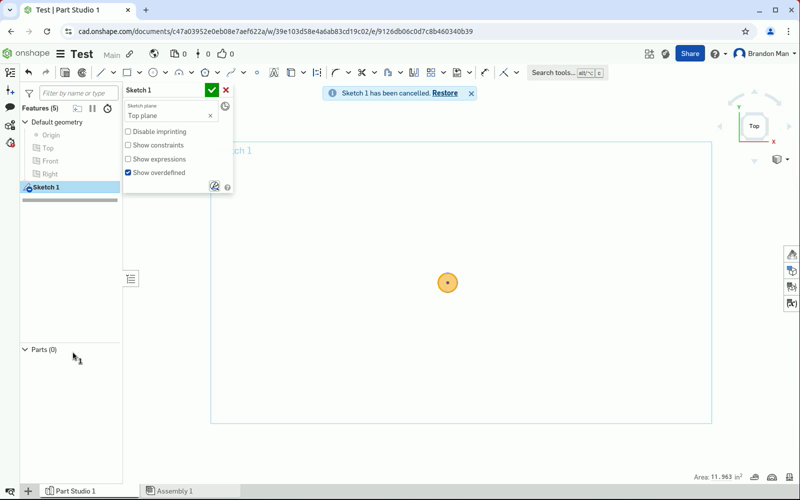
key(shift+y)
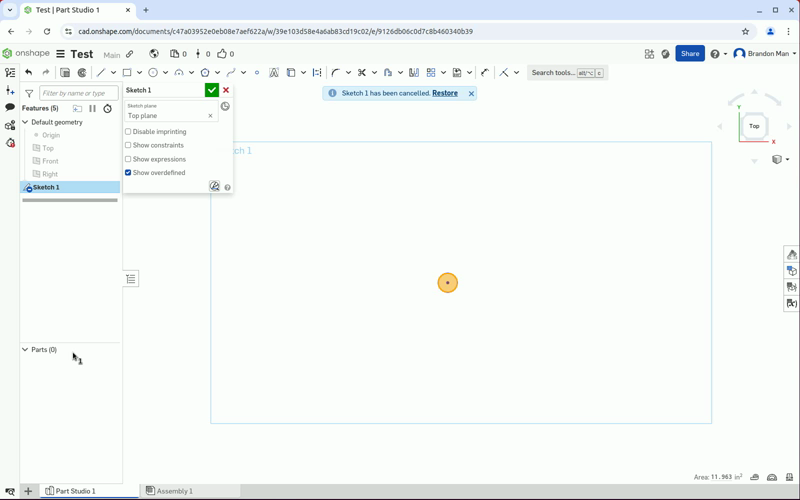
key(shift+e)
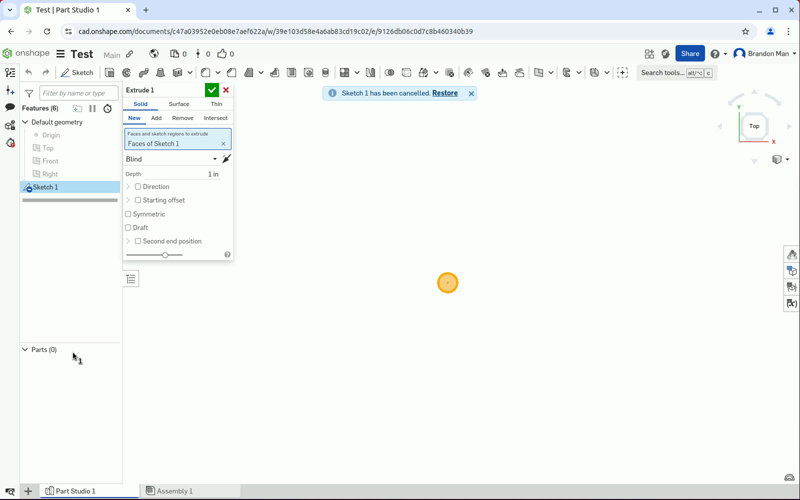
mouse_move(143, 106)
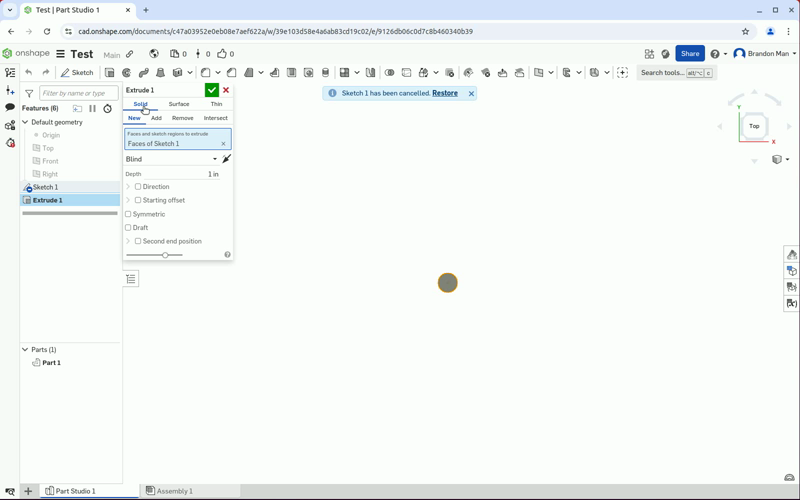
click(143, 106)
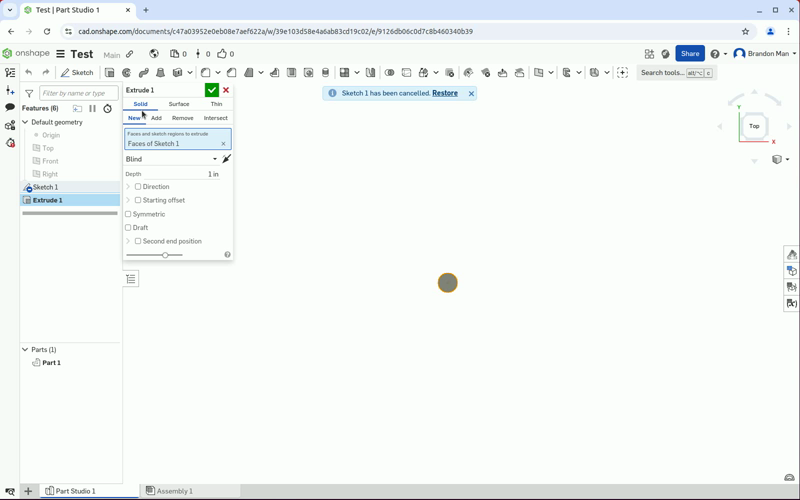
mouse_move(137, 120)
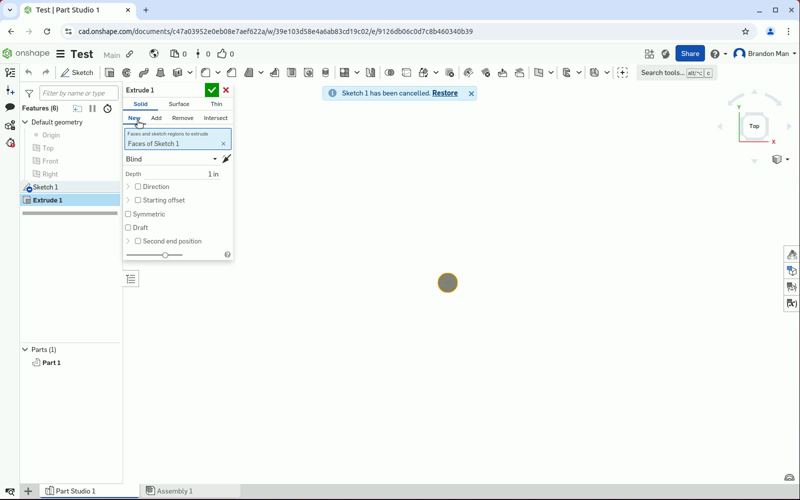
click(137, 120)
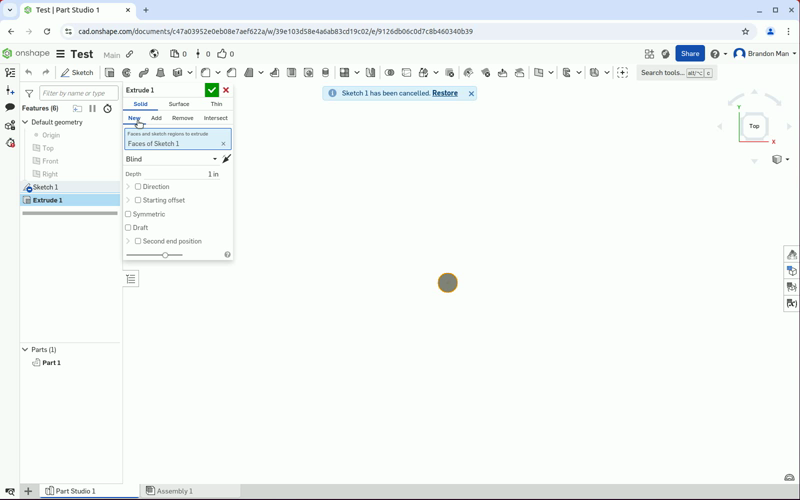
key(tab, 4)
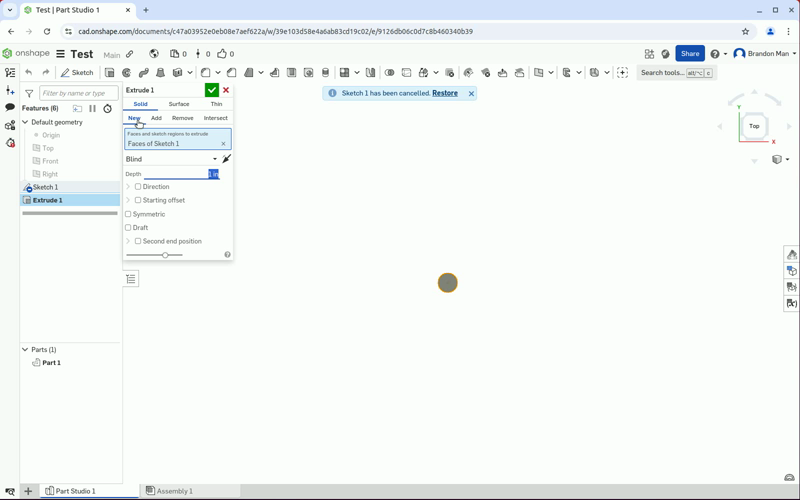
text(3.129)
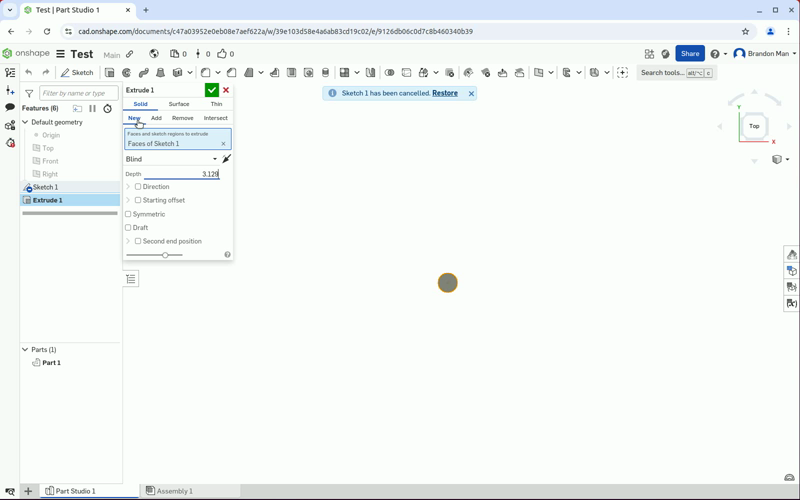
key(enter)
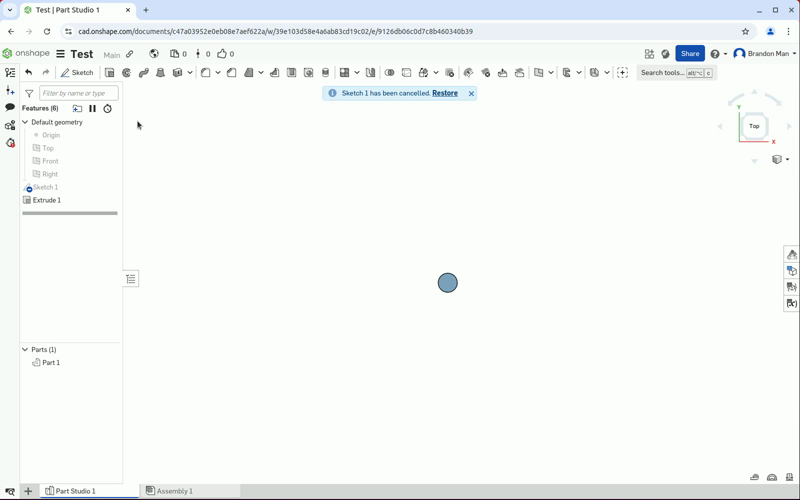
key(shift+h)
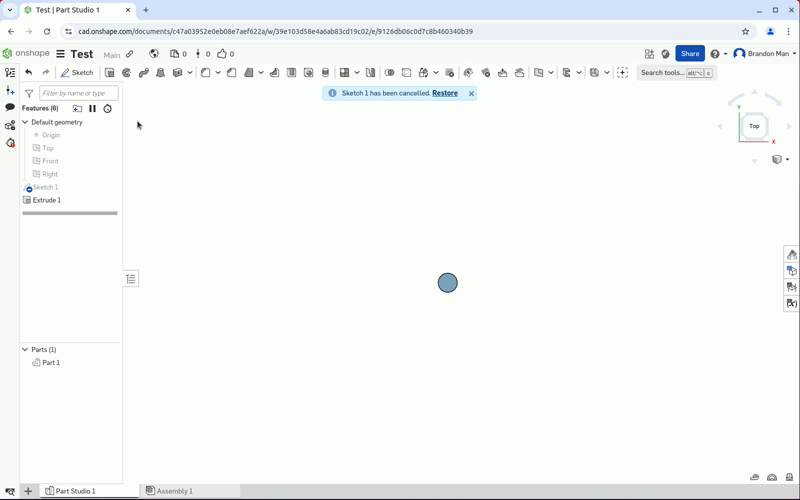
key(shift+h)
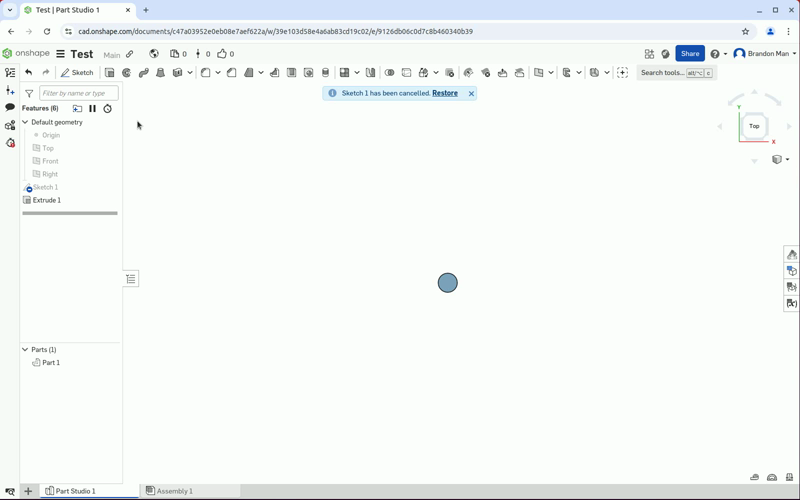
mouse_move(73, 189)
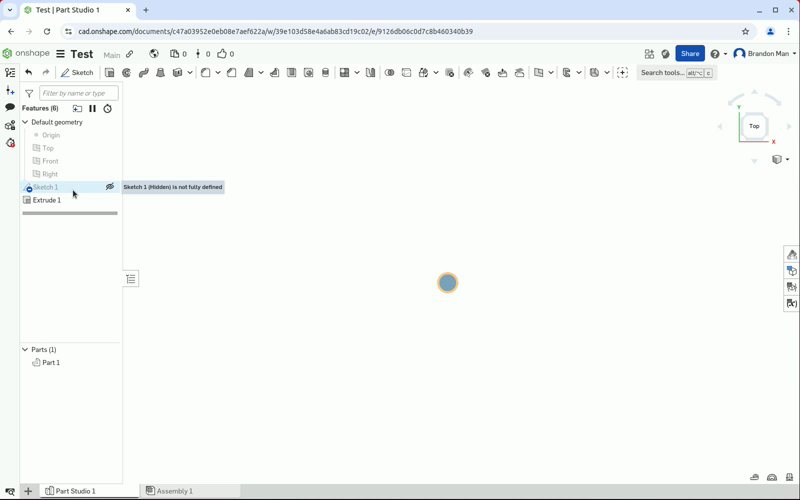
click(73, 189)
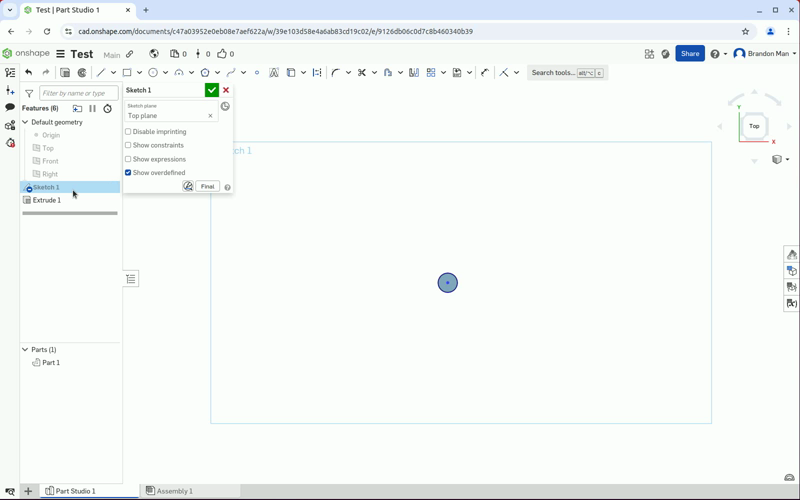
mouse_move(229, 92)
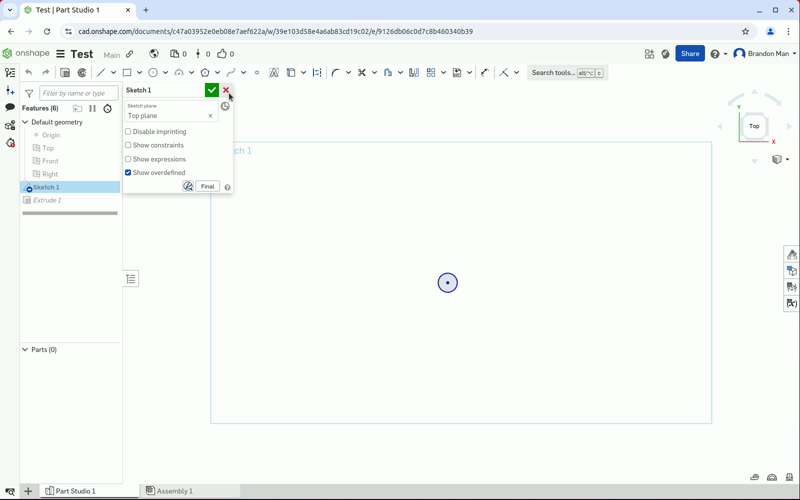
click(229, 92)
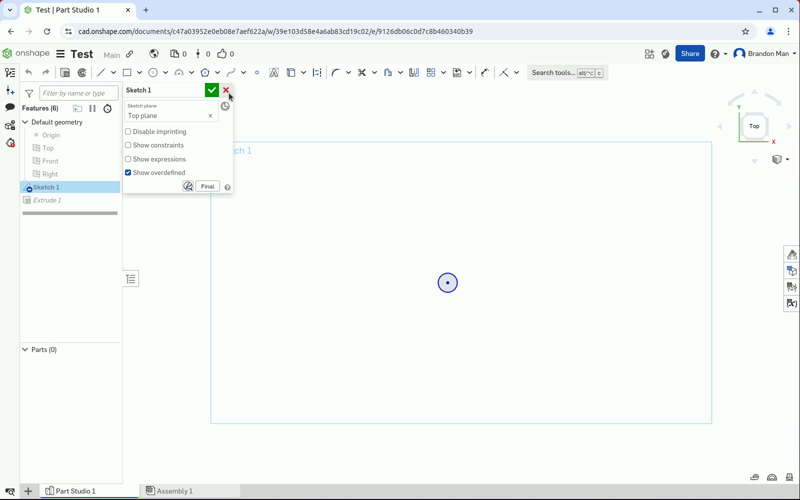
key(shift+s)
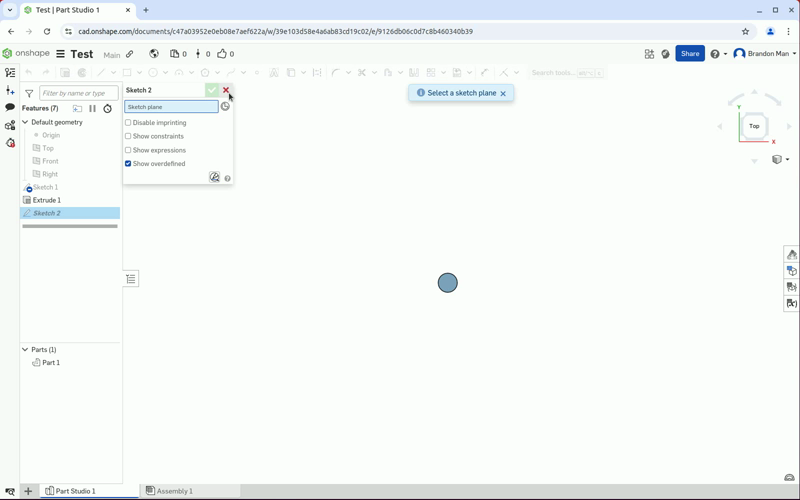
mouse_move(73, 150)
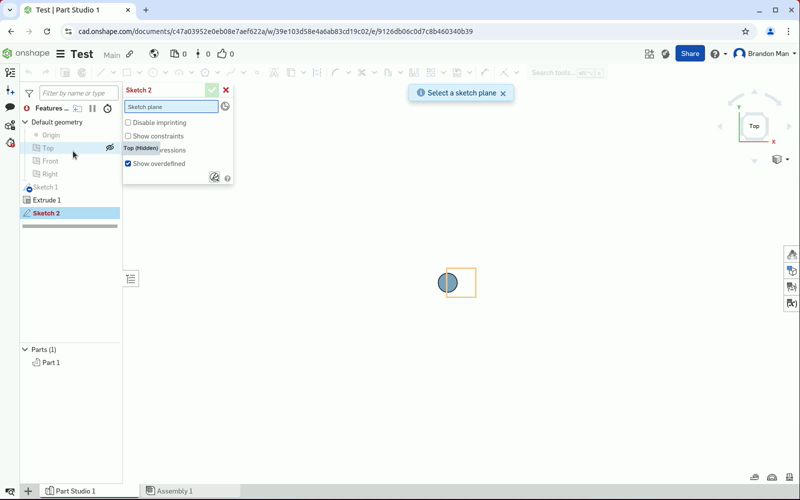
click(73, 150)
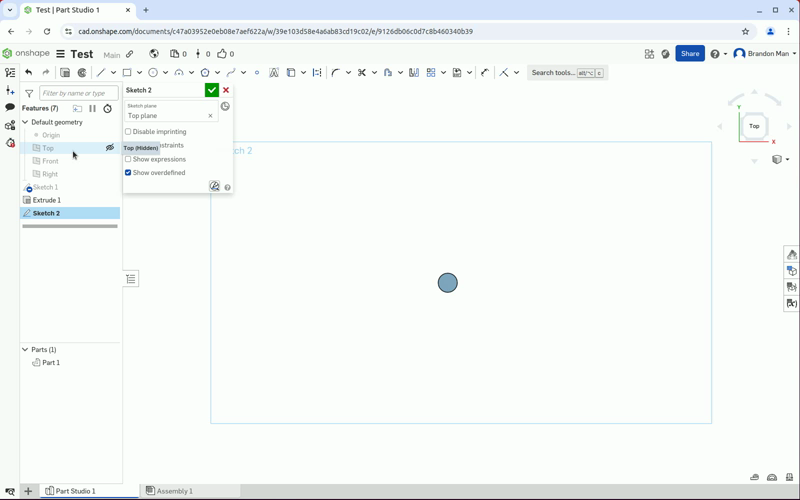
mouse_move(73, 352)
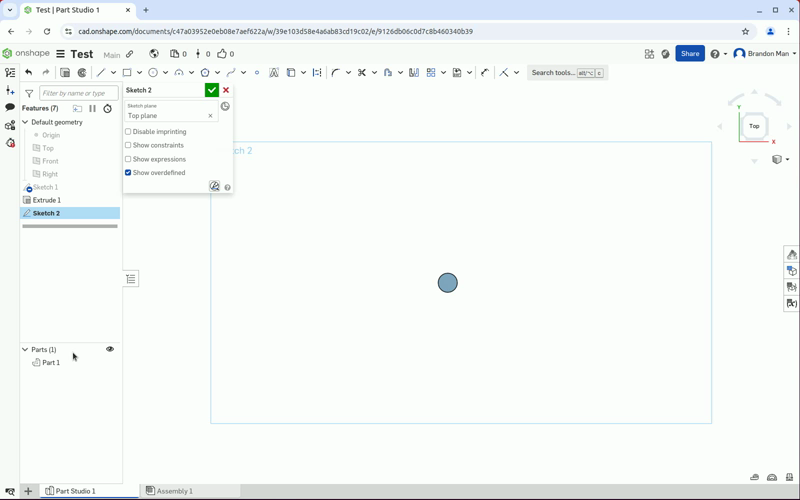
key(y)
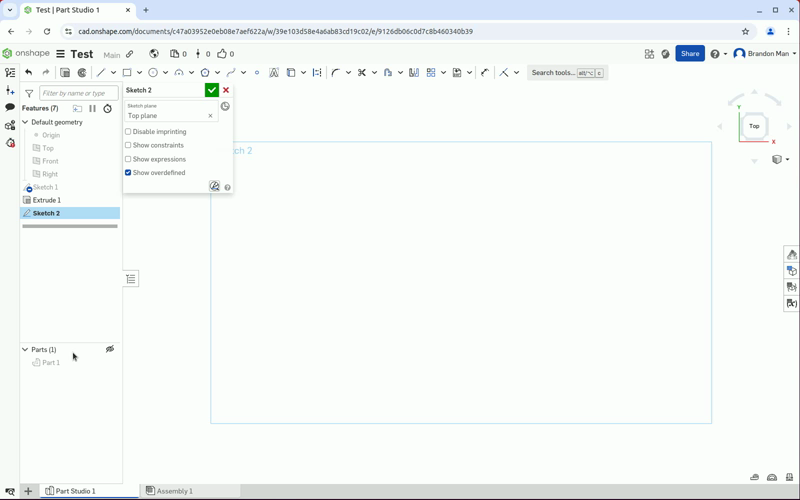
key(l)
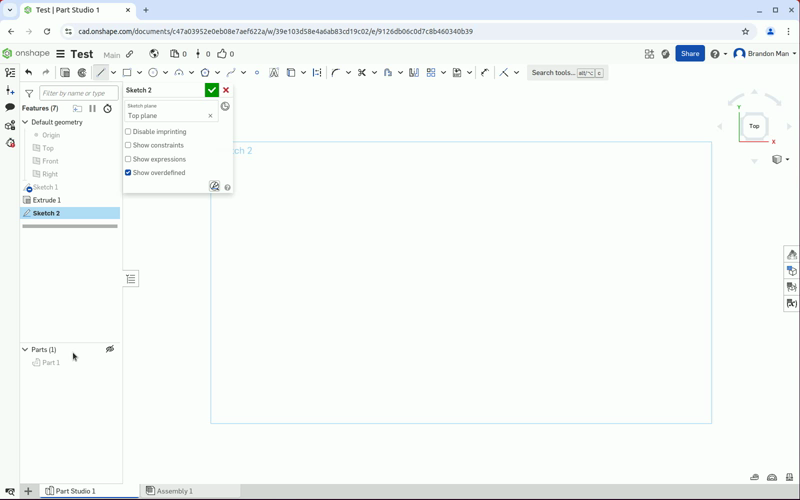
key_down(shift)
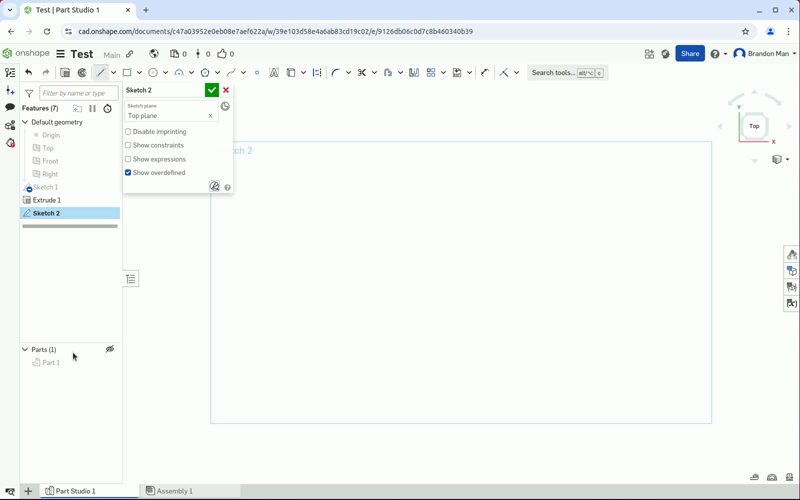
mouse_move(463, 290)
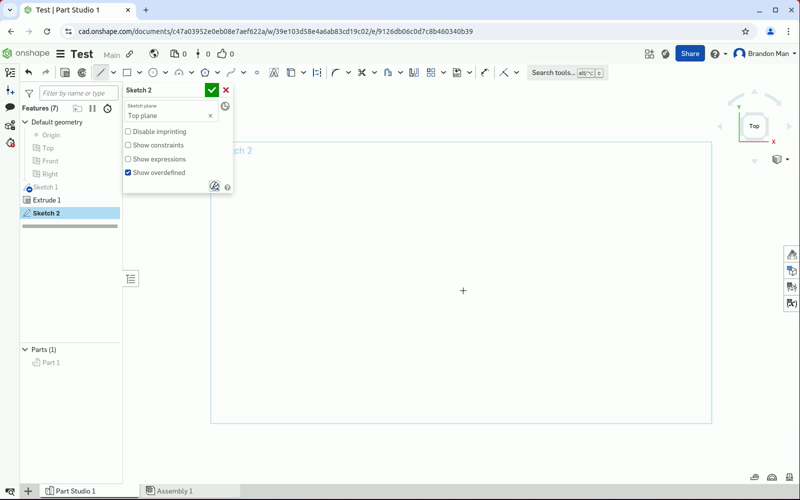
click(463, 290)
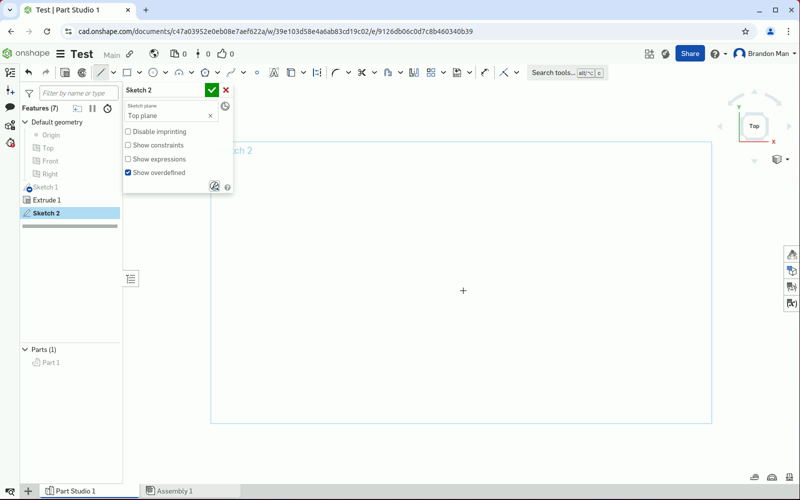
key_up(shift)
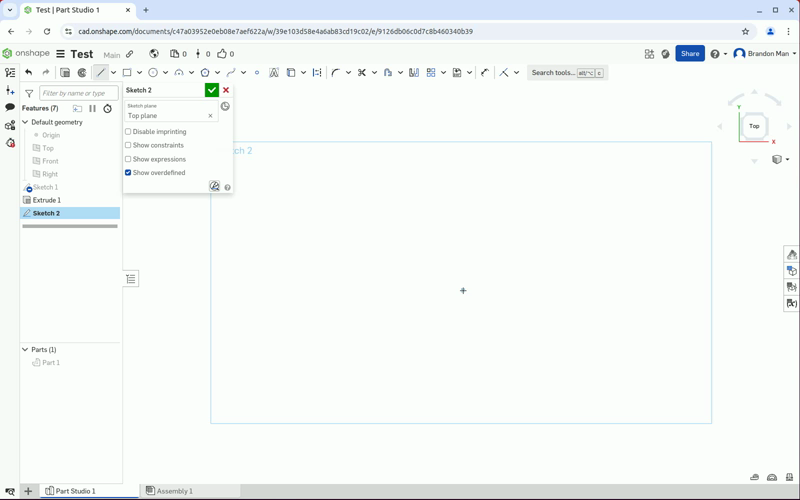
key_down(shift)
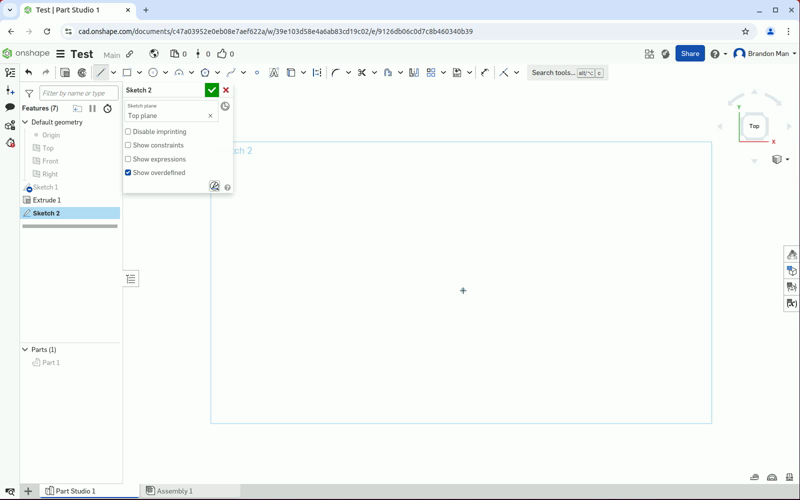
mouse_move(493, 290)
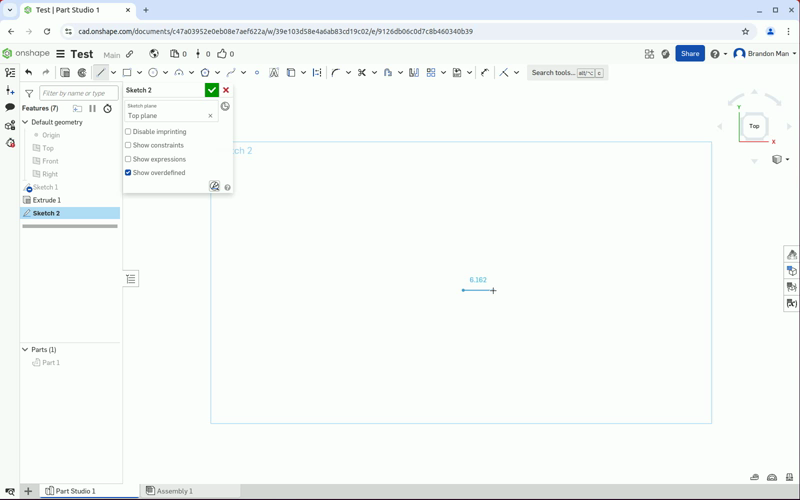
mouse_move(474, 290)
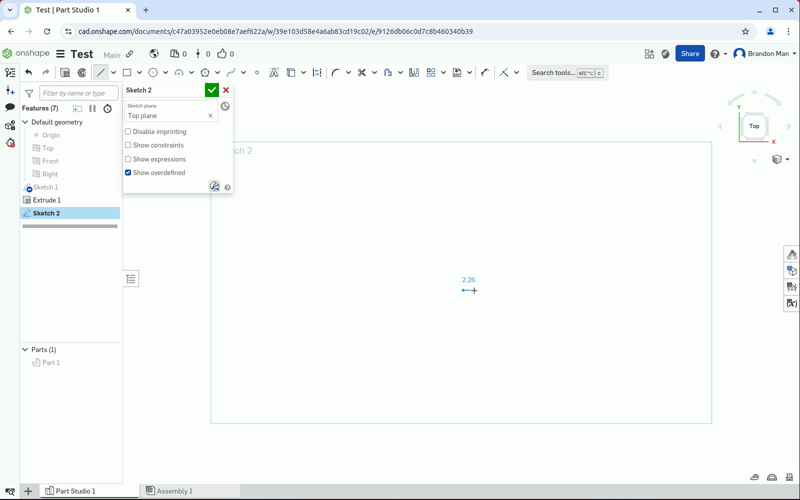
click(474, 290)
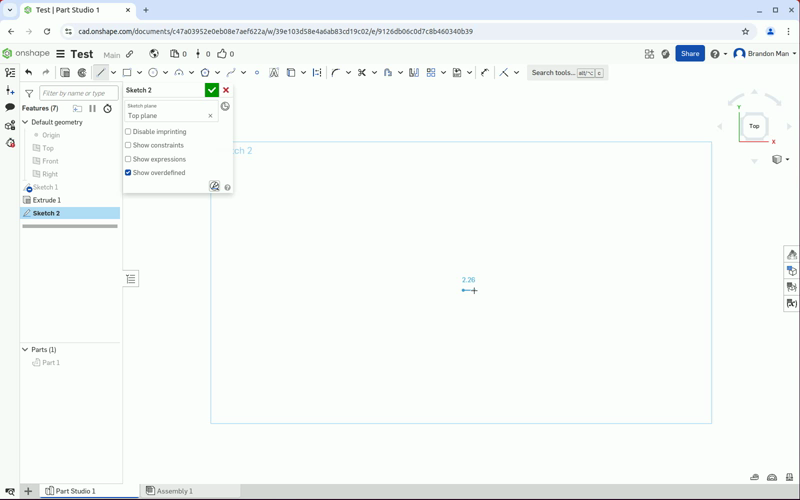
key_up(shift)
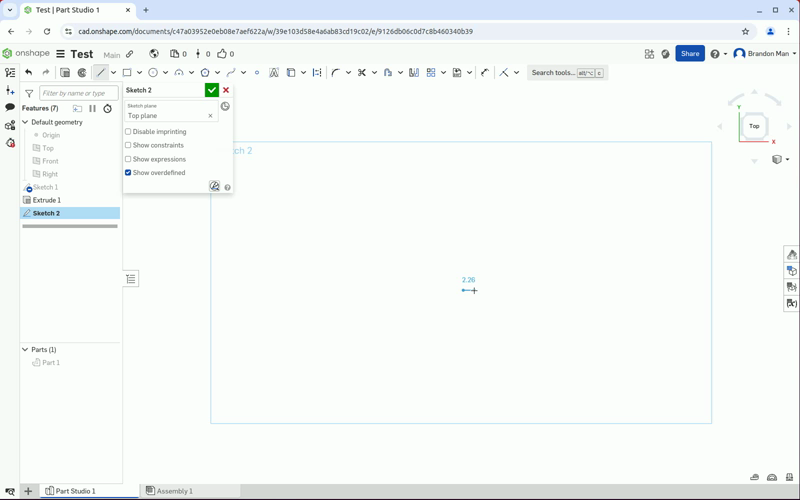
key_down(shift)
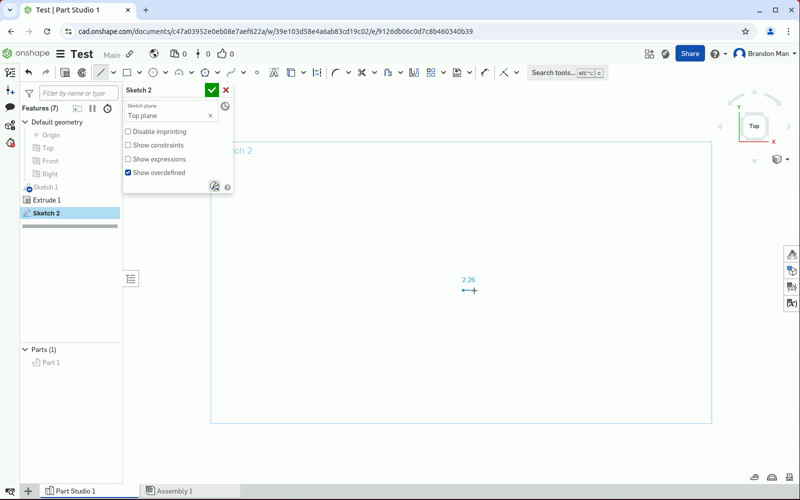
mouse_move(504, 290)
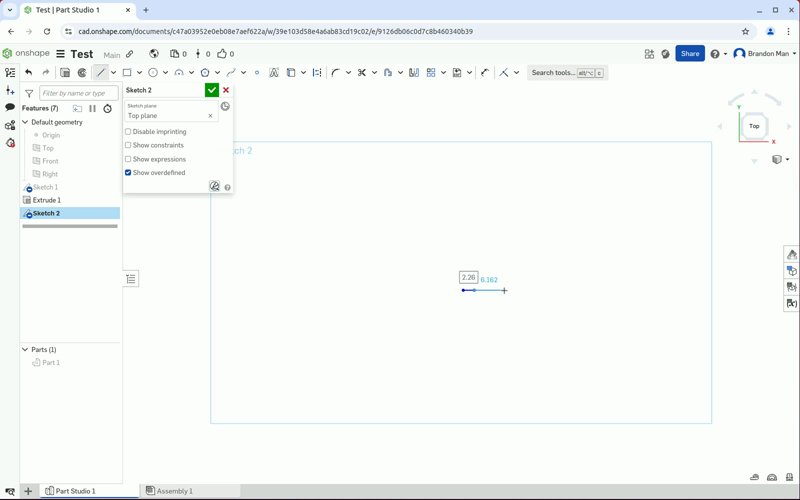
mouse_move(474, 274)
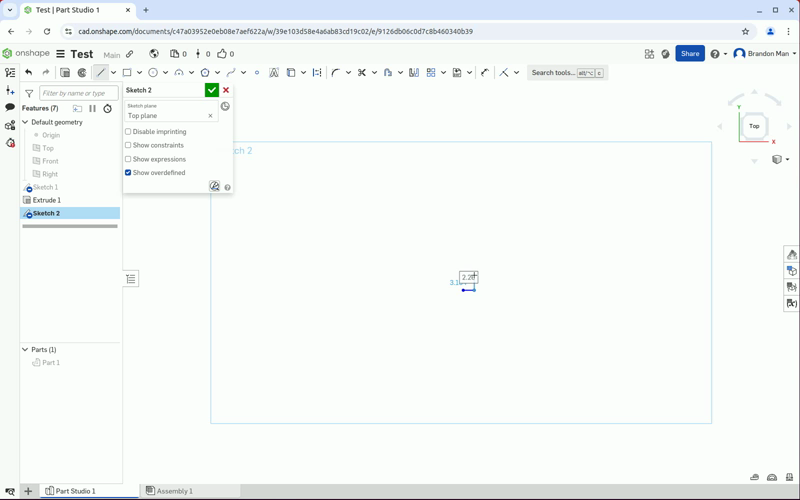
click(474, 274)
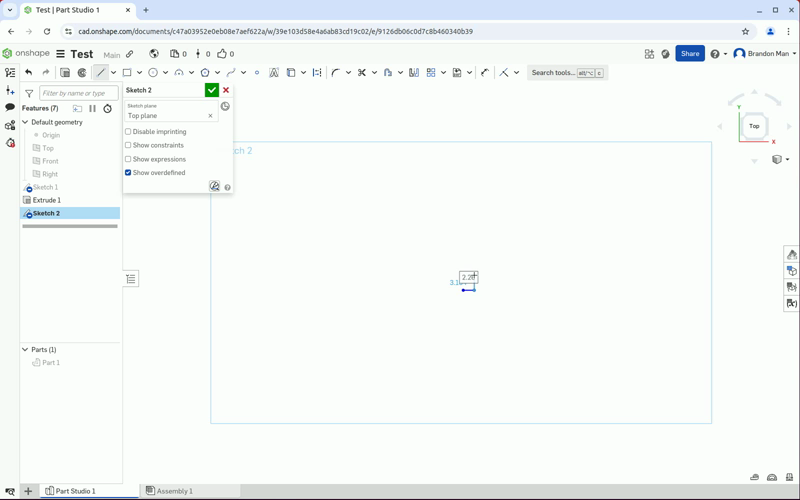
key_up(shift)
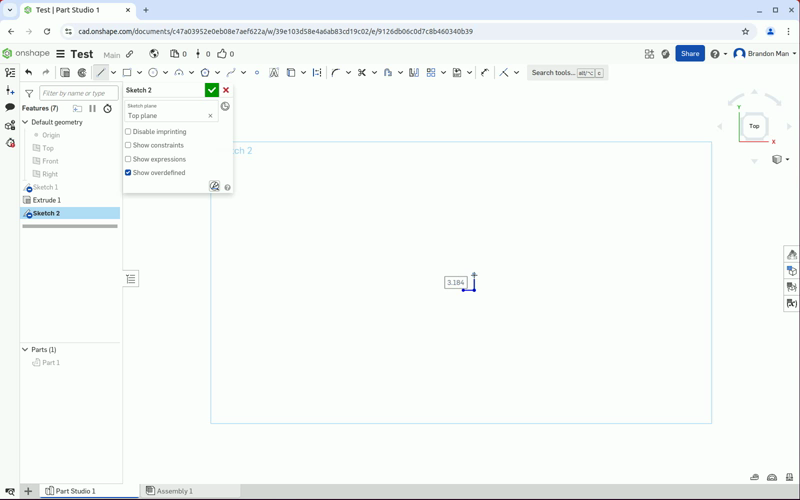
key_down(shift)
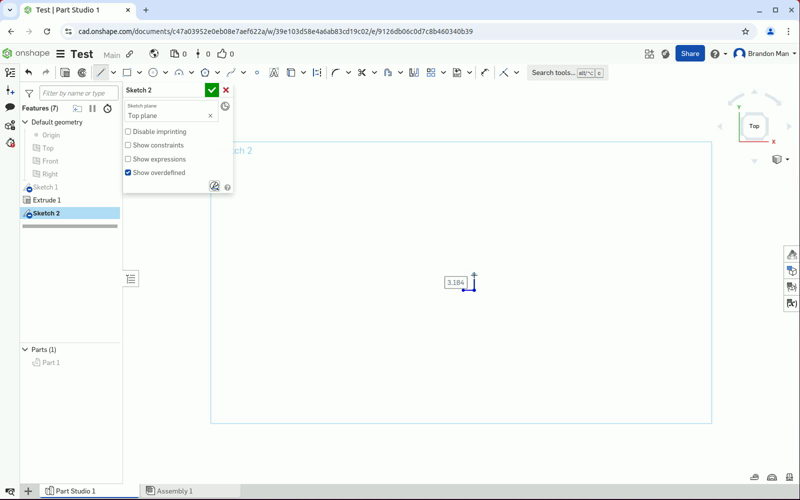
mouse_move(504, 274)
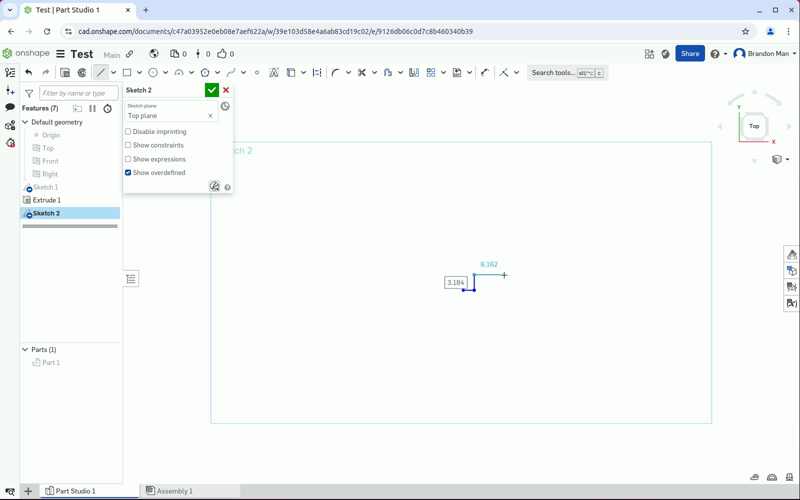
mouse_move(463, 274)
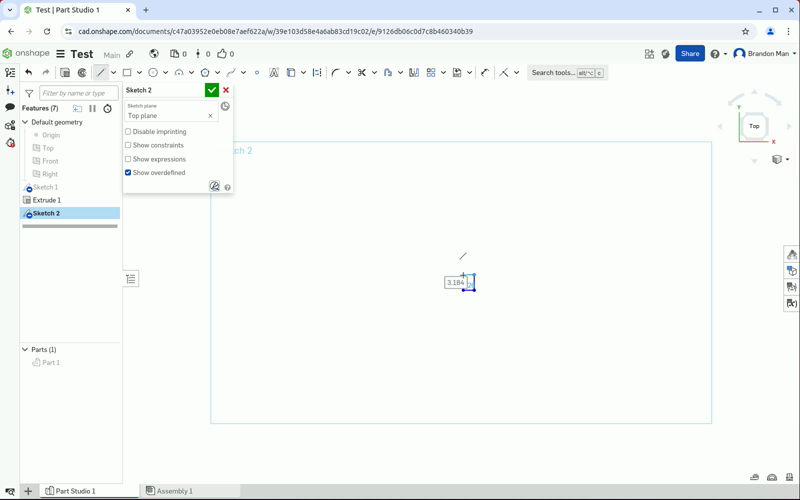
click(463, 274)
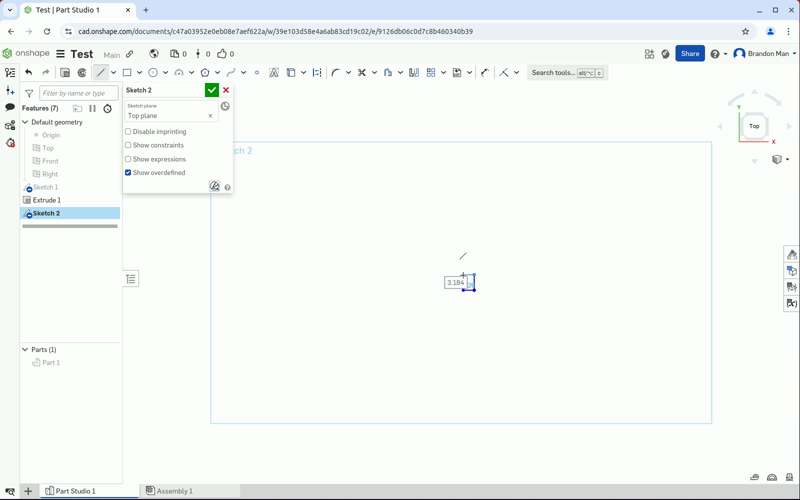
key_up(shift)
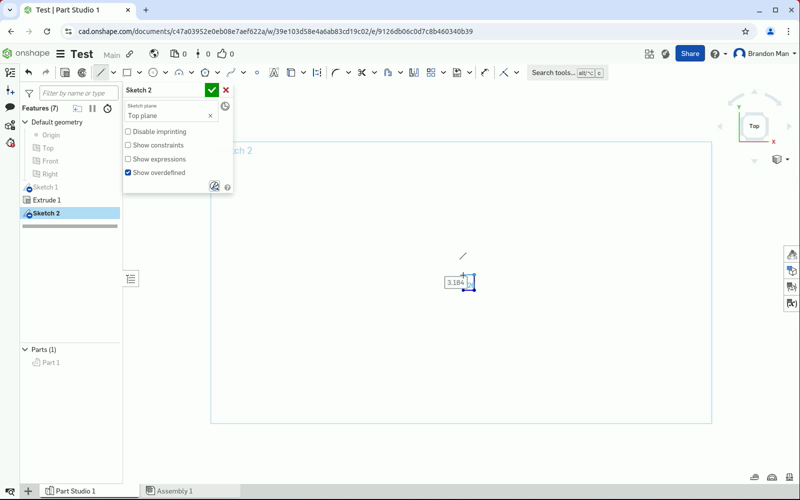
mouse_move(493, 274)
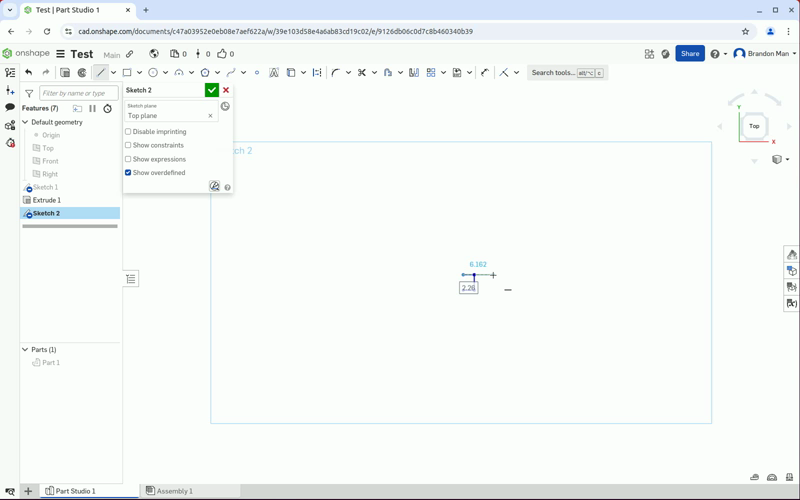
key_down(shift)
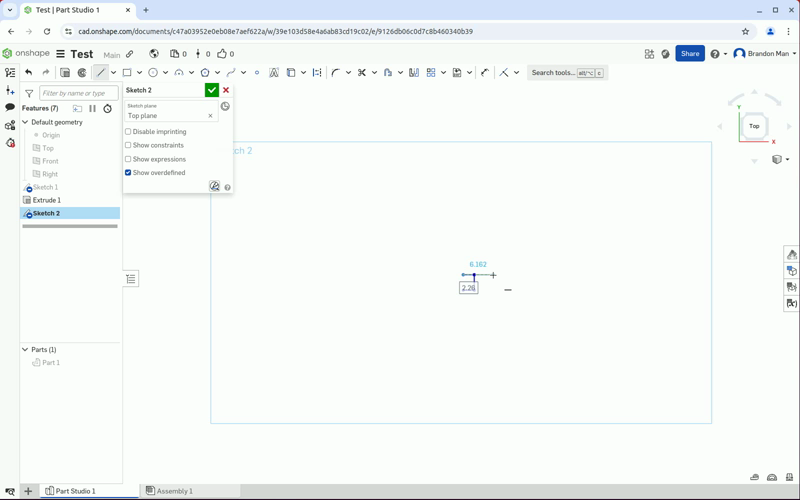
mouse_move(463, 290)
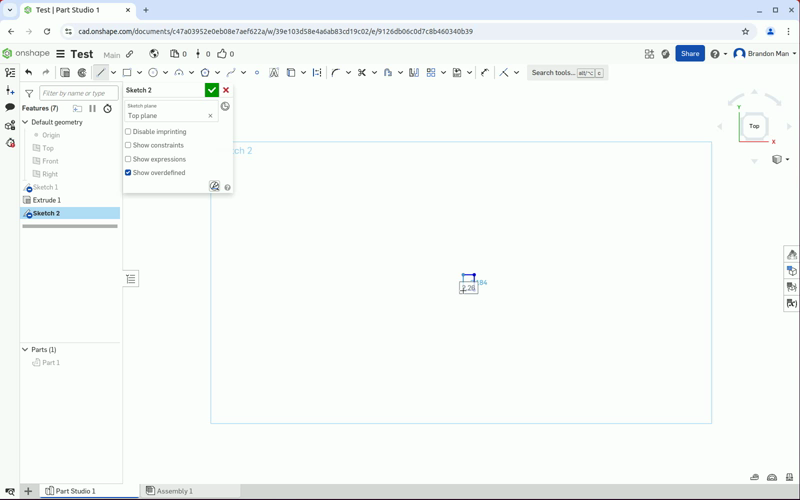
key_up(shift)
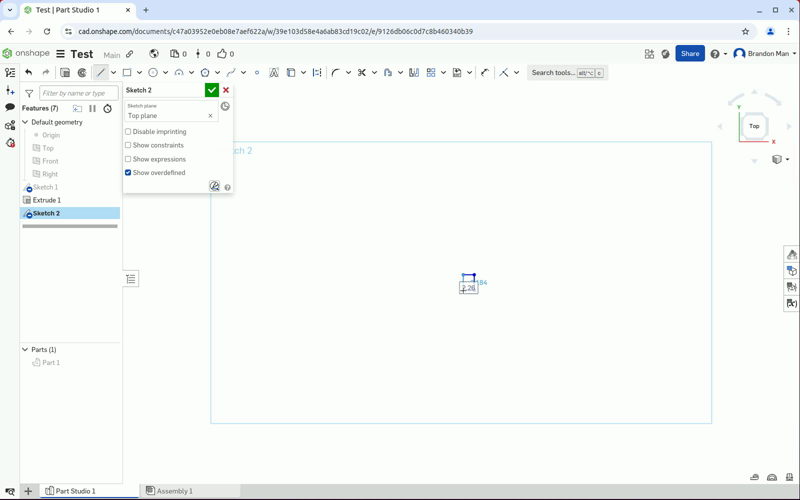
click(463, 290)
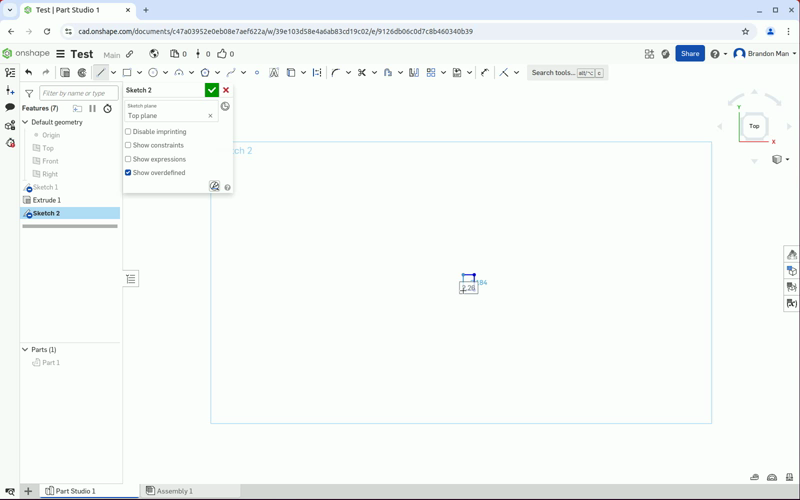
key(esc)
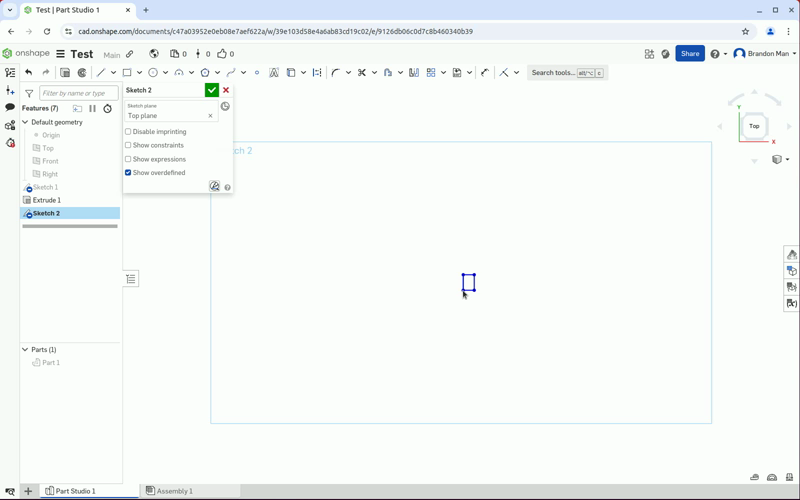
mouse_move(469, 279)
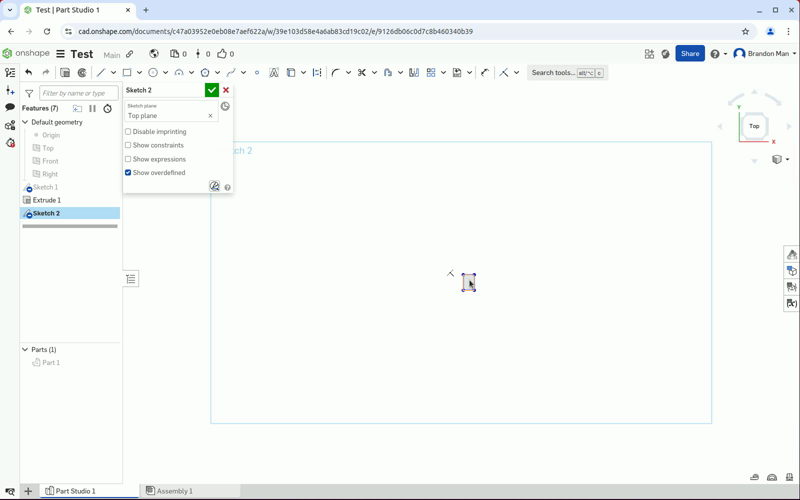
scroll(6)
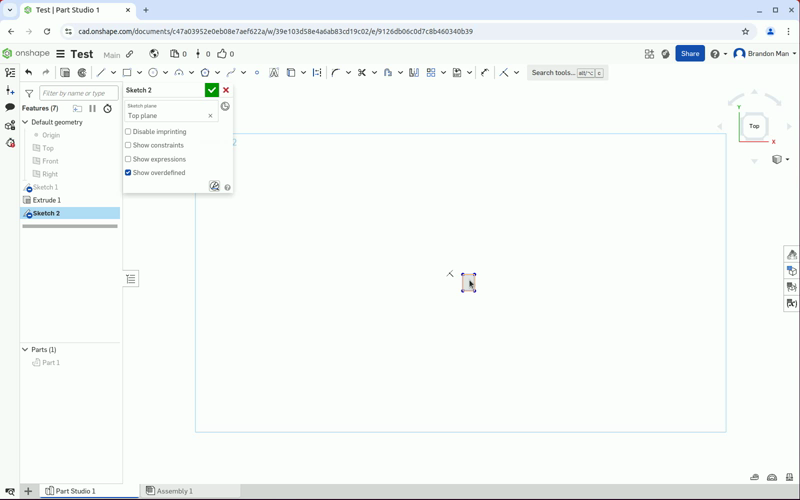
scroll(6)
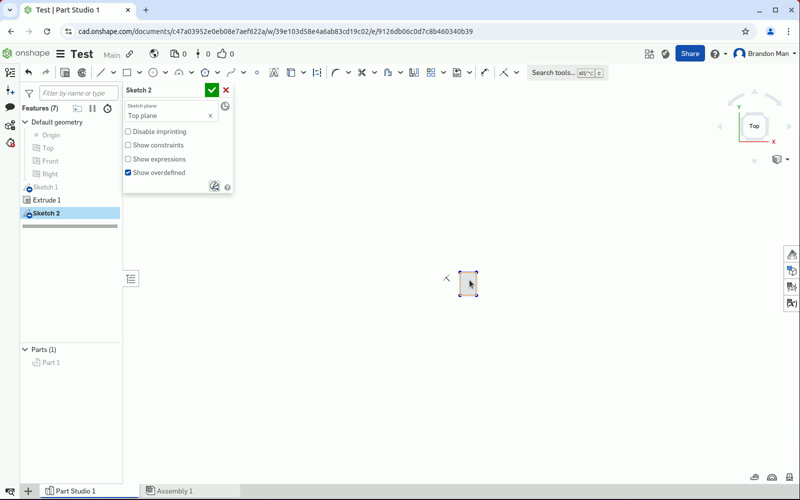
scroll(6)
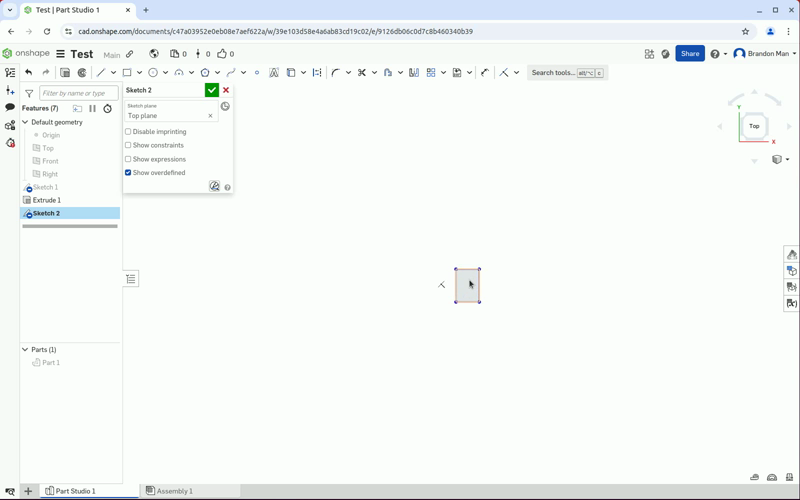
scroll(6)
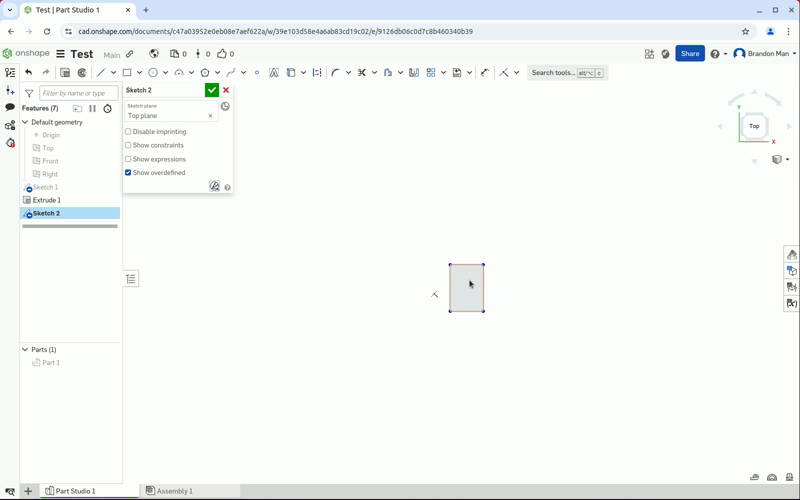
scroll(6)
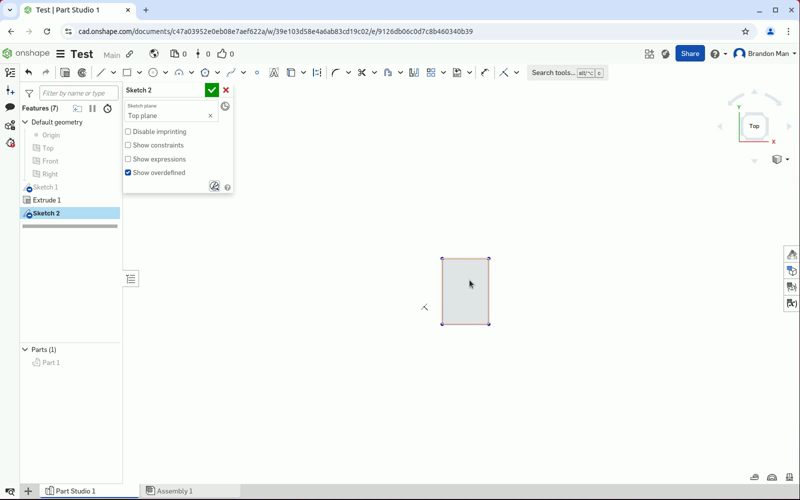
scroll(6)
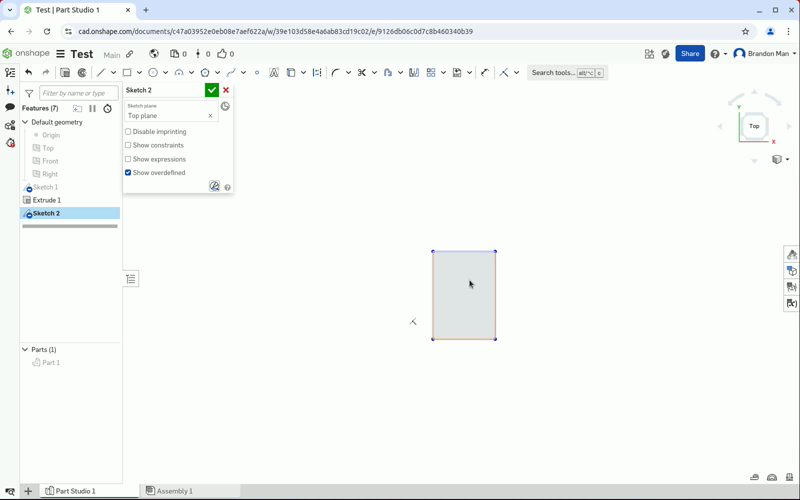
scroll(6)
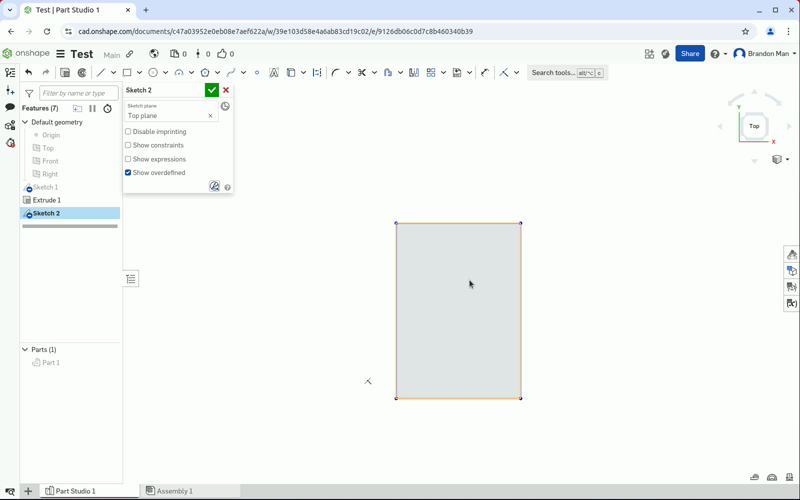
click(469, 279)
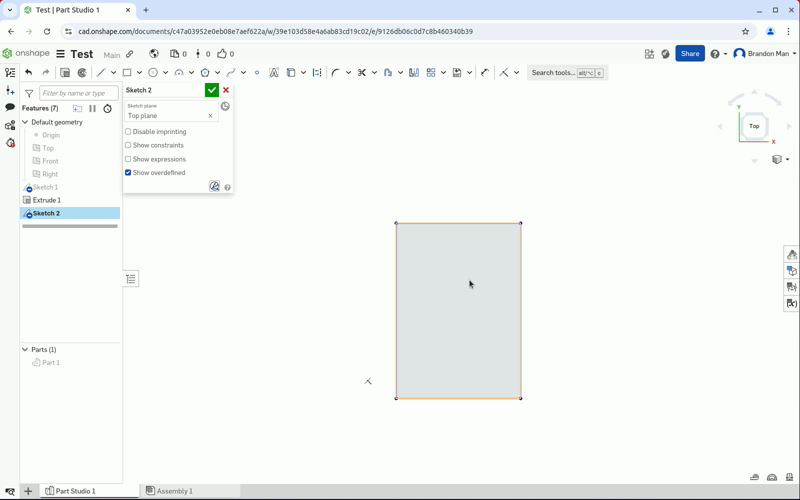
scroll(-6)
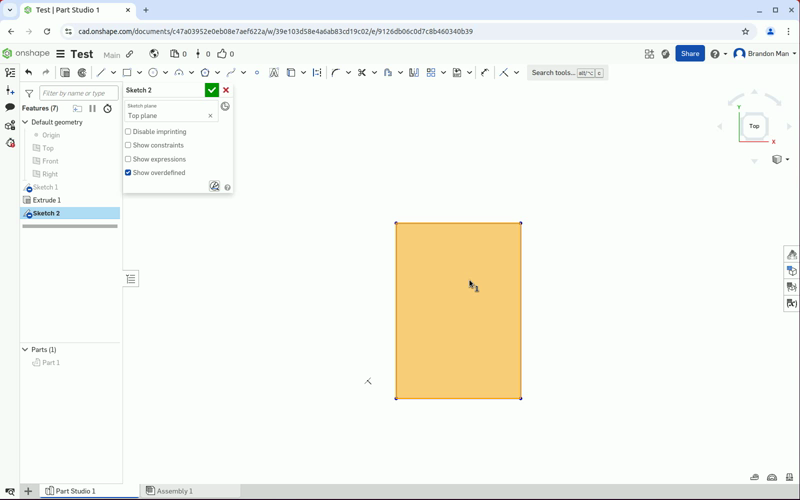
scroll(-6)
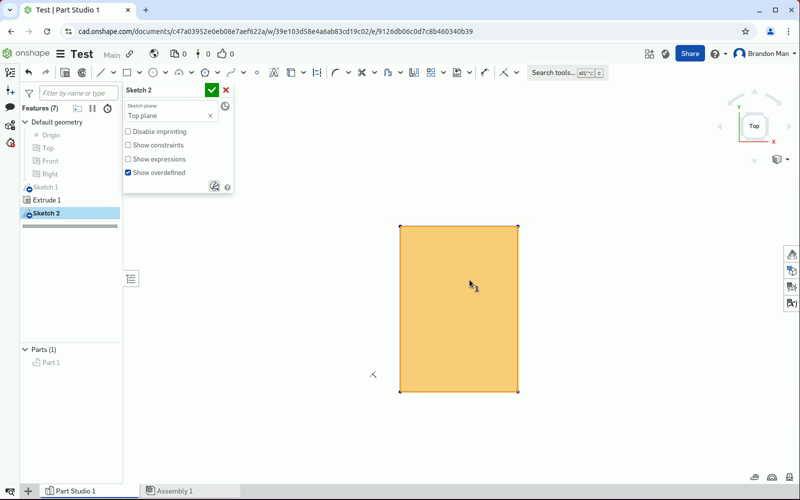
scroll(-6)
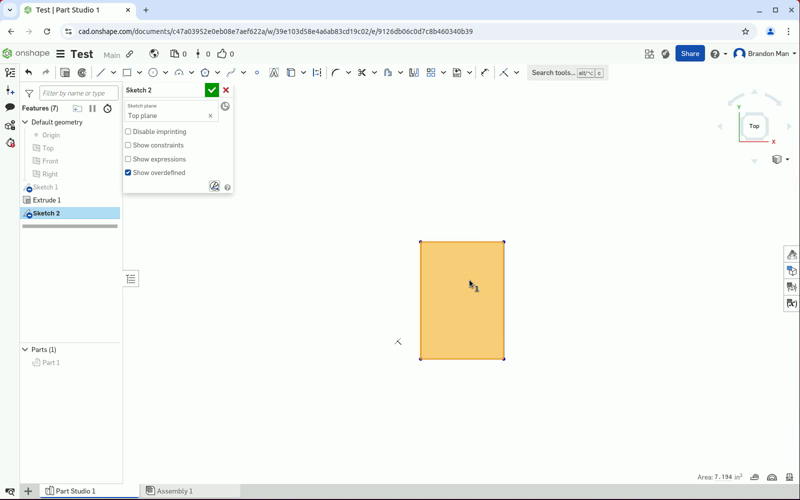
scroll(-6)
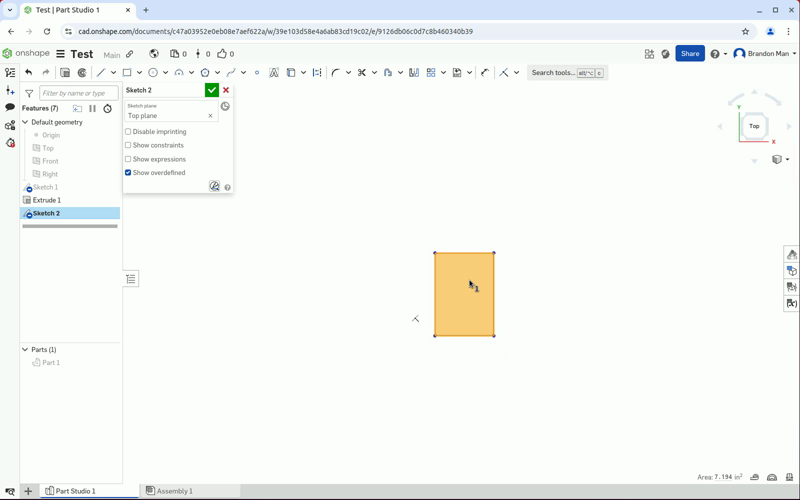
scroll(-6)
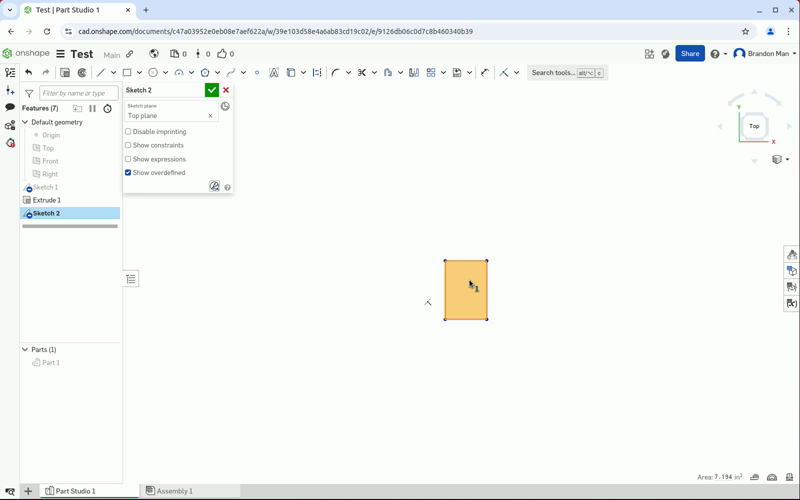
scroll(-6)
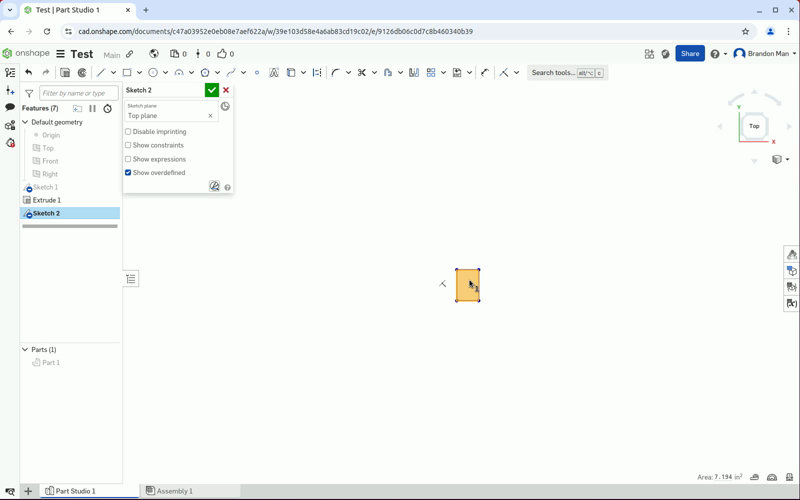
scroll(-6)
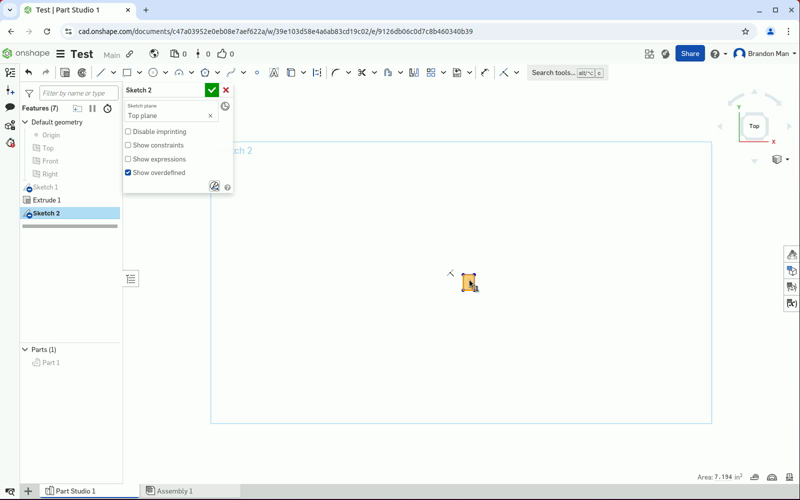
mouse_move(73, 352)
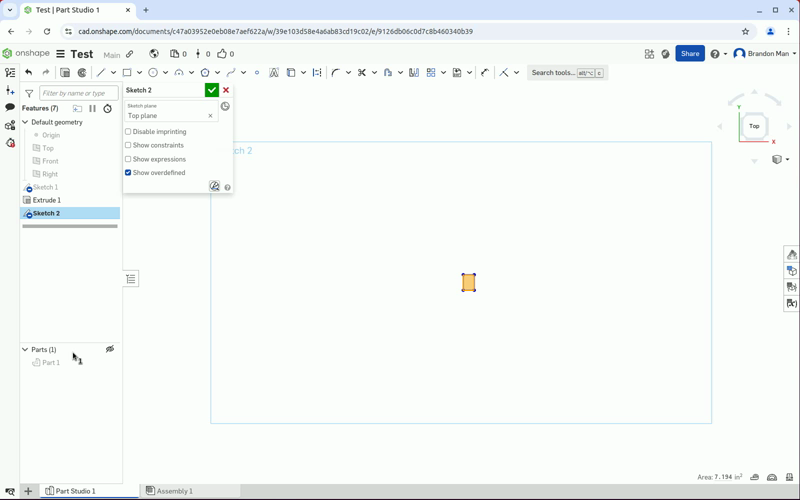
key(shift+y)
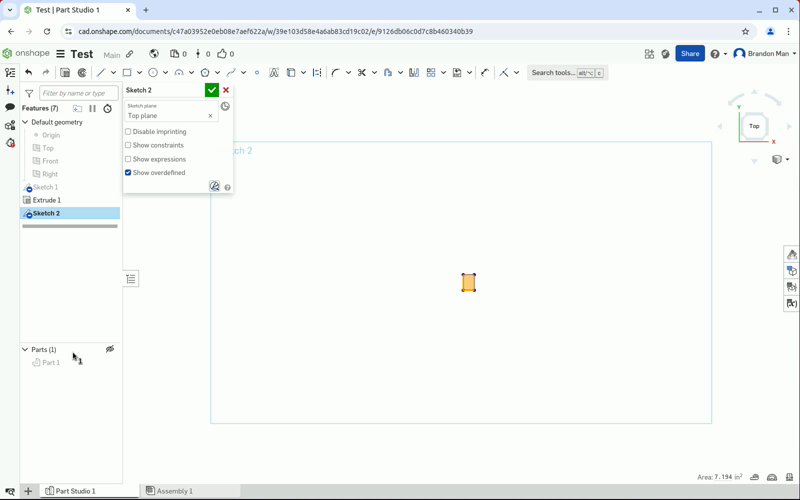
key(shift+e)
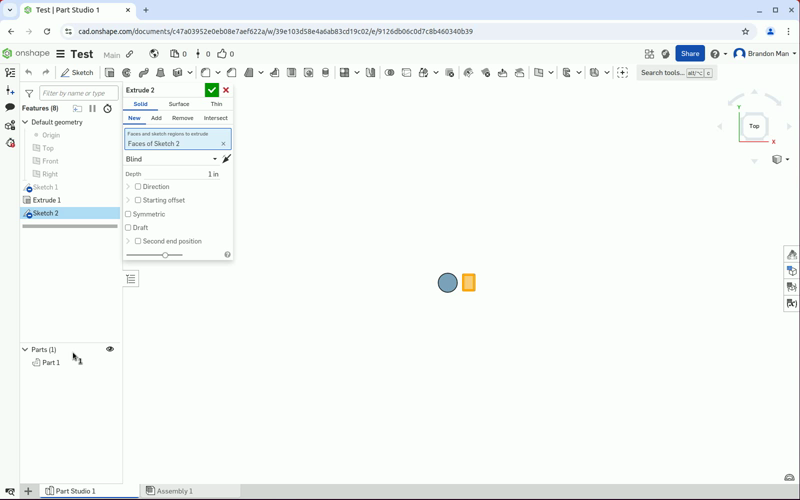
mouse_move(143, 106)
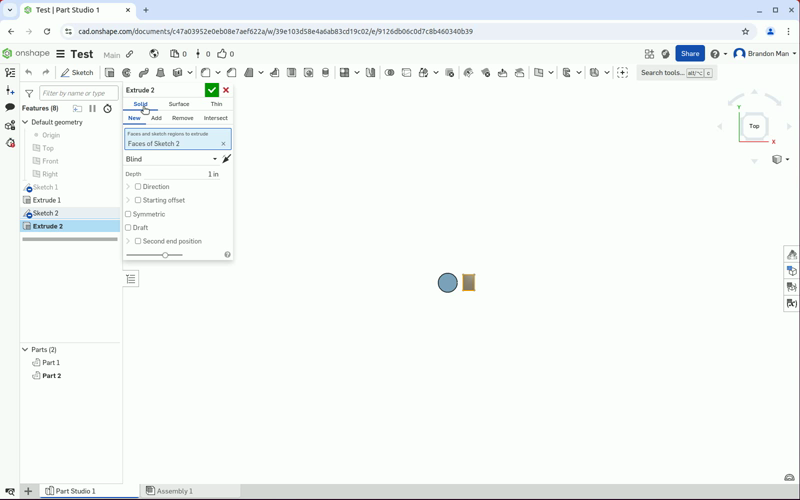
click(143, 106)
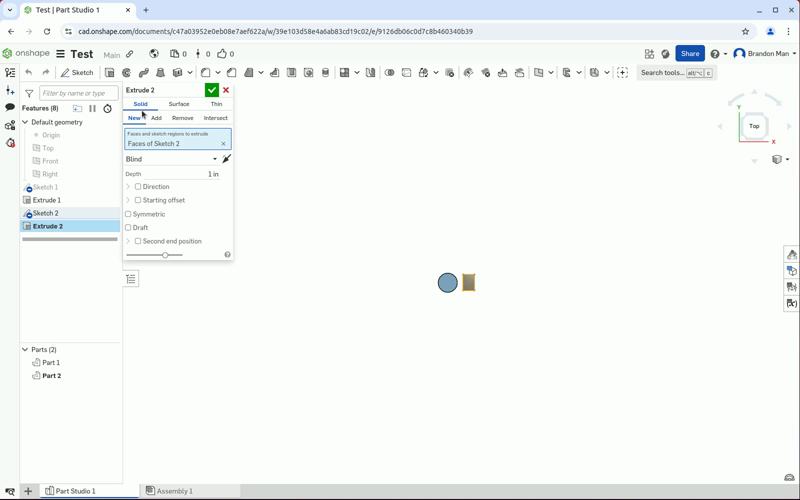
mouse_move(137, 120)
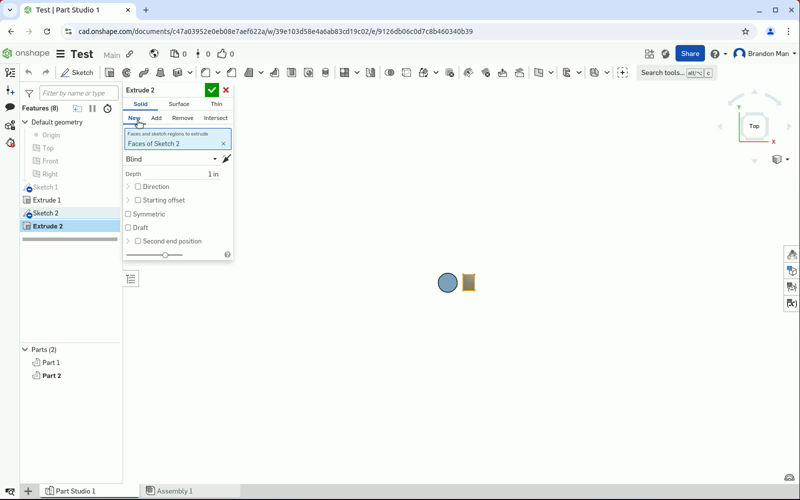
click(137, 120)
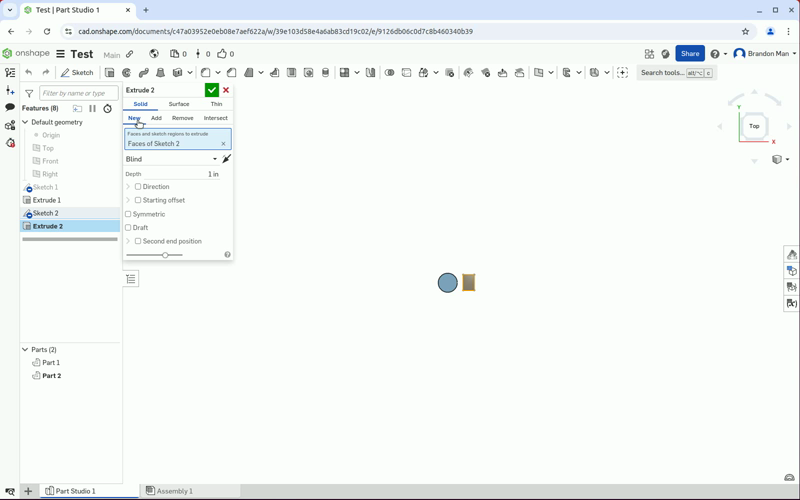
key(tab, 4)
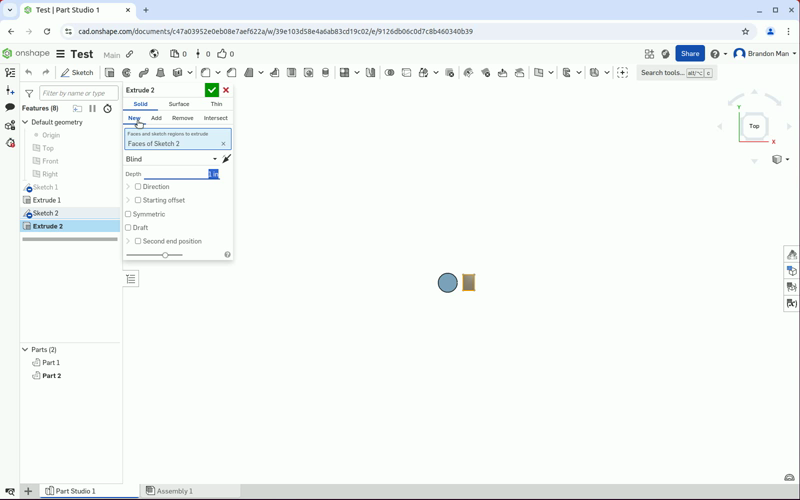
text(2.648)
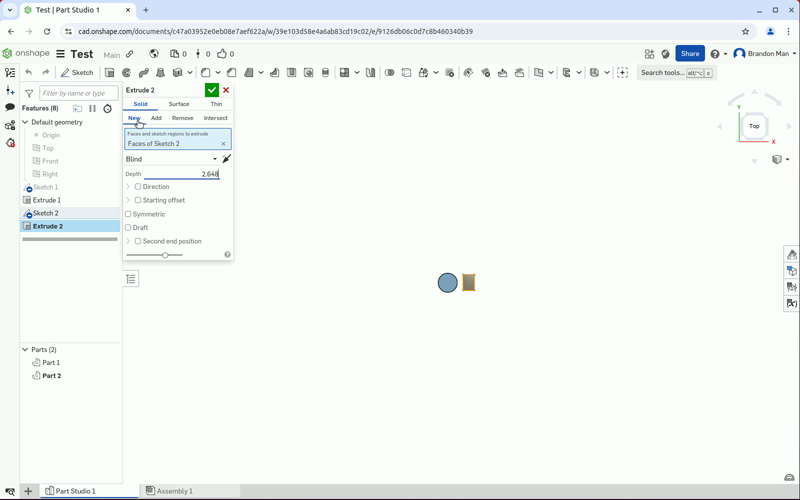
key(enter)
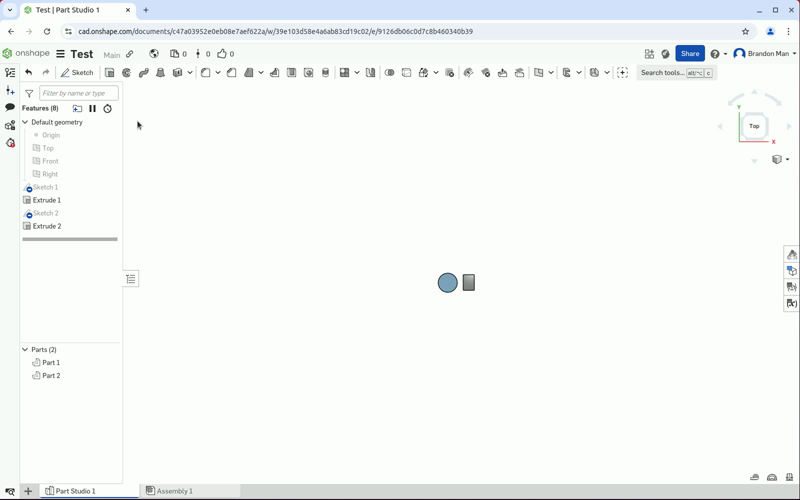
key(shift+h)
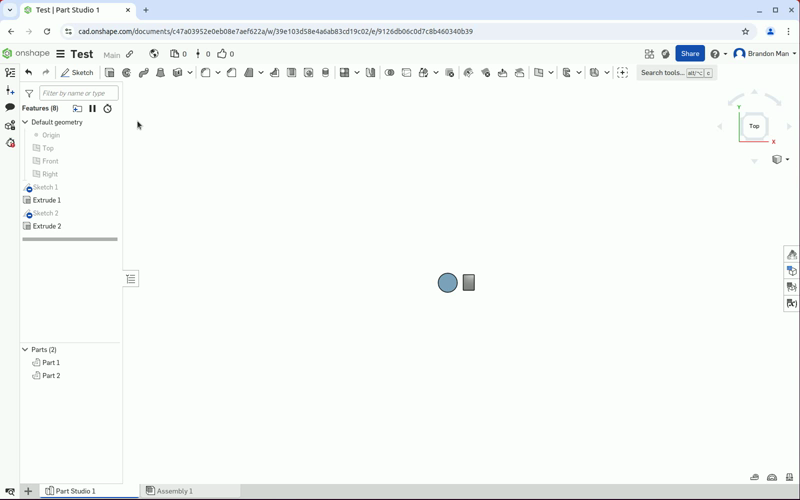
key(shift+h)
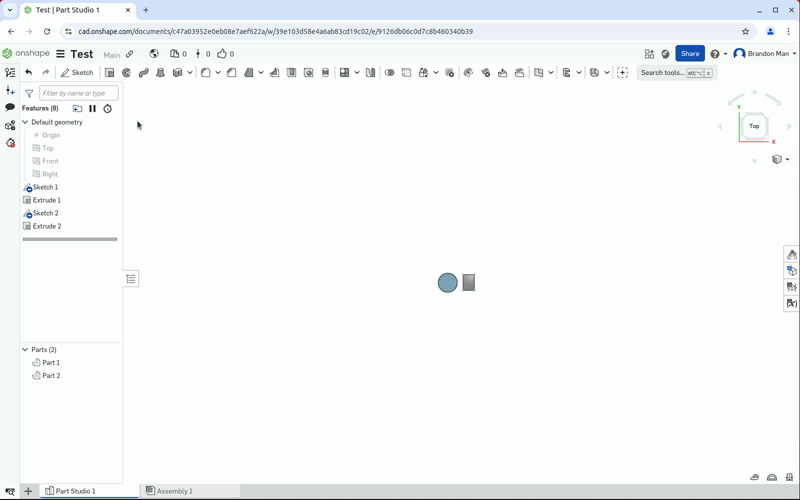
mouse_move(73, 189)
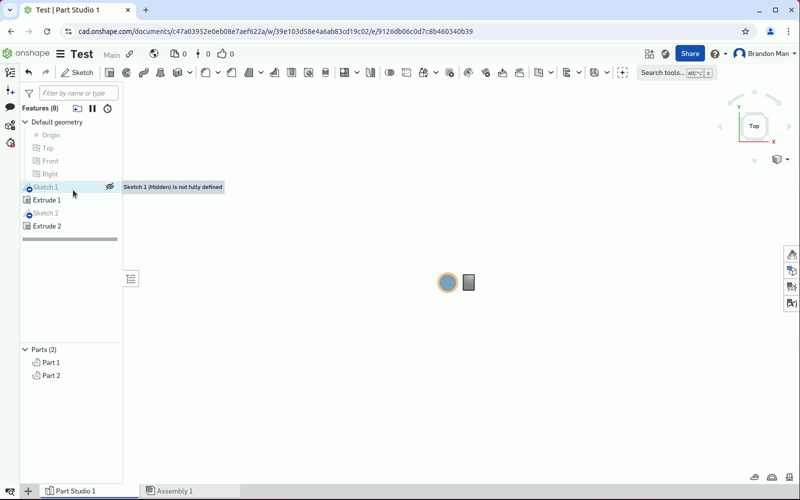
click(73, 189)
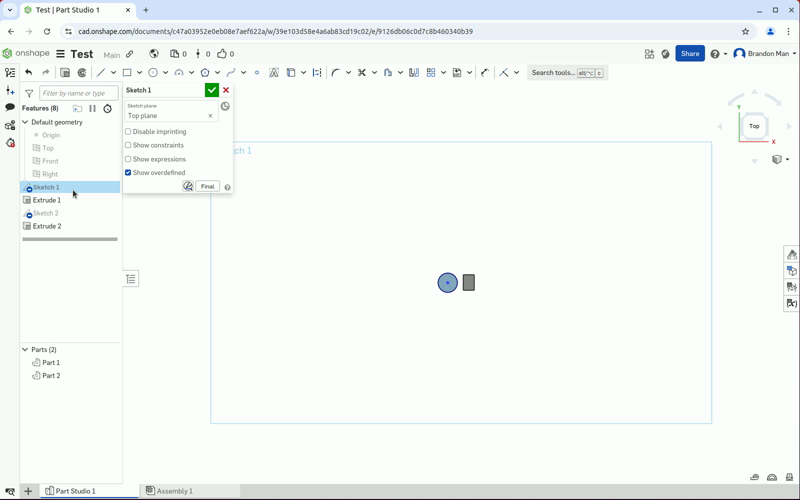
mouse_move(229, 92)
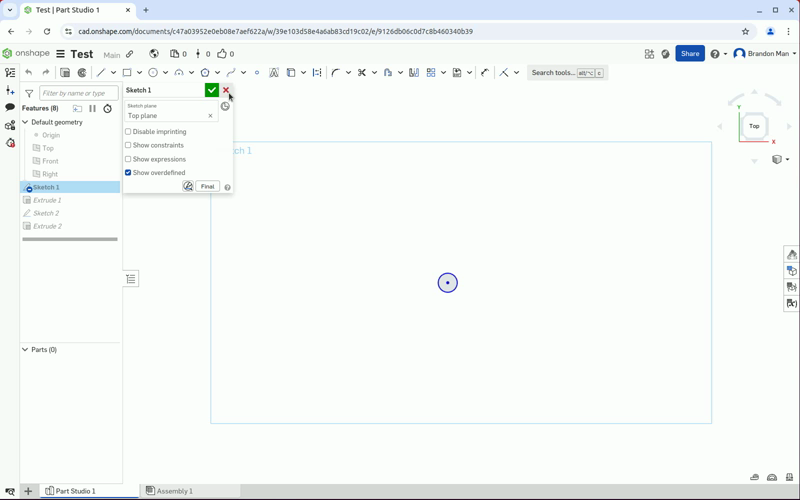
click(229, 92)
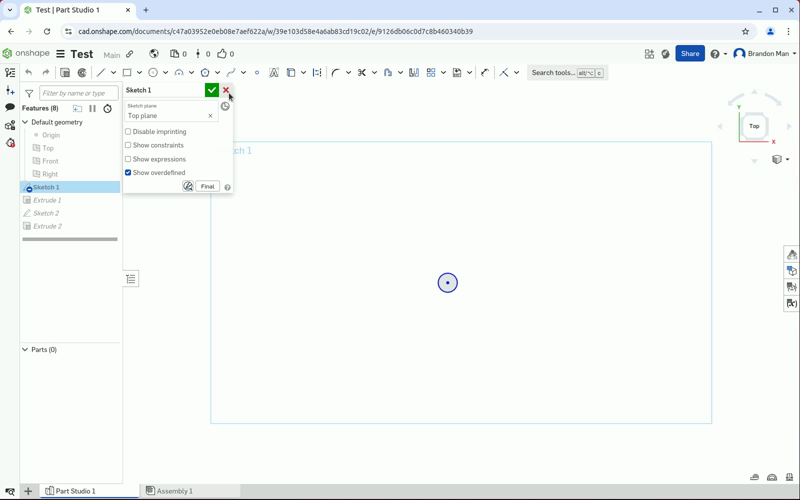
key(shift+s)
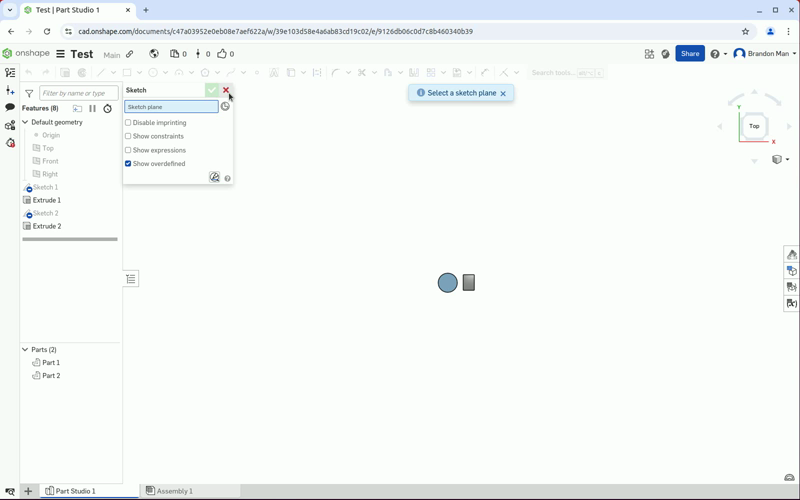
mouse_move(73, 150)
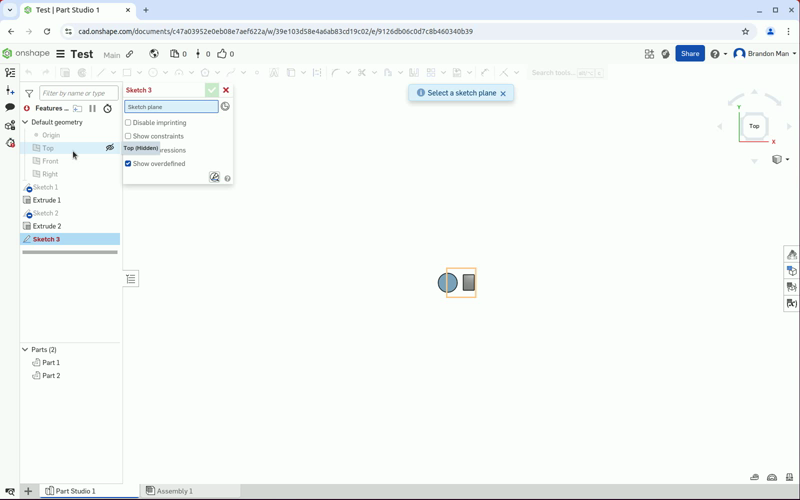
click(73, 150)
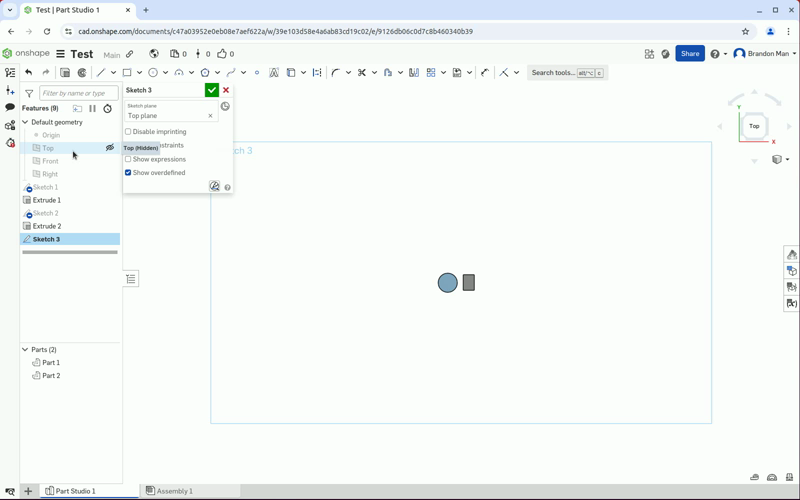
mouse_move(73, 352)
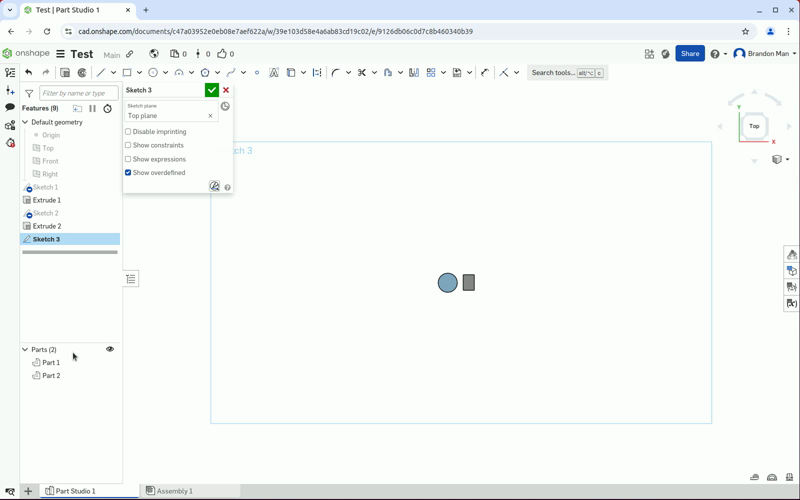
key(y)
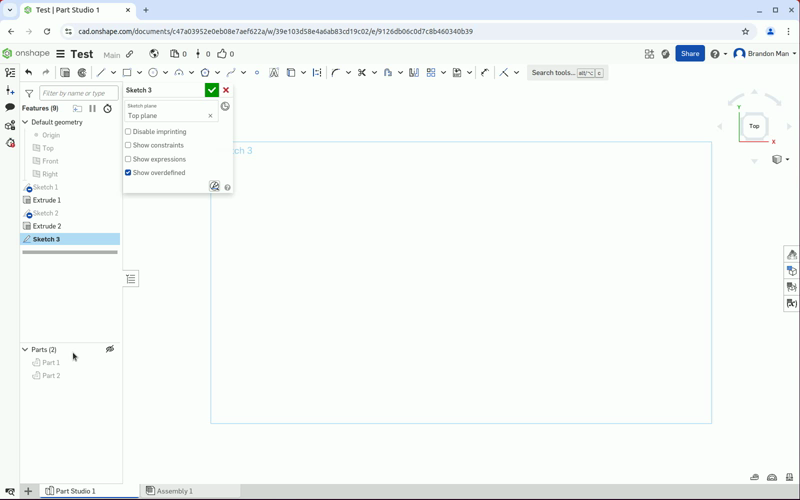
key(l)
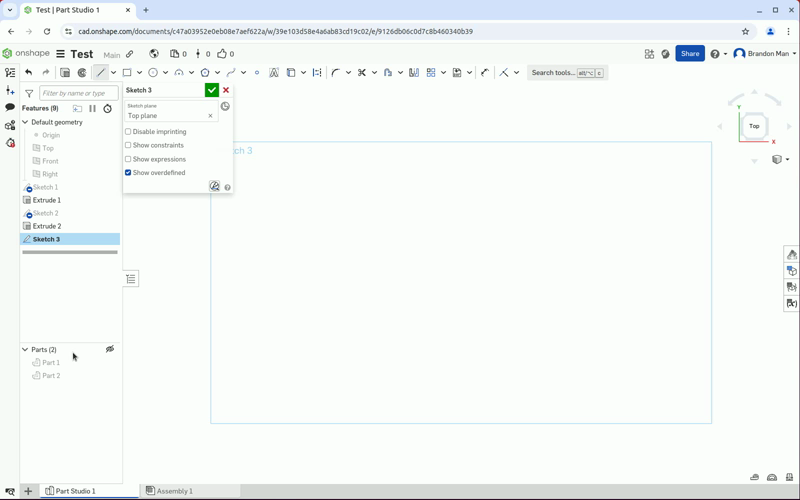
key_down(shift)
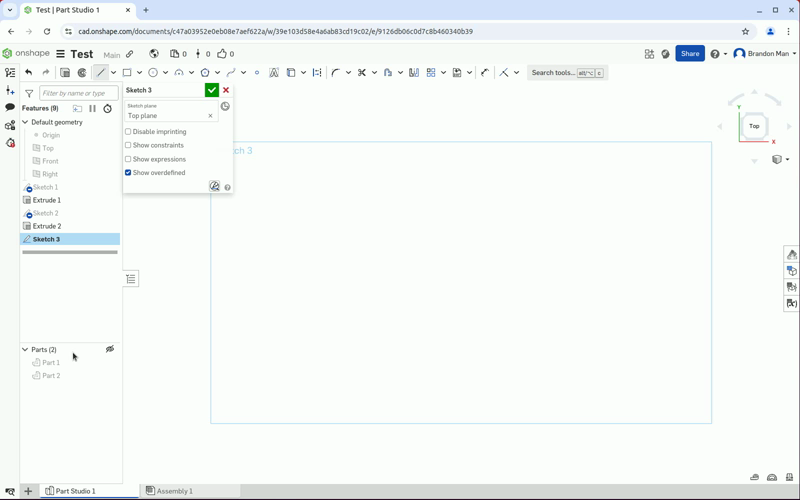
mouse_move(481, 298)
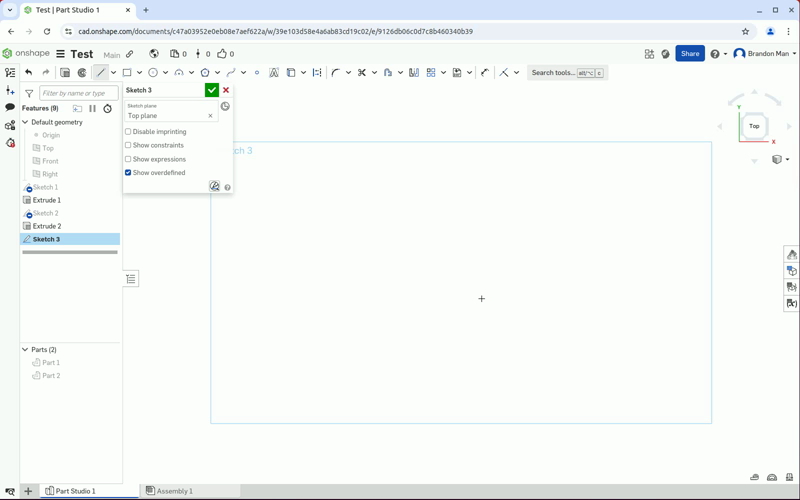
click(481, 298)
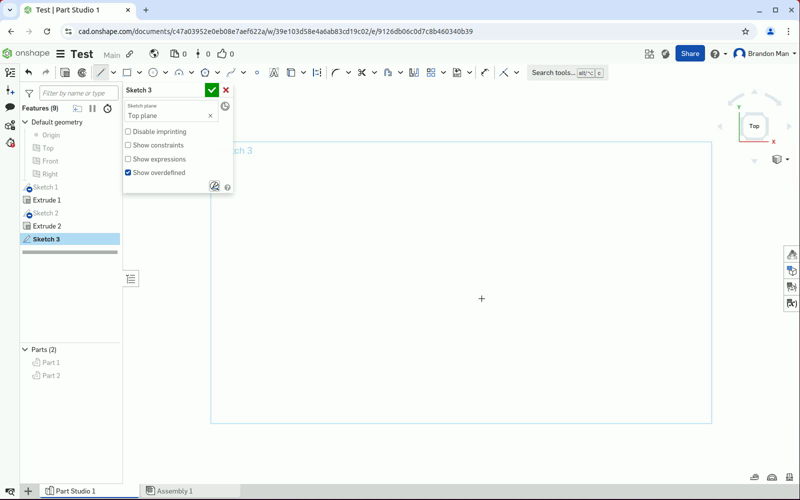
key_up(shift)
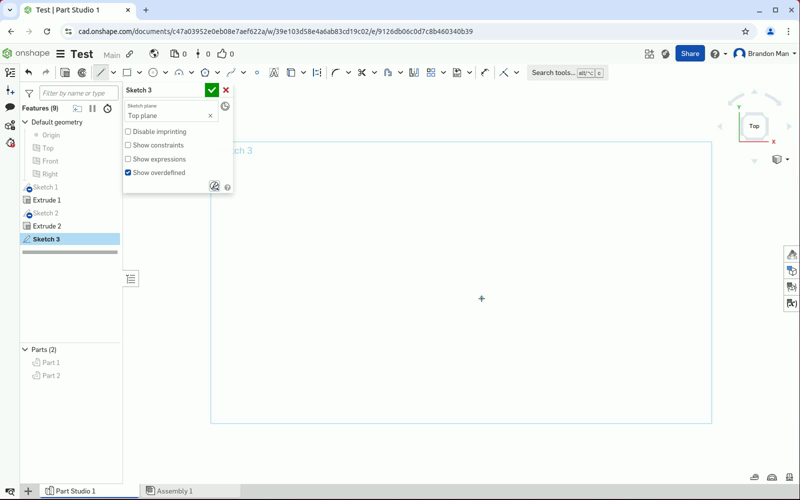
key_down(shift)
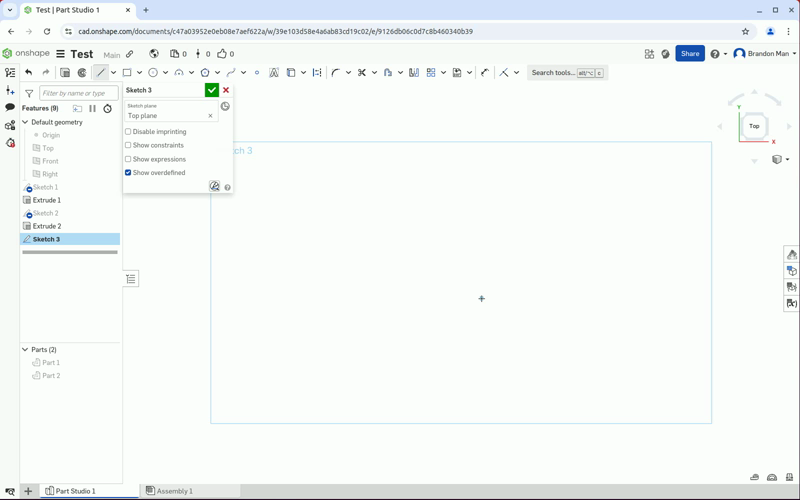
mouse_move(511, 298)
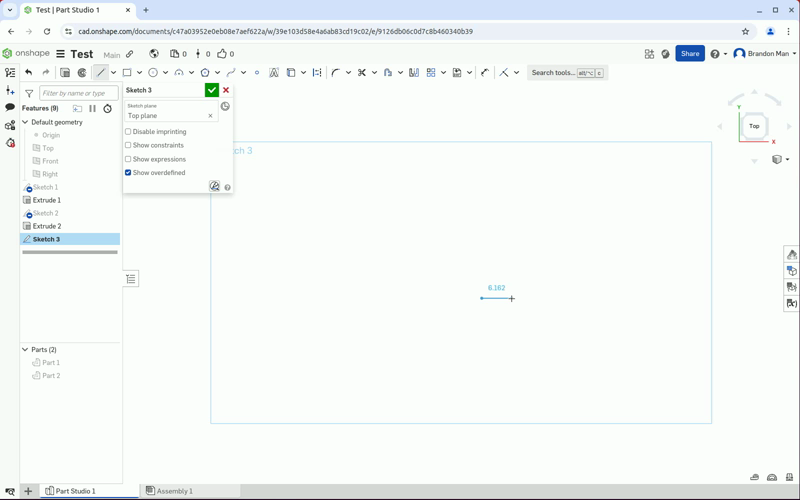
mouse_move(492, 298)
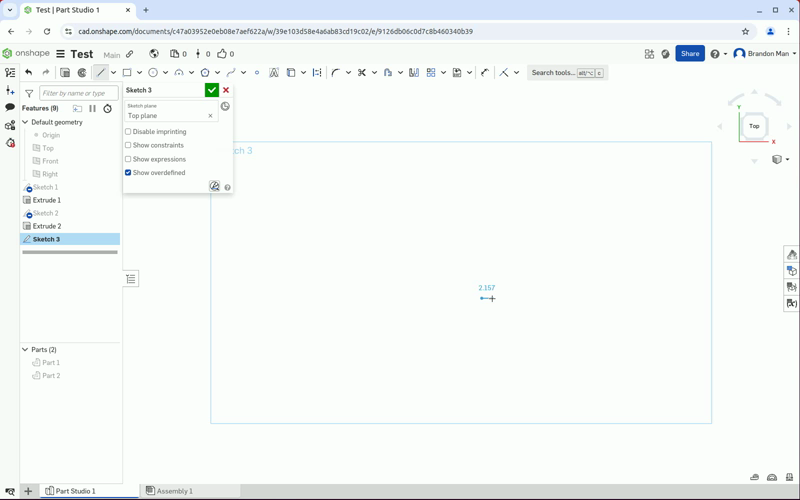
click(492, 298)
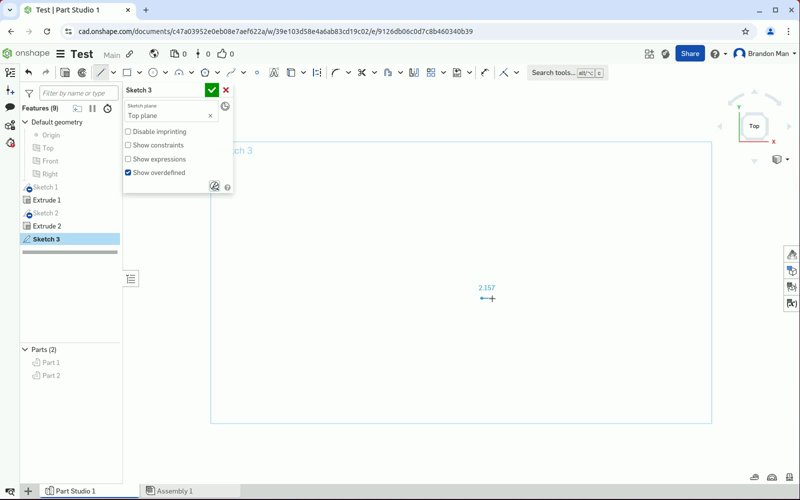
key_up(shift)
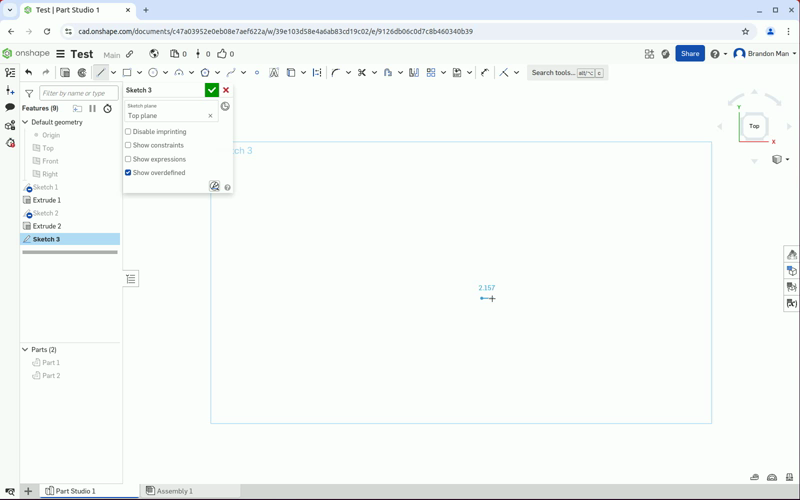
key_down(shift)
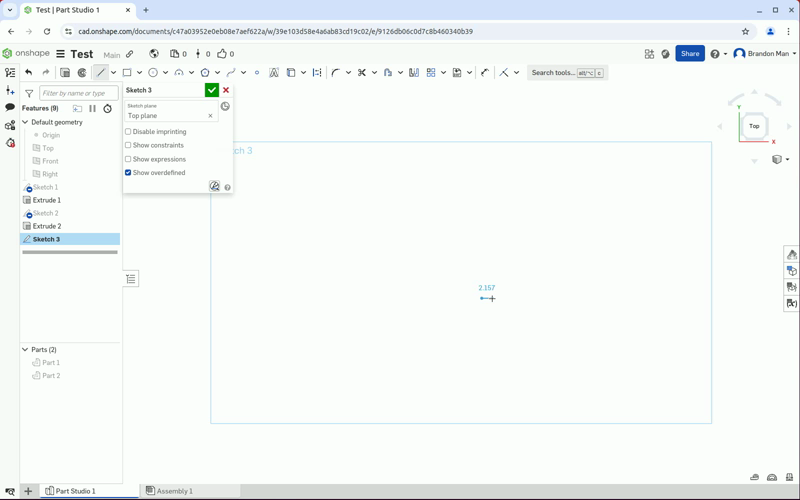
mouse_move(522, 298)
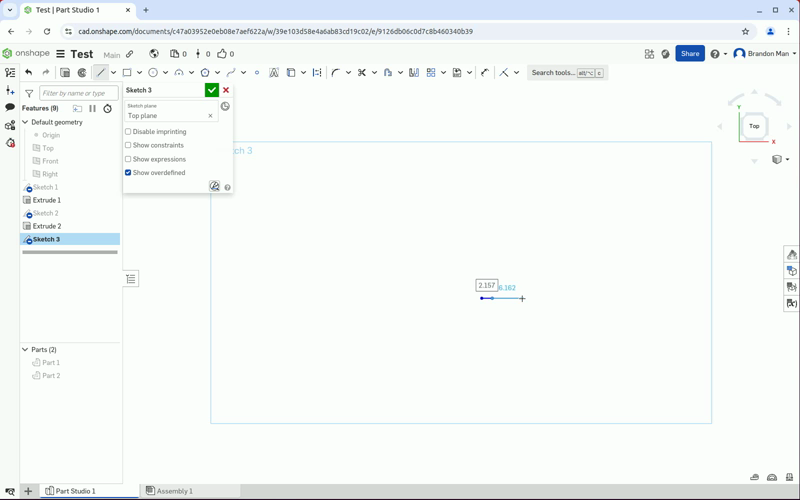
mouse_move(492, 265)
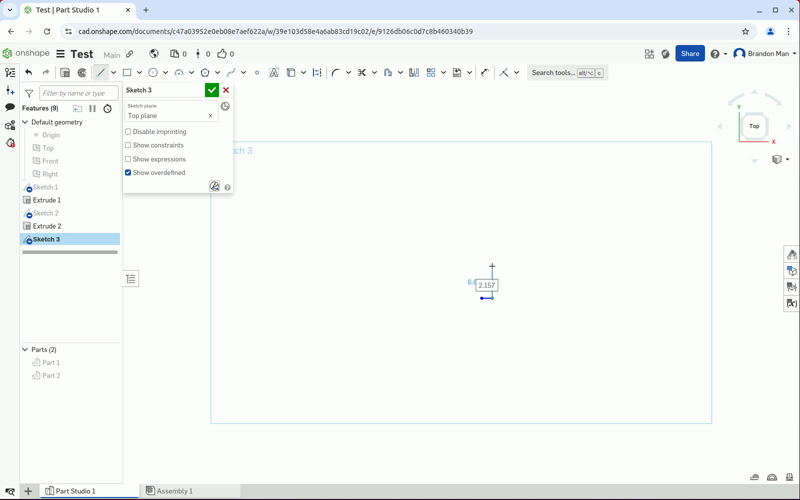
click(492, 265)
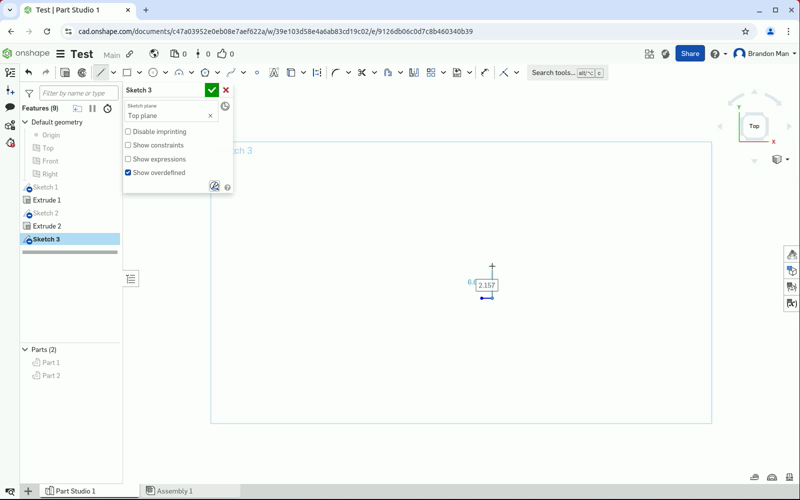
key_up(shift)
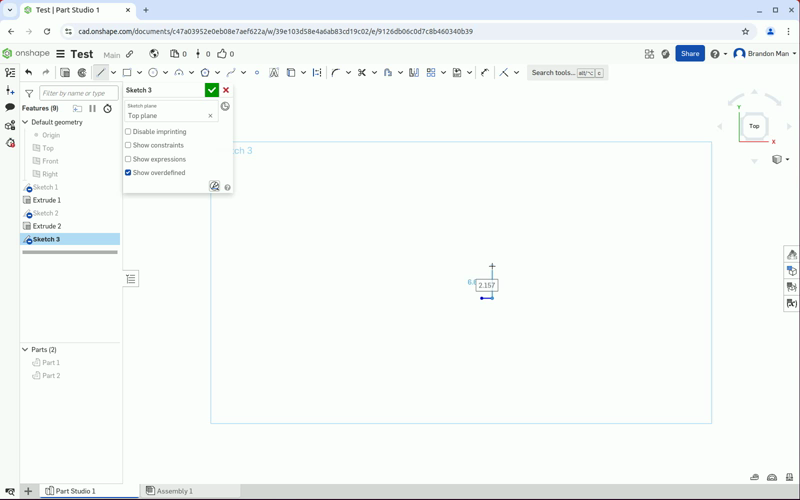
key_down(shift)
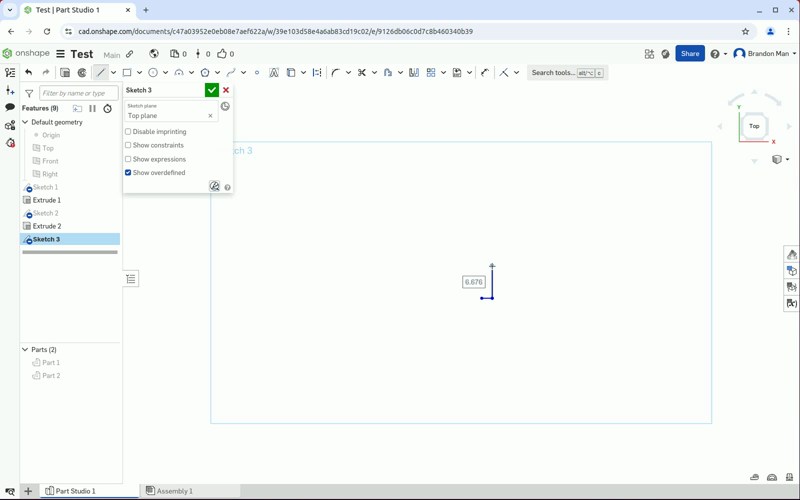
mouse_move(522, 265)
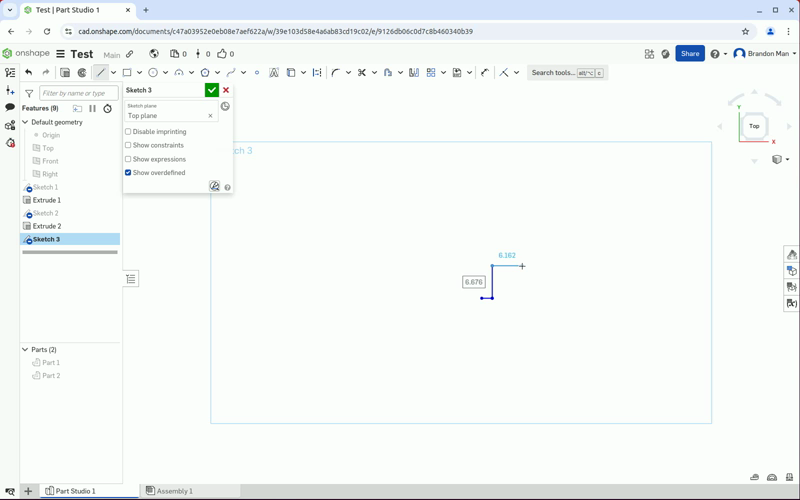
mouse_move(481, 265)
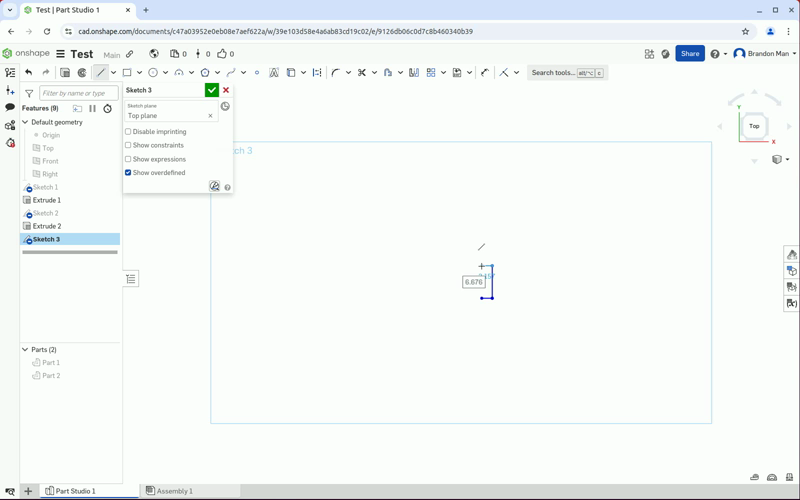
click(481, 265)
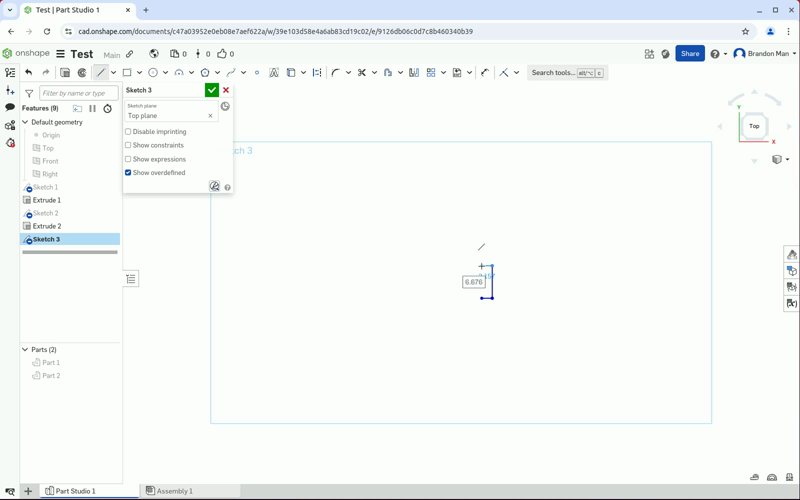
key_up(shift)
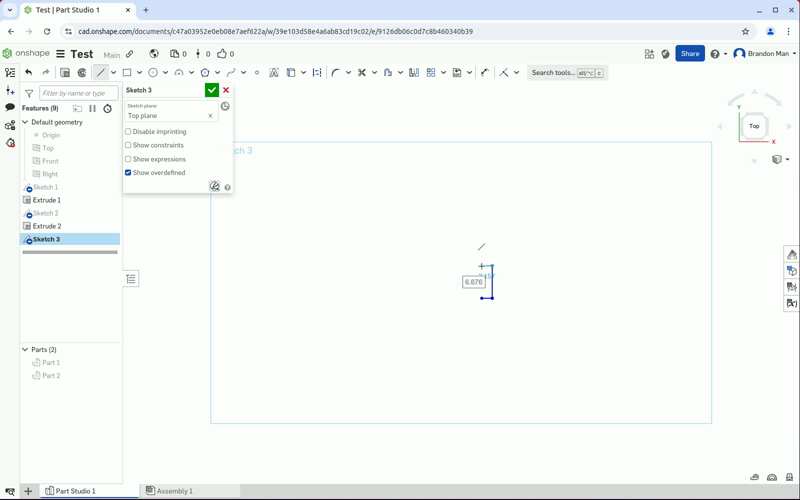
mouse_move(511, 265)
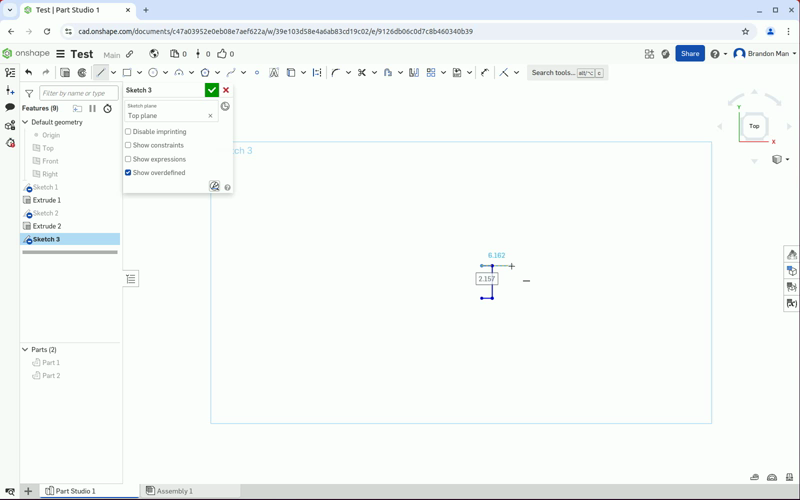
key_down(shift)
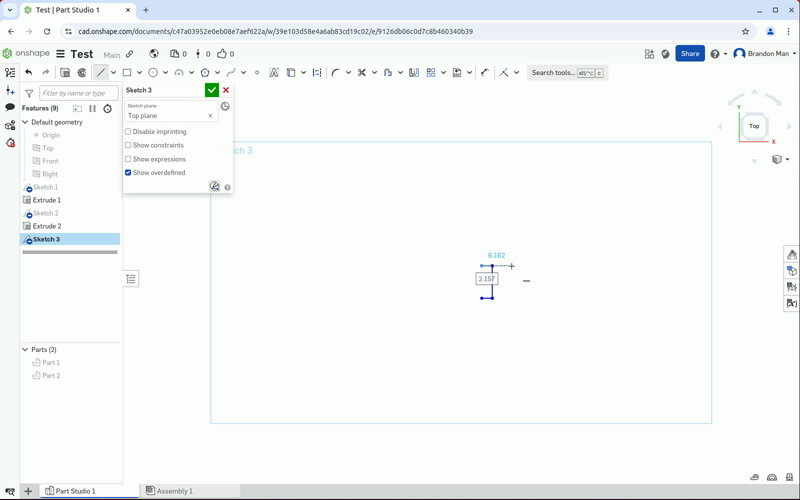
mouse_move(481, 298)
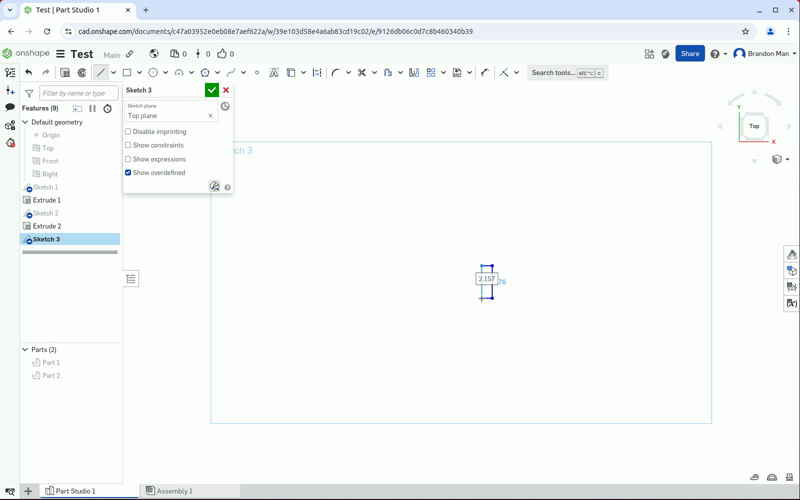
key_up(shift)
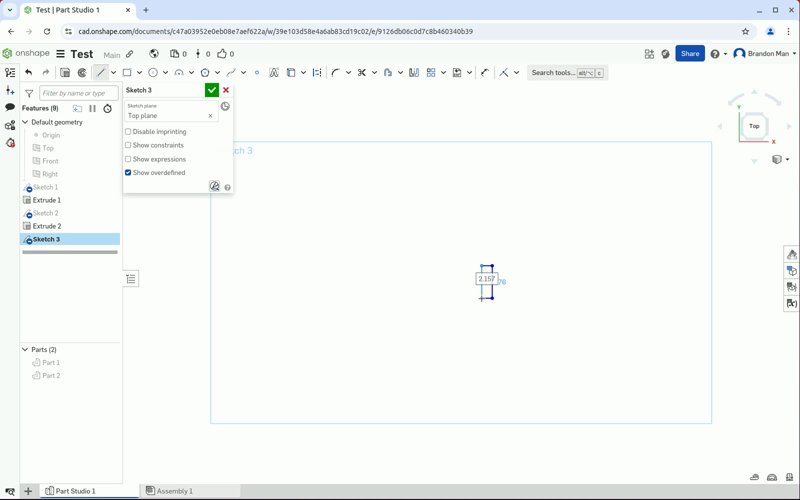
click(481, 298)
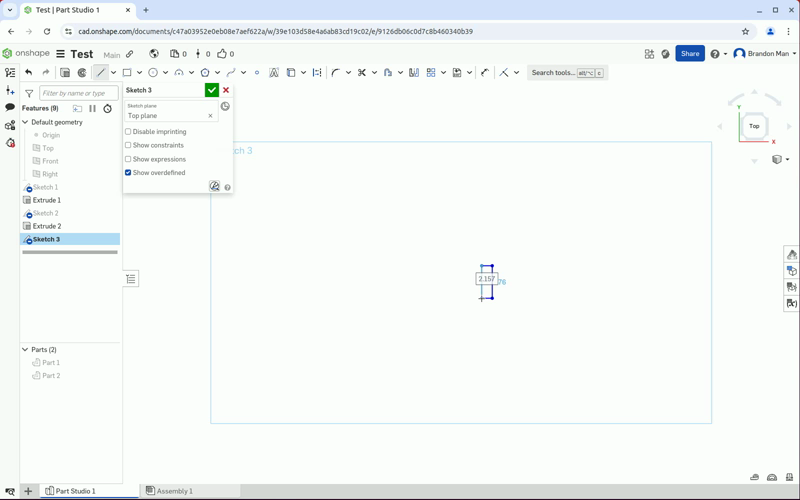
key(esc)
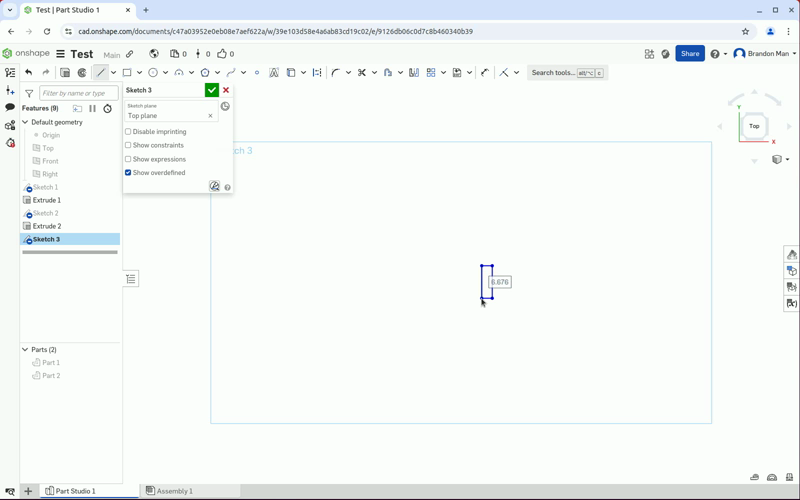
mouse_move(484, 285)
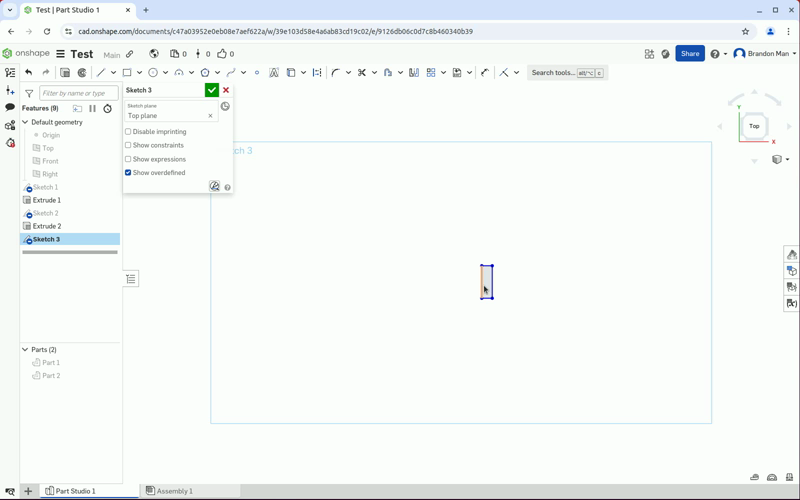
scroll(6)
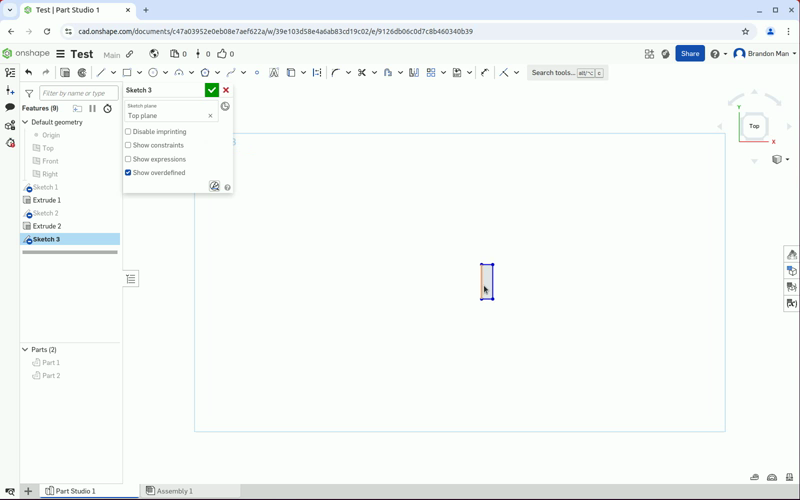
scroll(6)
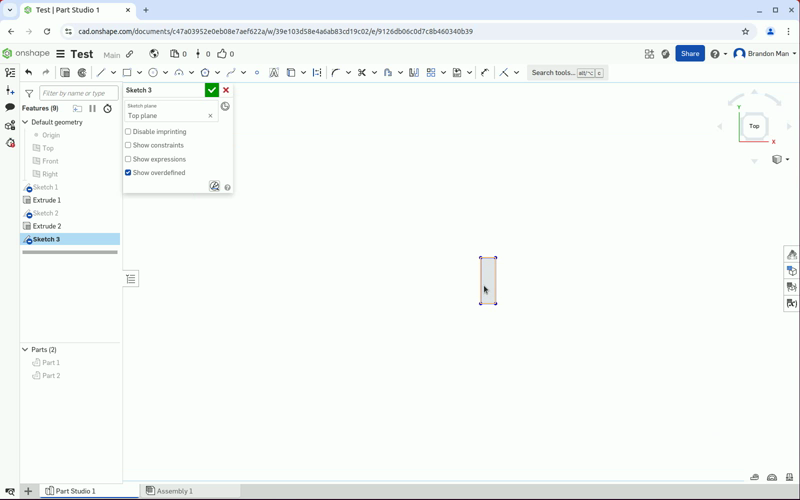
scroll(6)
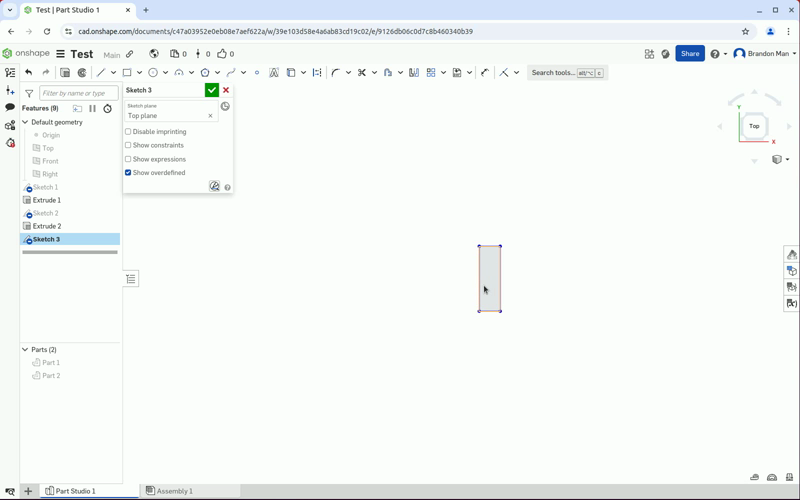
scroll(6)
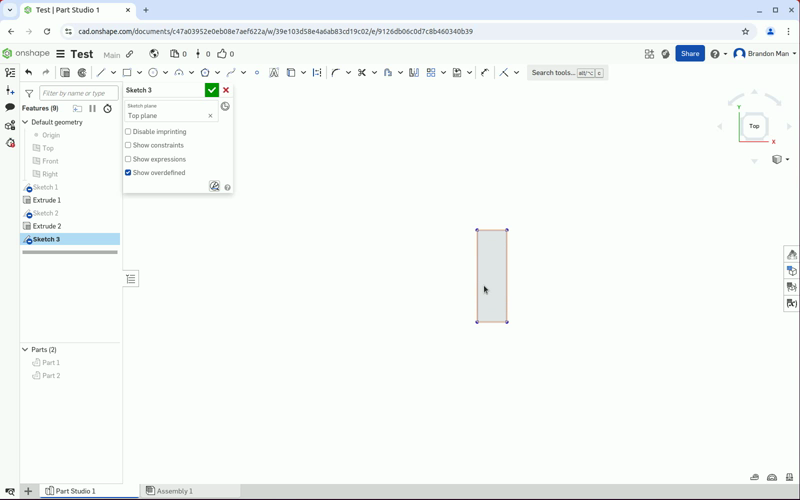
scroll(6)
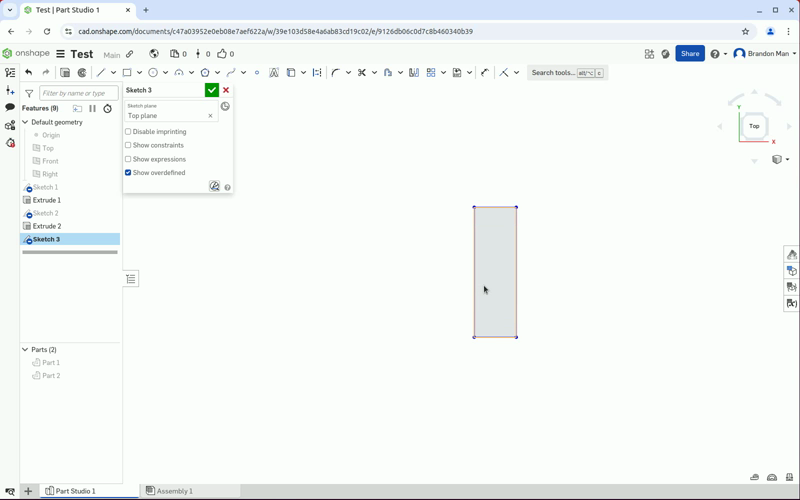
scroll(6)
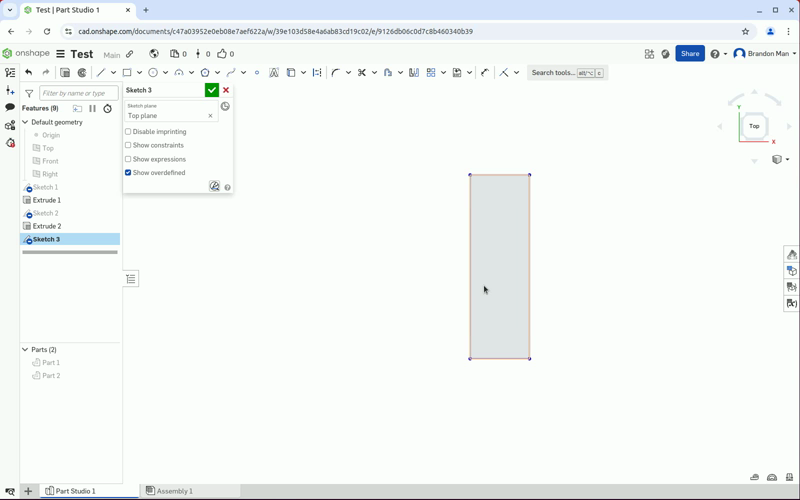
scroll(6)
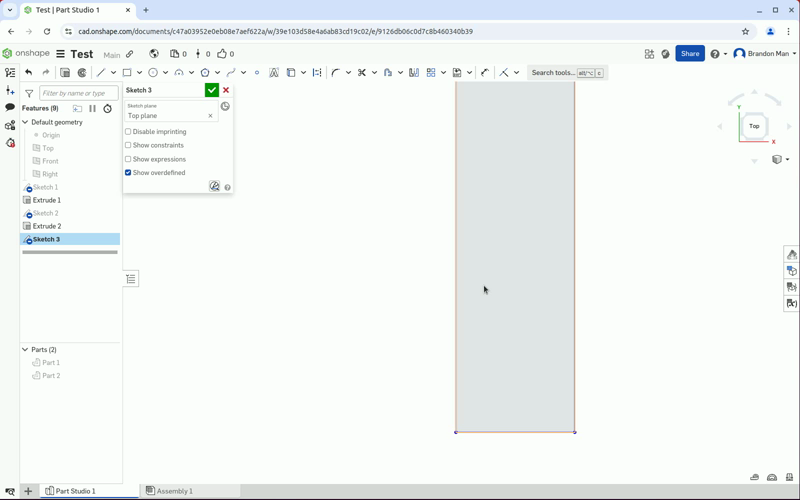
click(484, 285)
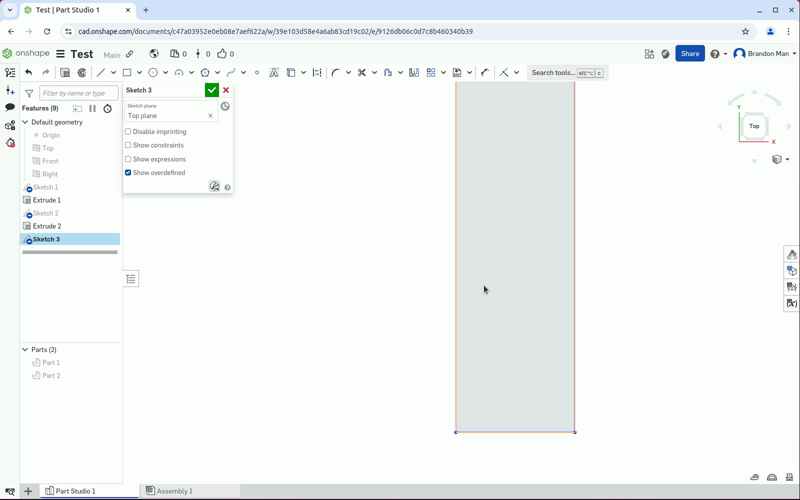
scroll(-6)
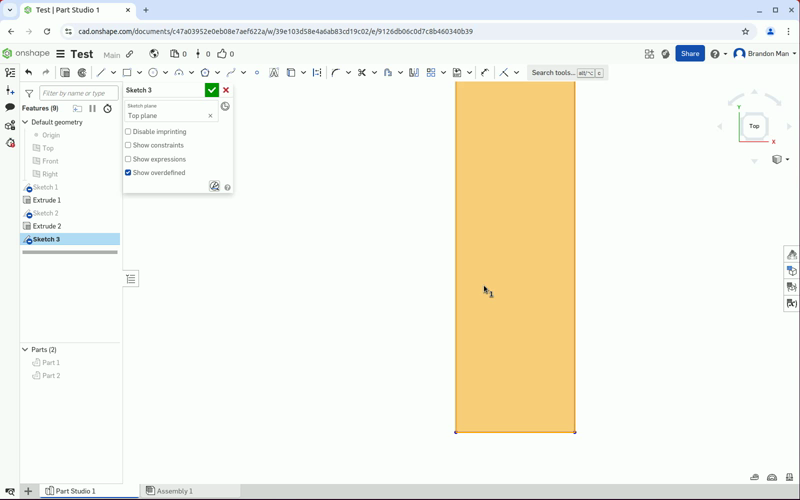
scroll(-6)
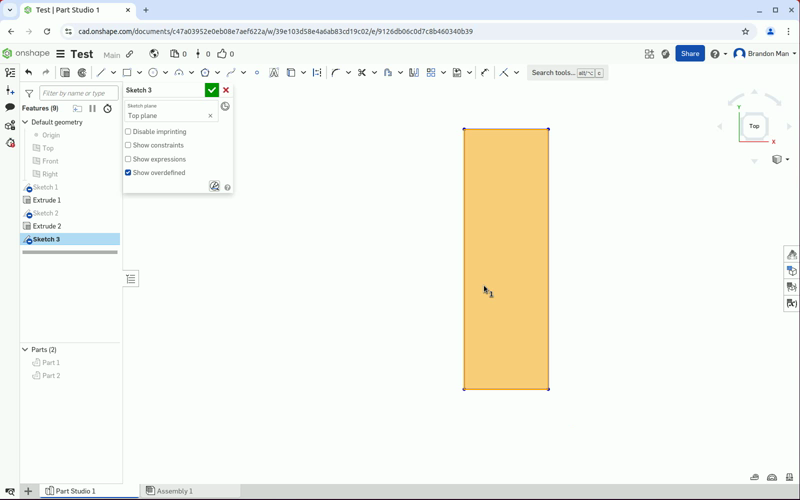
scroll(-6)
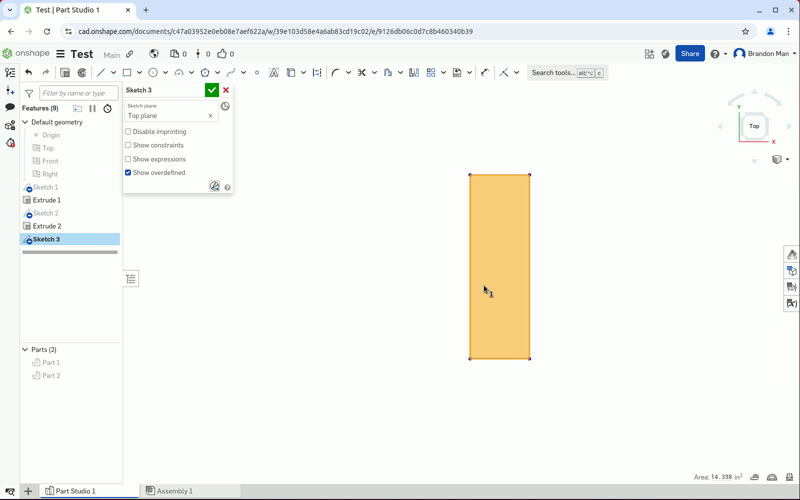
scroll(-6)
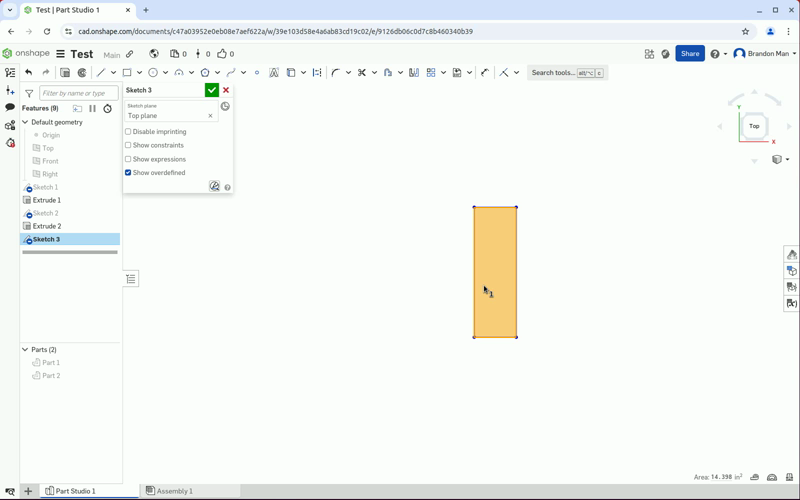
scroll(-6)
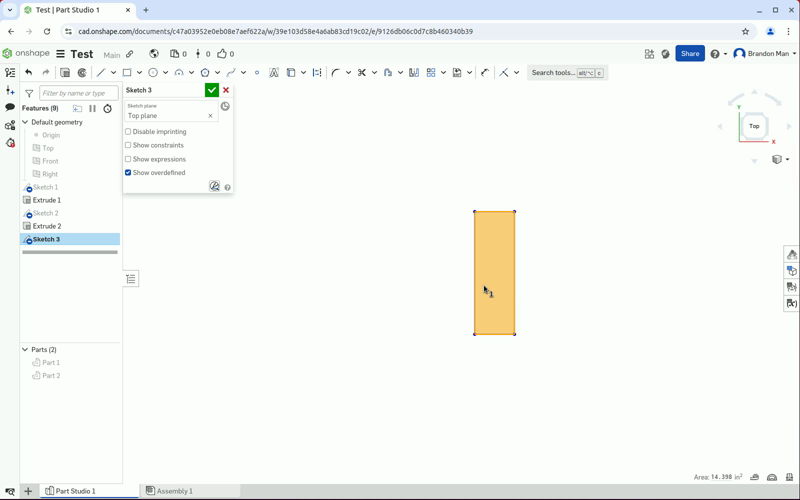
scroll(-6)
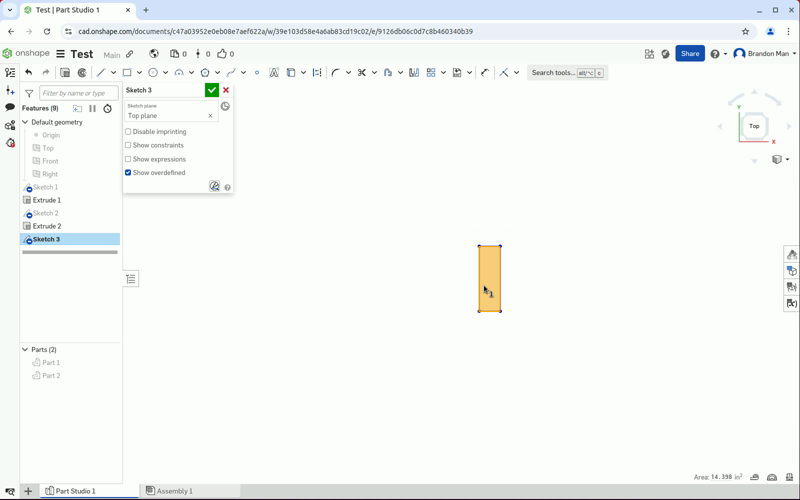
scroll(-6)
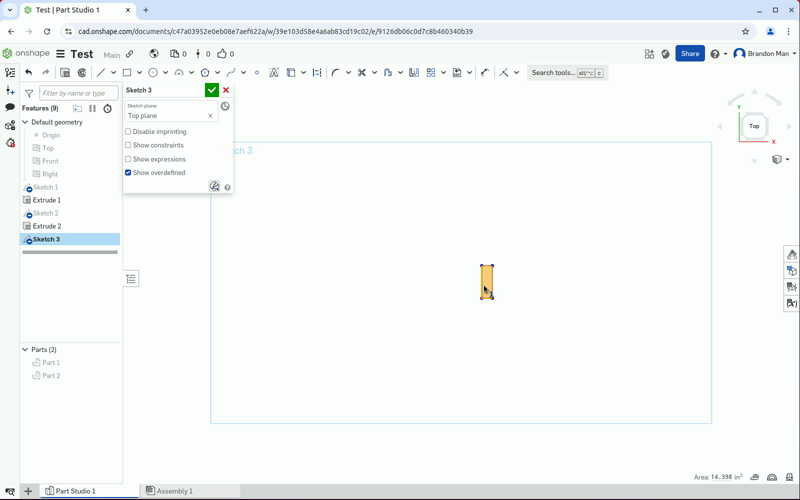
mouse_move(73, 352)
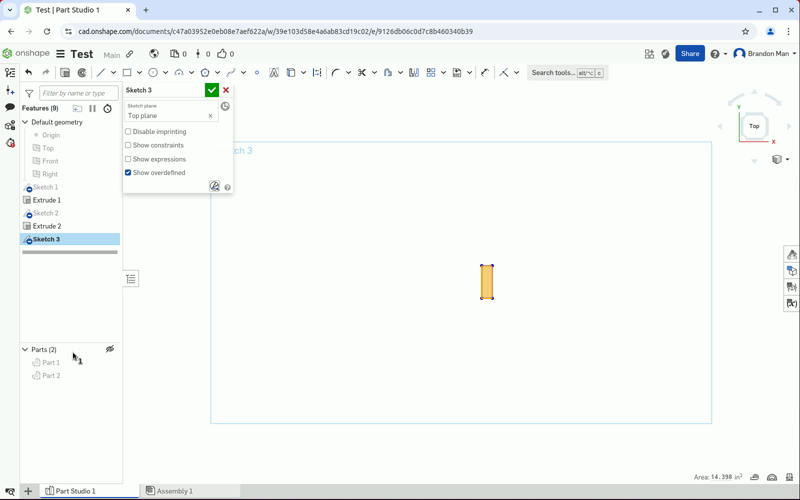
key(shift+y)
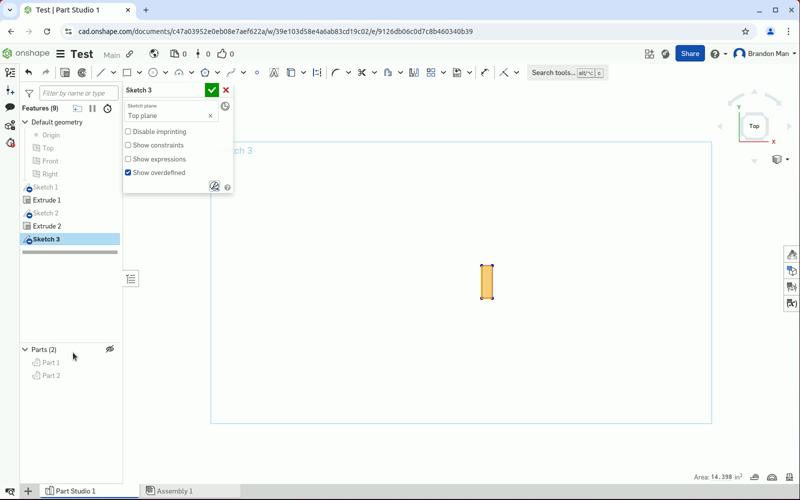
key(shift+e)
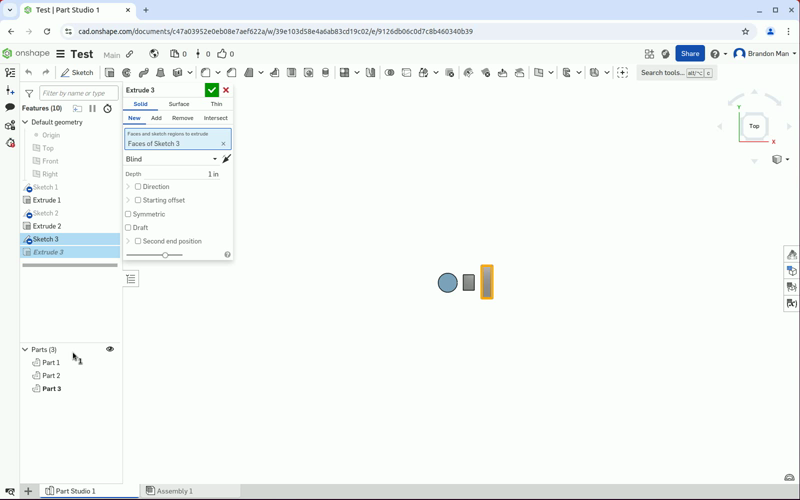
mouse_move(143, 106)
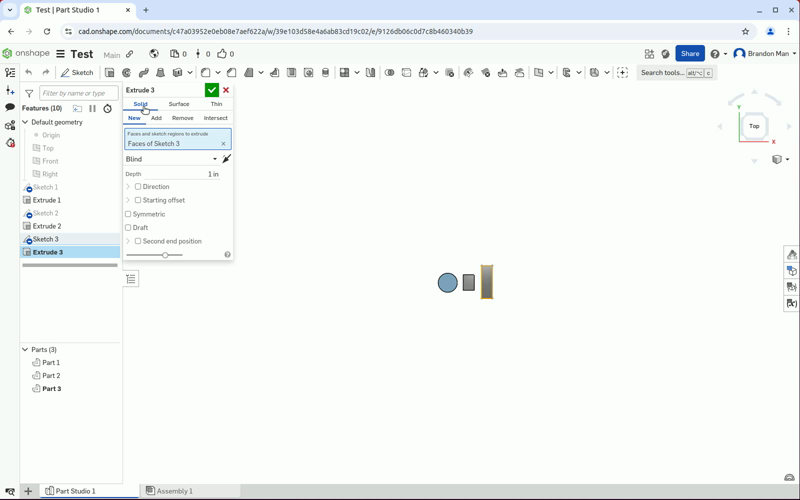
click(143, 106)
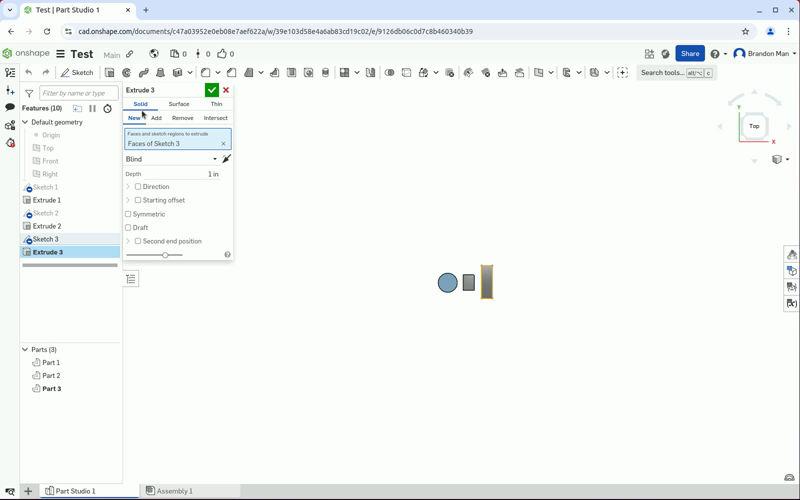
mouse_move(137, 120)
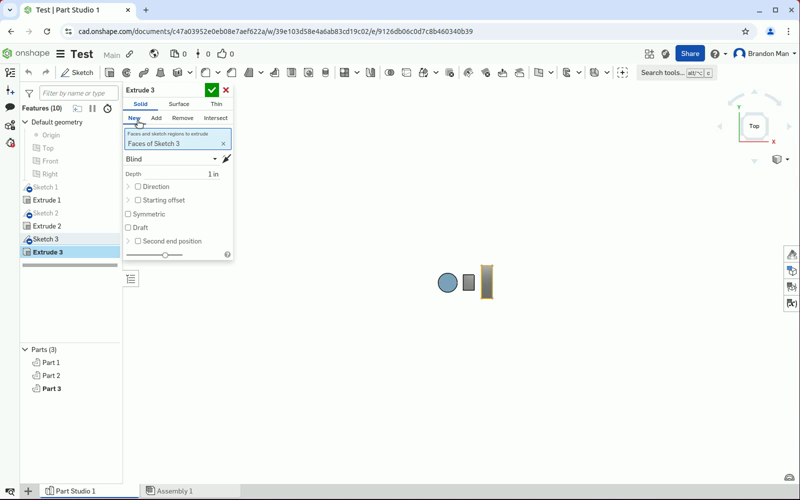
click(137, 120)
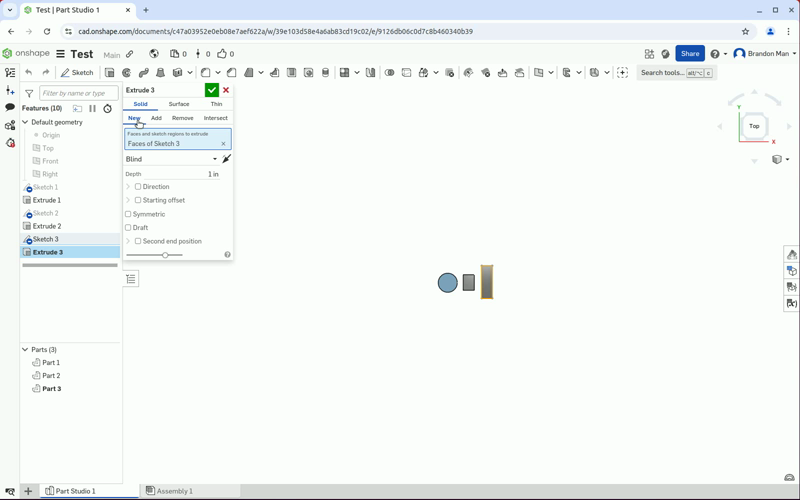
key(tab, 4)
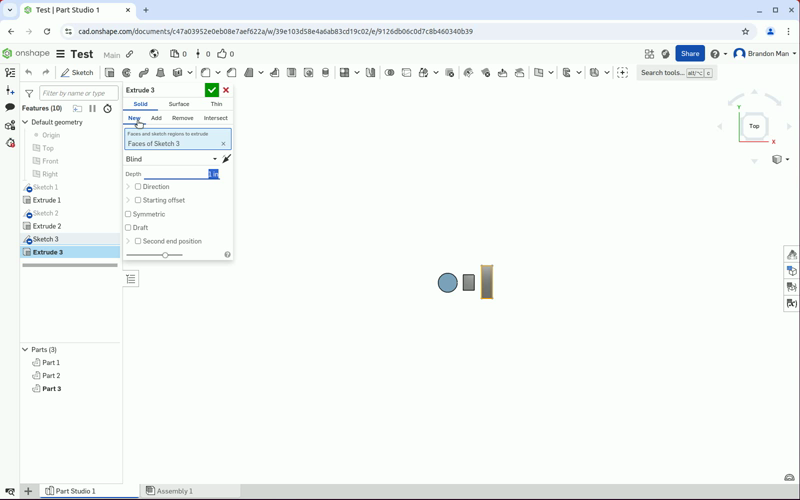
text(0.722)
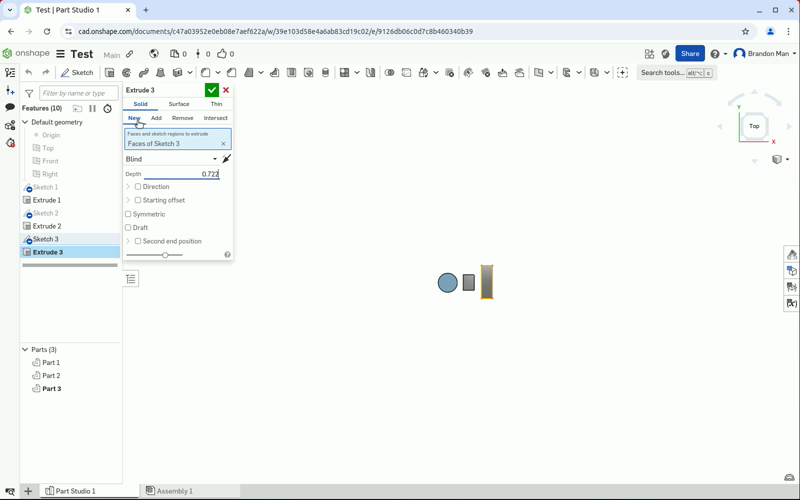
key(enter)
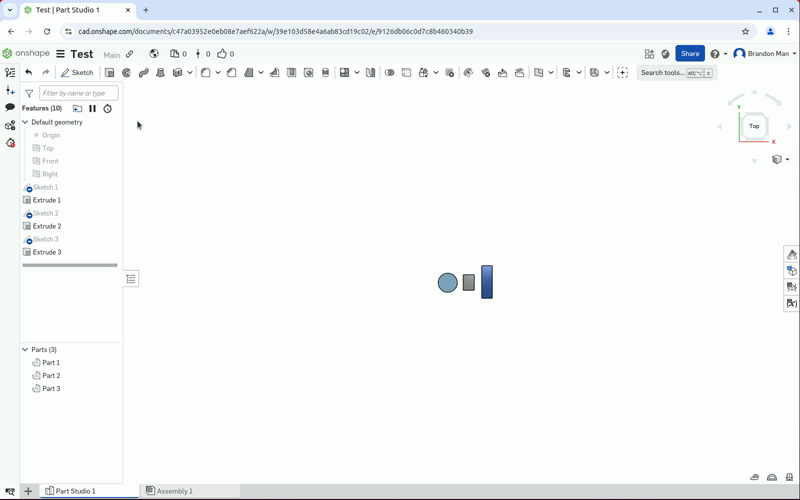
key(shift+h)
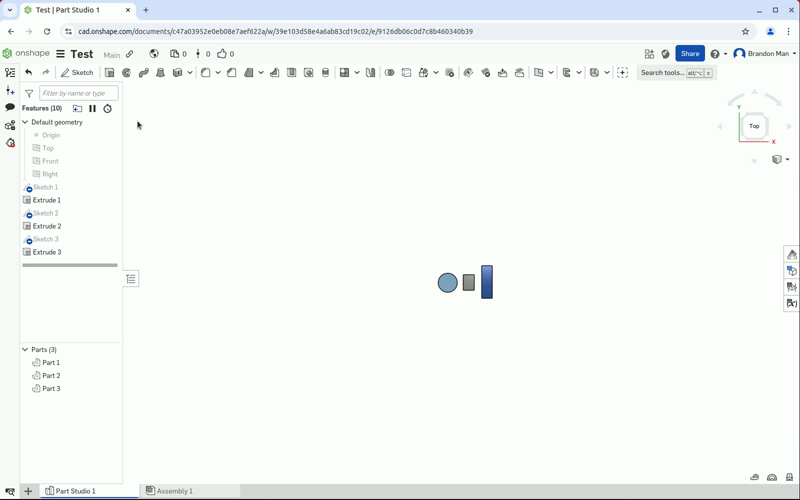
key(shift+h)
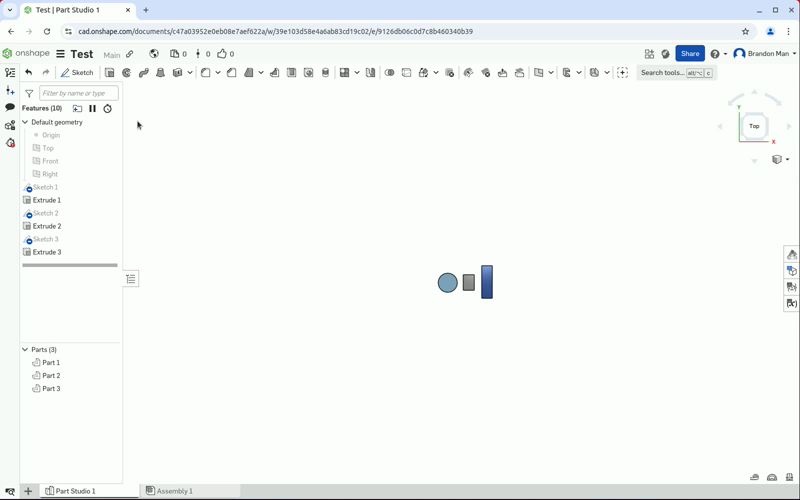
mouse_move(73, 189)
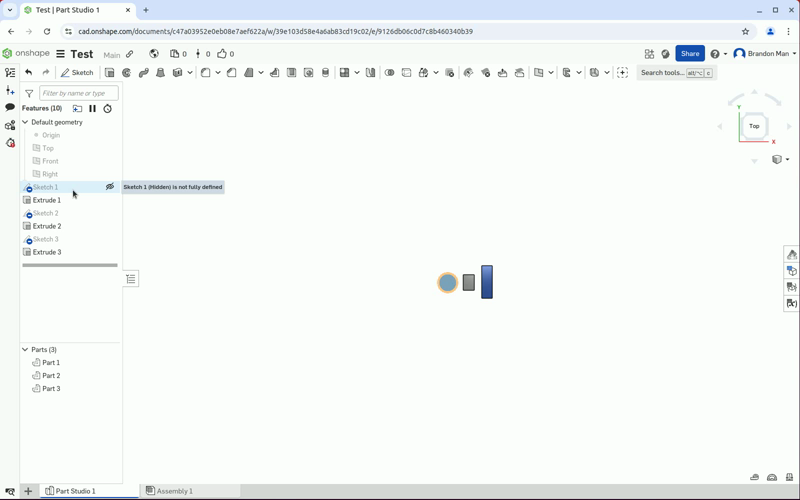
click(73, 189)
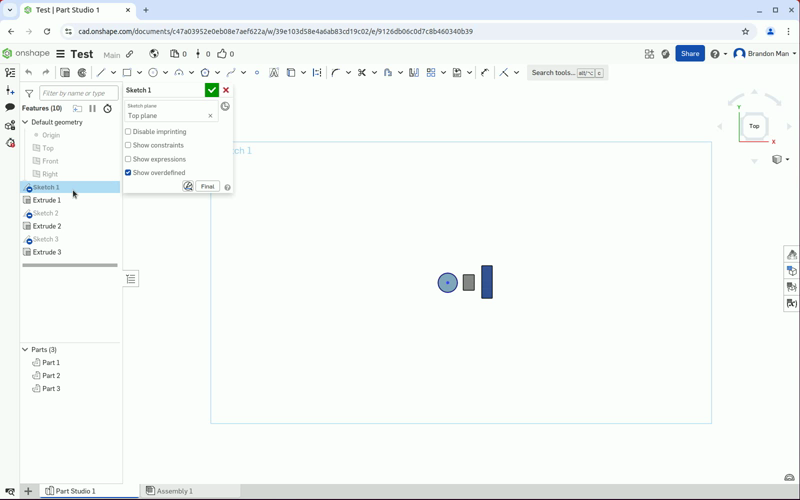
mouse_move(229, 92)
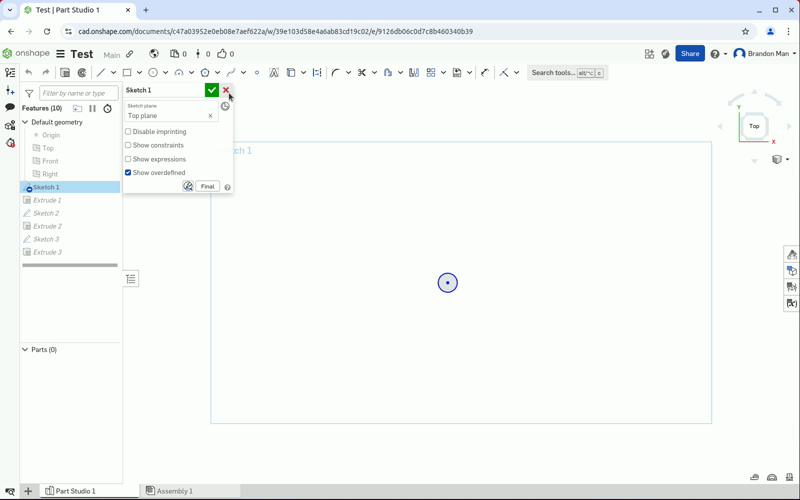
click(229, 92)
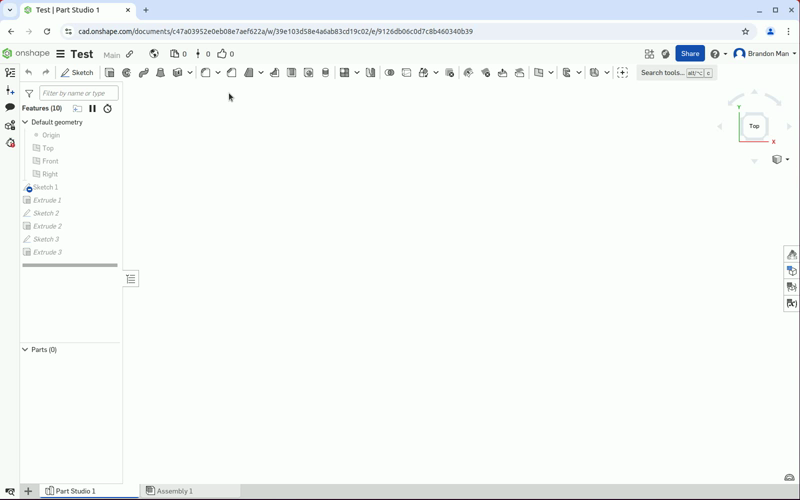
mouse_move(73, 352)
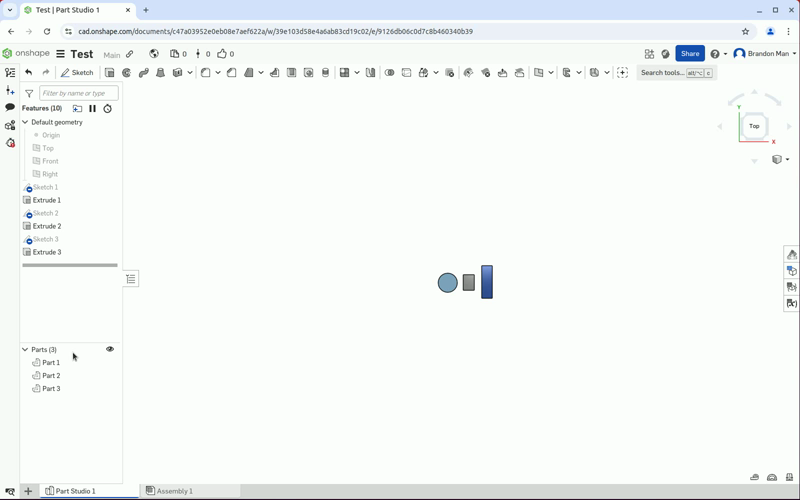
key(y)
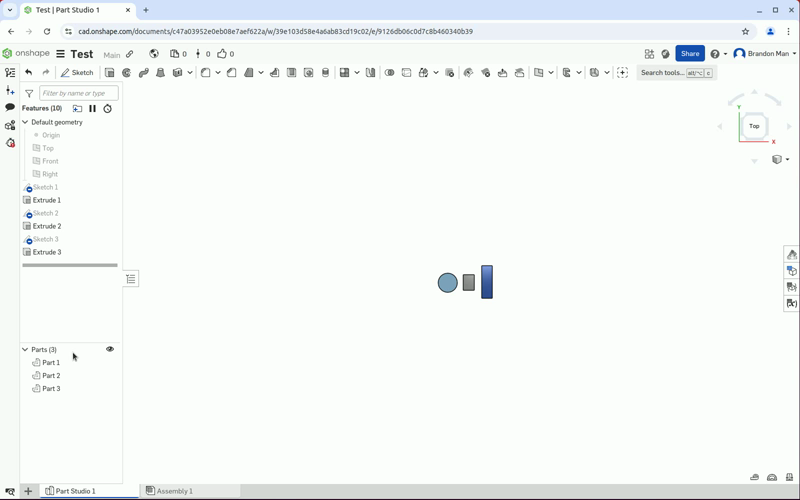
key(shift+p)
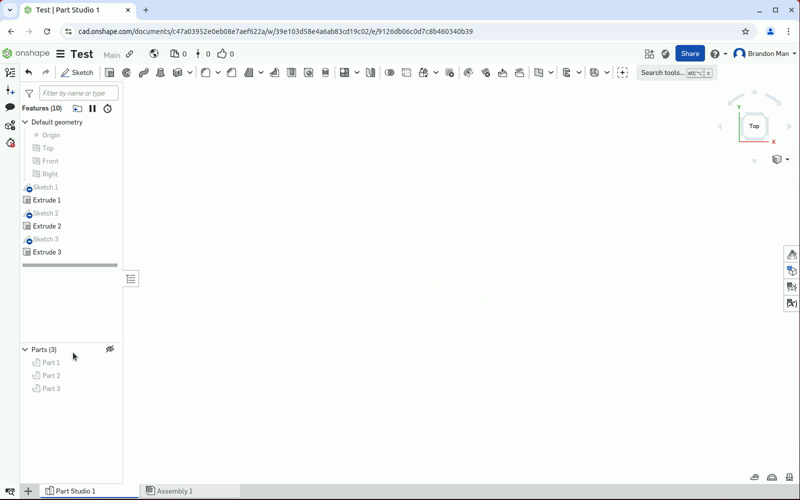
key(space)
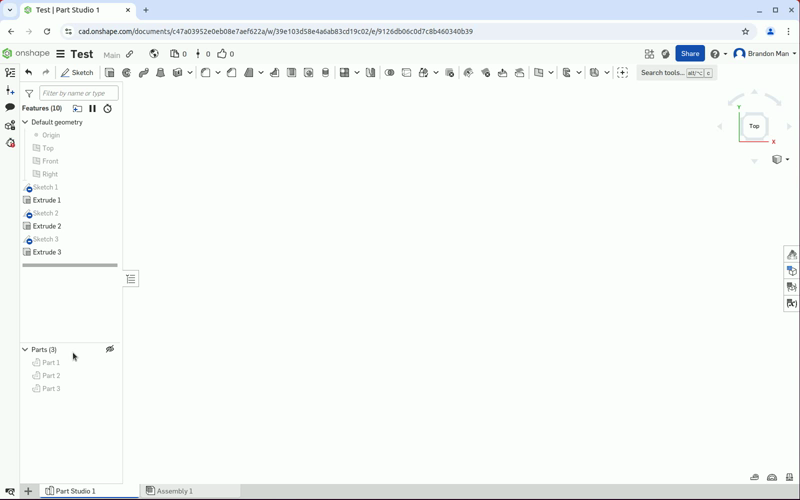
key_down(shift)
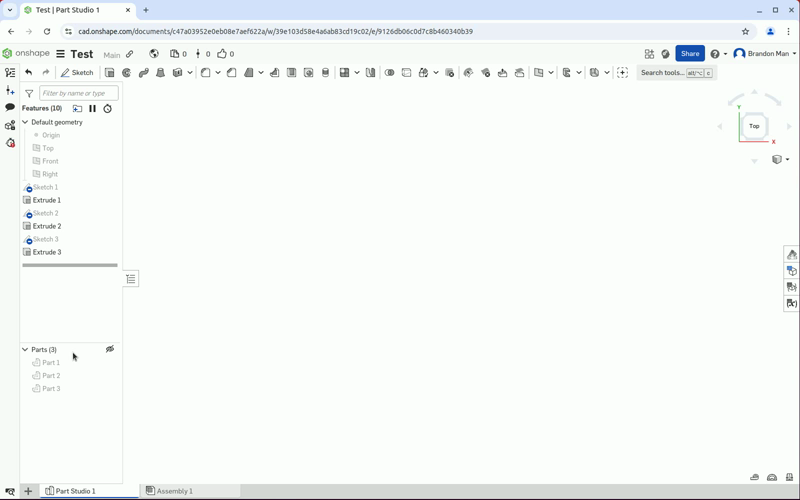
key(up)
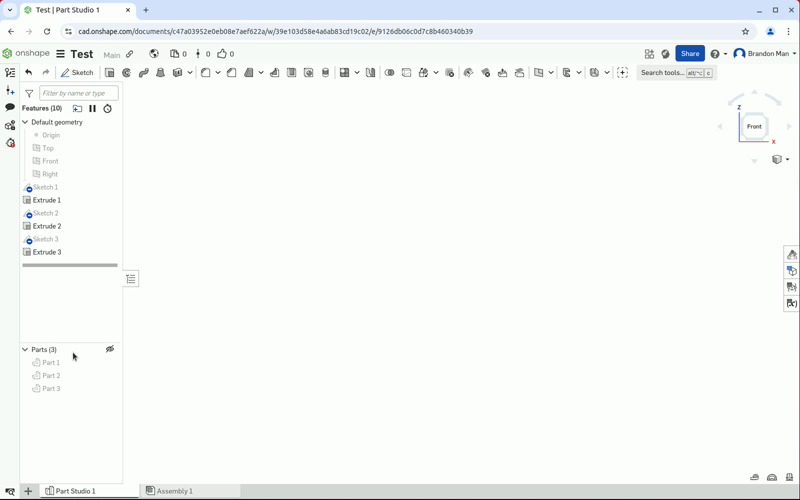
key_up(shift)
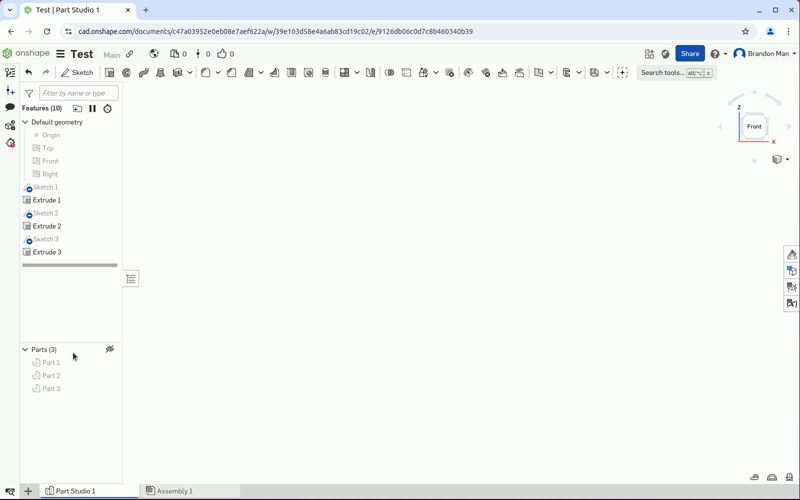
mouse_move(73, 352)
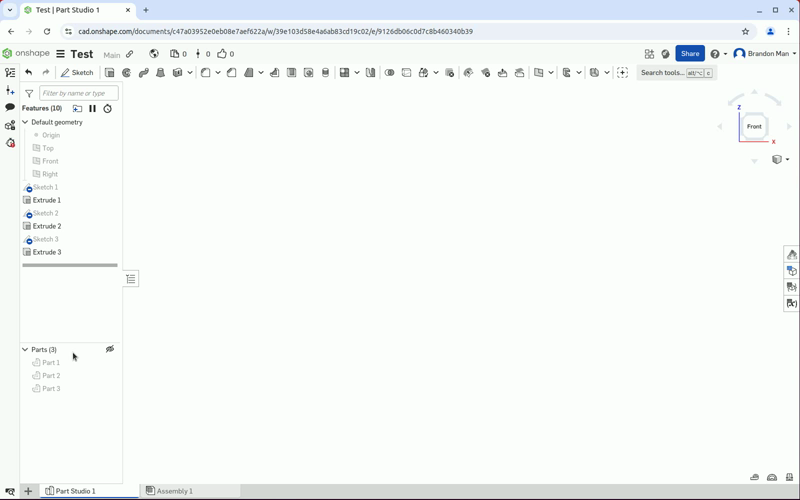
key(shift+y)
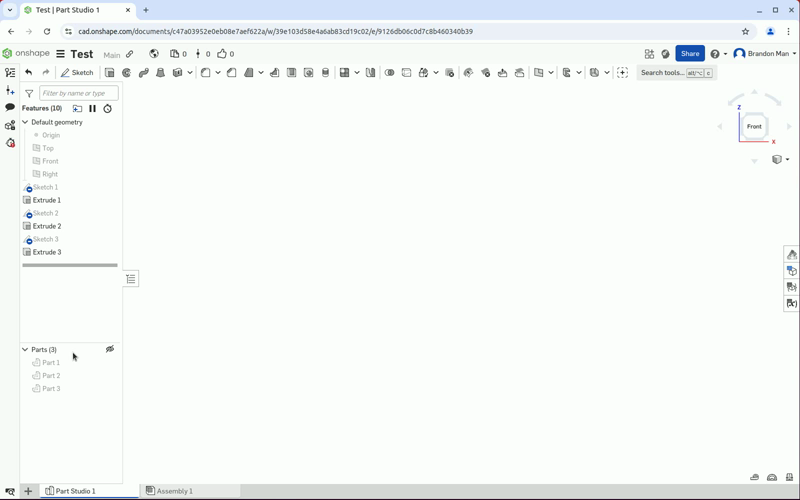
key(shift+s)
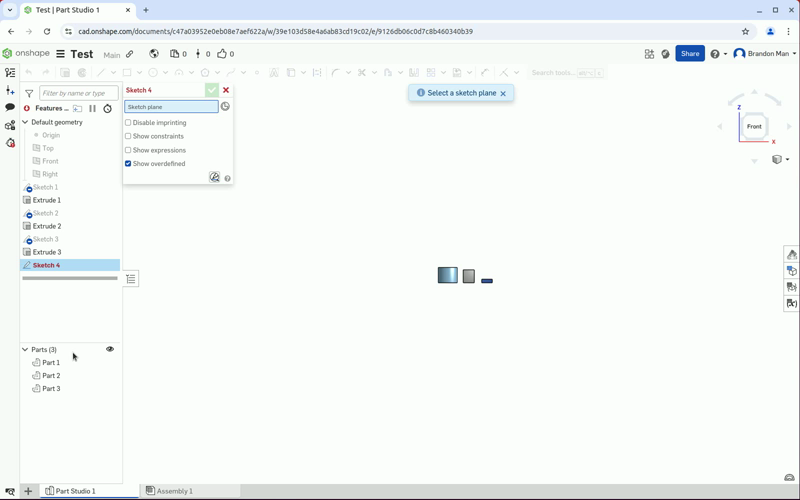
mouse_move(73, 163)
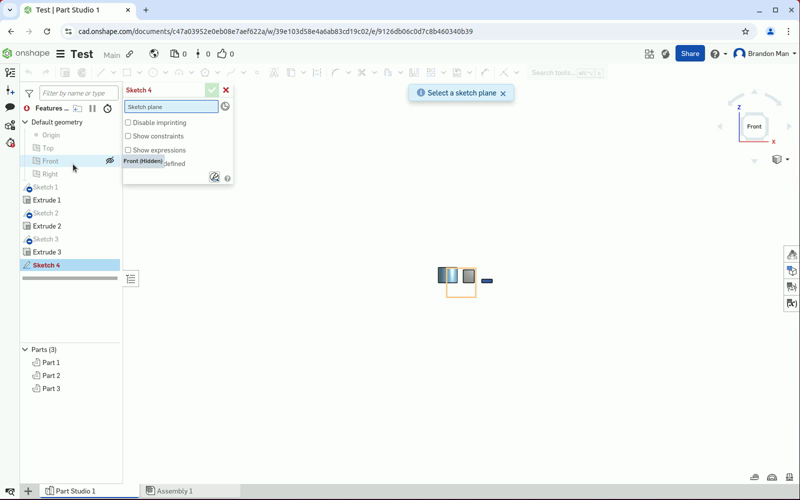
click(73, 163)
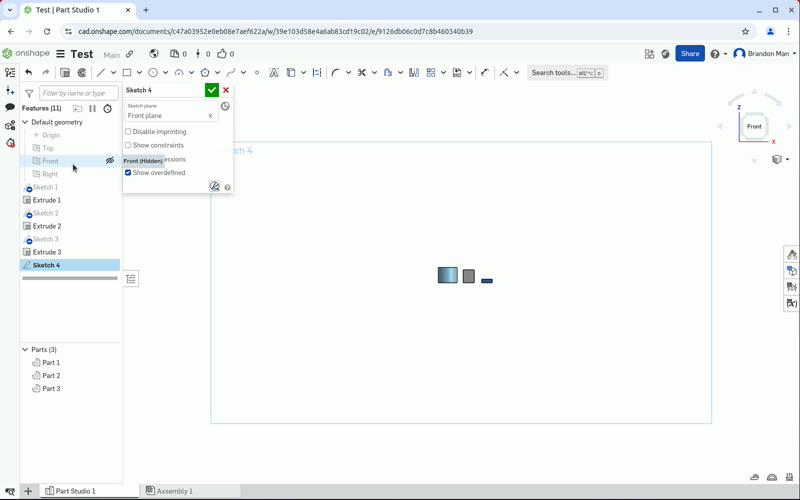
mouse_move(73, 352)
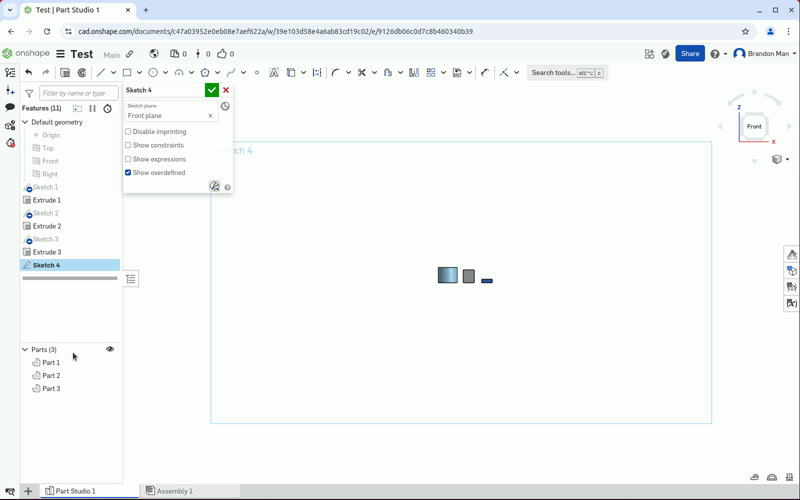
key(y)
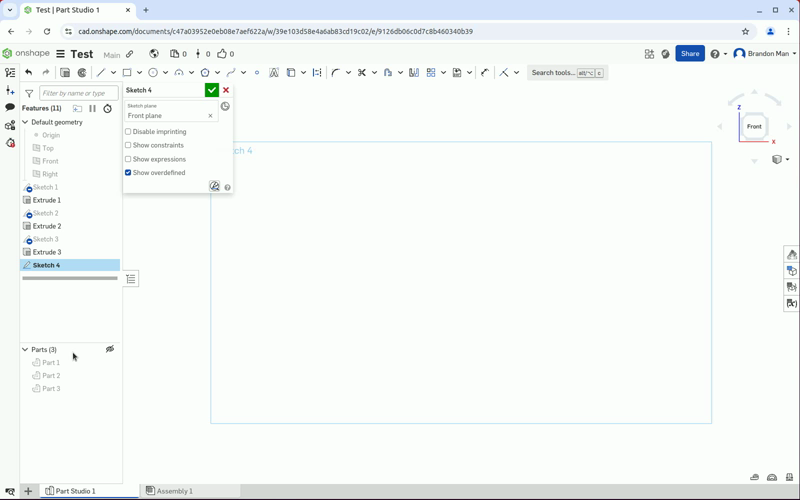
key(c)
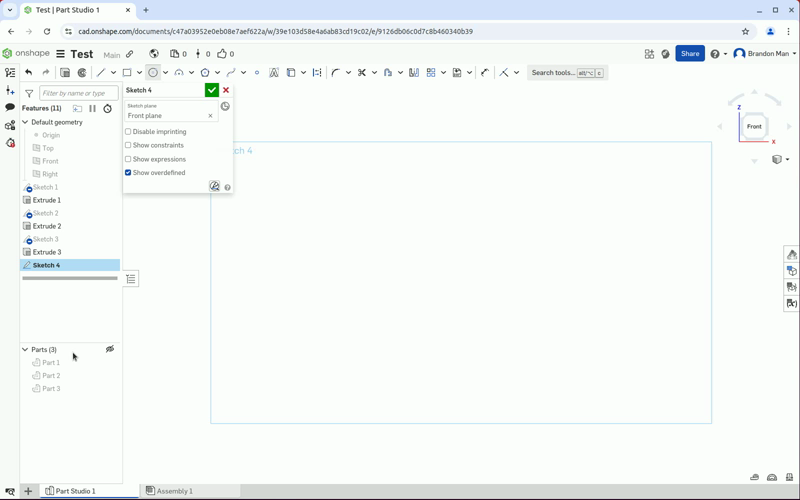
key_down(shift)
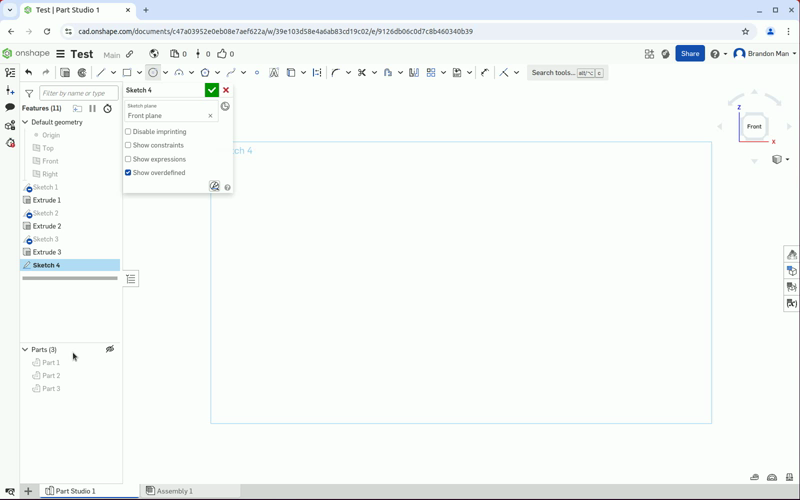
mouse_move(507, 275)
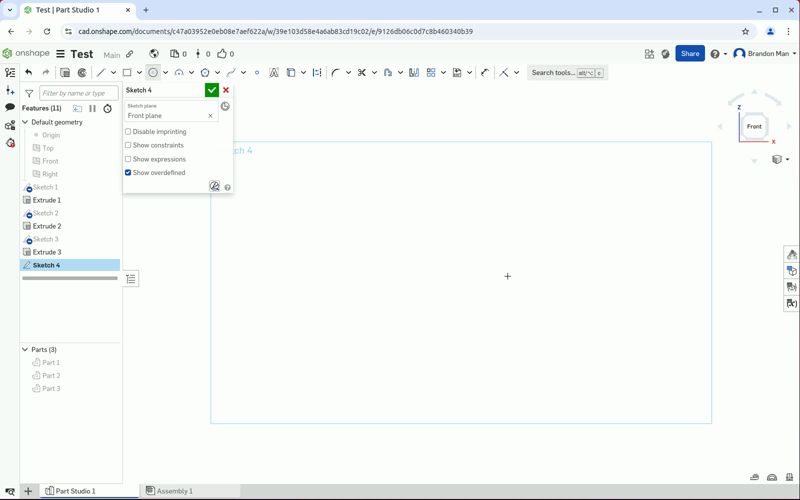
click(507, 275)
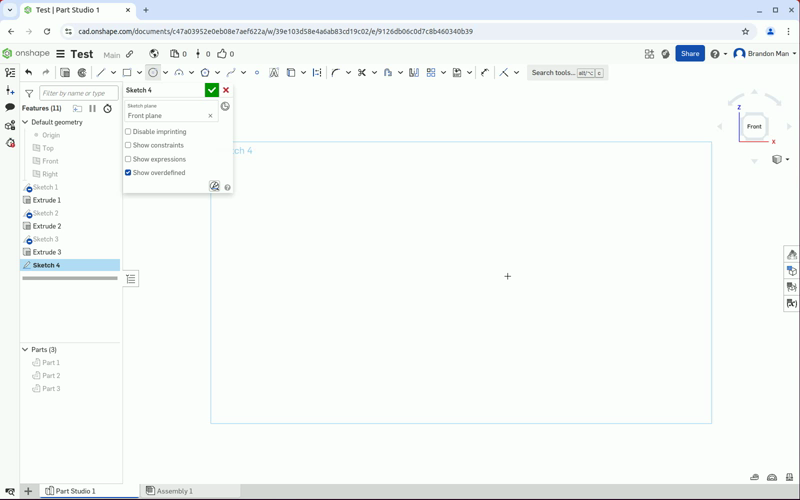
key_up(shift)
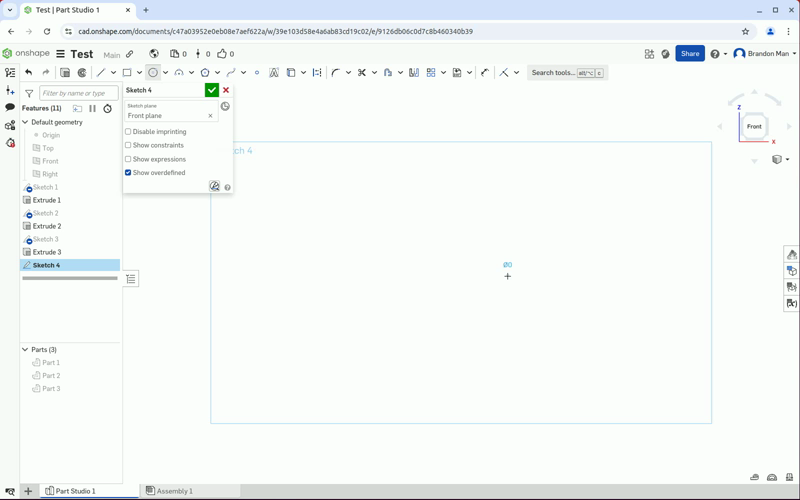
mouse_move(515, 275)
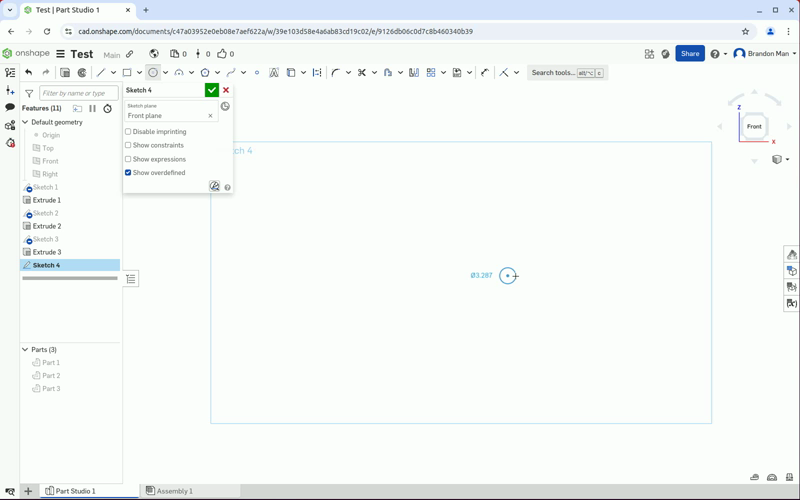
click(515, 275)
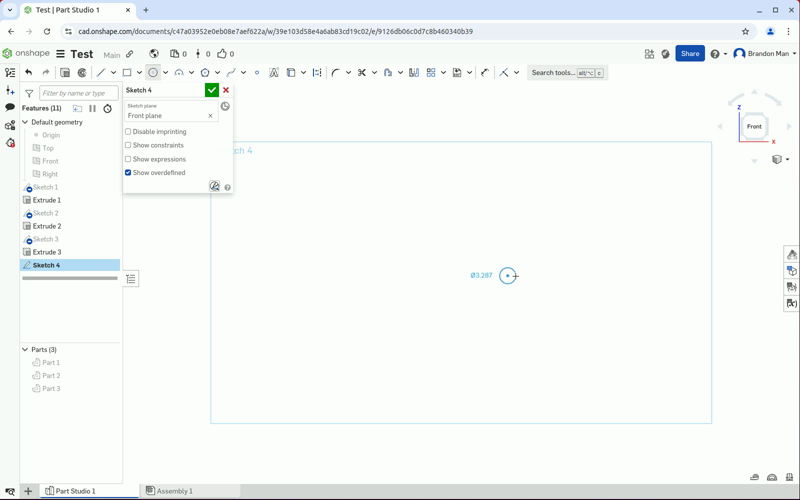
key(esc)
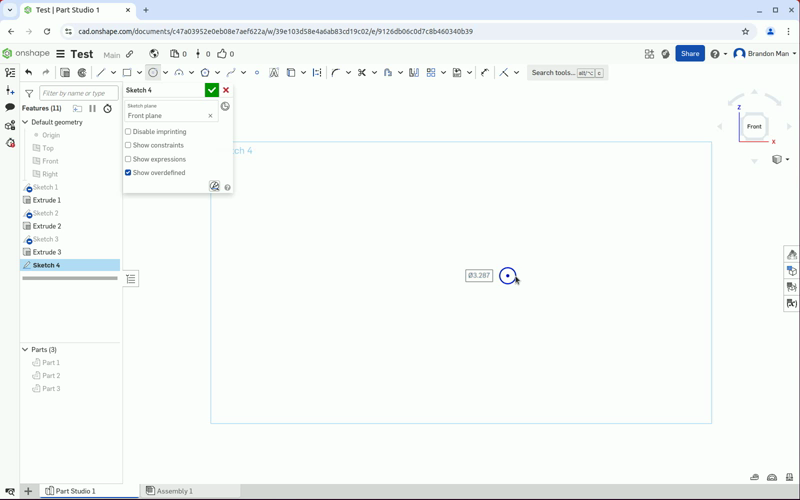
mouse_move(514, 275)
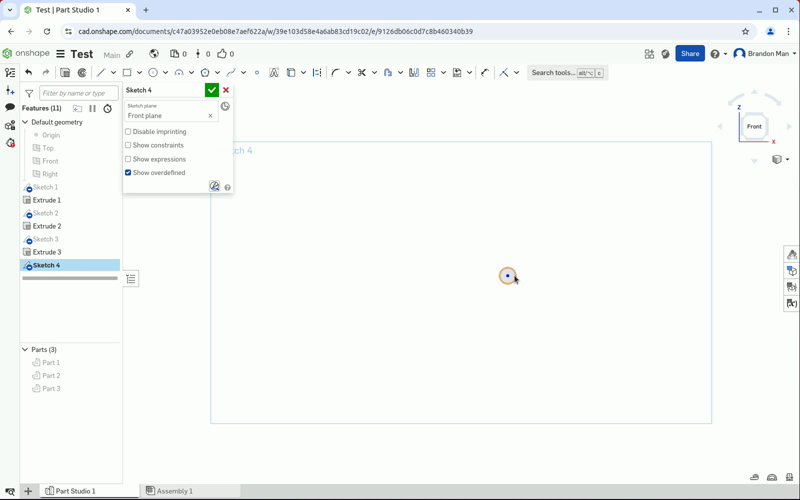
scroll(6)
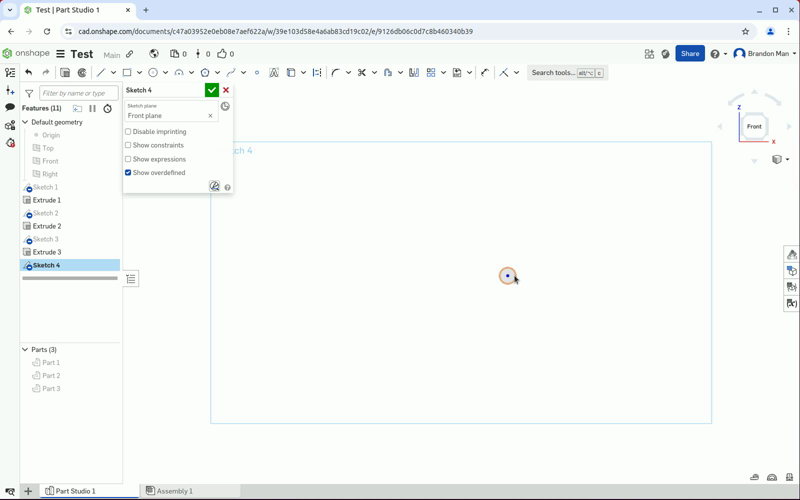
scroll(6)
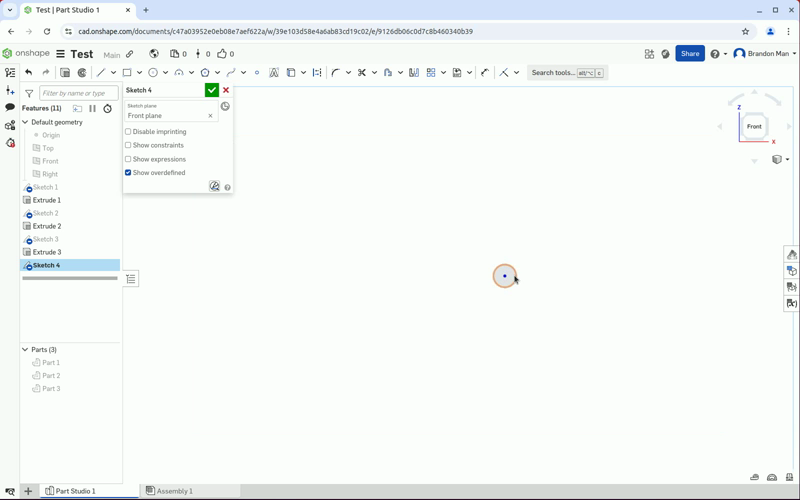
scroll(6)
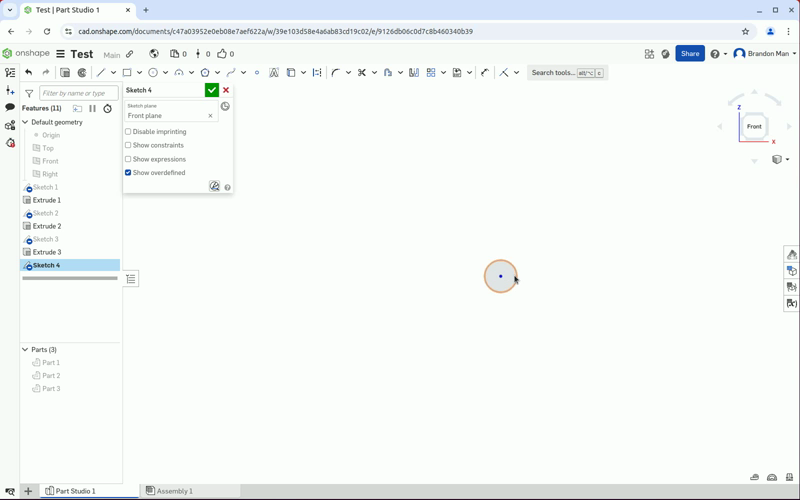
scroll(6)
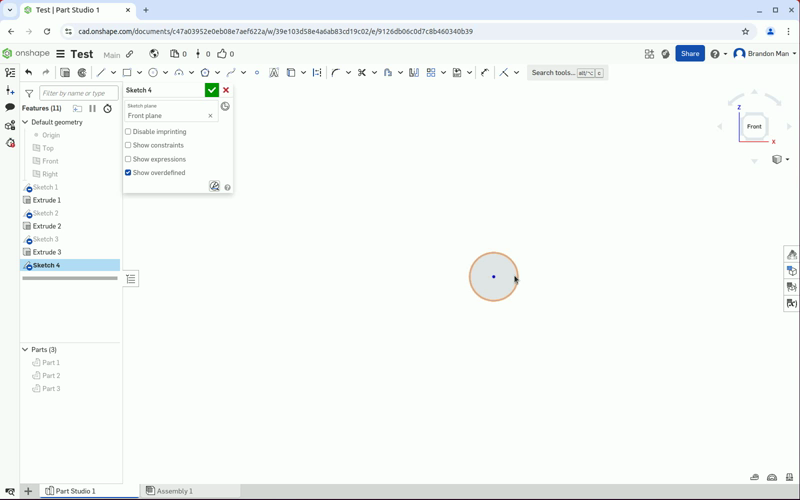
scroll(6)
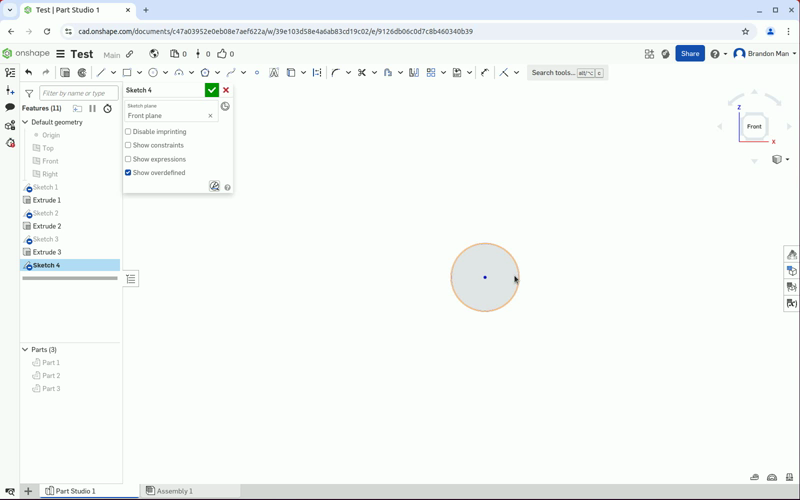
scroll(6)
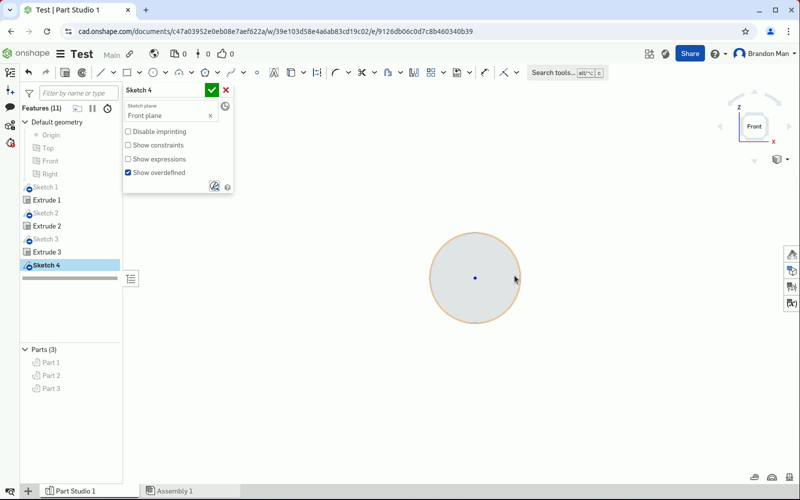
scroll(6)
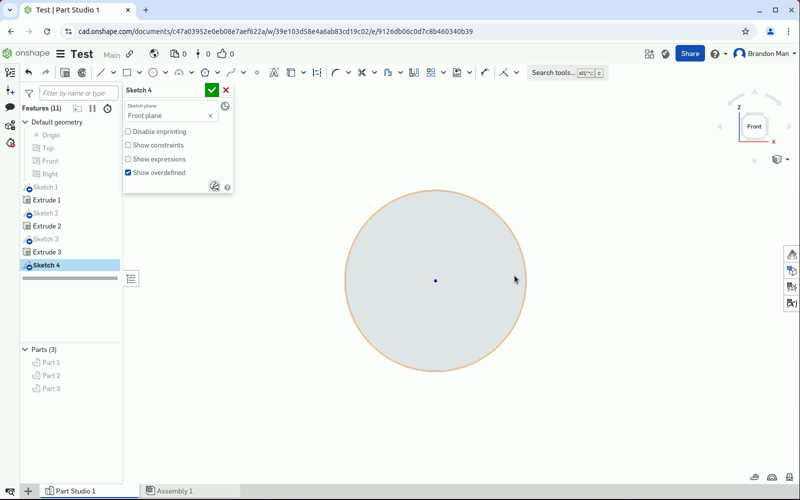
click(514, 275)
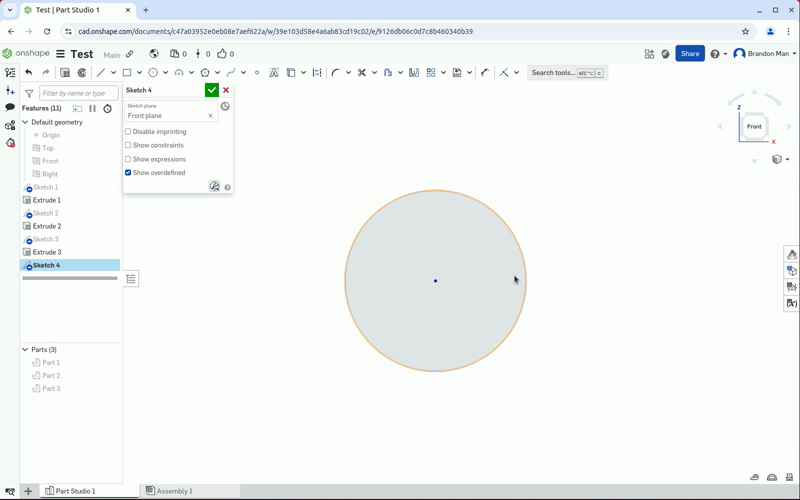
scroll(-6)
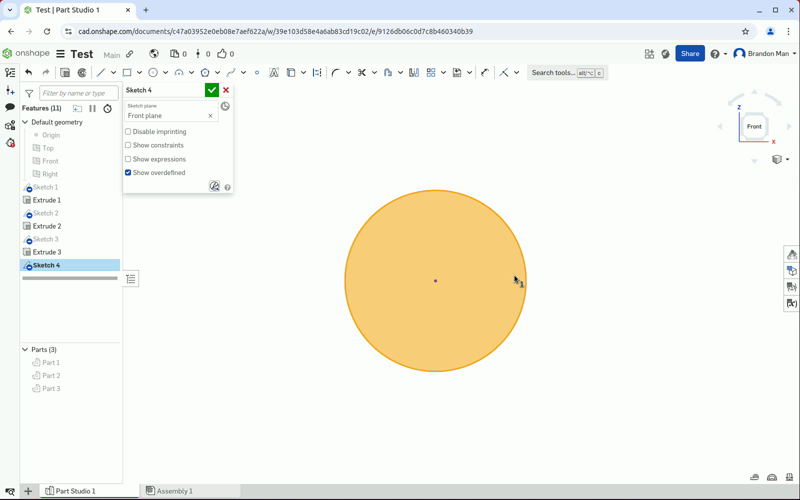
scroll(-6)
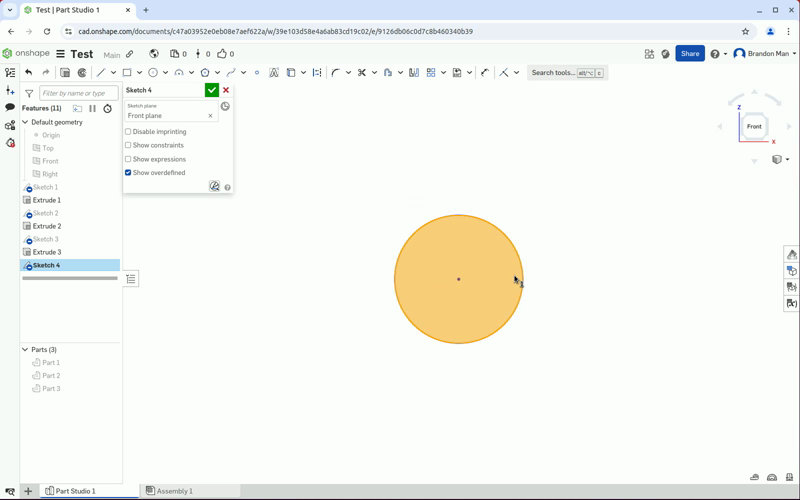
scroll(-6)
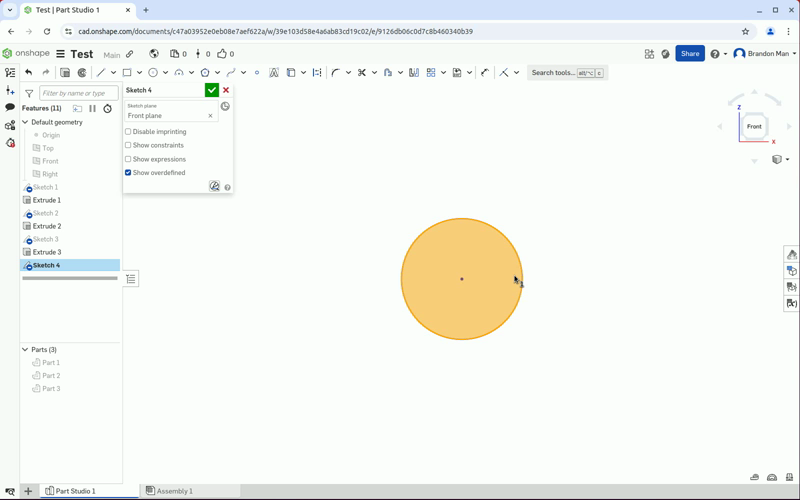
scroll(-6)
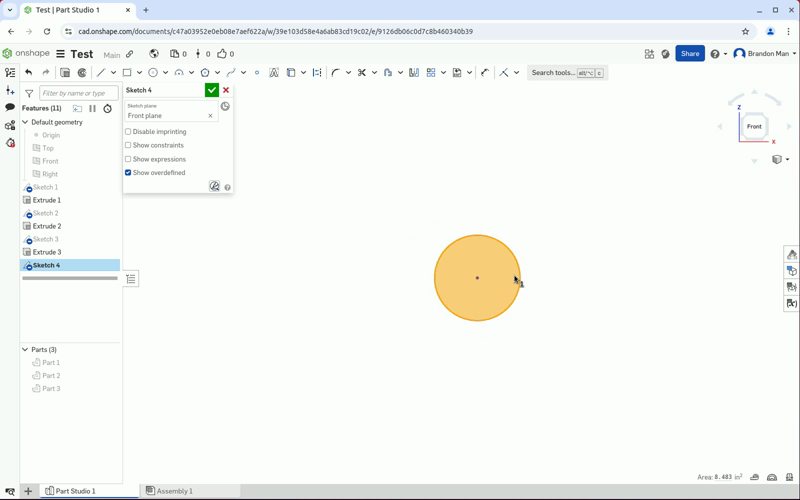
scroll(-6)
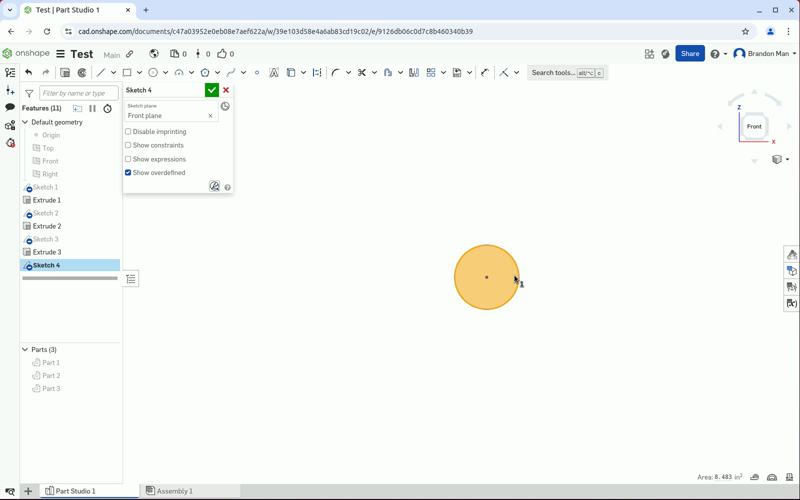
scroll(-6)
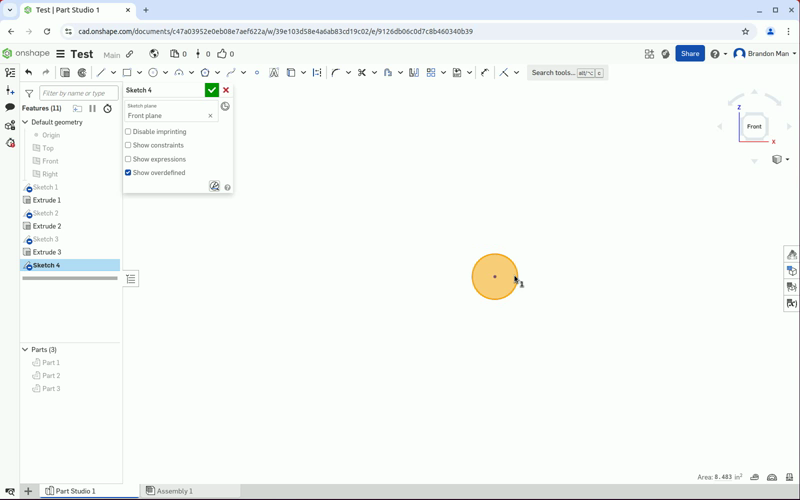
scroll(-6)
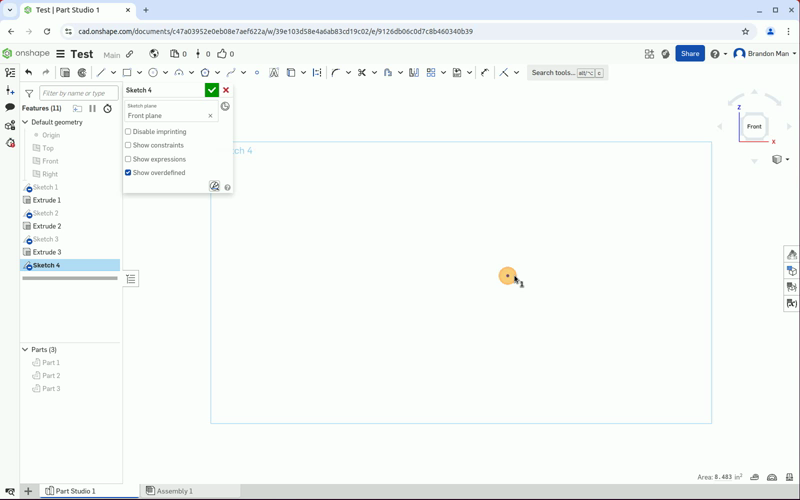
mouse_move(73, 352)
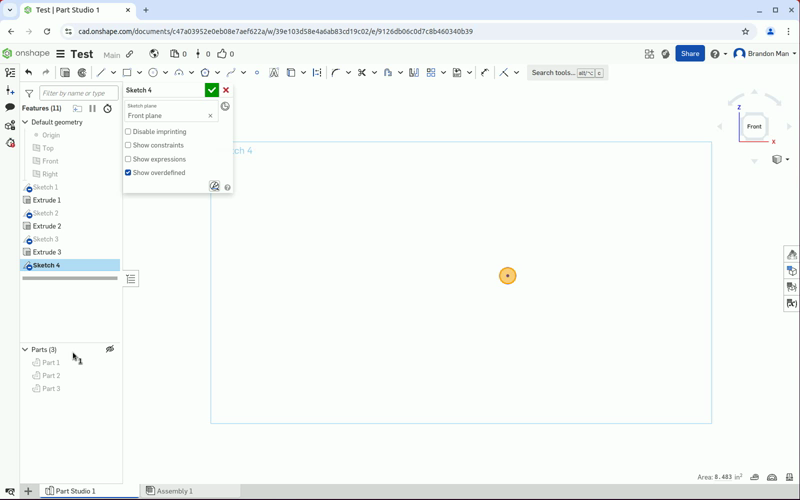
key(shift+y)
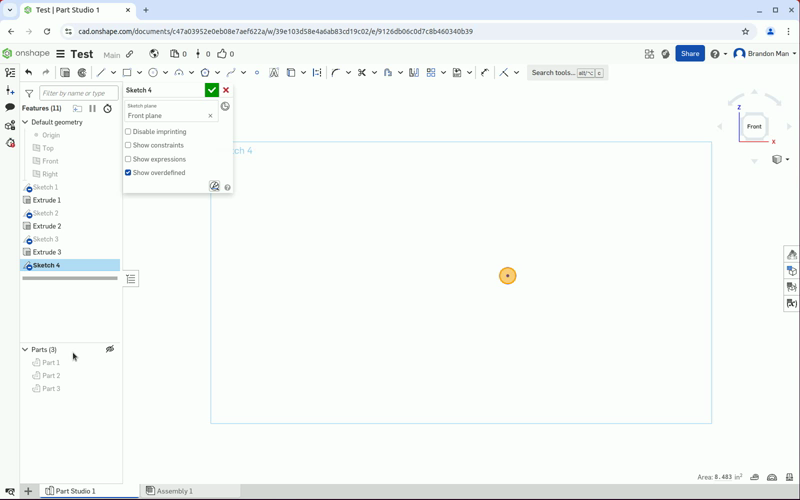
key(shift+e)
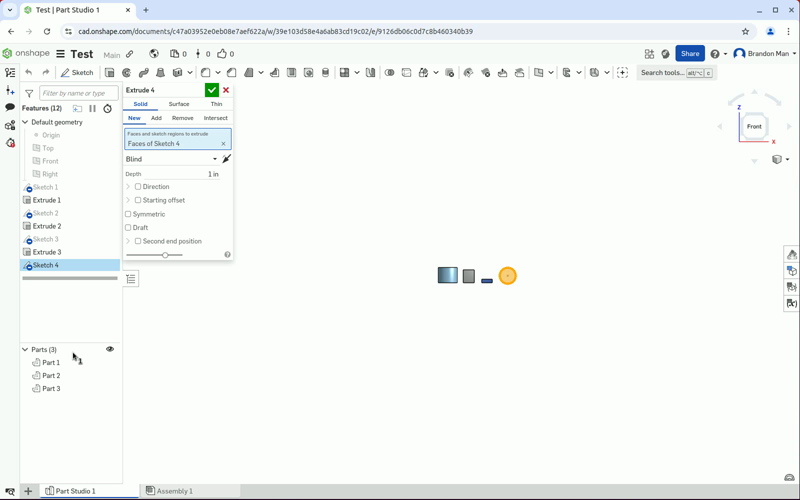
mouse_move(143, 106)
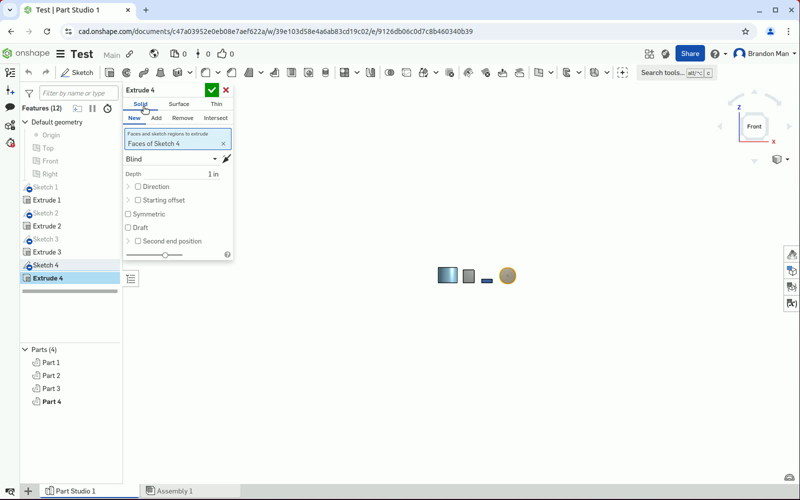
click(143, 106)
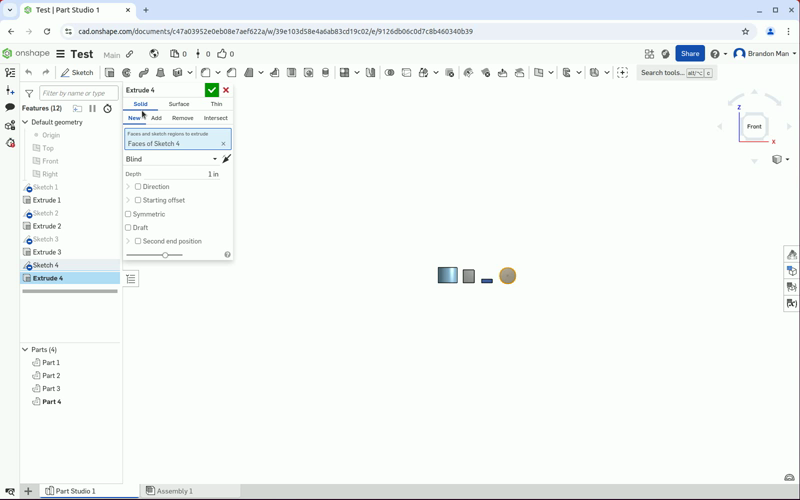
mouse_move(137, 120)
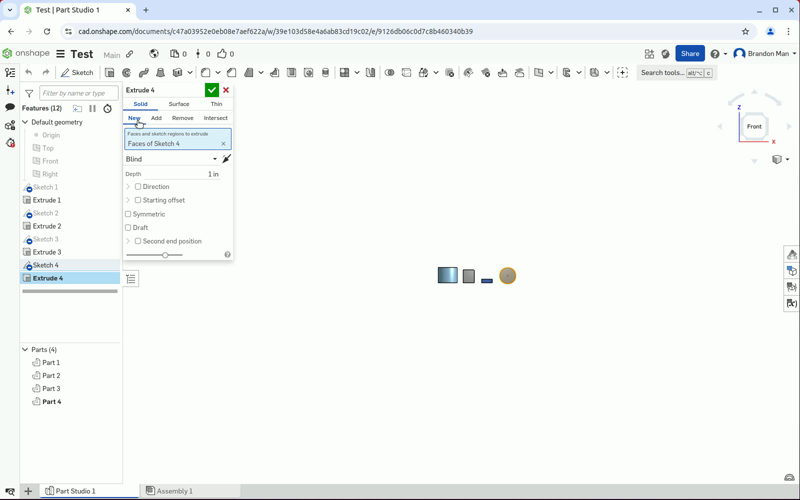
click(137, 120)
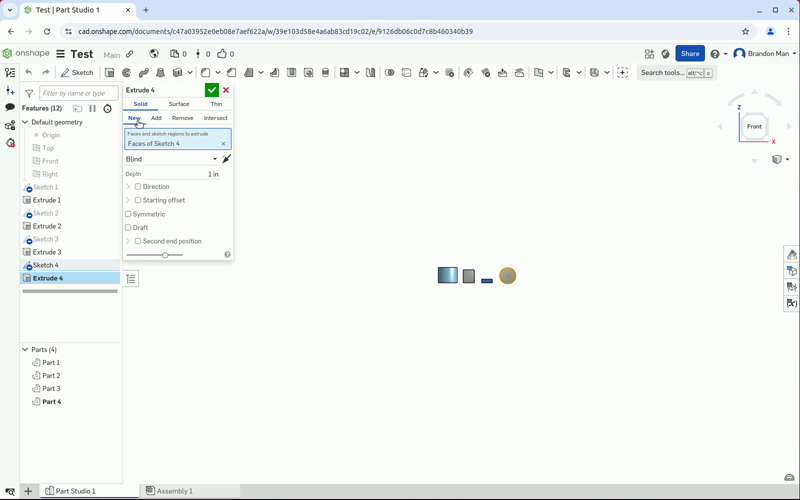
key(tab, 4)
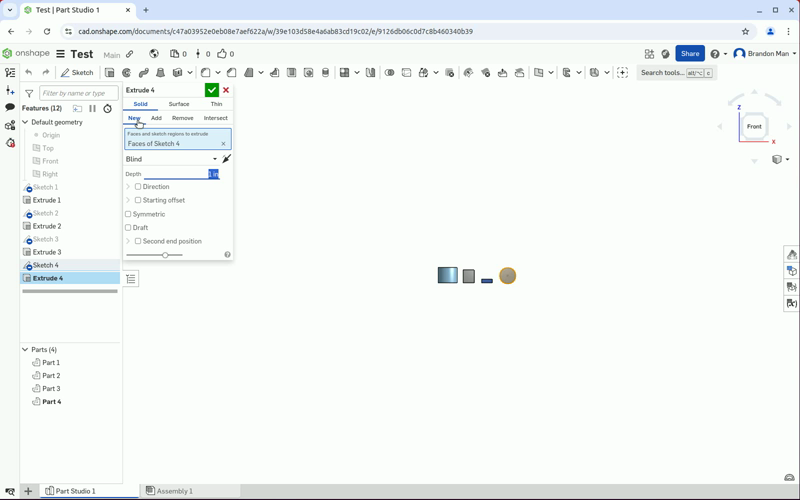
text(1.444)
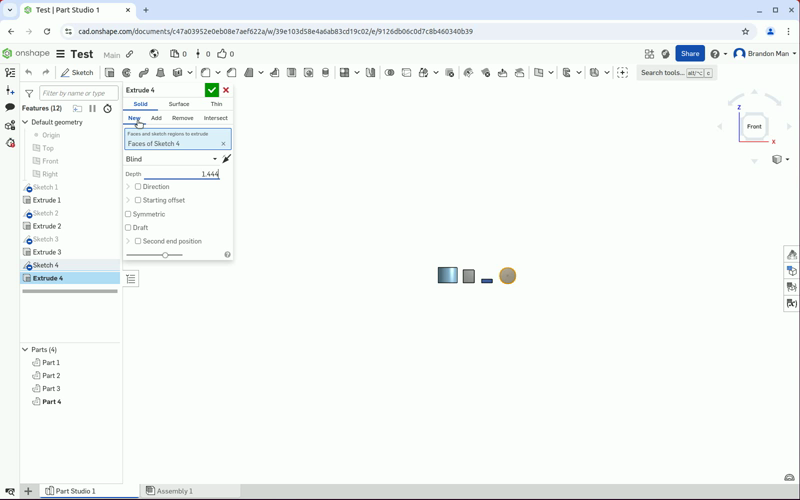
key(tab, 3)
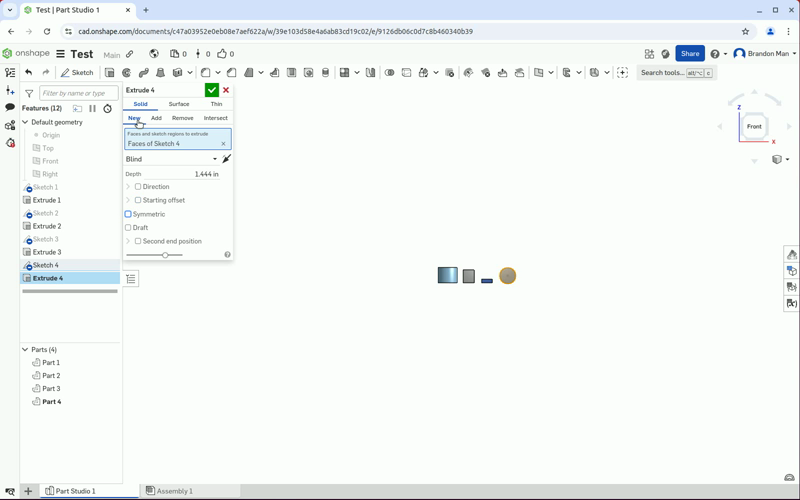
key(tab, 2)
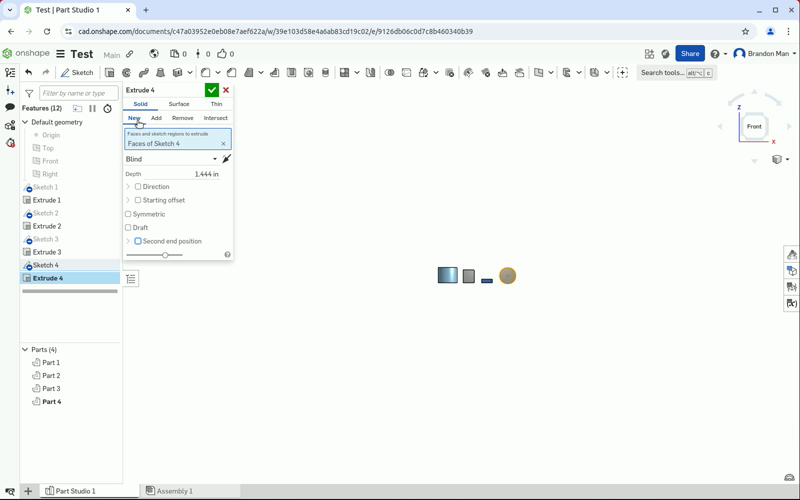
key(space)
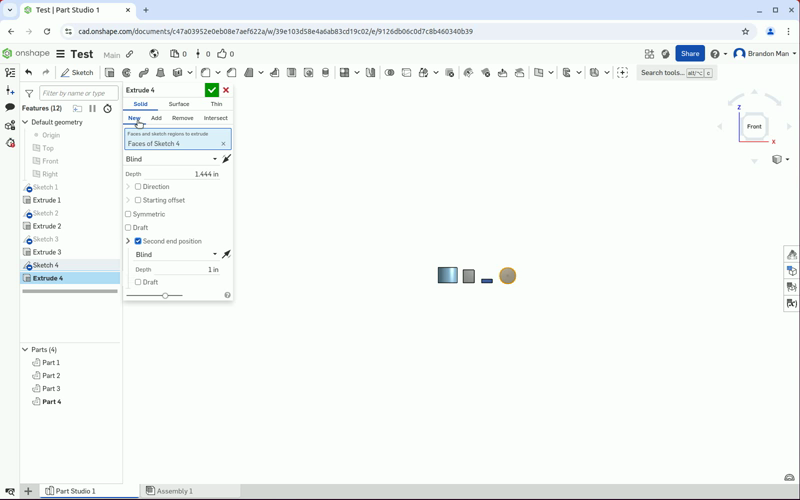
key(tab, 3)
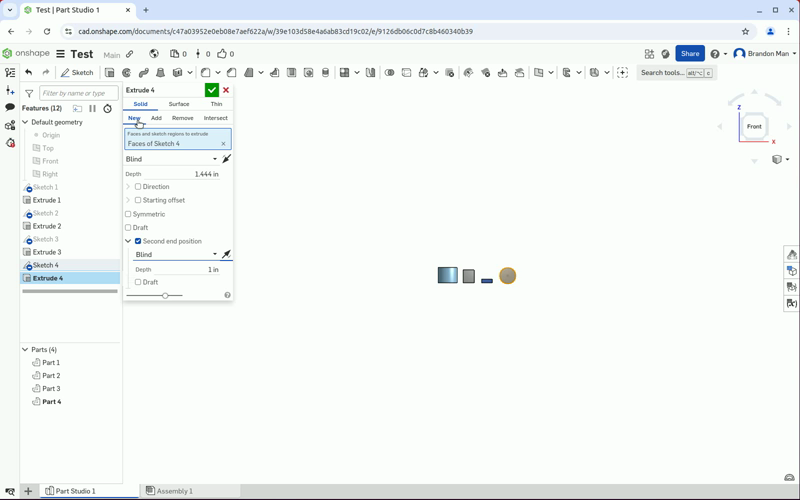
text(1.444)
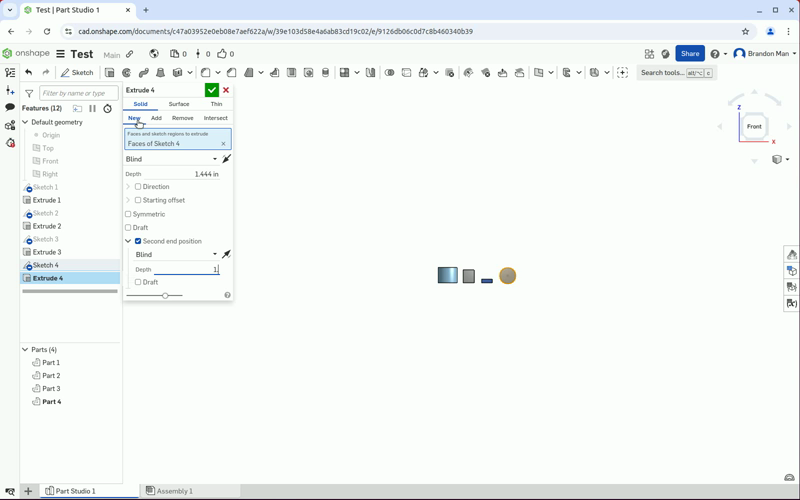
key(enter)
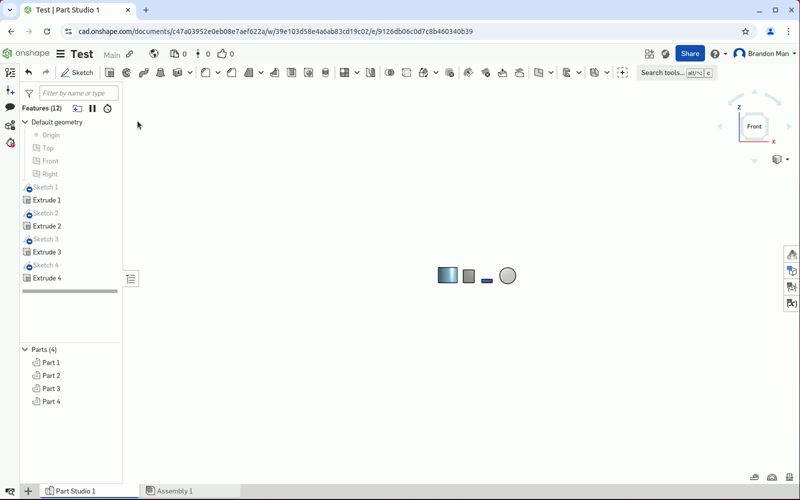
key(shift+h)
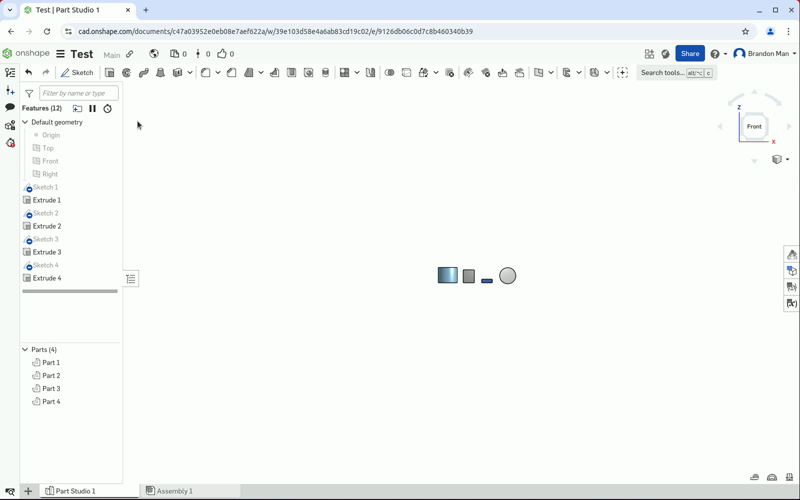
key(shift+h)
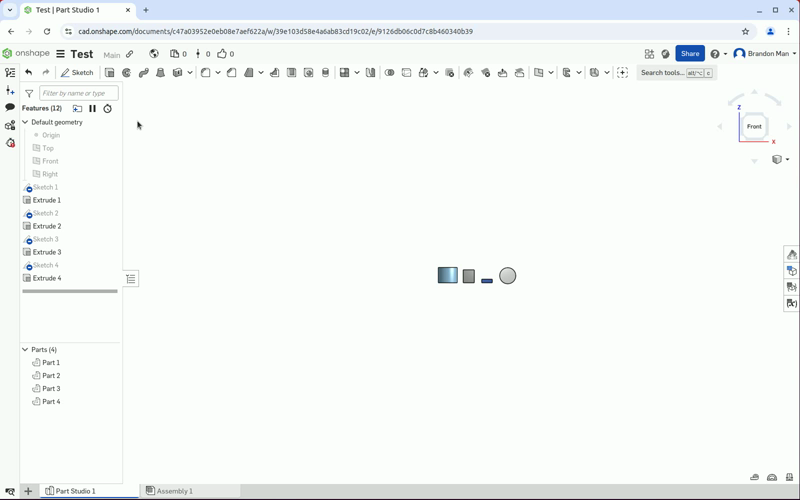
mouse_move(73, 189)
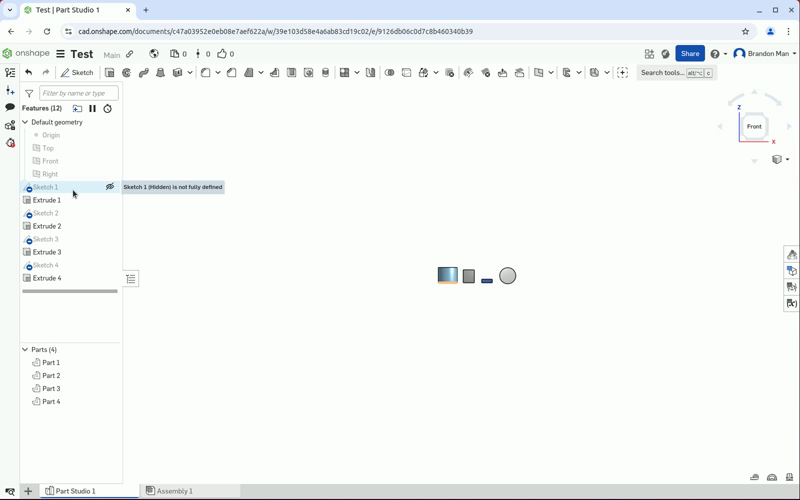
click(73, 189)
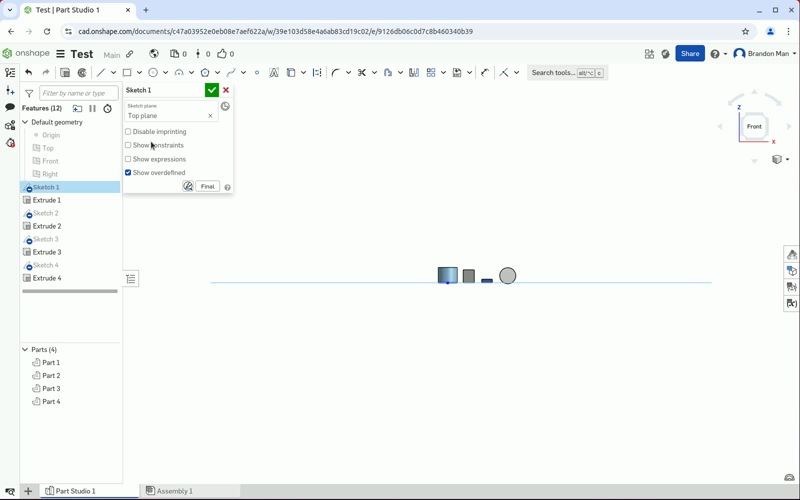
mouse_move(229, 92)
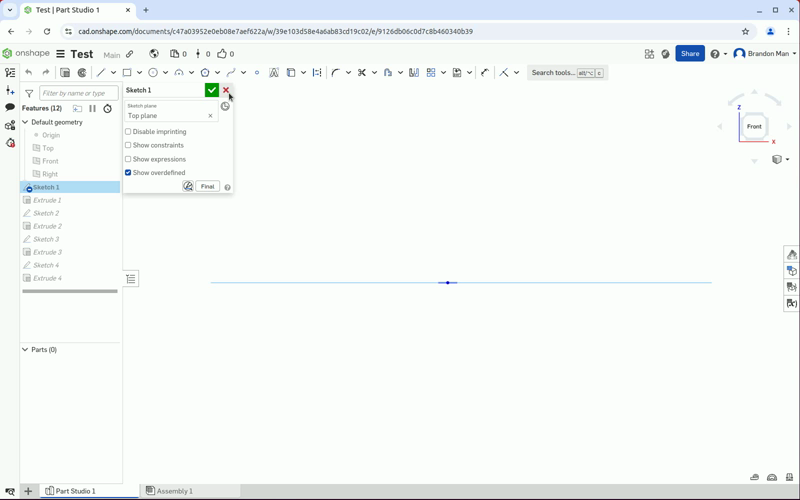
click(229, 92)
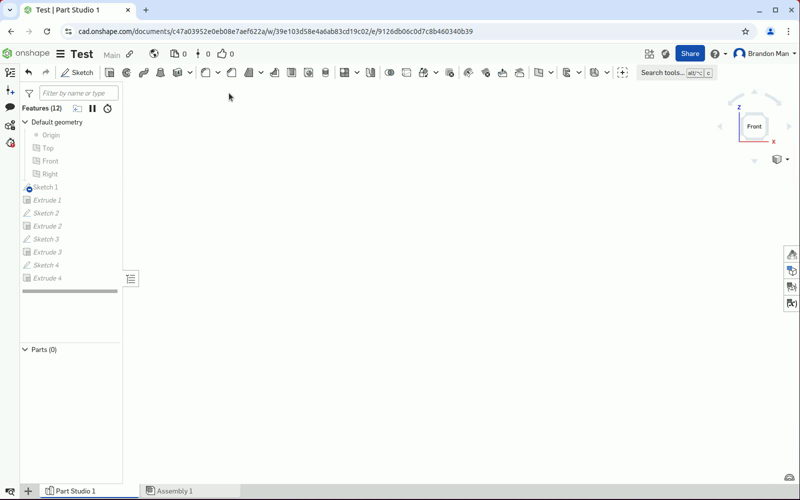
mouse_move(73, 352)
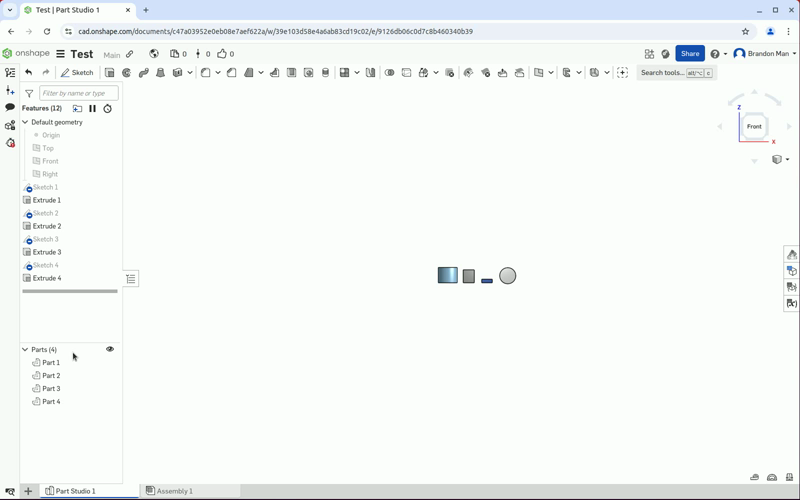
key(y)
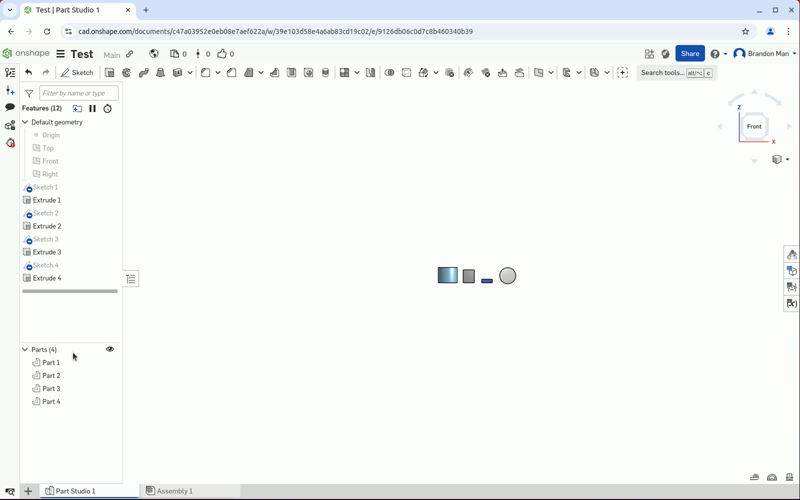
key(shift+p)
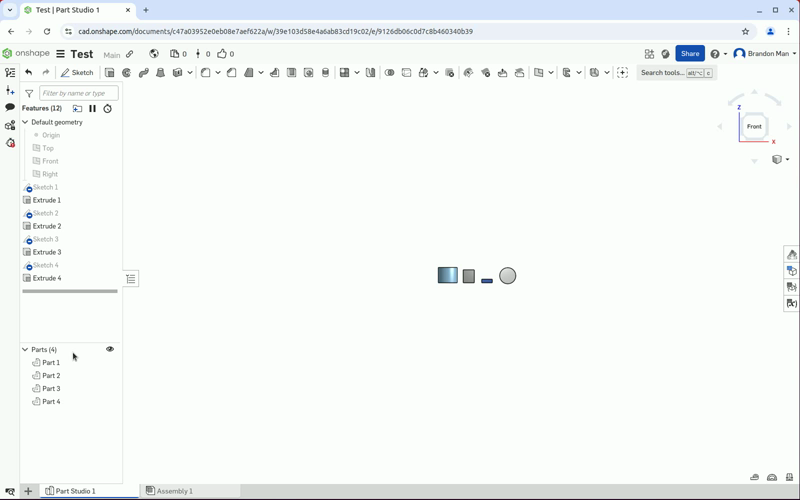
key(space)
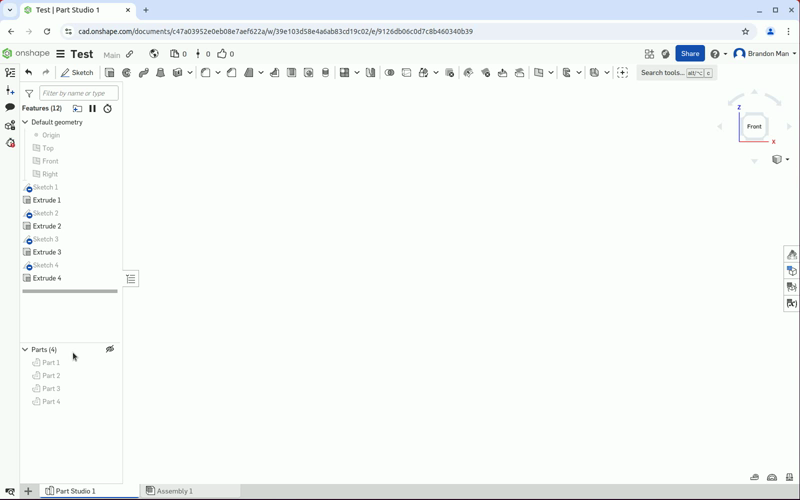
key_down(shift)
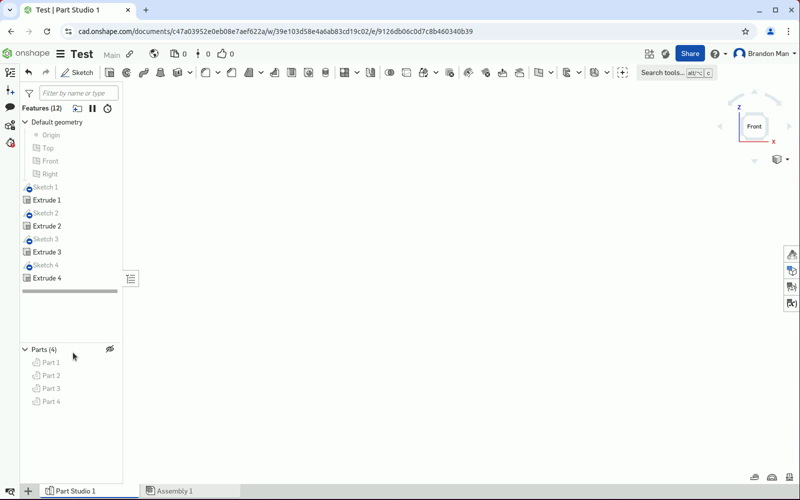
key(down)
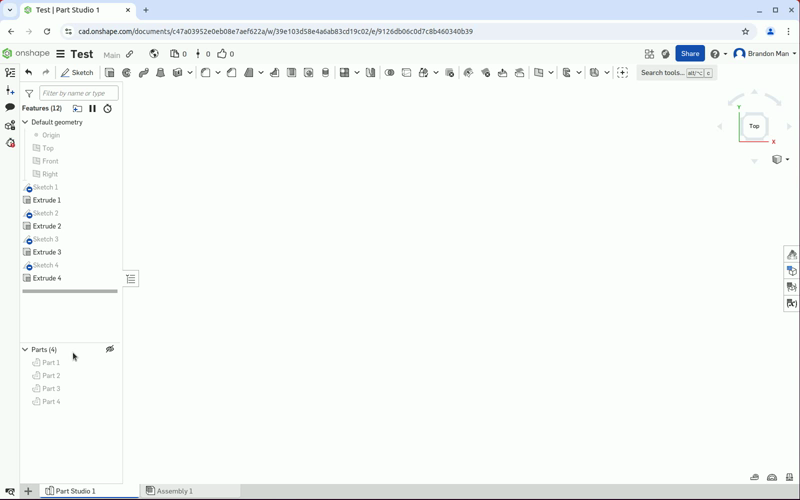
key_up(shift)
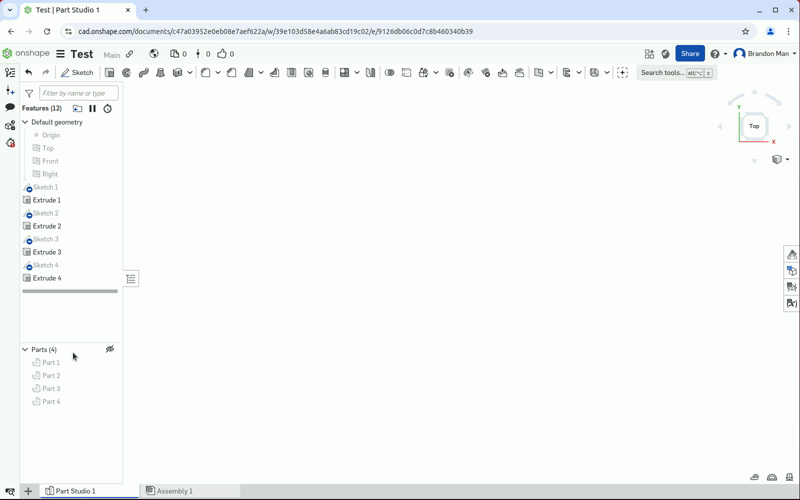
mouse_move(73, 352)
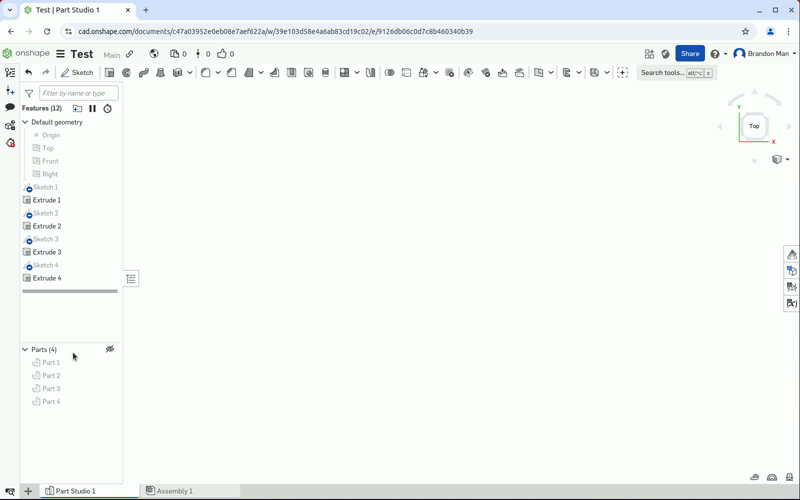
key(shift+y)
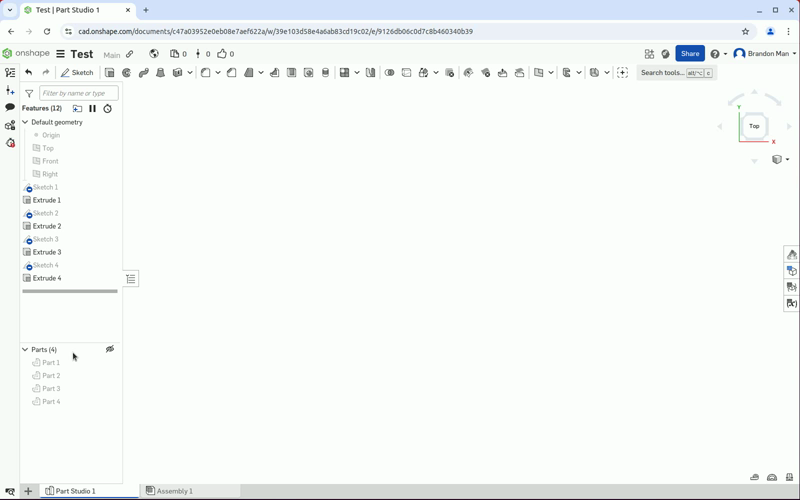
key(shift+s)
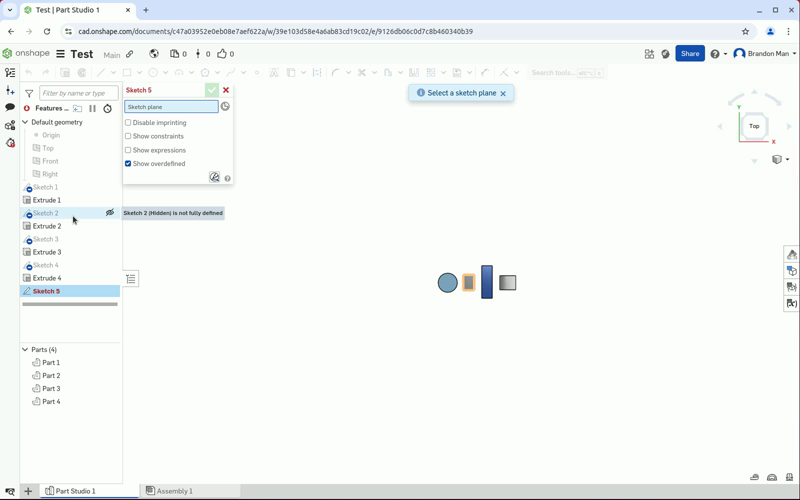
scroll(3)
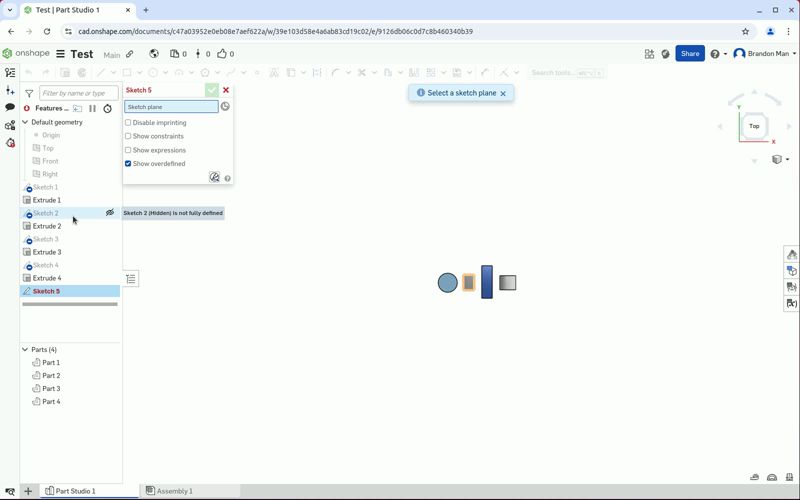
mouse_move(73, 150)
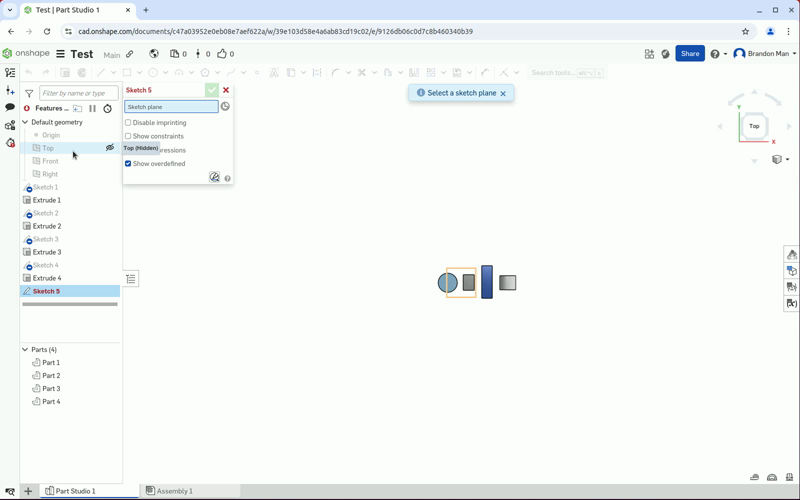
click(73, 150)
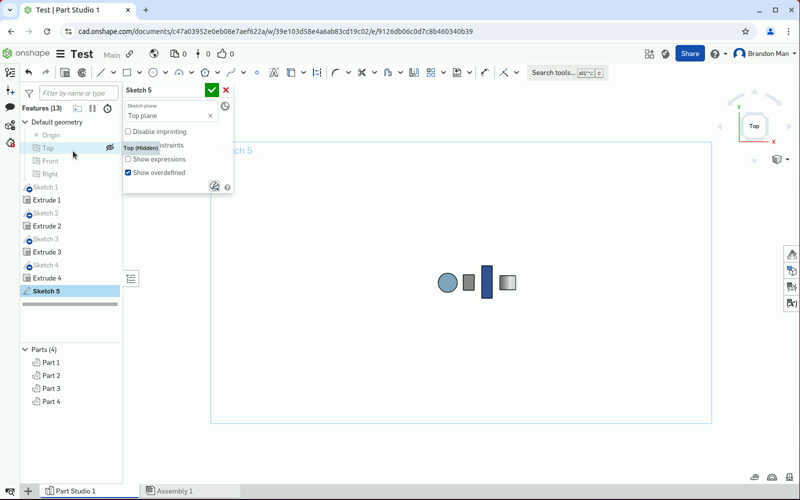
mouse_move(73, 352)
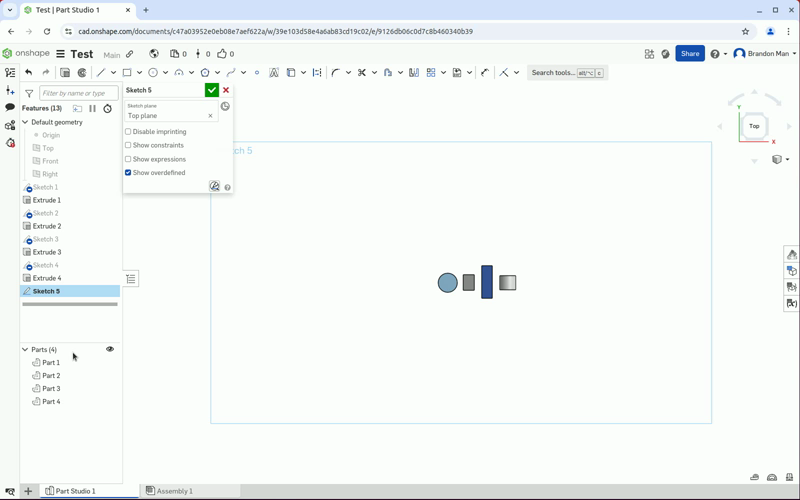
key(y)
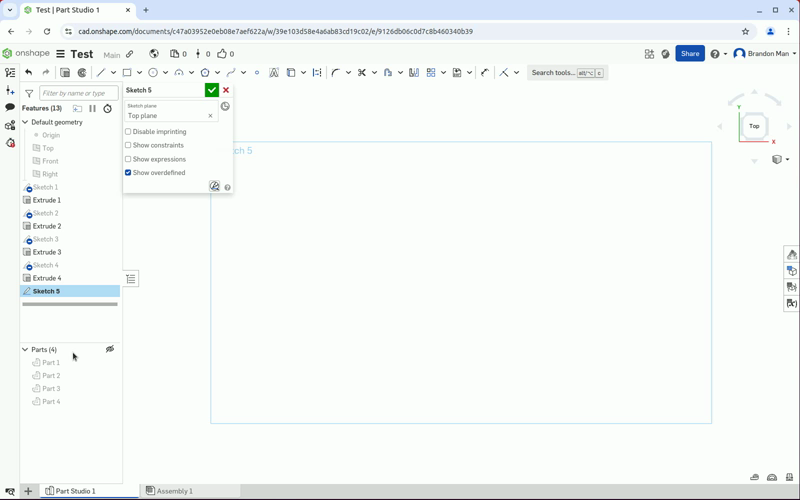
key(c)
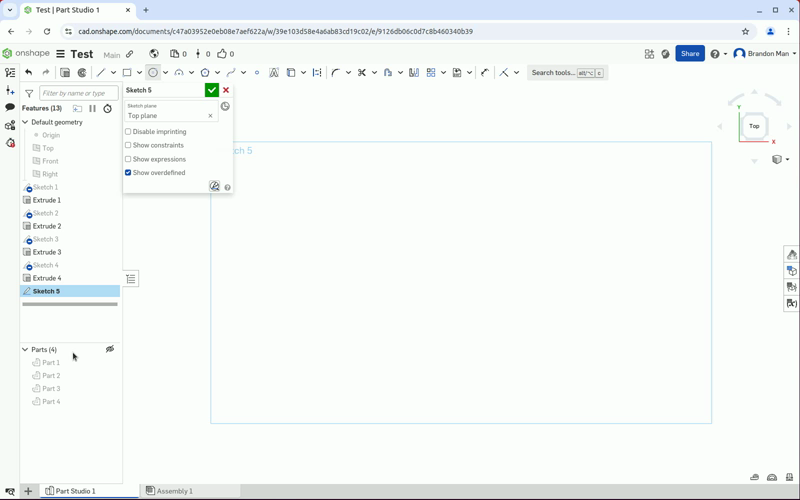
key_down(shift)
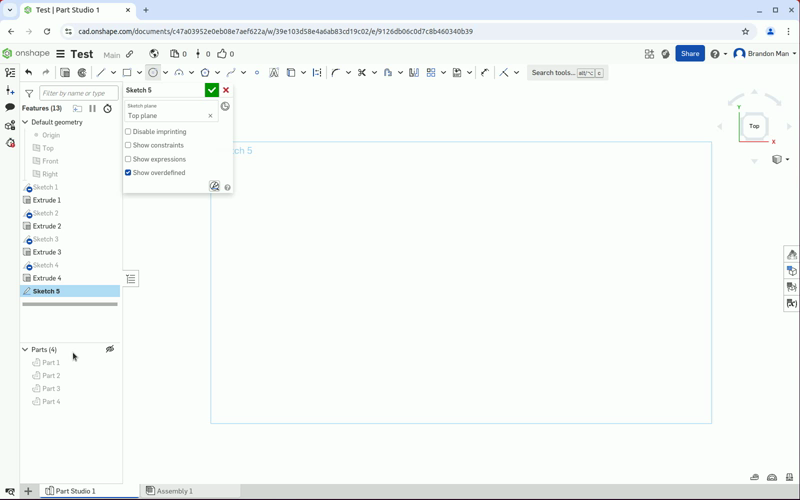
mouse_move(534, 282)
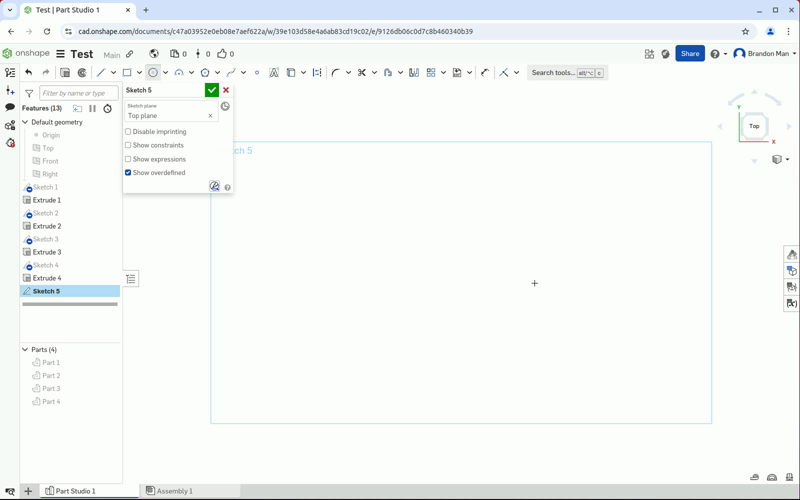
click(534, 282)
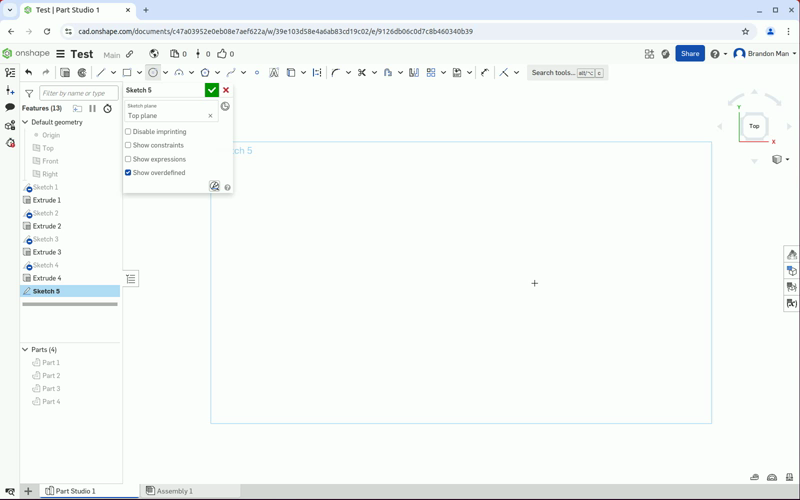
key_up(shift)
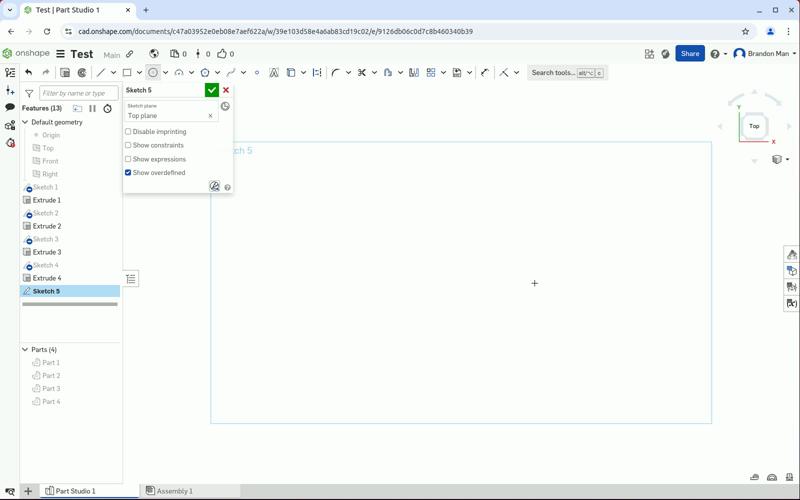
mouse_move(548, 282)
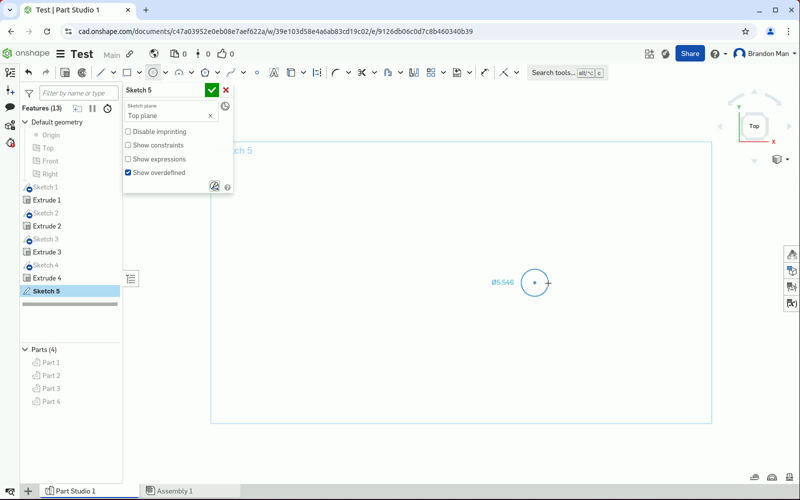
click(548, 282)
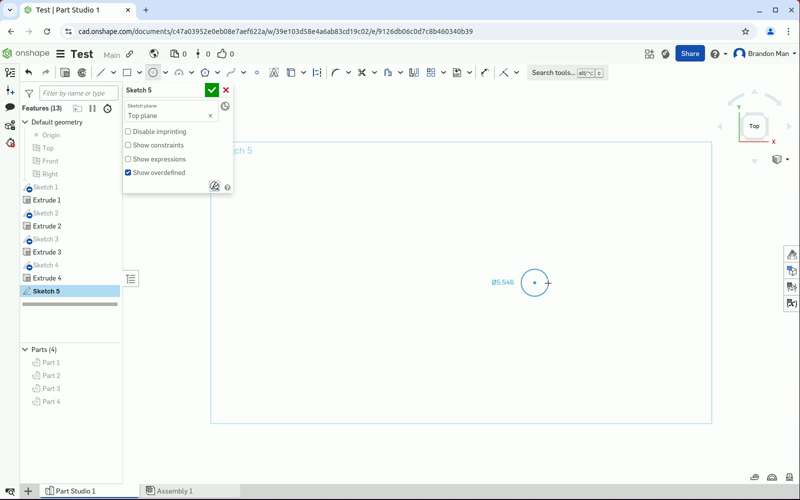
key(esc)
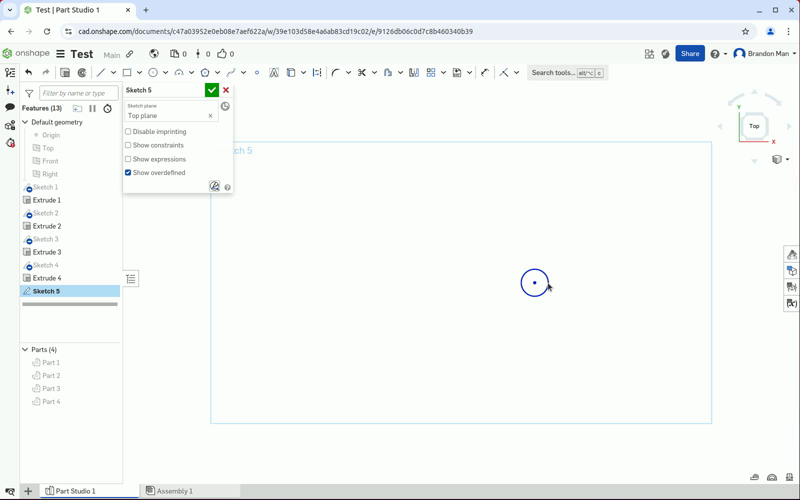
mouse_move(545, 278)
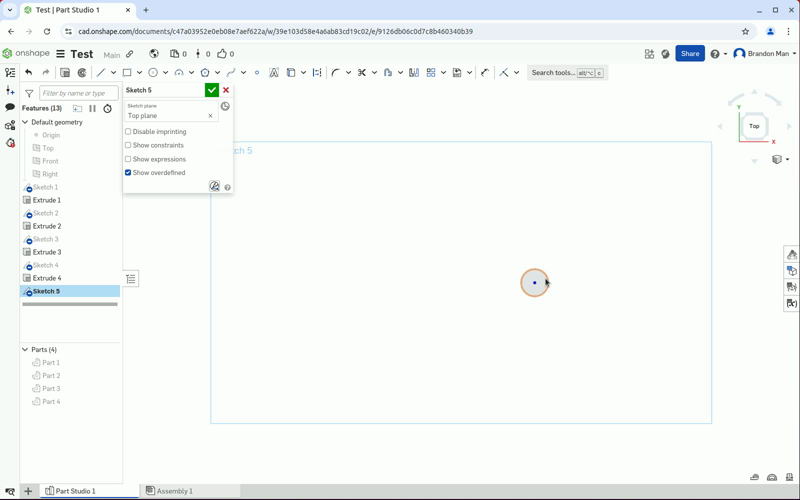
scroll(6)
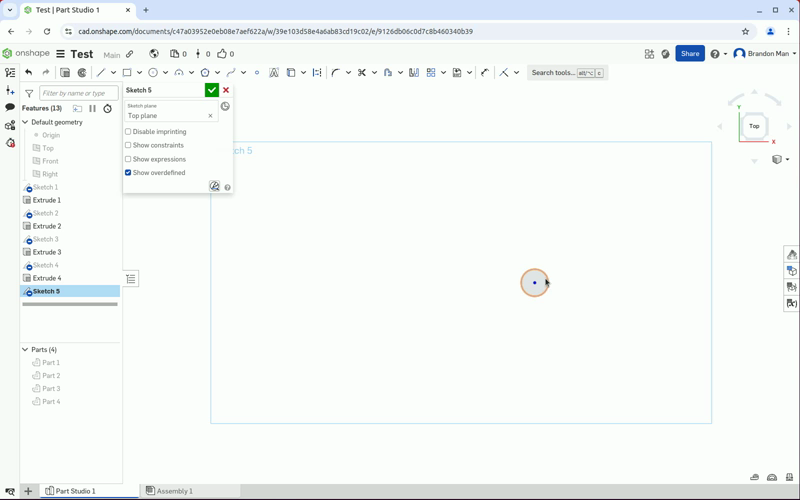
scroll(6)
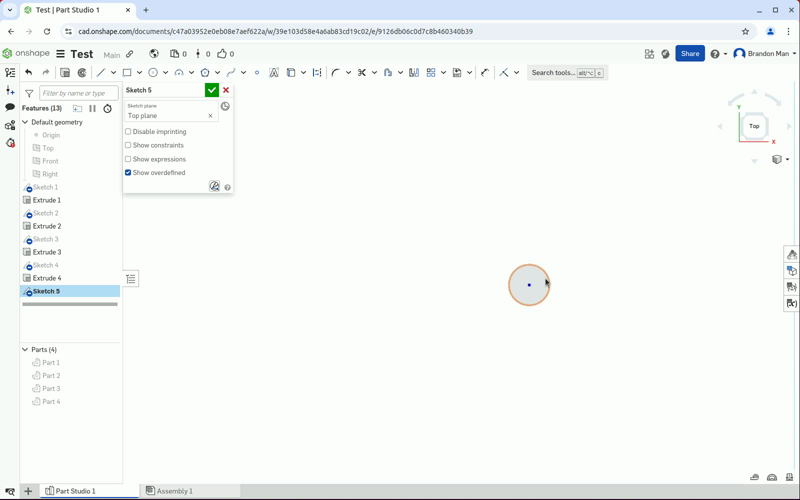
scroll(6)
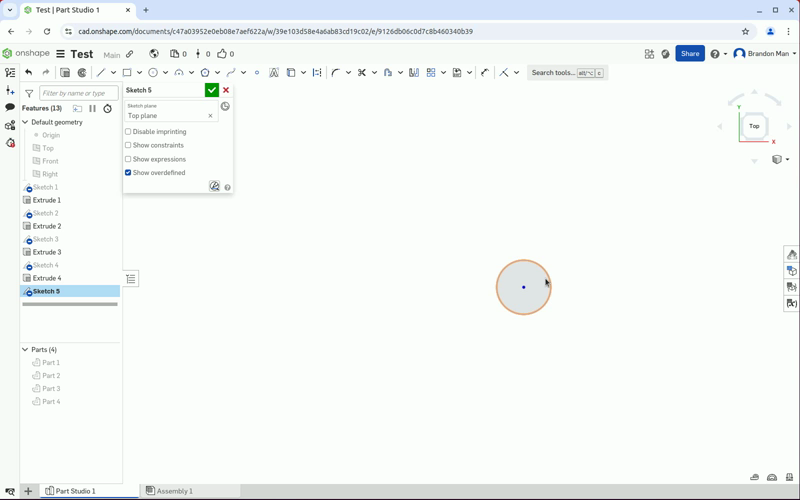
scroll(6)
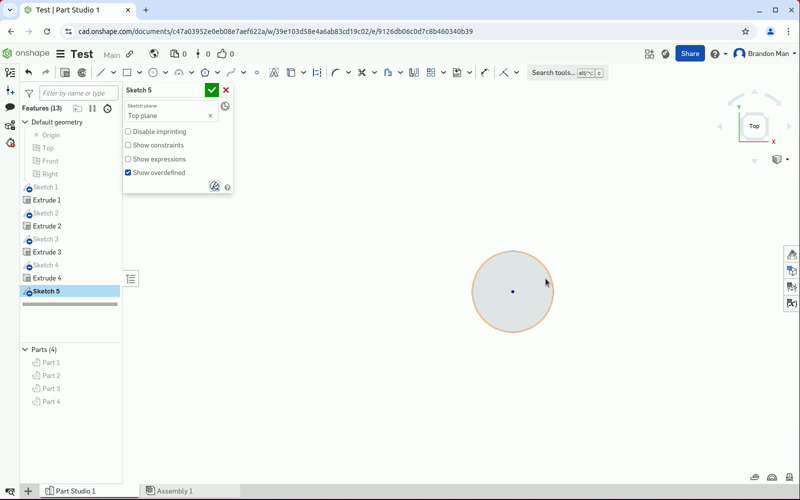
scroll(6)
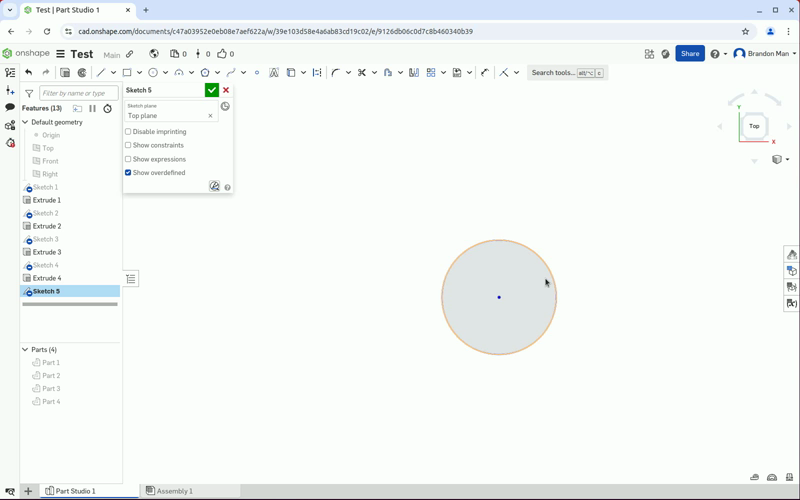
scroll(6)
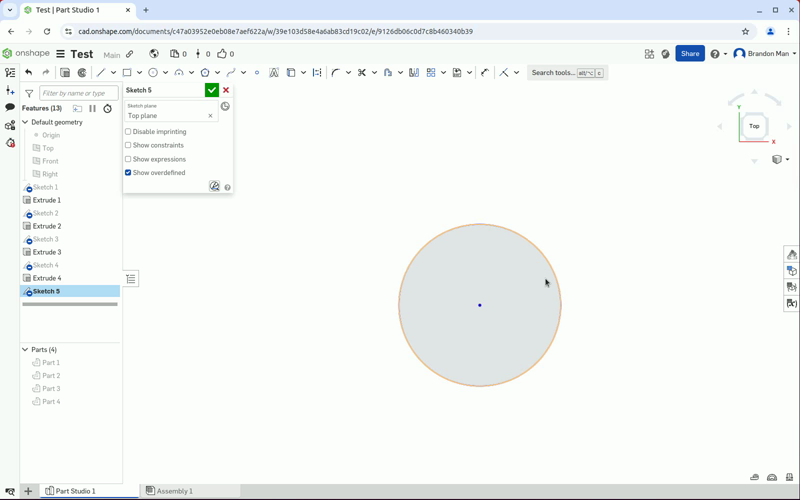
scroll(6)
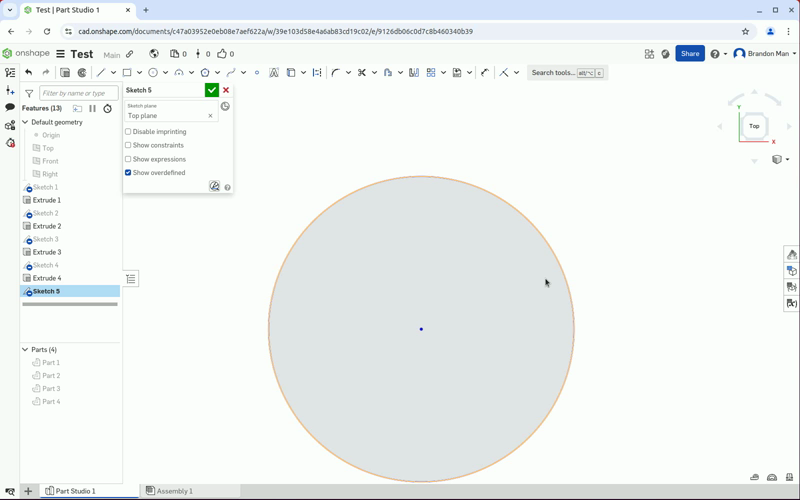
click(545, 278)
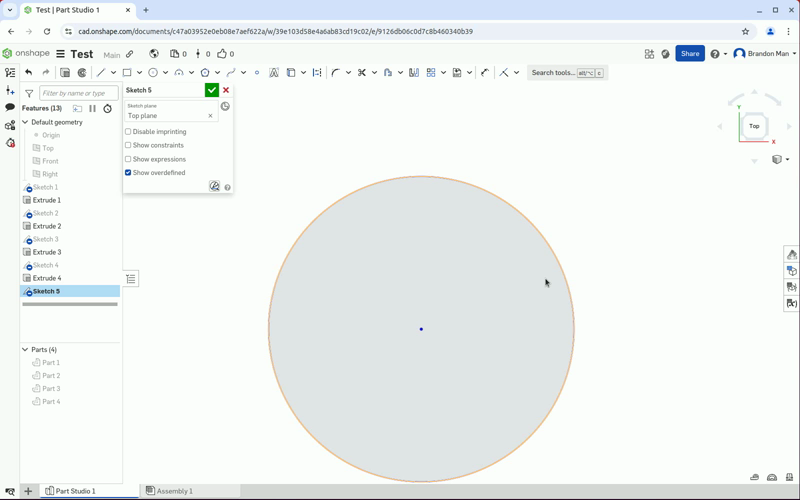
scroll(-6)
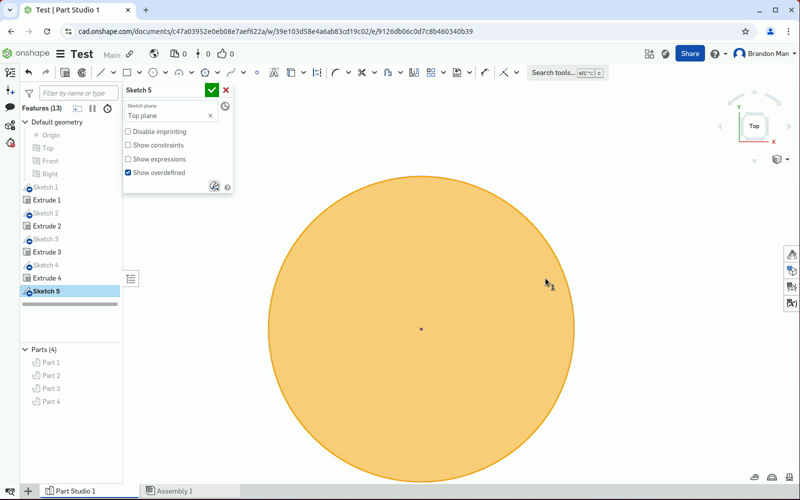
scroll(-6)
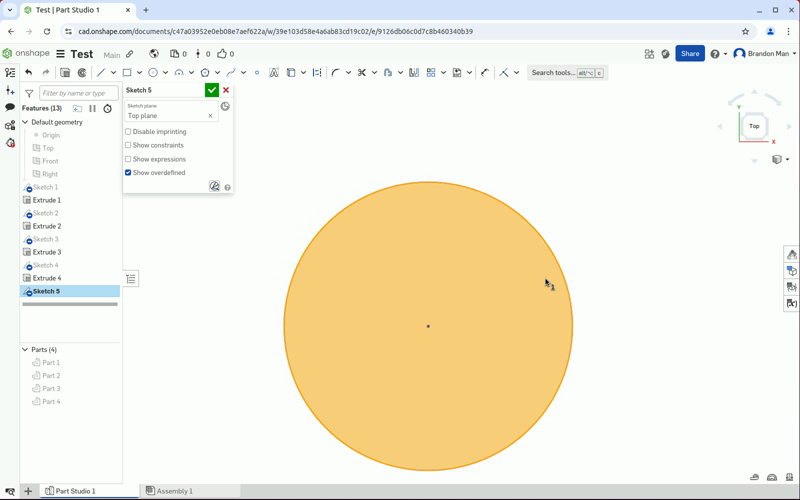
scroll(-6)
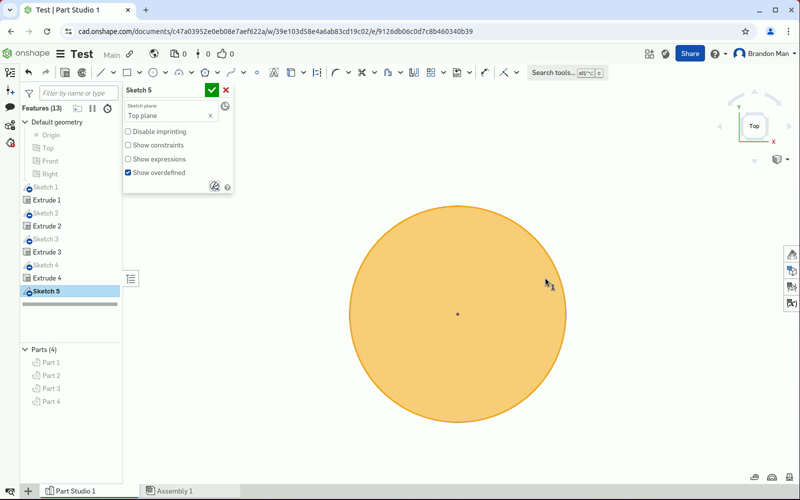
scroll(-6)
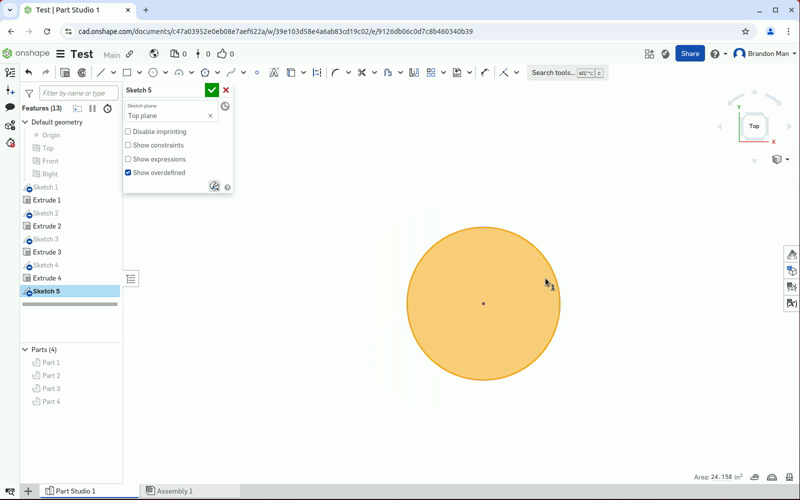
scroll(-6)
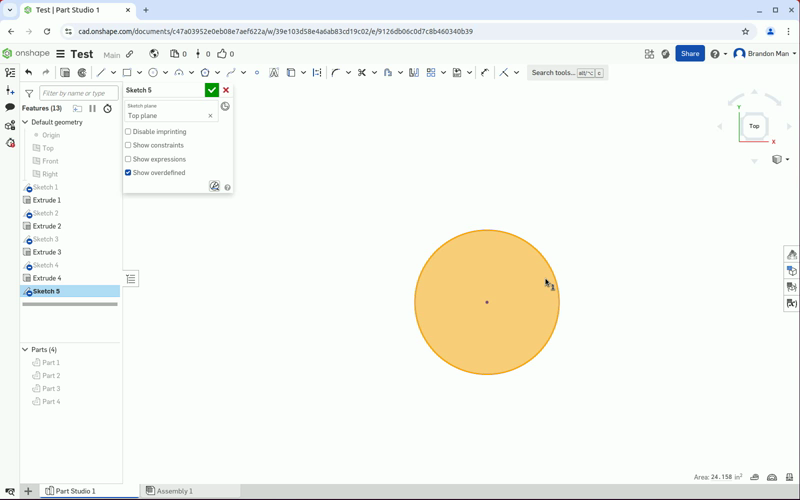
scroll(-6)
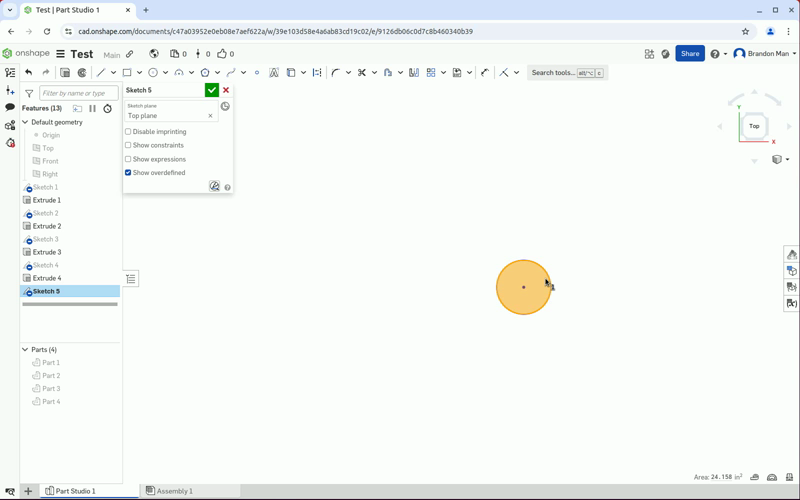
scroll(-6)
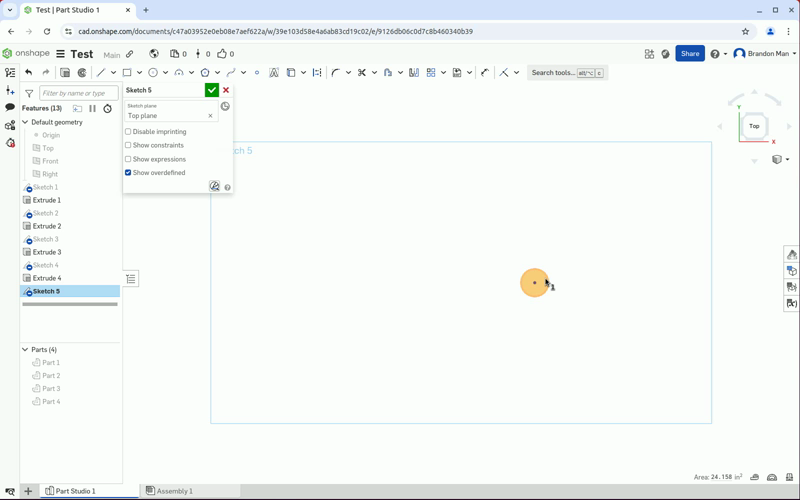
mouse_move(73, 352)
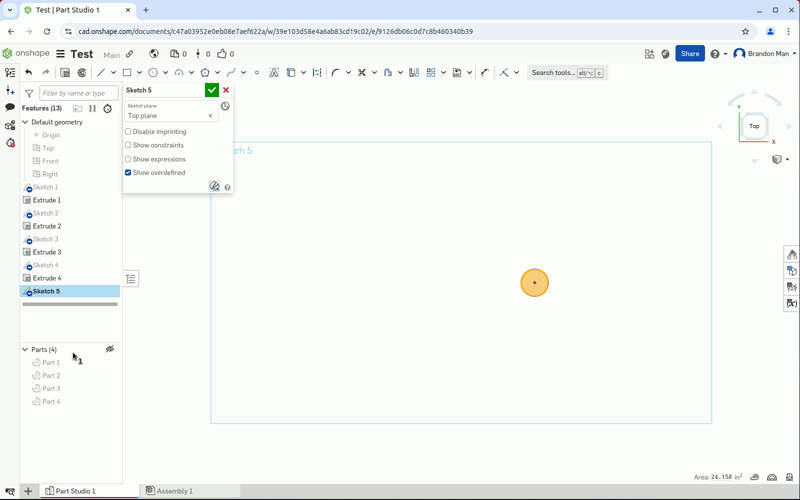
key(shift+y)
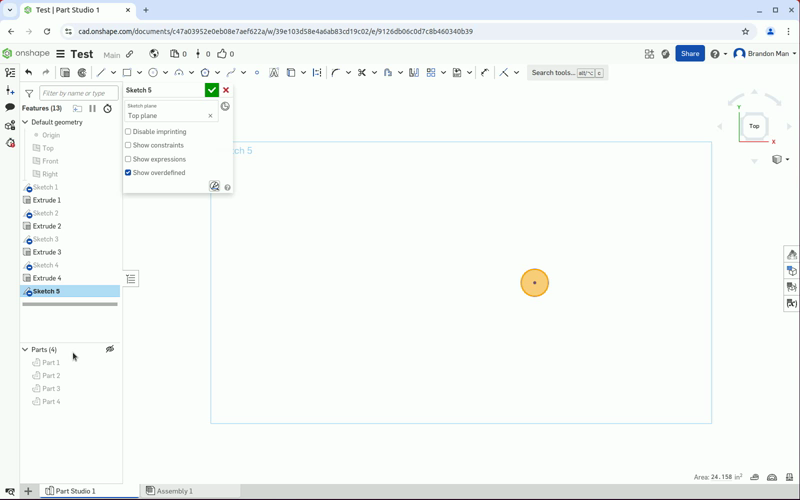
key(shift+e)
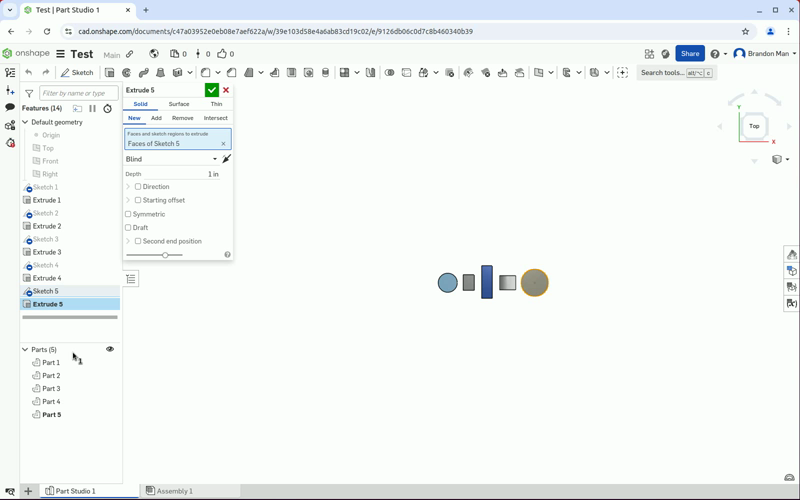
mouse_move(143, 106)
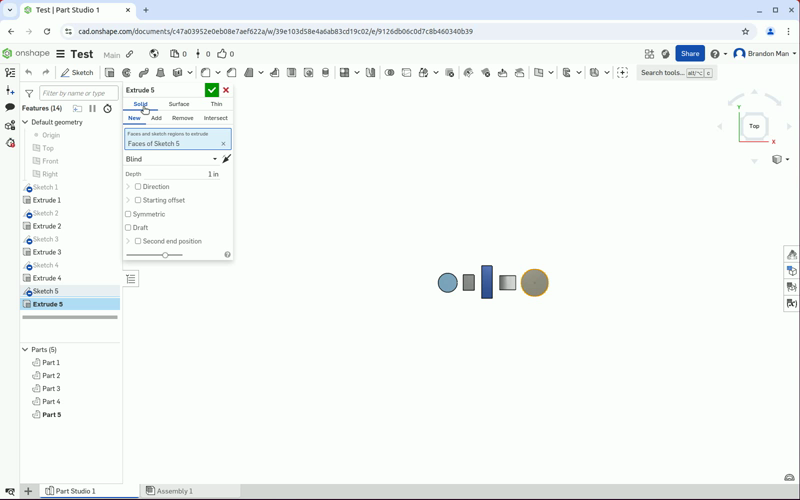
click(143, 106)
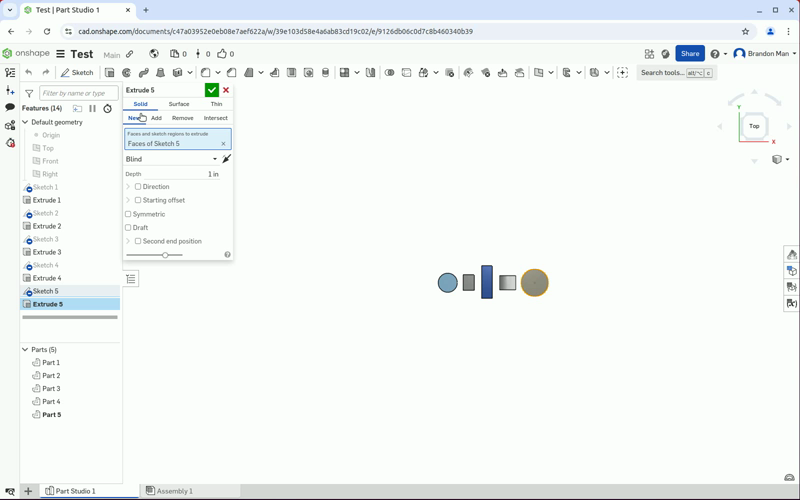
mouse_move(137, 120)
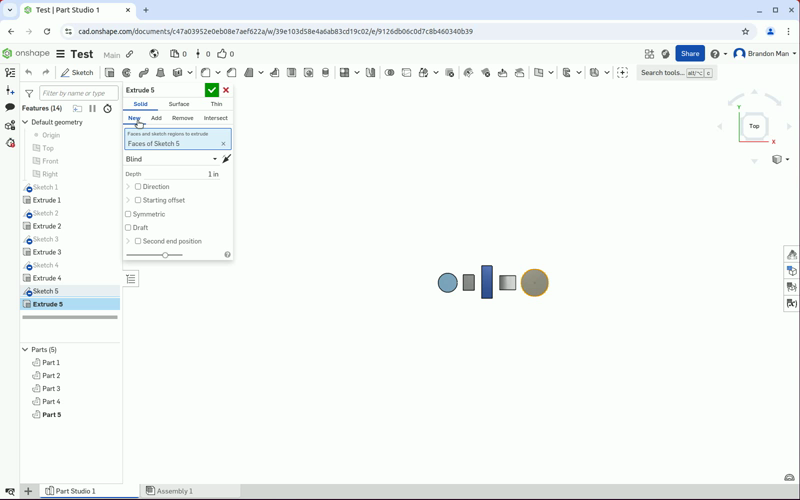
click(137, 120)
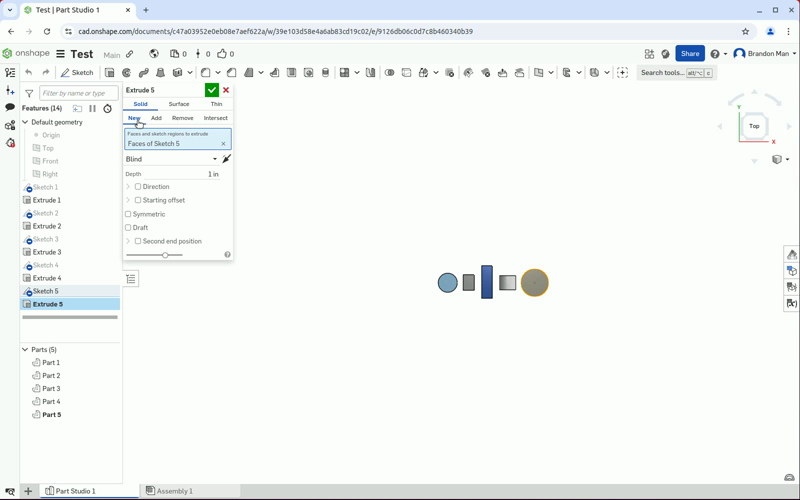
key(tab, 4)
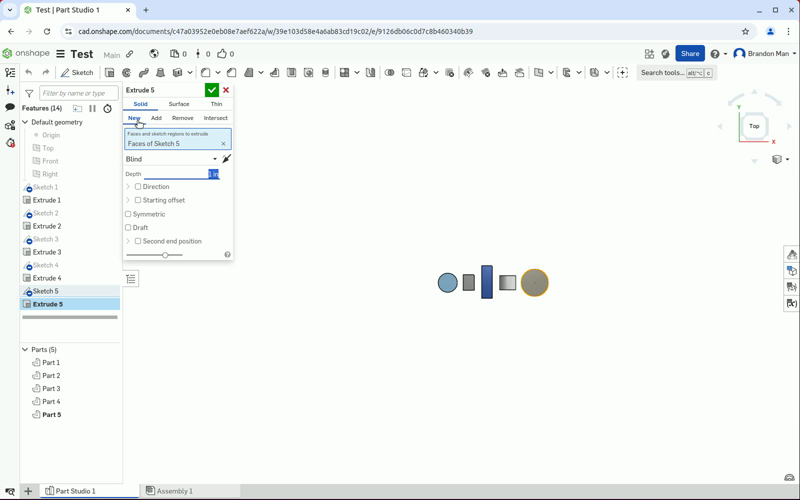
text(0.481)
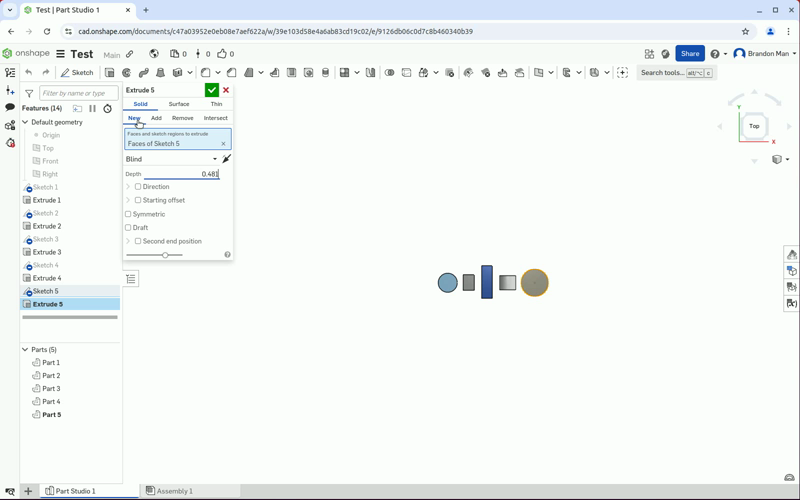
key(enter)
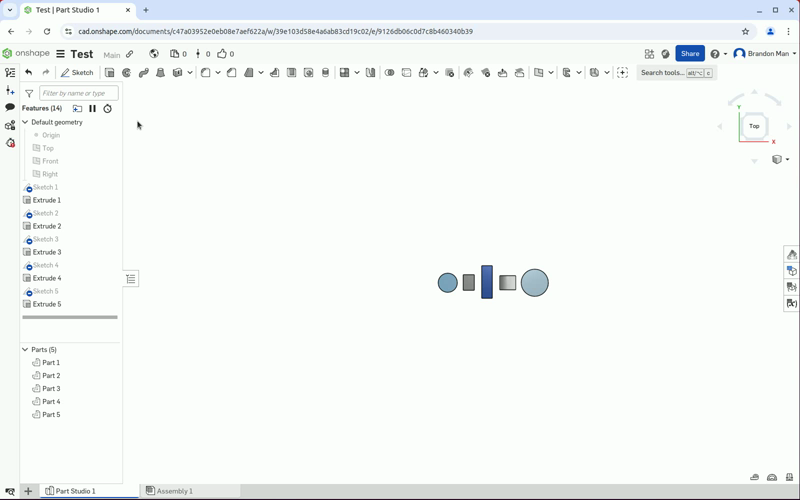
key(shift+h)
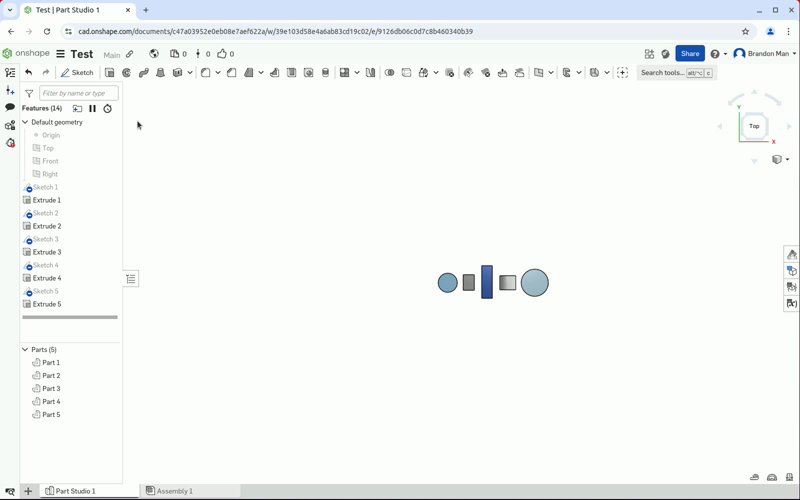
key(shift+h)
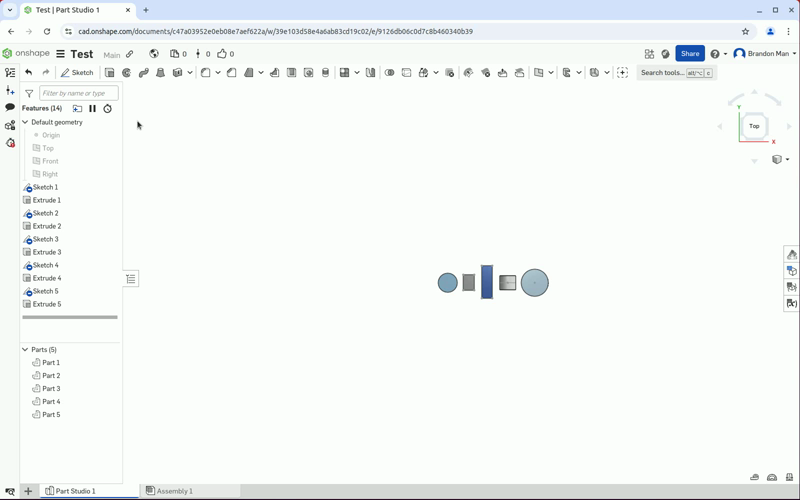
mouse_move(73, 189)
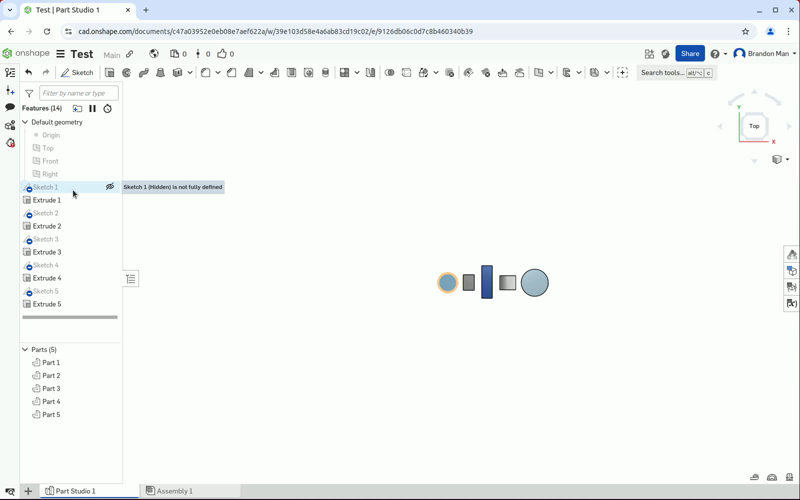
click(73, 189)
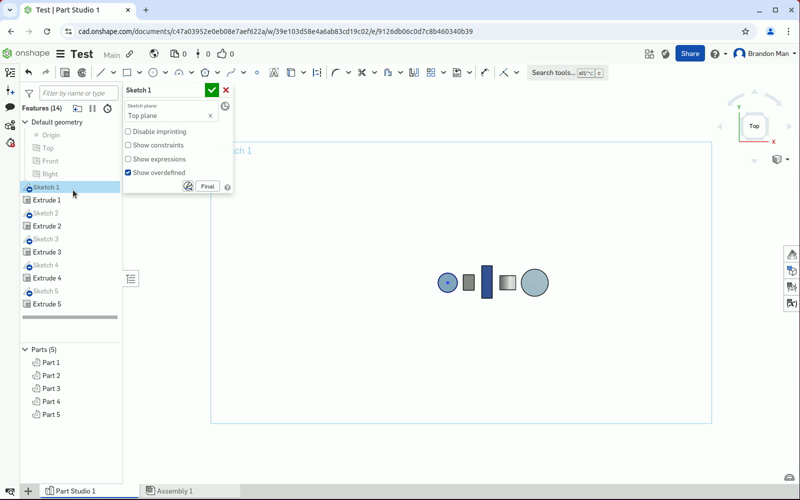
mouse_move(229, 92)
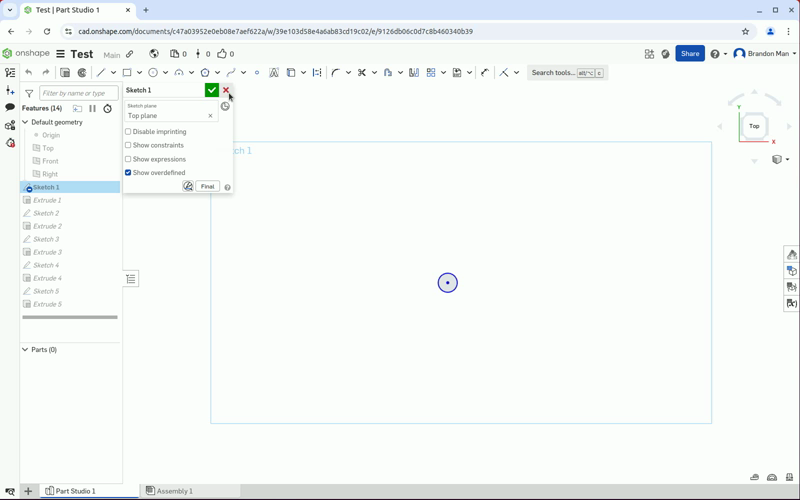
click(229, 92)
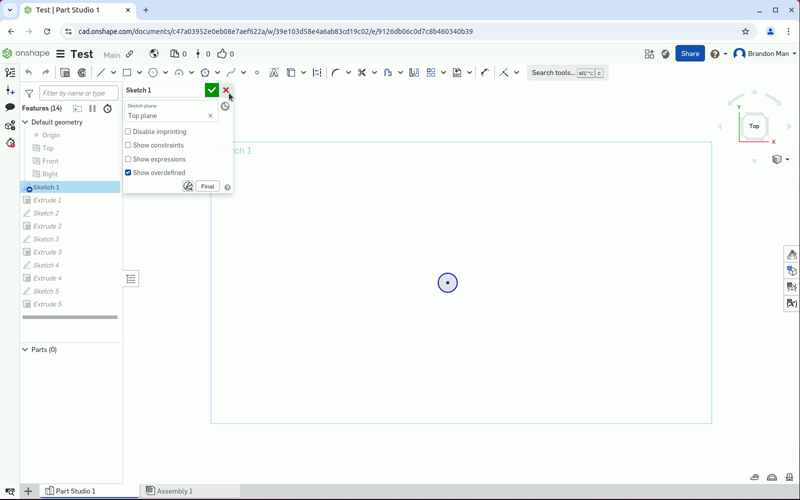
key(shift+s)
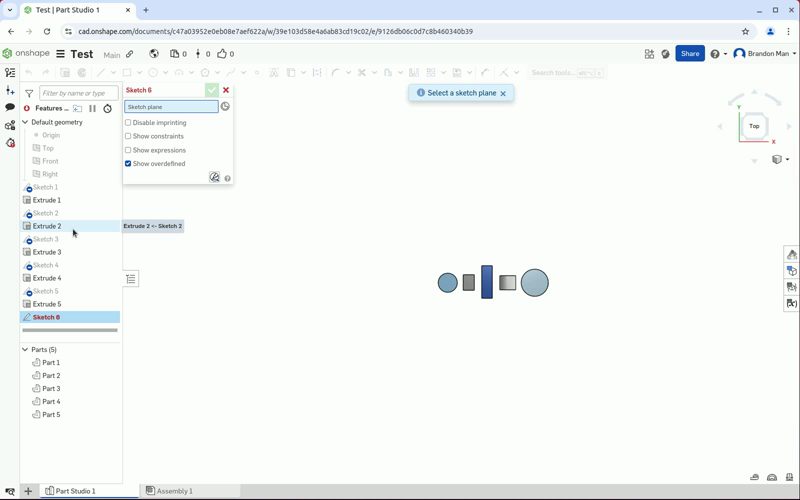
scroll(3)
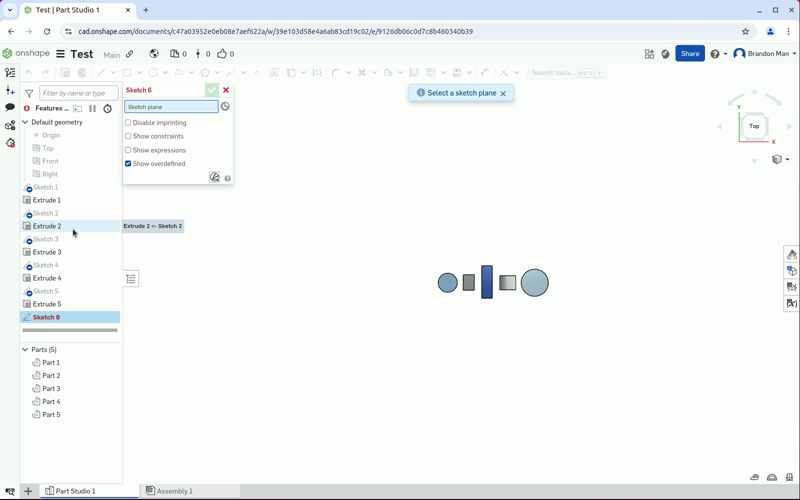
mouse_move(73, 150)
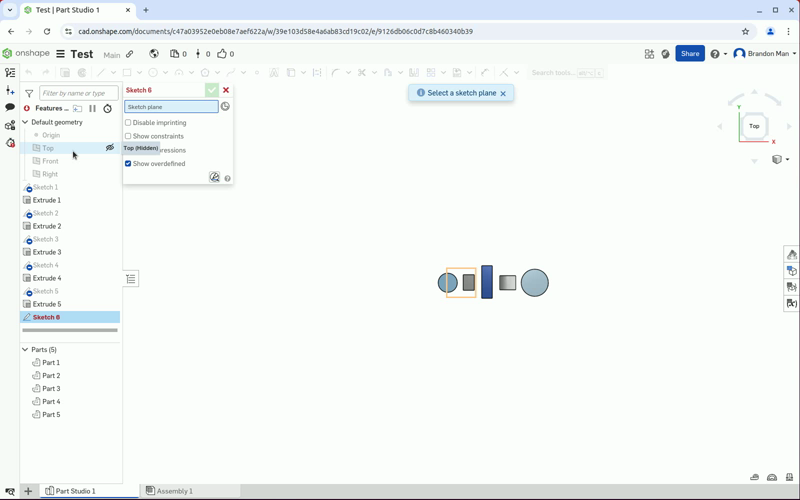
click(73, 150)
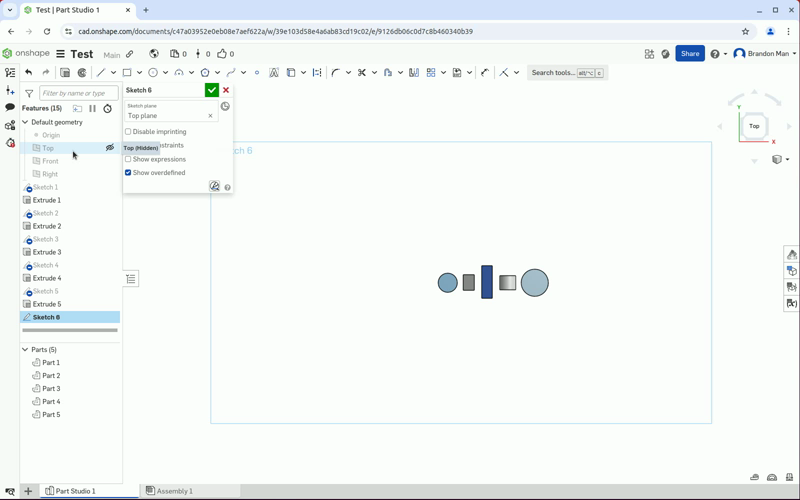
mouse_move(73, 352)
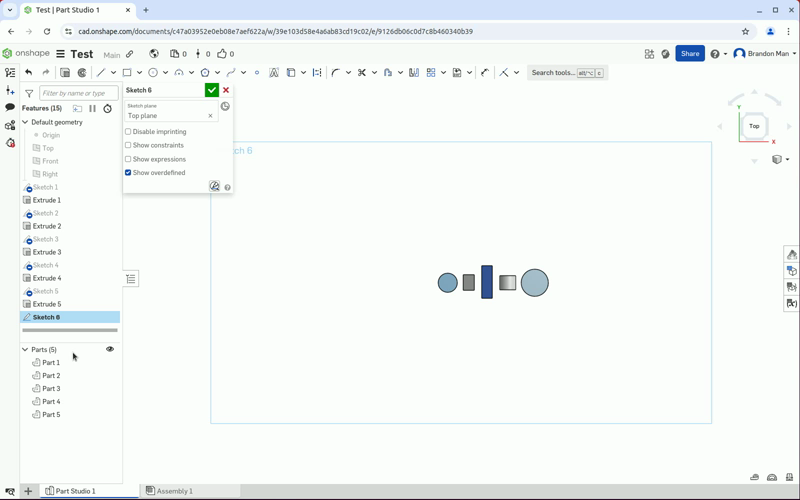
key(y)
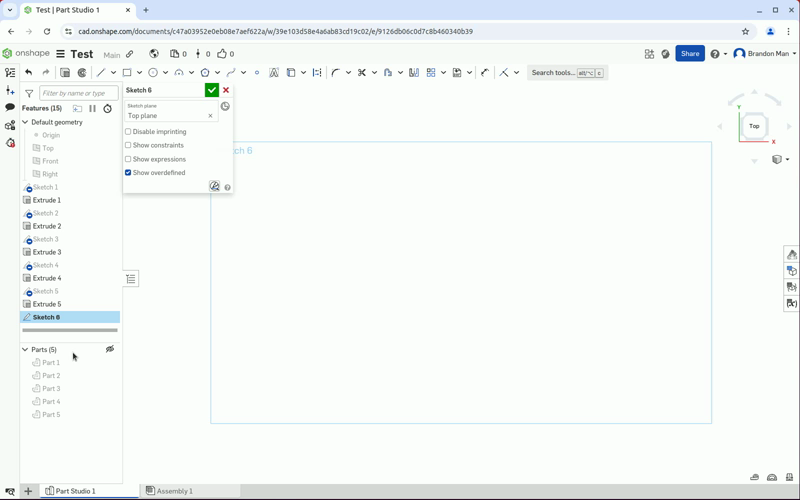
key(l)
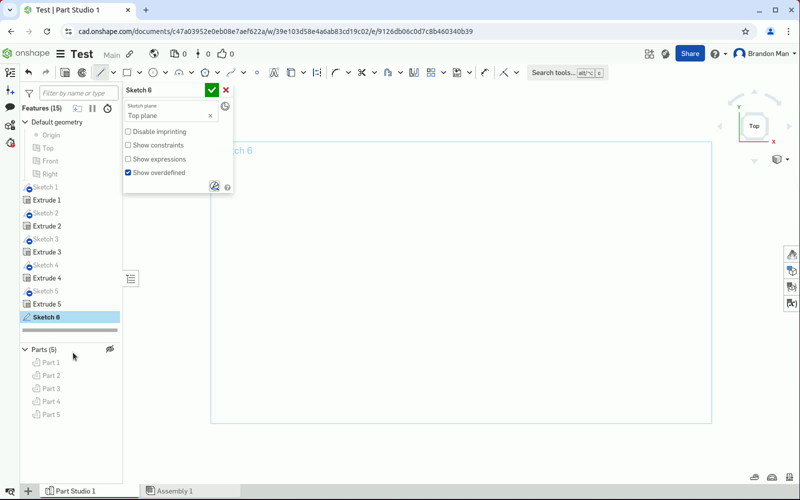
key_down(shift)
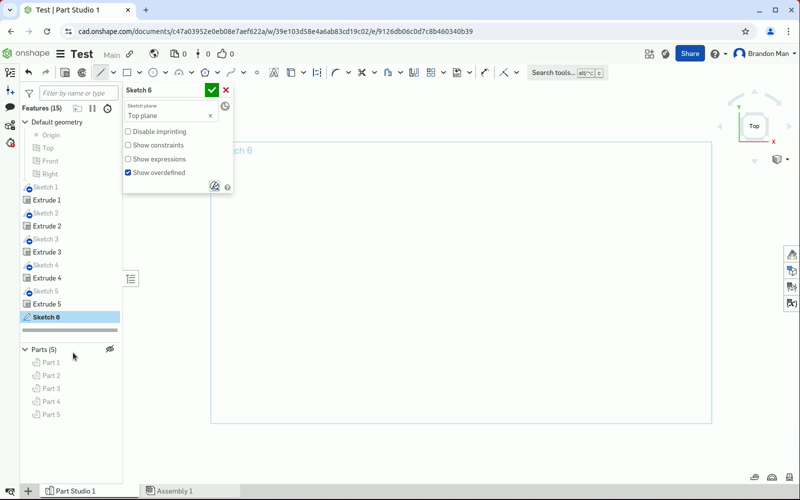
mouse_move(555, 295)
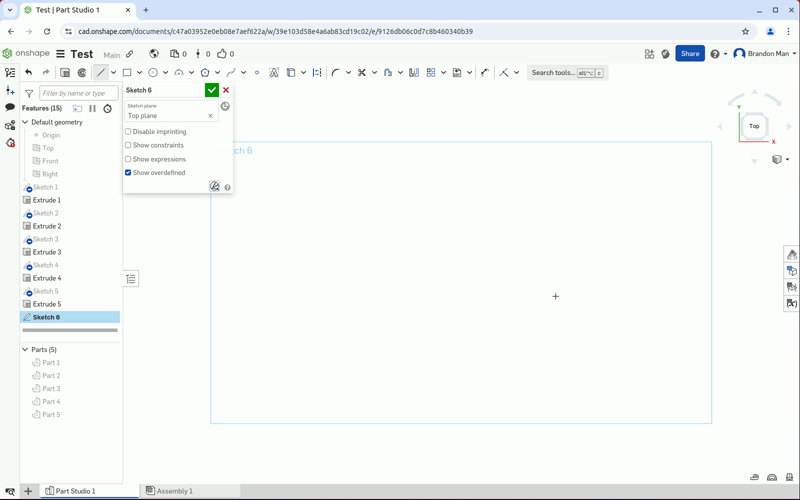
click(555, 295)
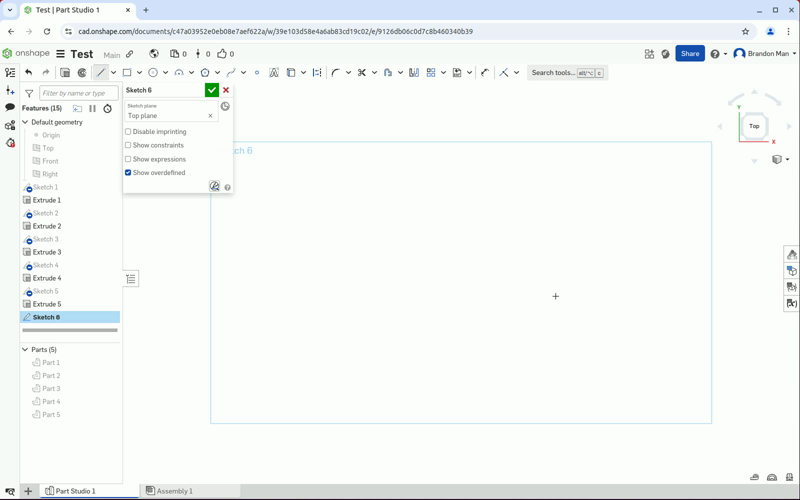
key_up(shift)
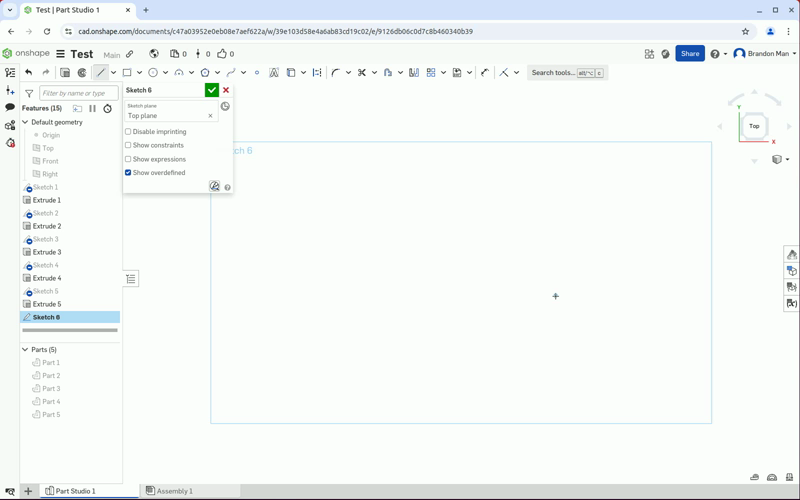
key_down(shift)
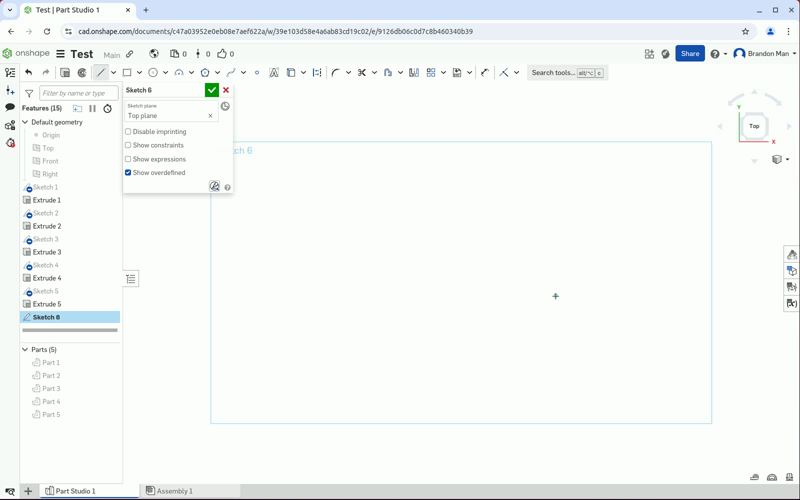
mouse_move(585, 295)
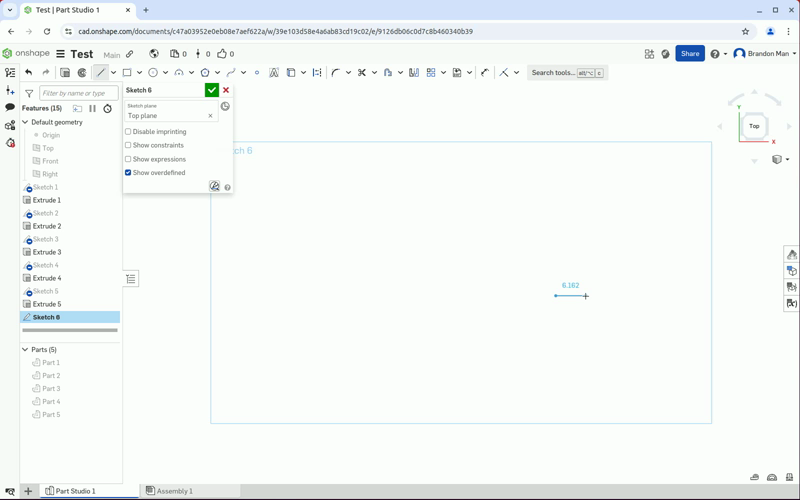
mouse_move(573, 295)
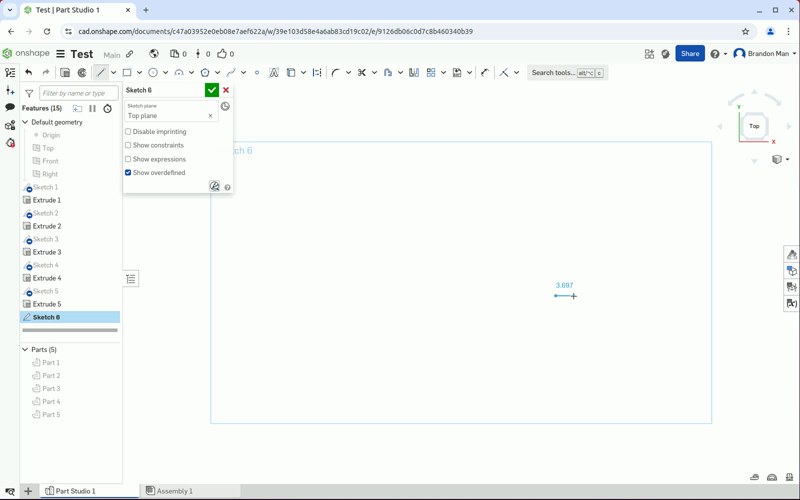
click(573, 295)
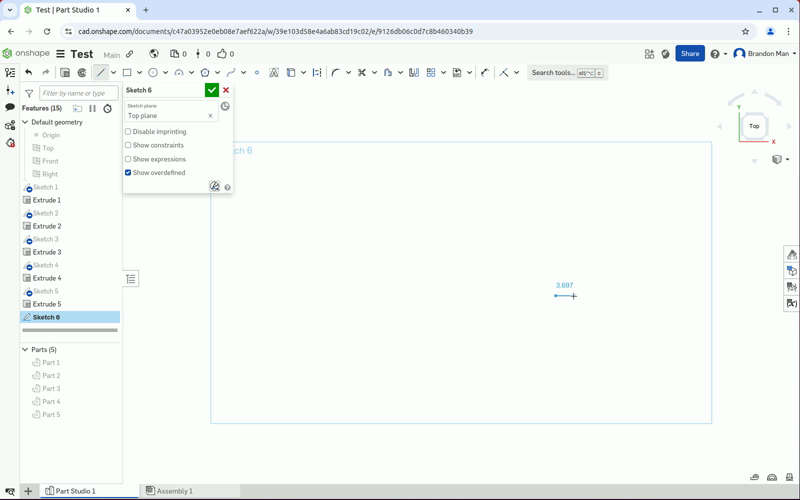
key_up(shift)
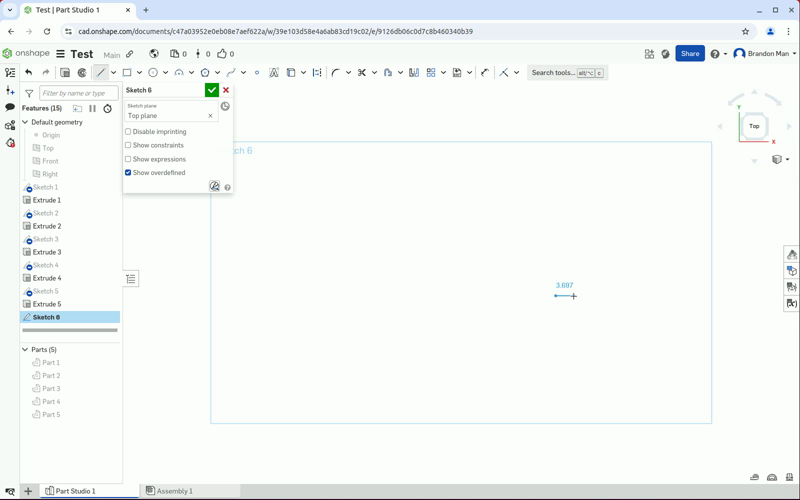
key_down(shift)
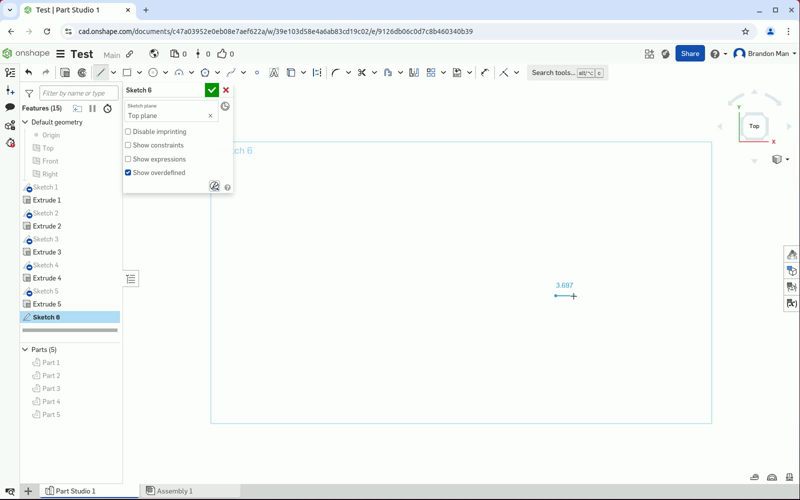
mouse_move(589, 295)
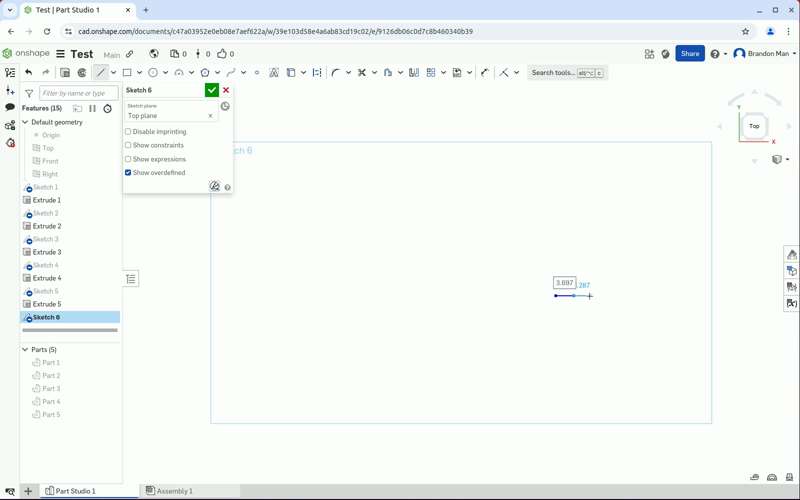
mouse_move(573, 267)
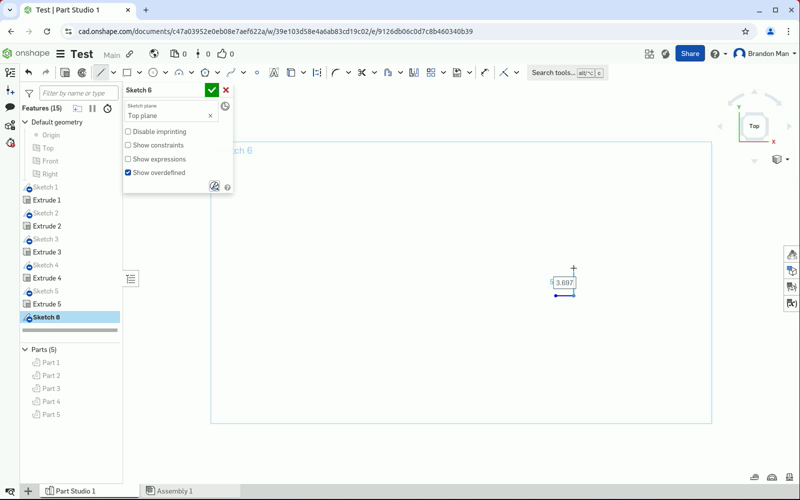
click(573, 267)
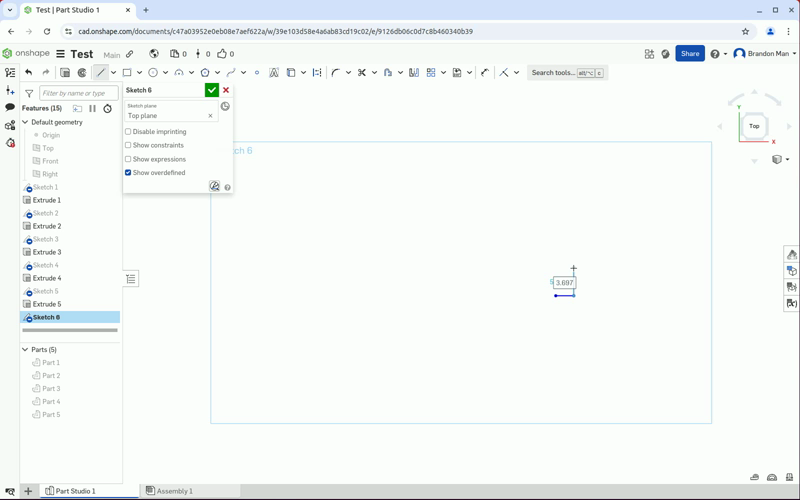
key_up(shift)
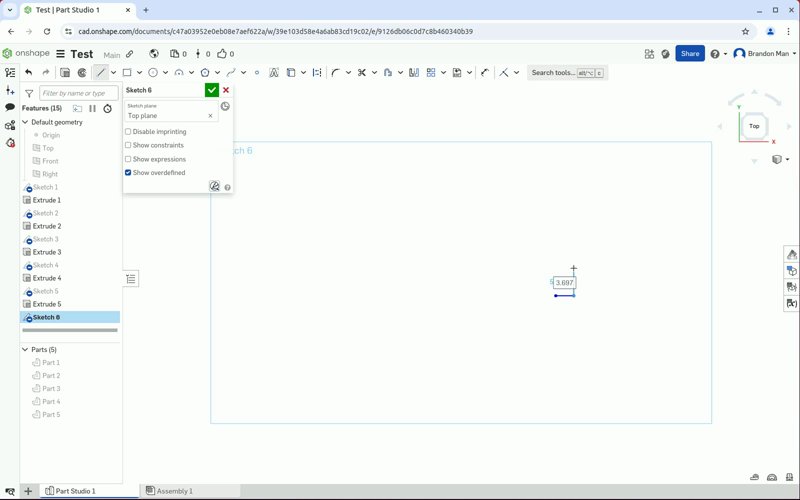
key_down(shift)
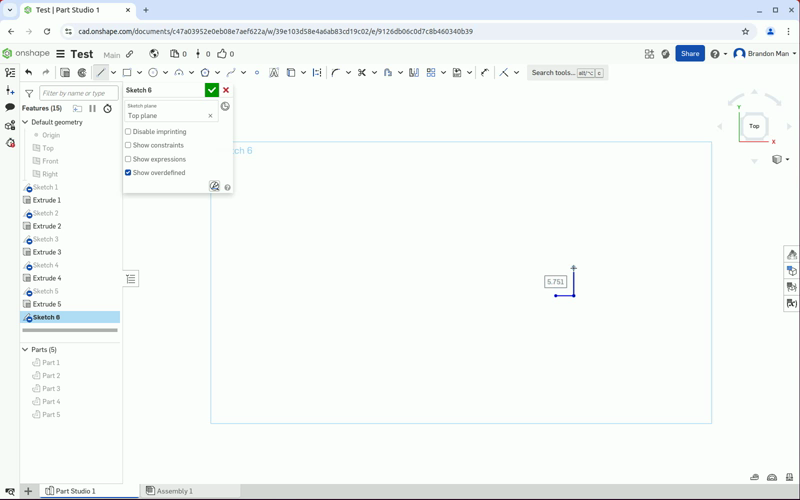
mouse_move(589, 267)
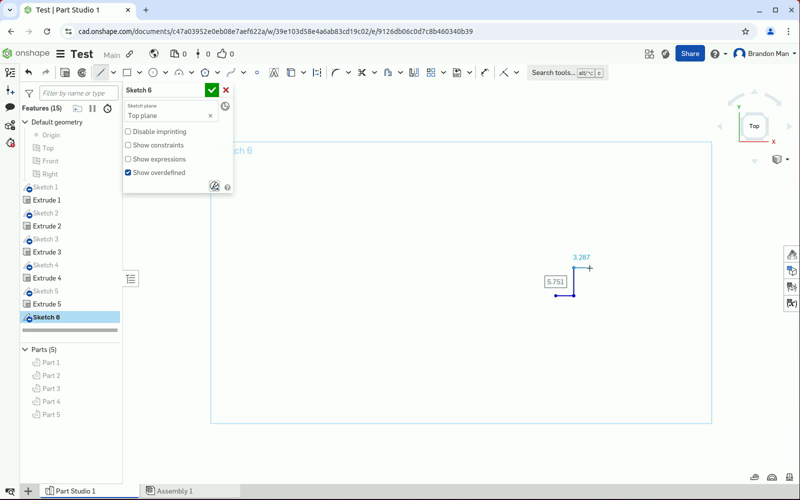
mouse_move(555, 267)
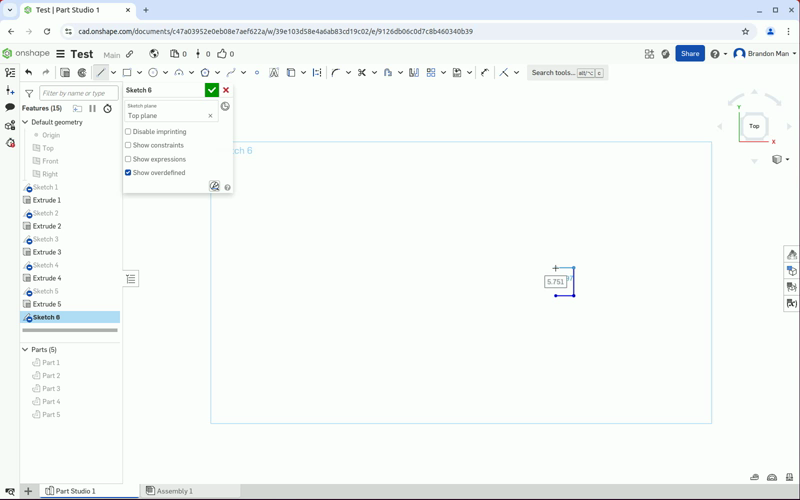
click(555, 267)
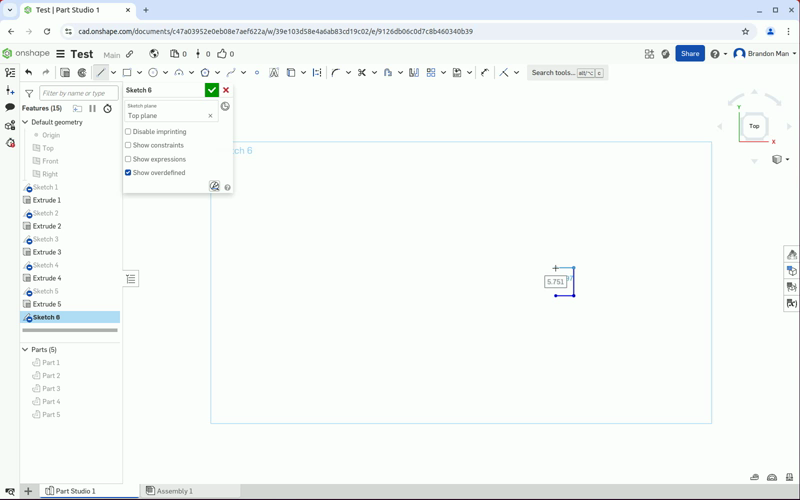
key_up(shift)
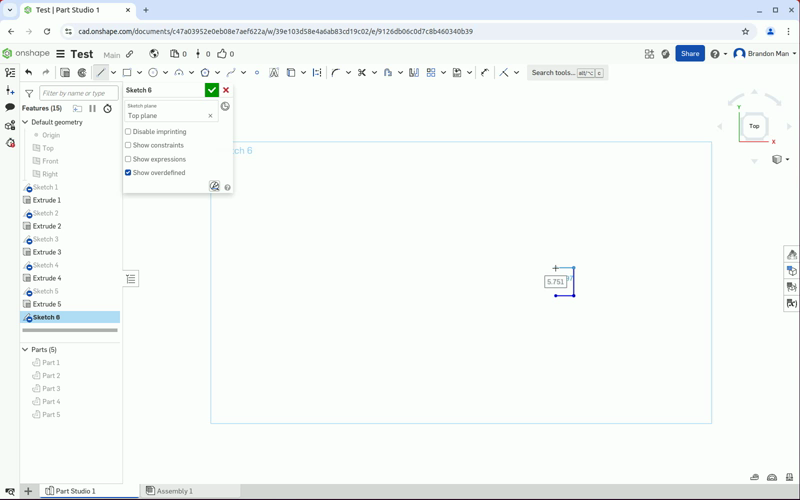
mouse_move(585, 267)
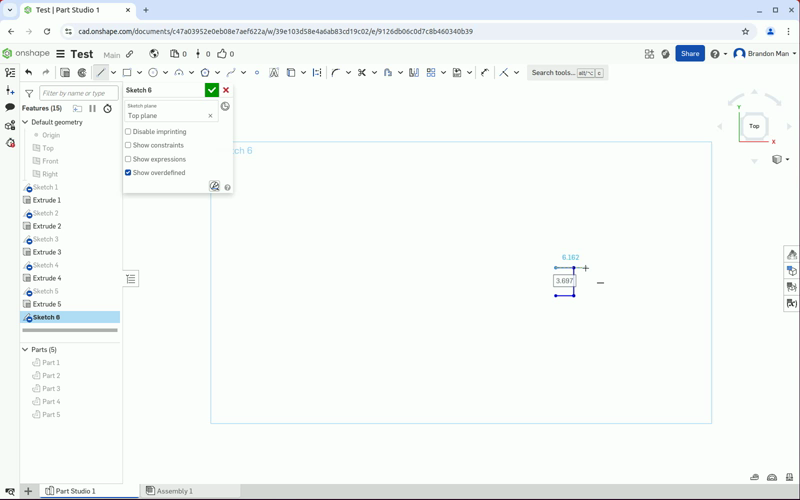
key_down(shift)
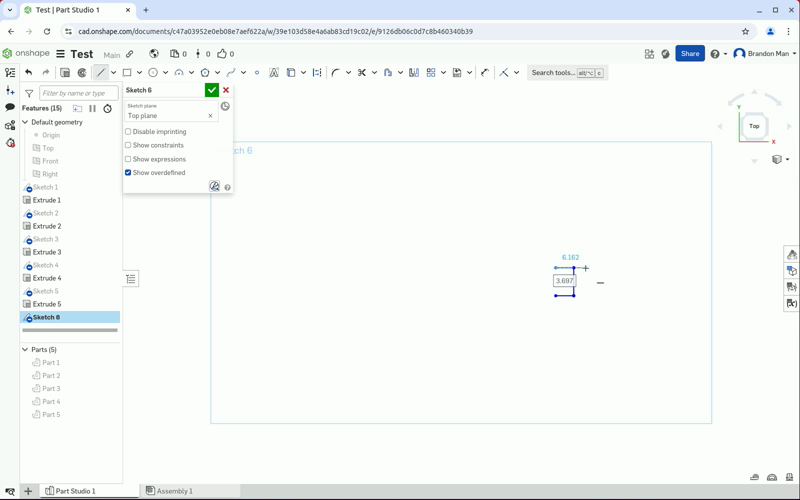
mouse_move(555, 295)
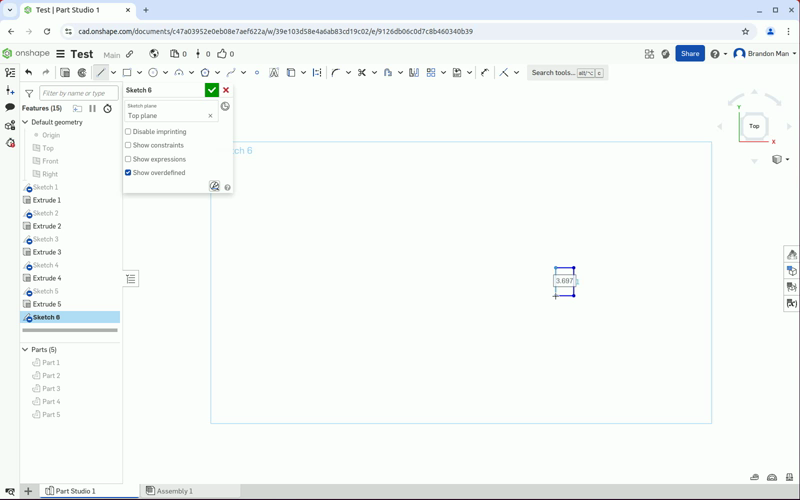
key_up(shift)
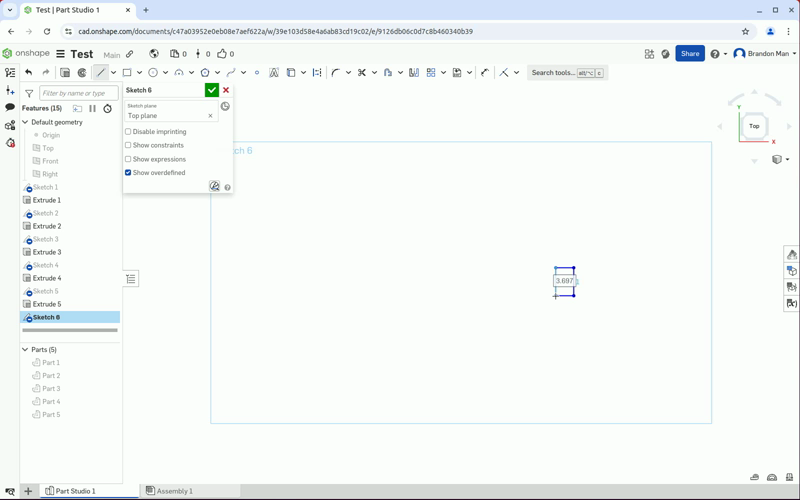
click(555, 295)
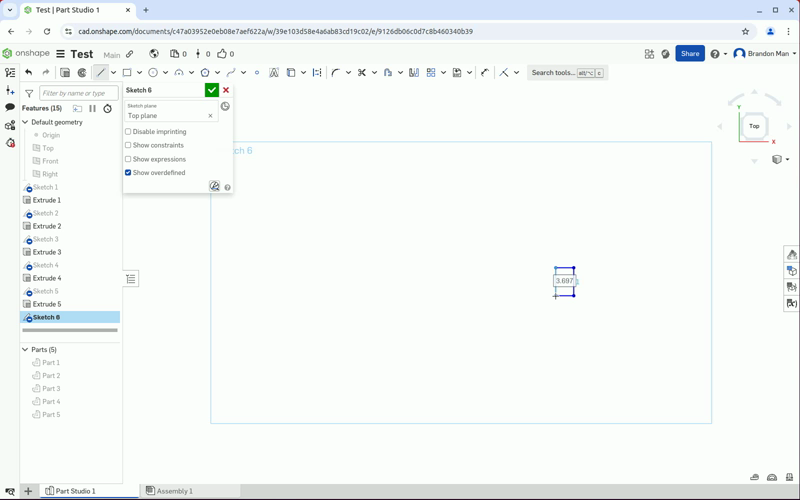
key(esc)
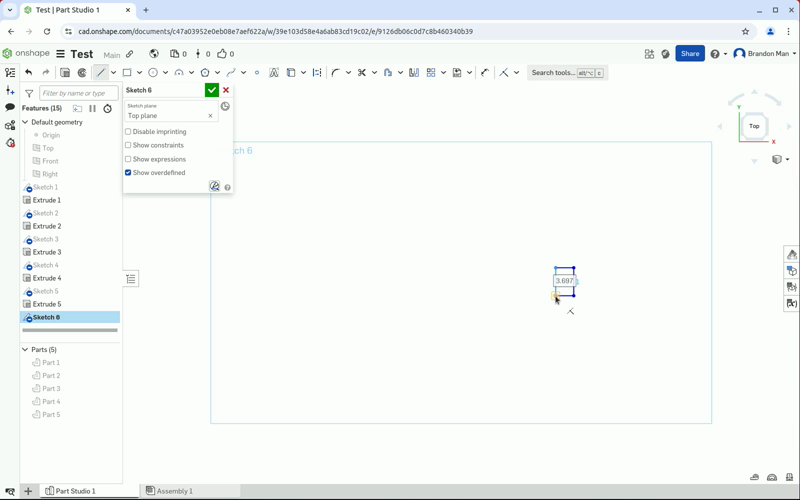
mouse_move(556, 291)
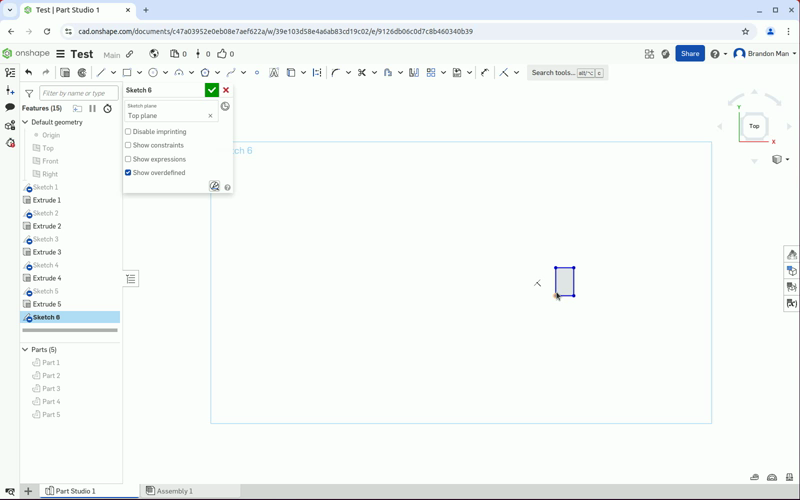
scroll(6)
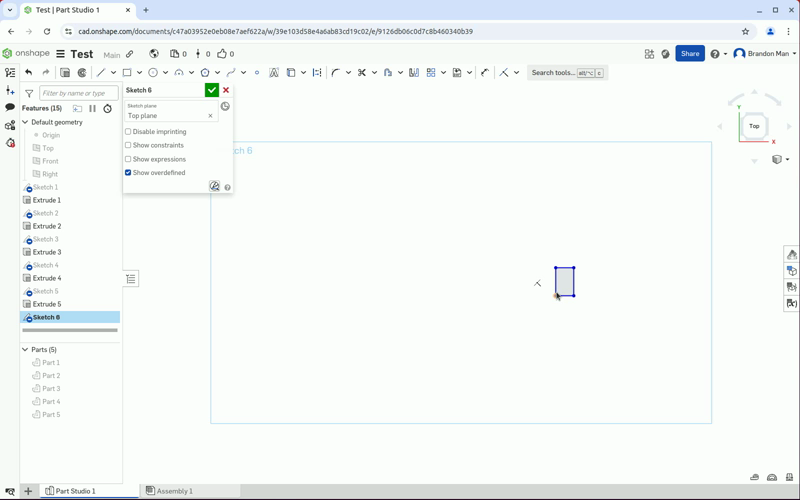
scroll(6)
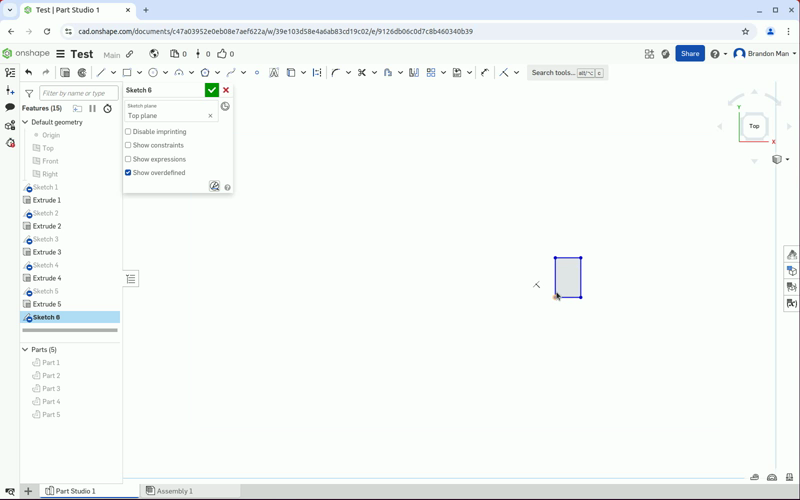
scroll(6)
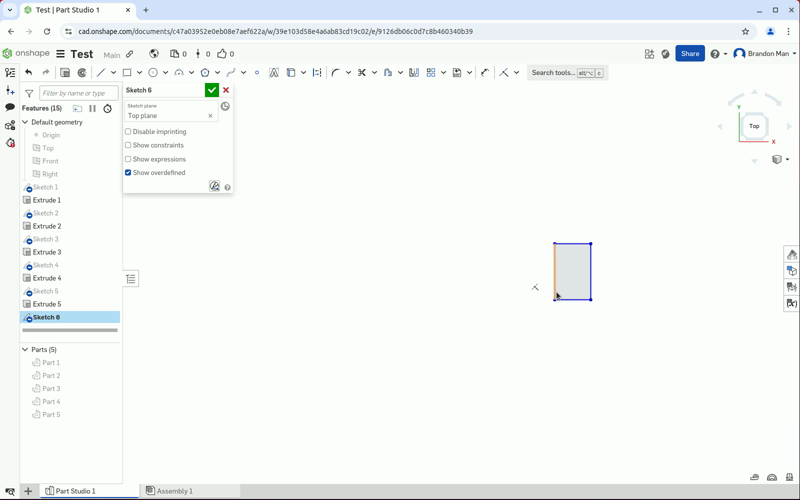
scroll(6)
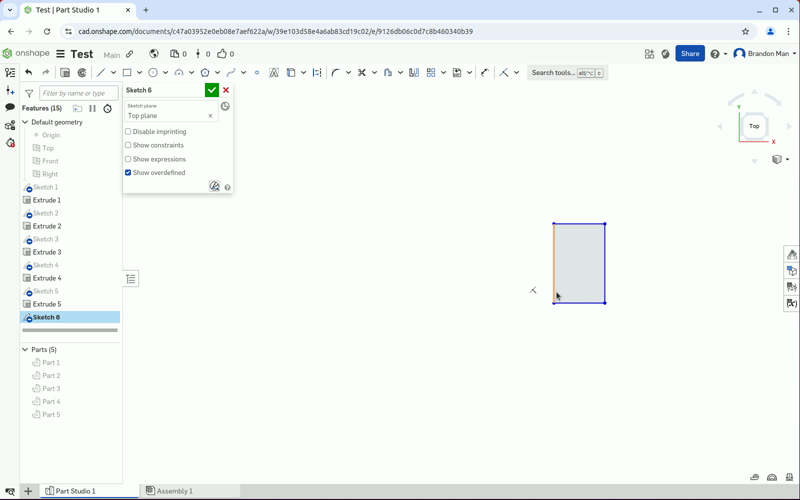
scroll(6)
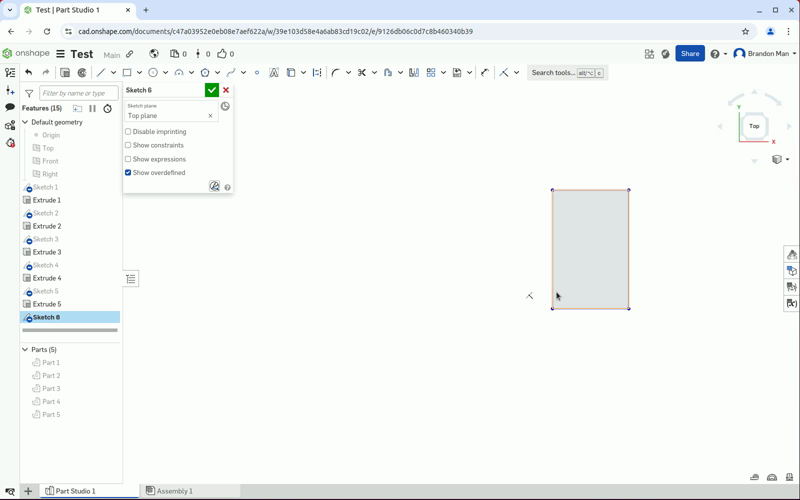
scroll(6)
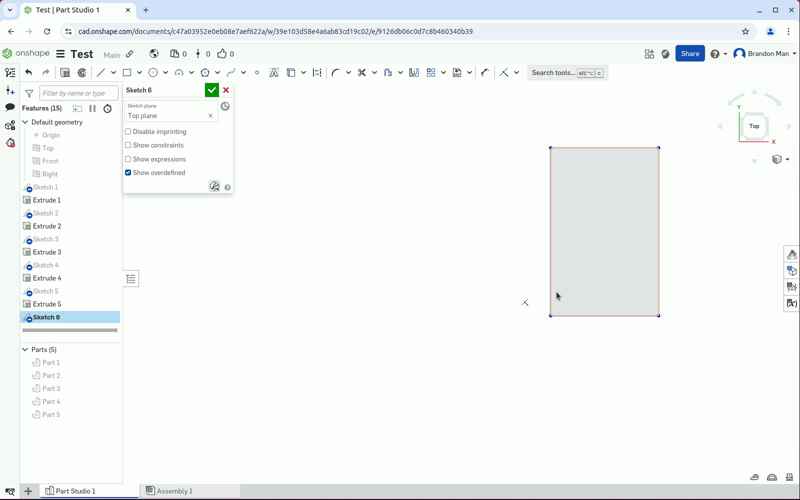
scroll(6)
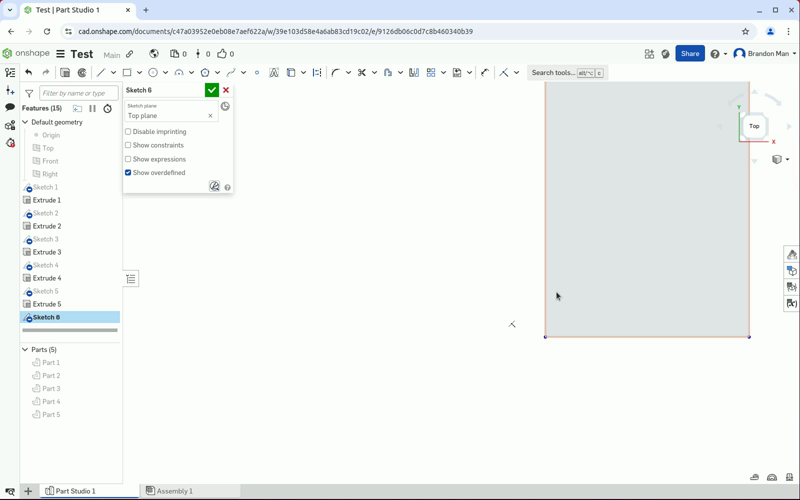
click(556, 291)
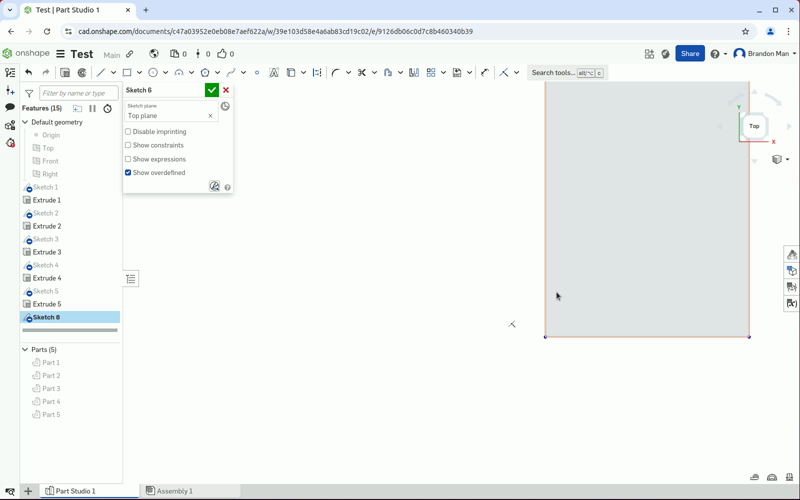
scroll(-6)
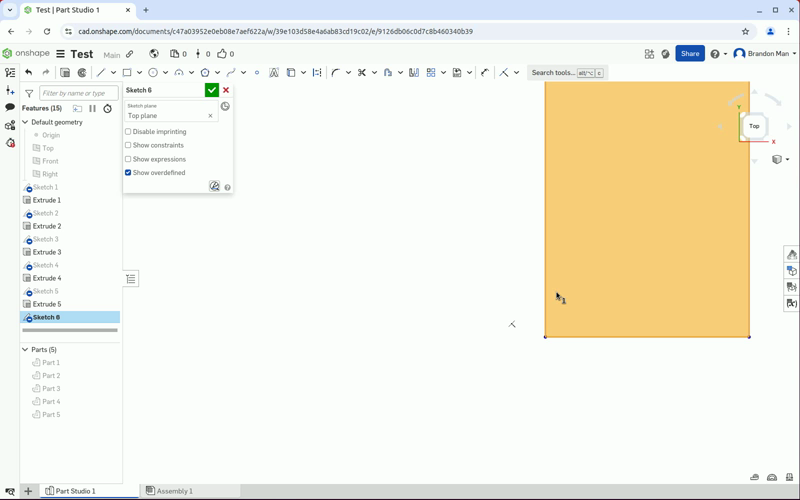
scroll(-6)
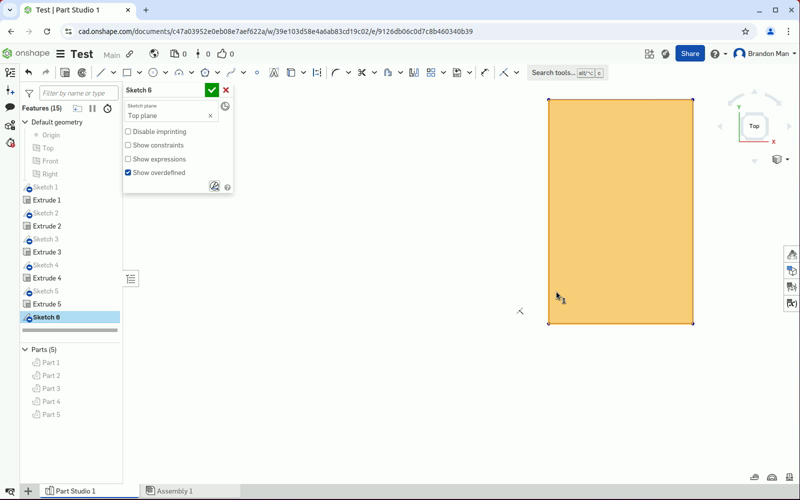
scroll(-6)
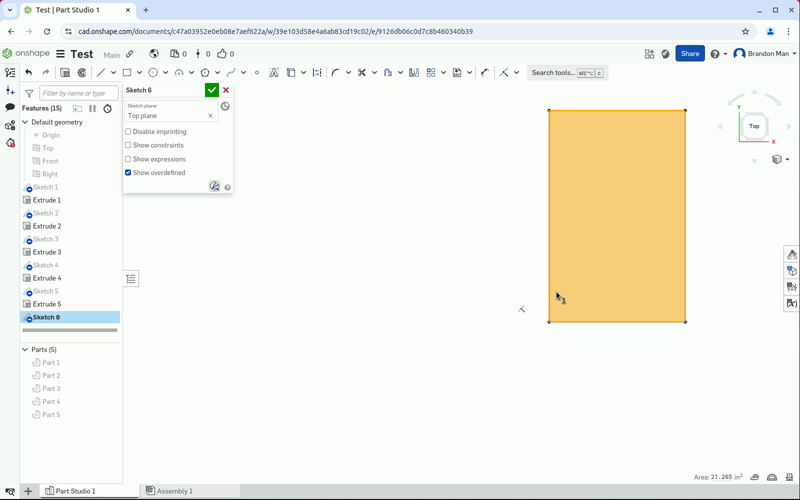
scroll(-6)
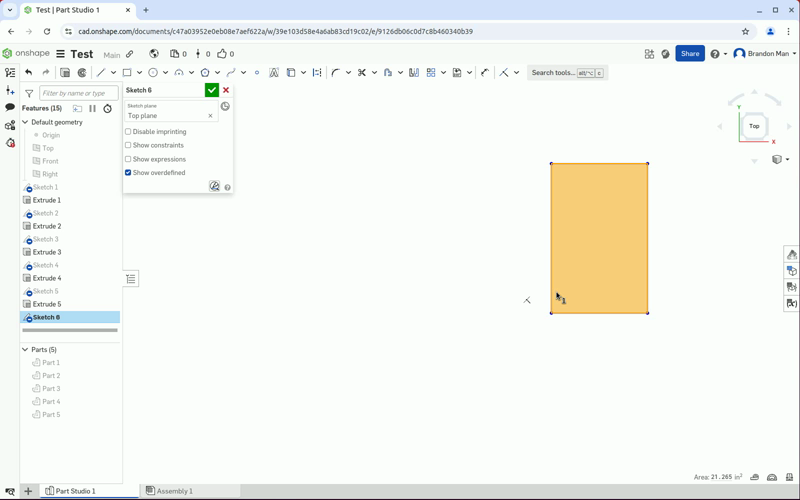
scroll(-6)
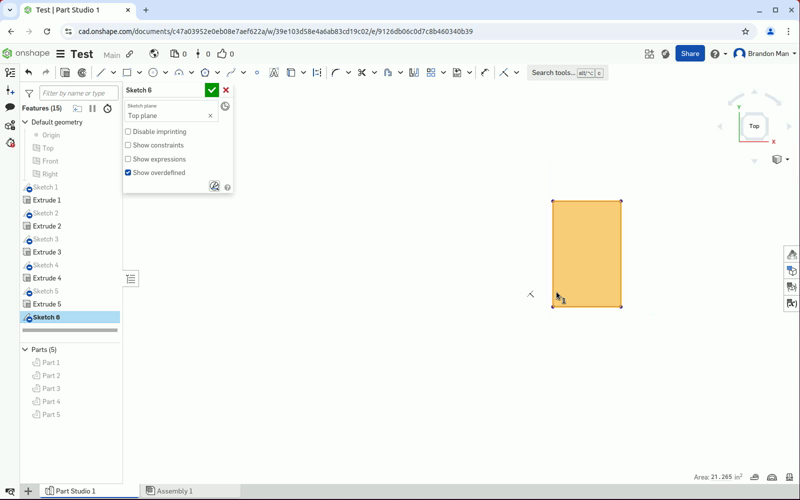
scroll(-6)
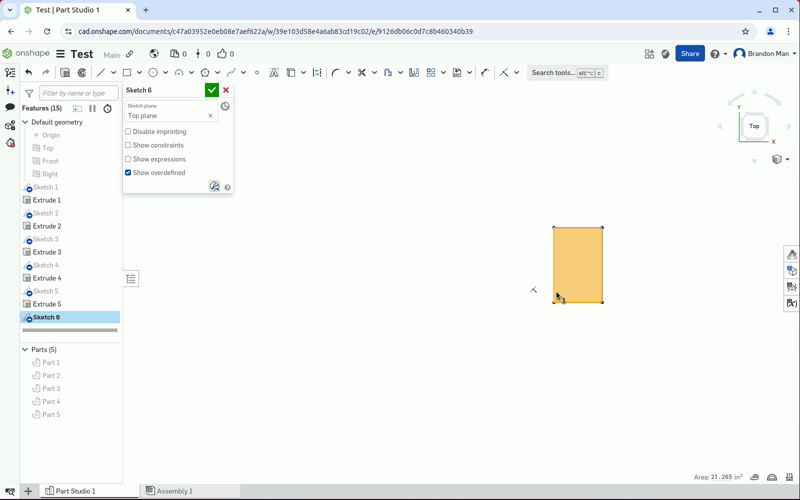
scroll(-6)
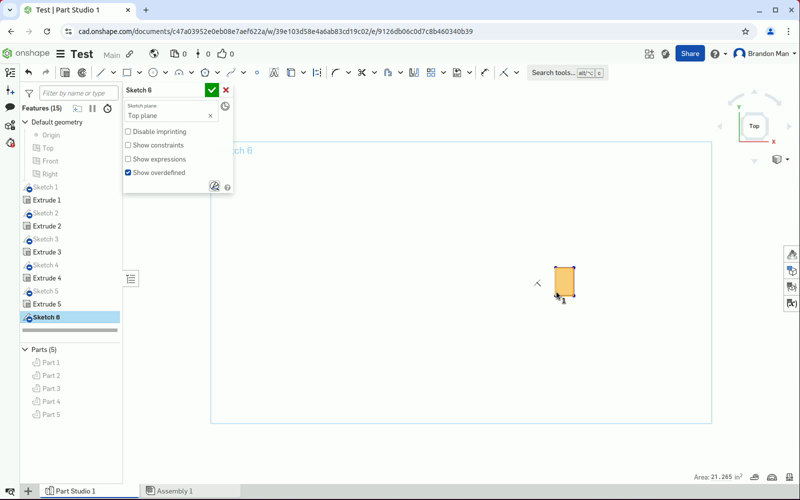
mouse_move(73, 352)
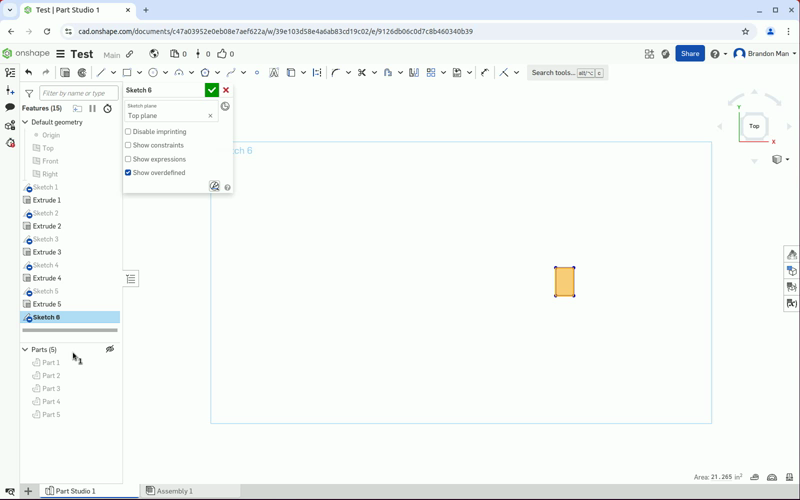
key(shift+y)
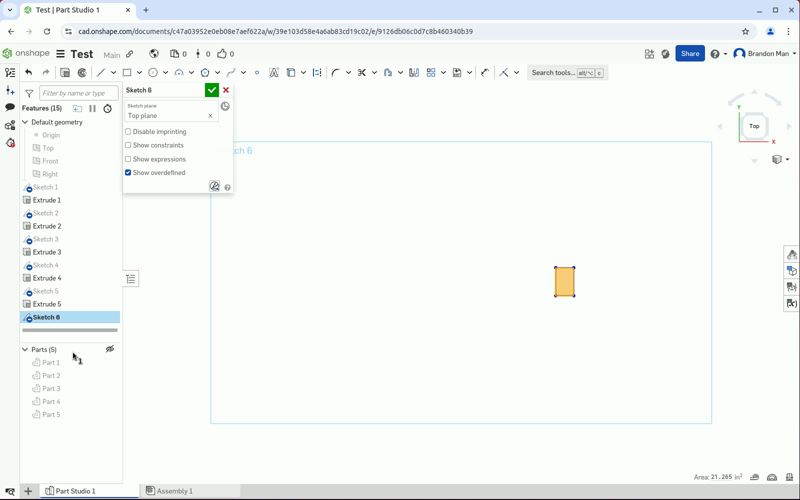
key(shift+e)
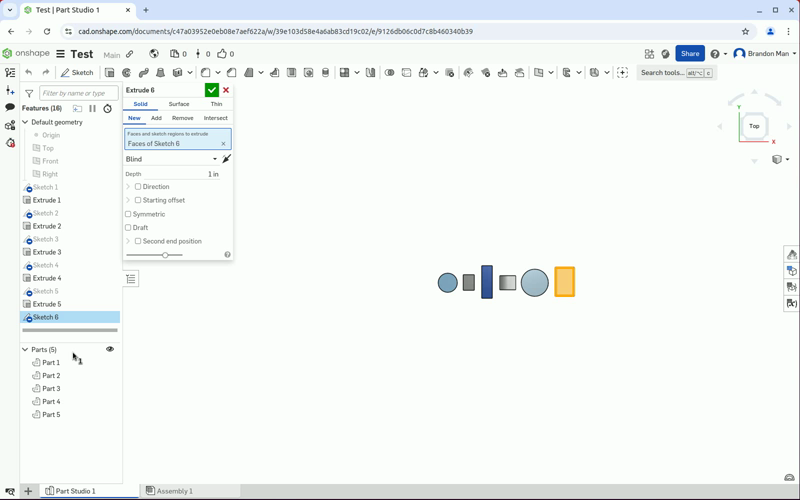
mouse_move(143, 106)
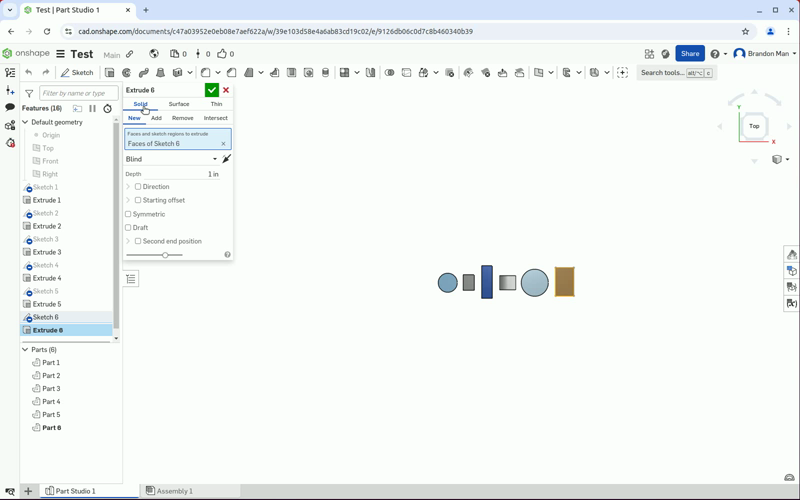
click(143, 106)
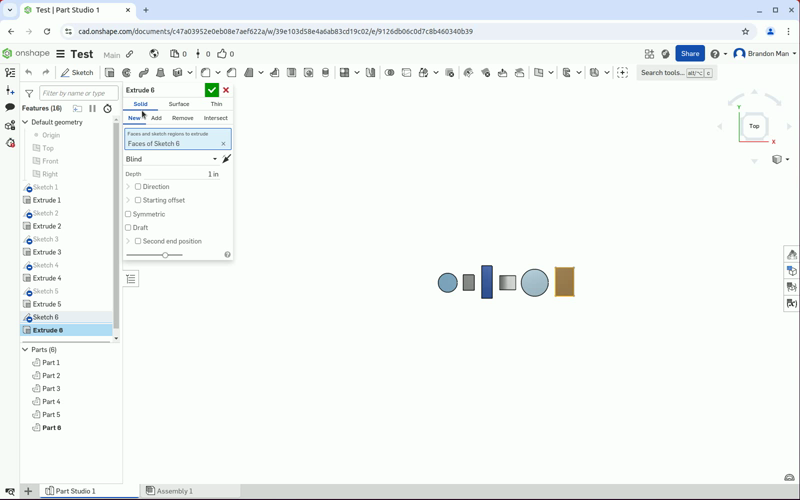
mouse_move(137, 120)
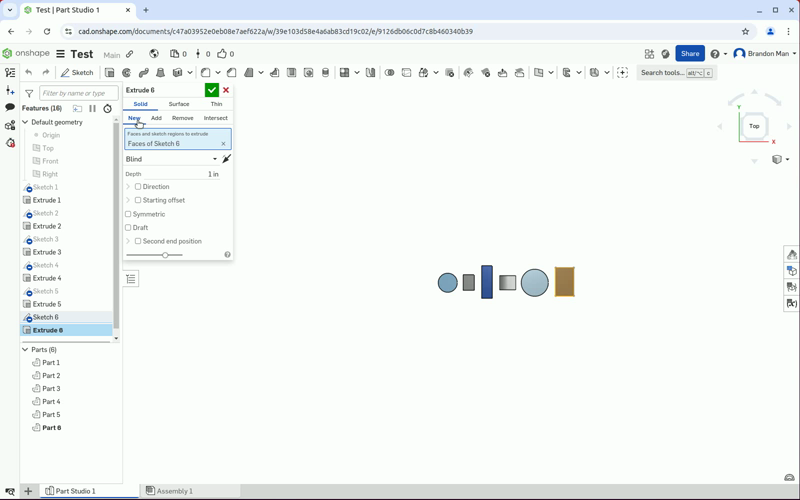
click(137, 120)
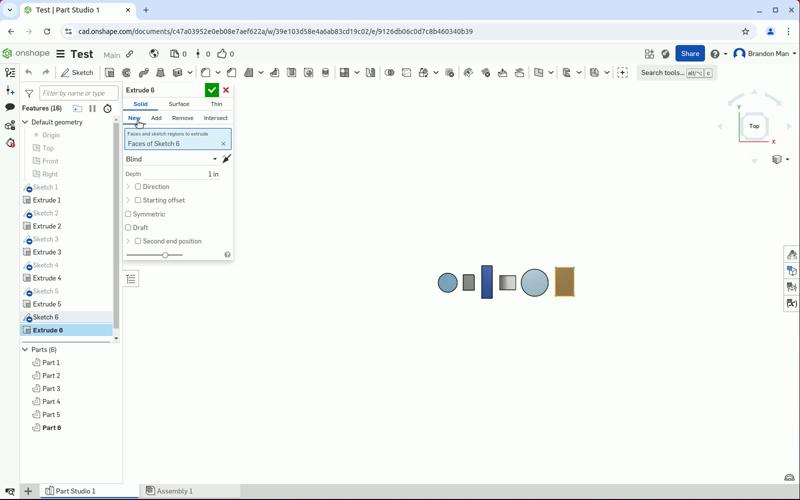
key(tab, 4)
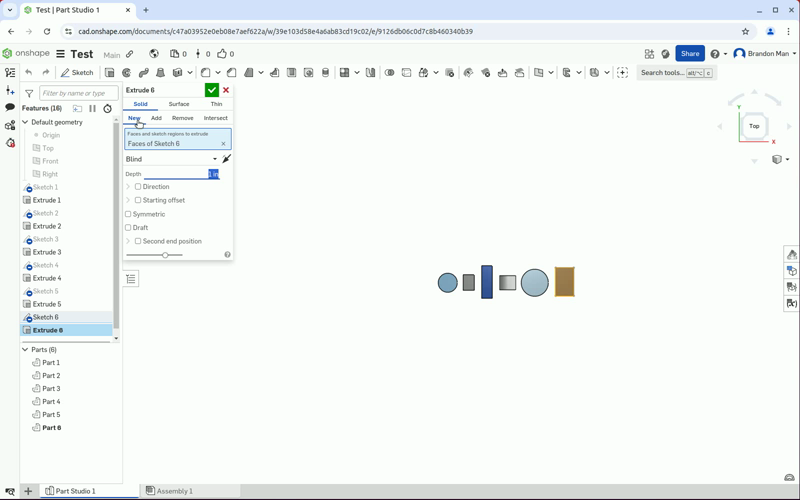
text(0.722)
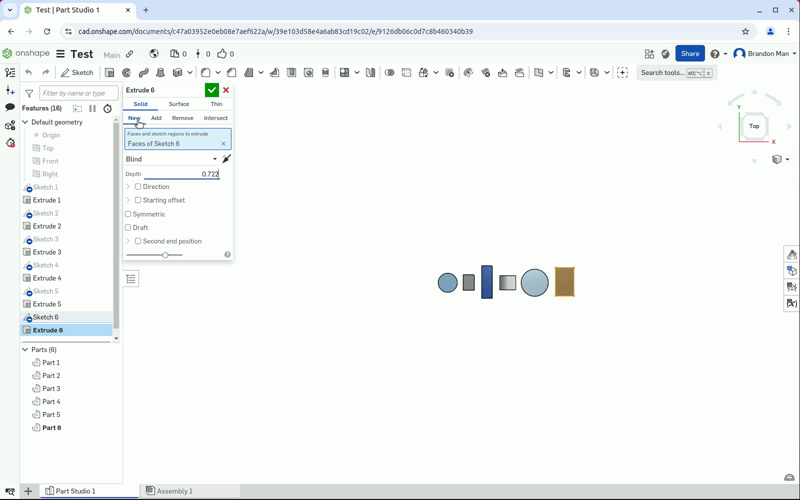
key(enter)
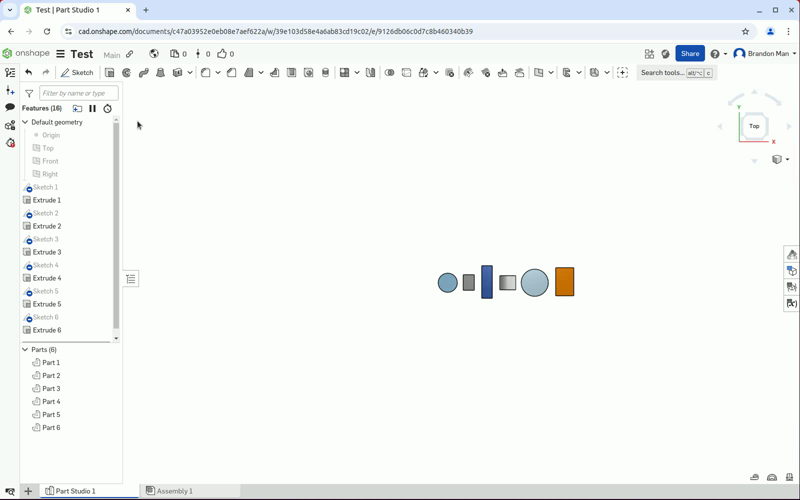
key(shift+h)
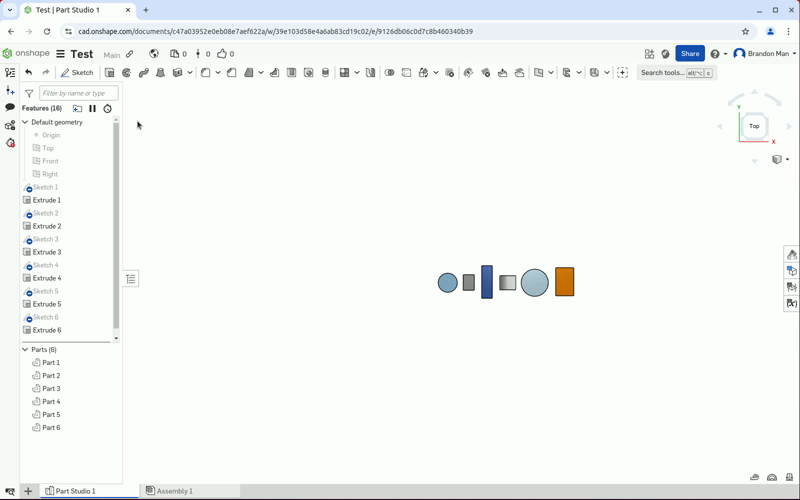
key(shift+h)
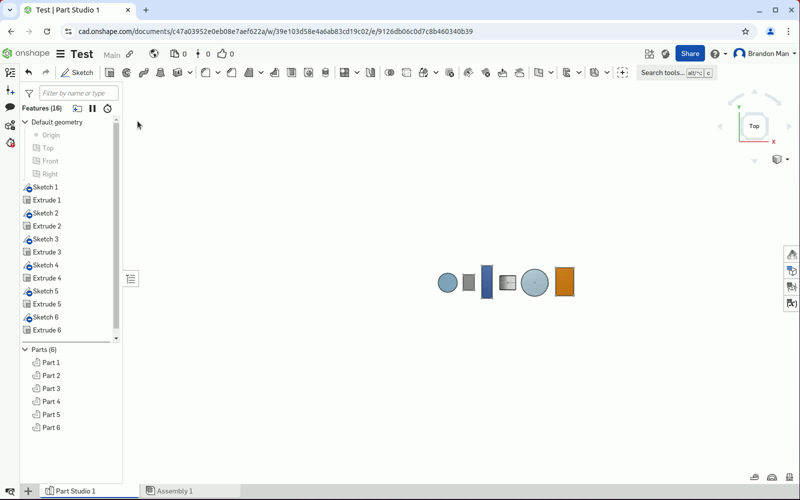
key(shift+7)
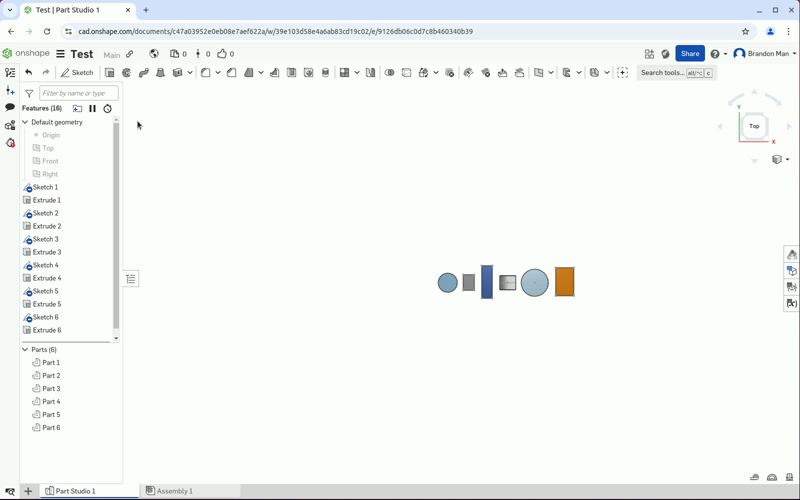
key(up, 3)
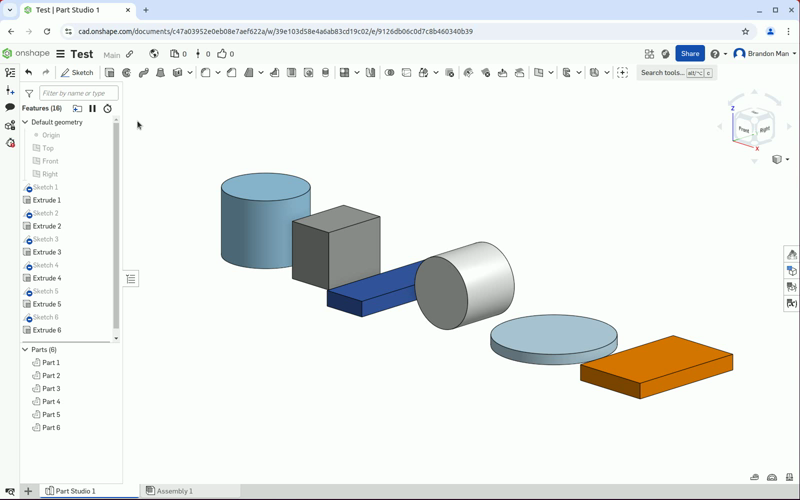
key(left, 3)
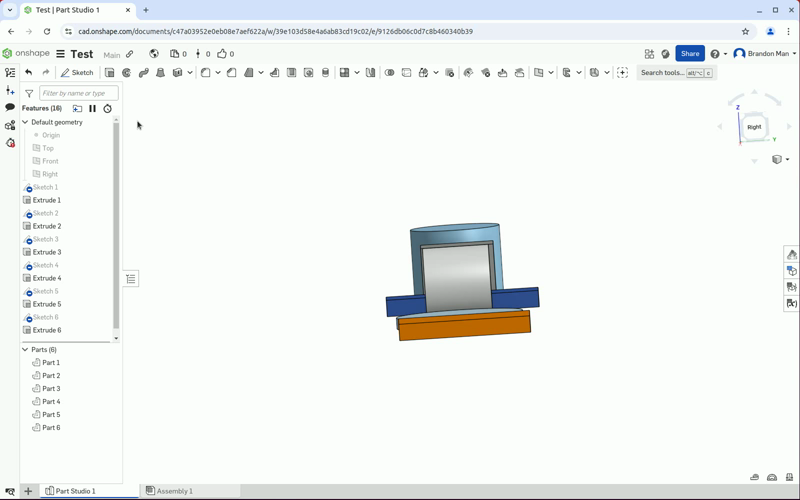
key(right, 3)
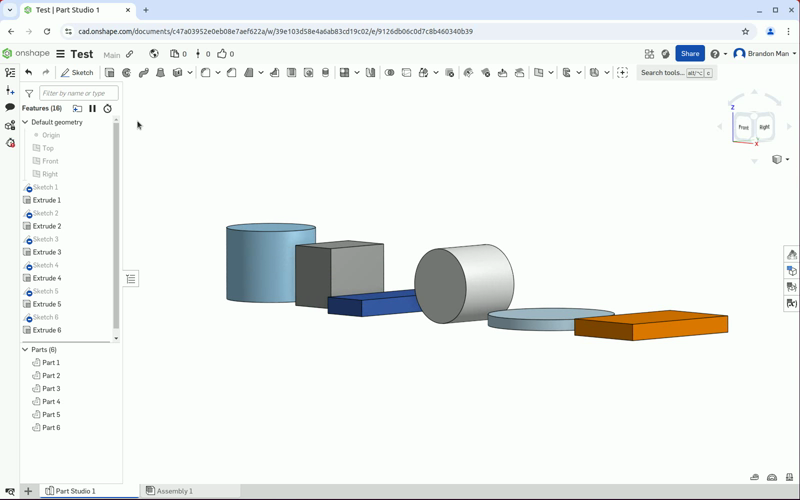
key(down, 3)
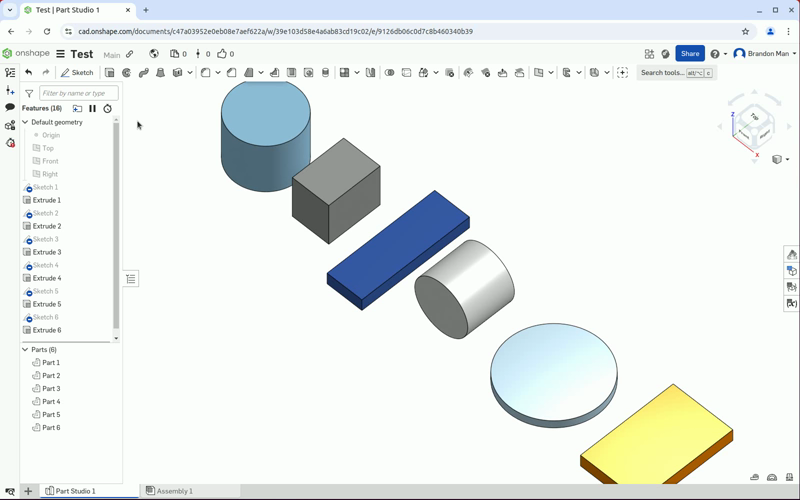
mouse_move(69, 189)
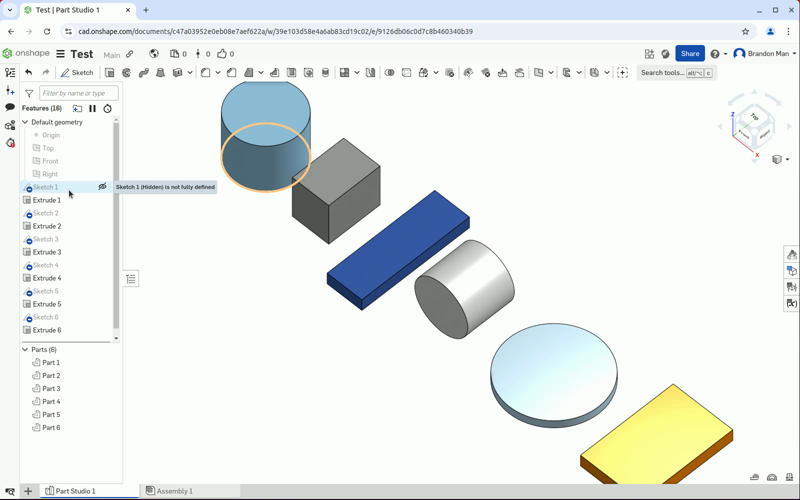
click(69, 189)